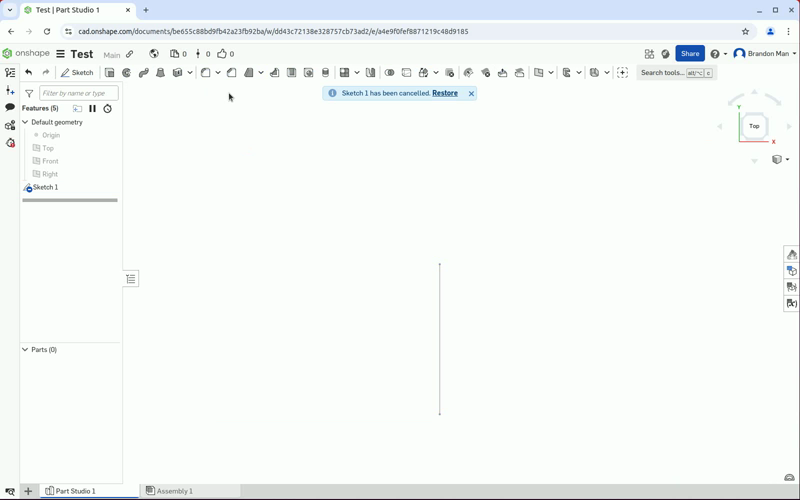
key(shift+h)
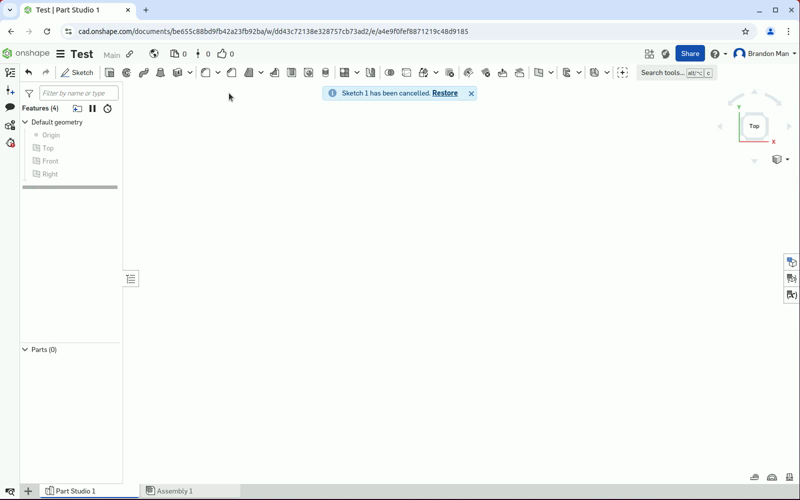
mouse_move(73, 352)
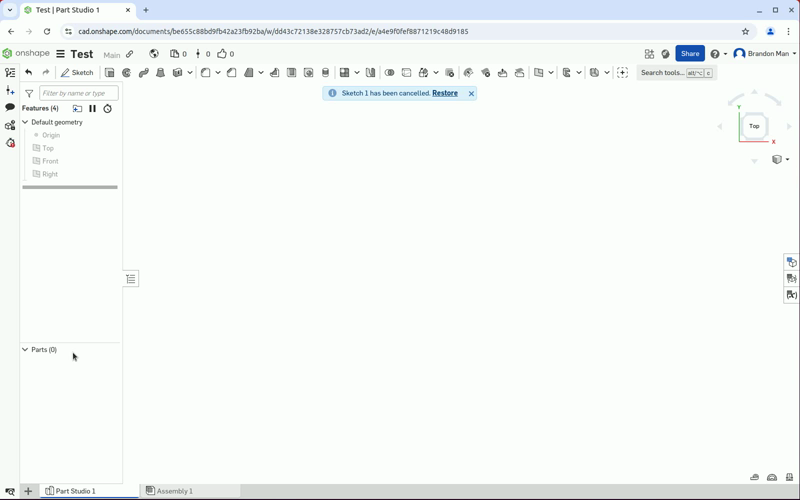
key(y)
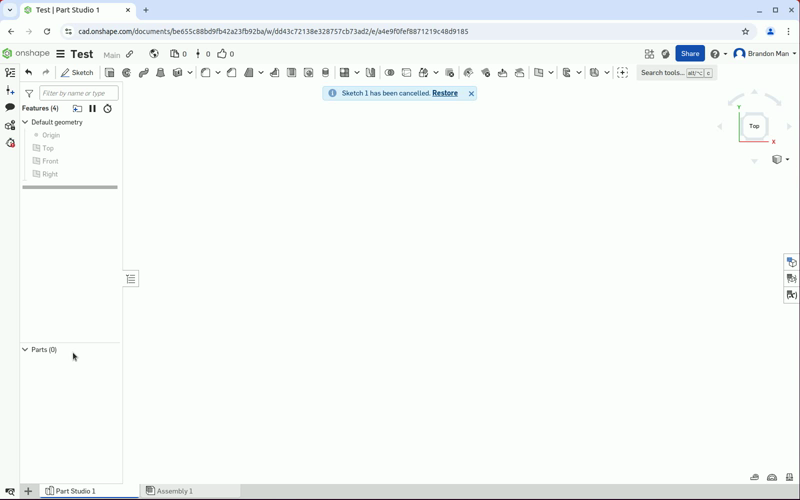
key(shift+p)
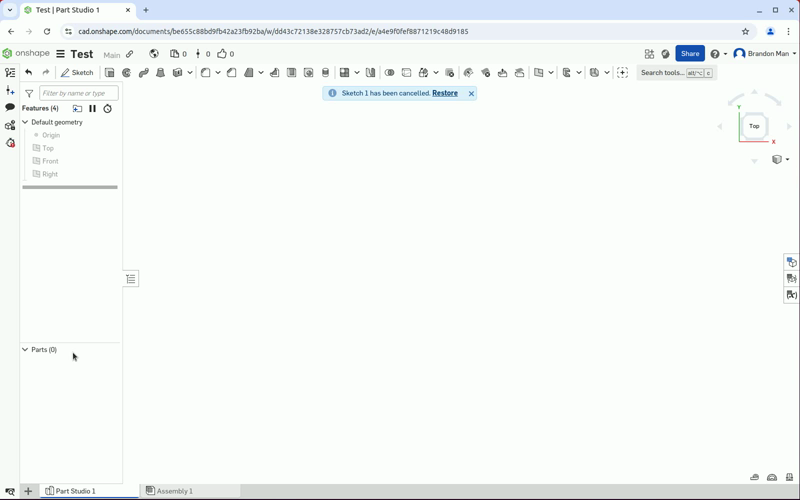
key(space)
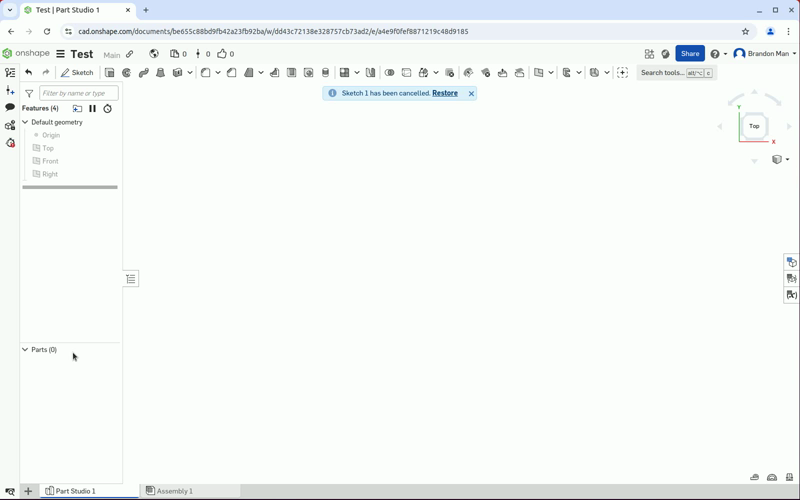
key_down(shift)
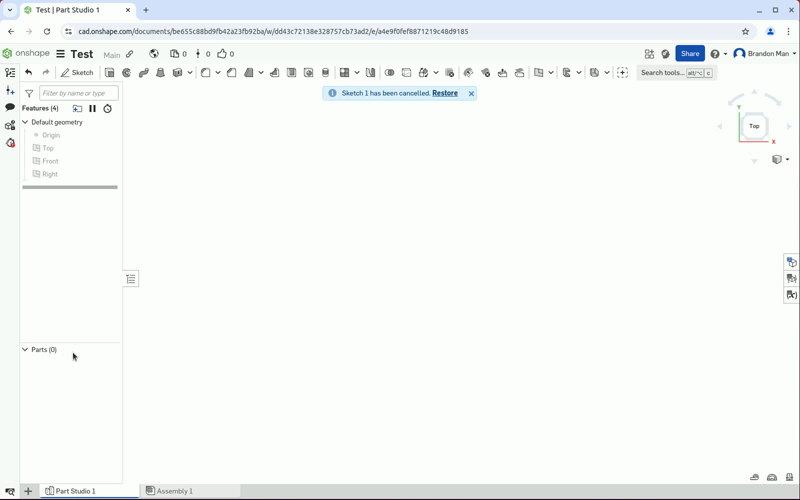
key(up)
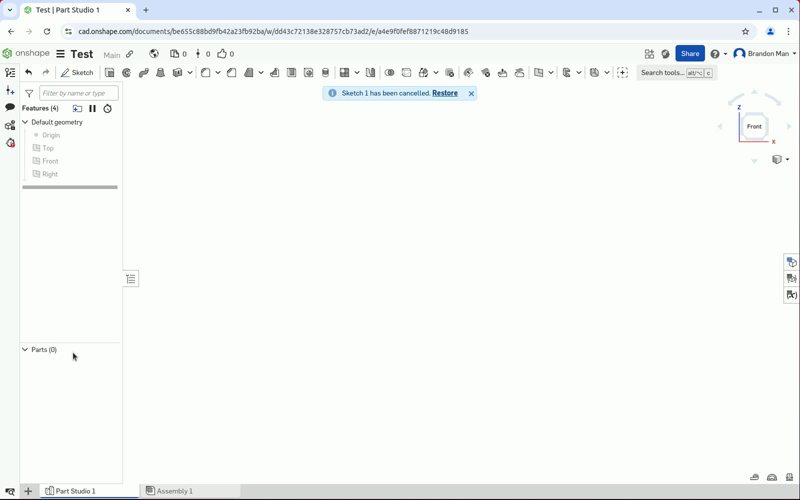
key_up(shift)
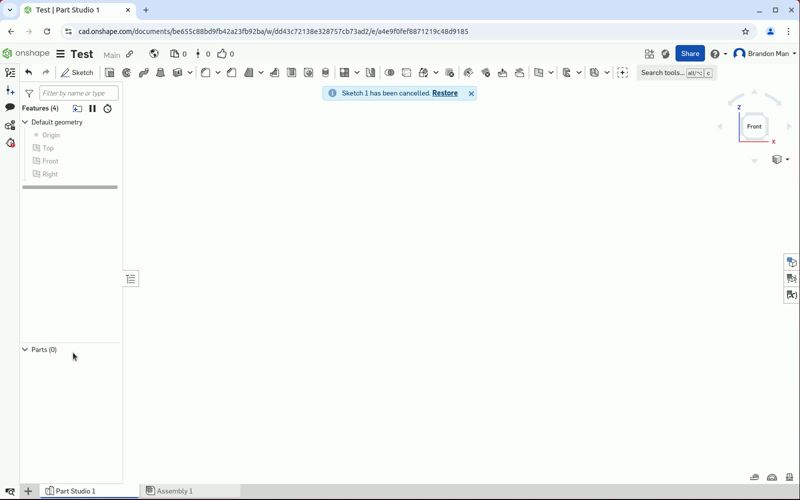
mouse_move(73, 352)
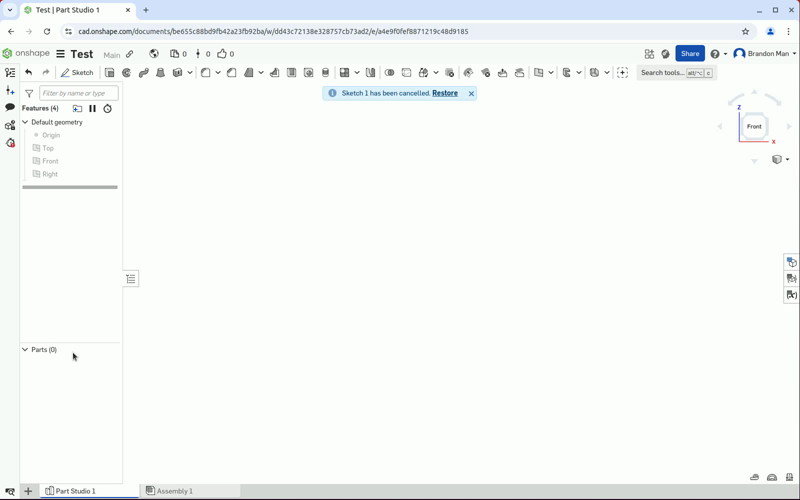
key(shift+y)
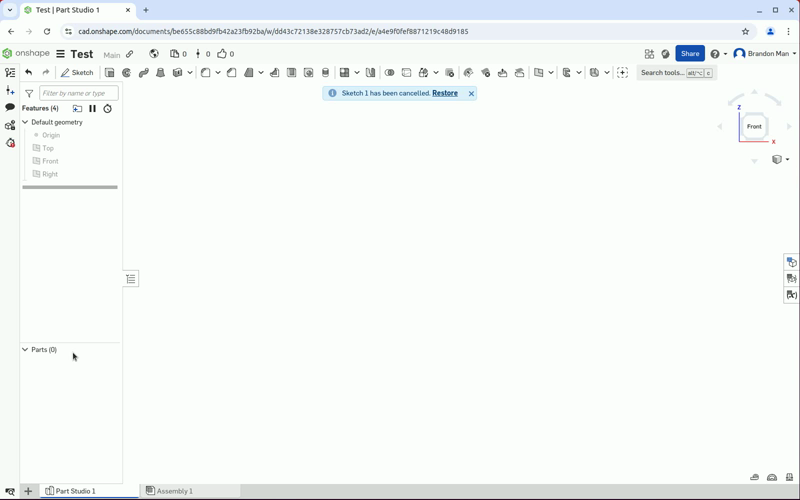
key(shift+s)
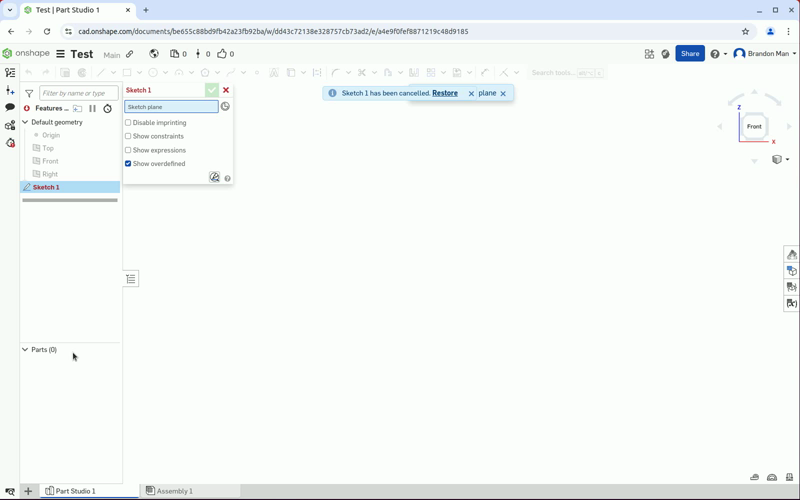
mouse_move(73, 163)
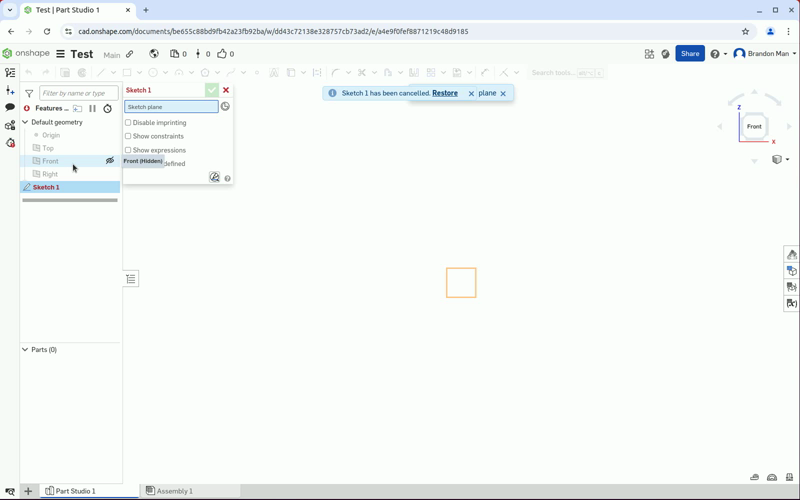
click(73, 163)
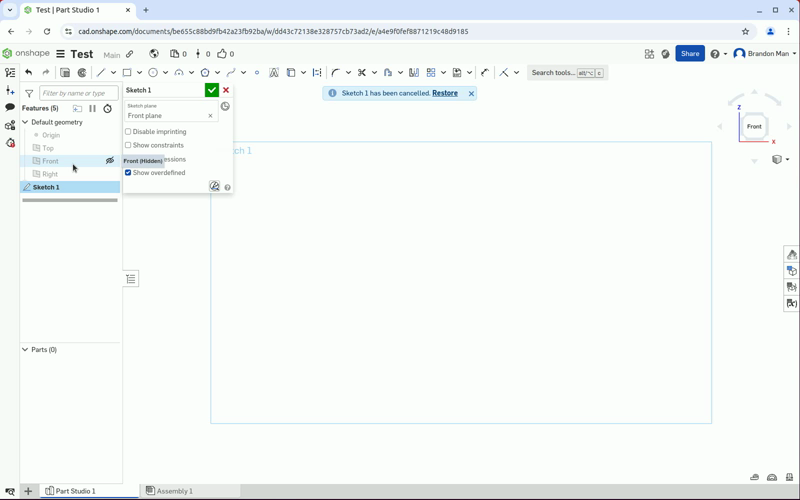
mouse_move(73, 352)
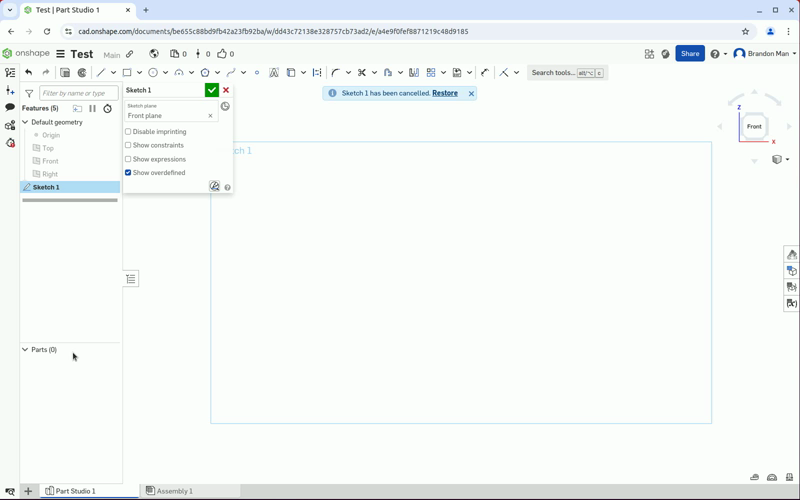
key(y)
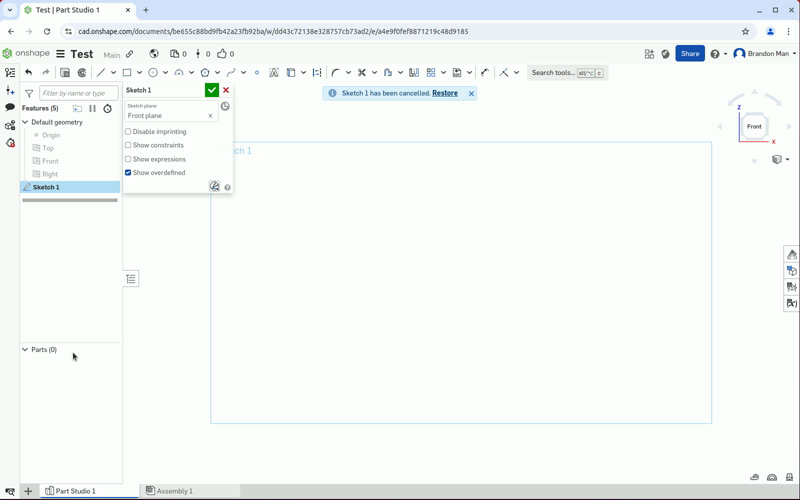
key(l)
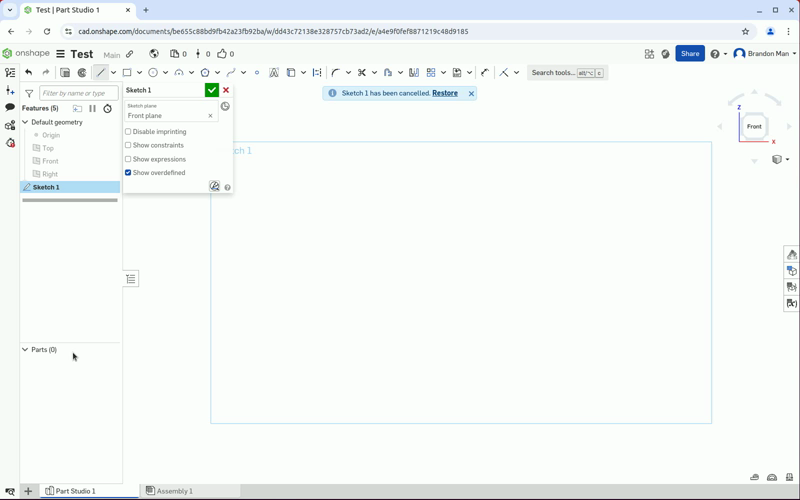
key_down(shift)
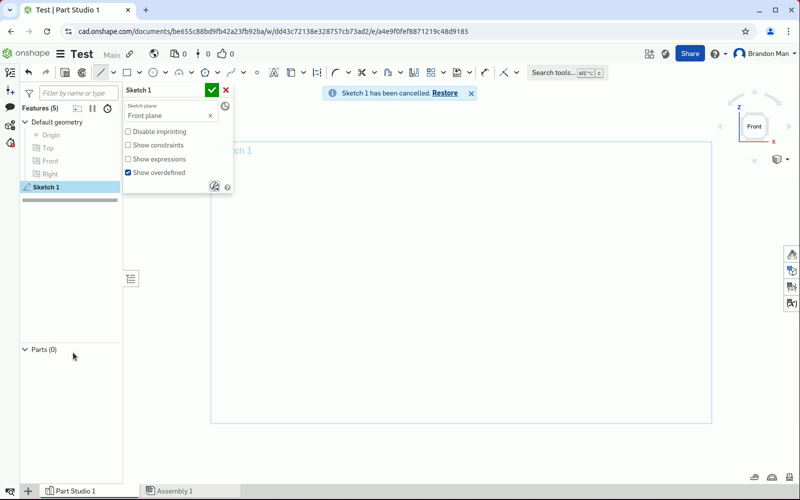
mouse_move(348, 287)
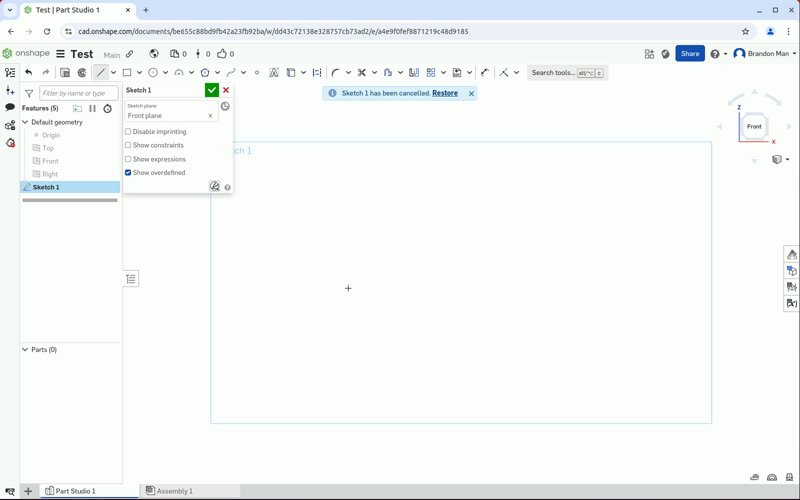
click(348, 287)
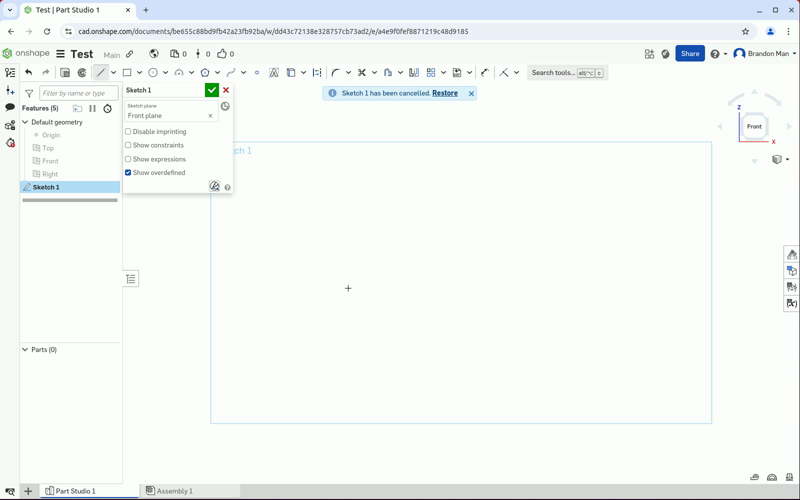
key_up(shift)
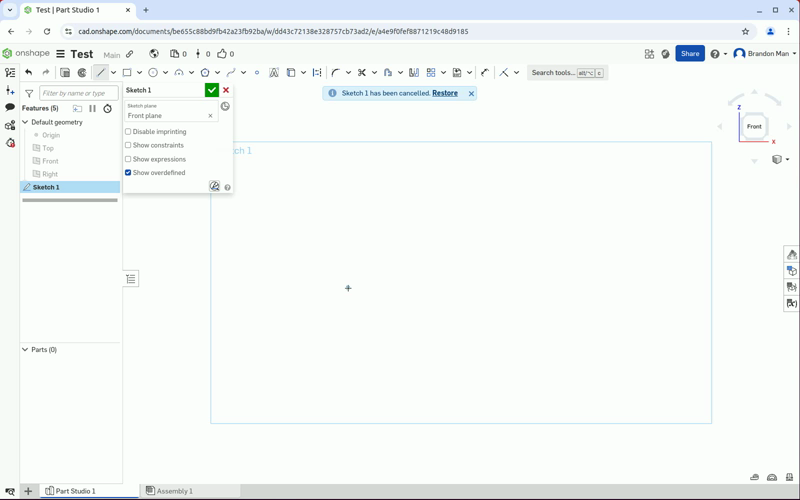
key_down(shift)
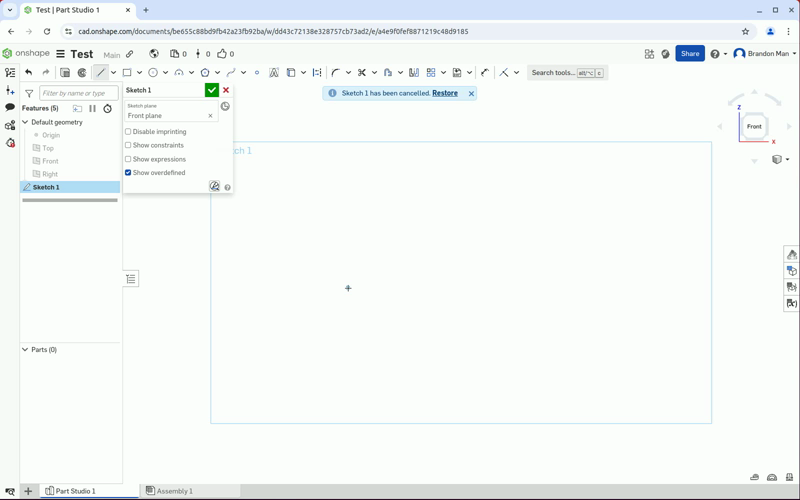
mouse_move(572, 287)
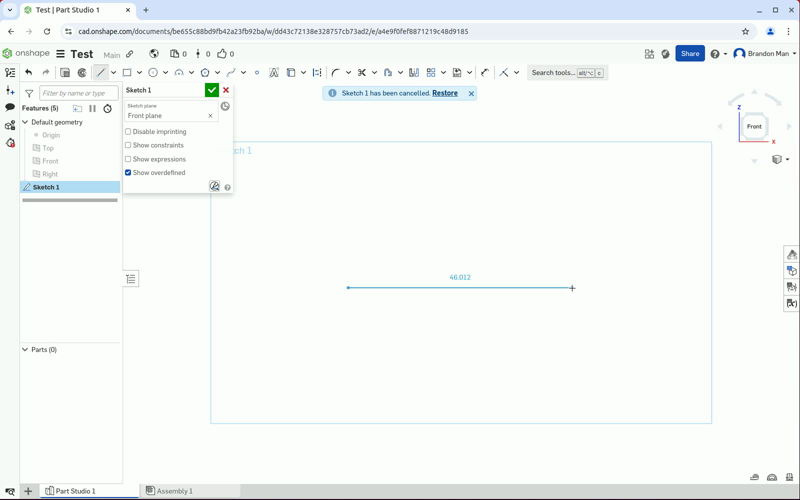
click(572, 287)
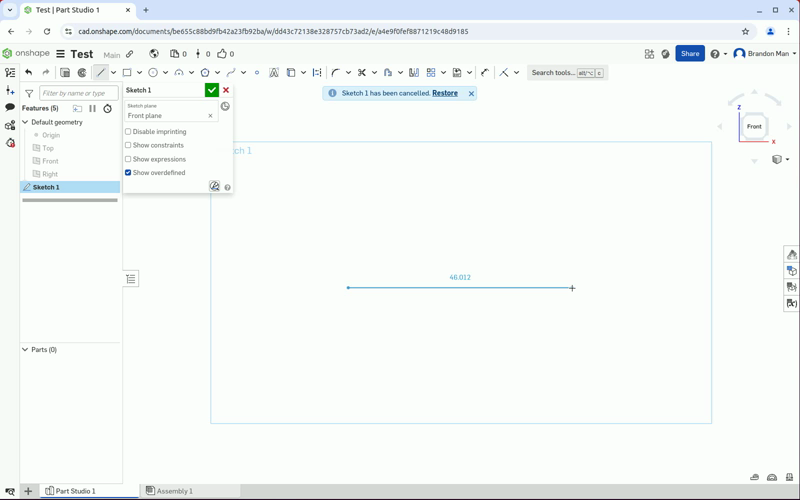
key_up(shift)
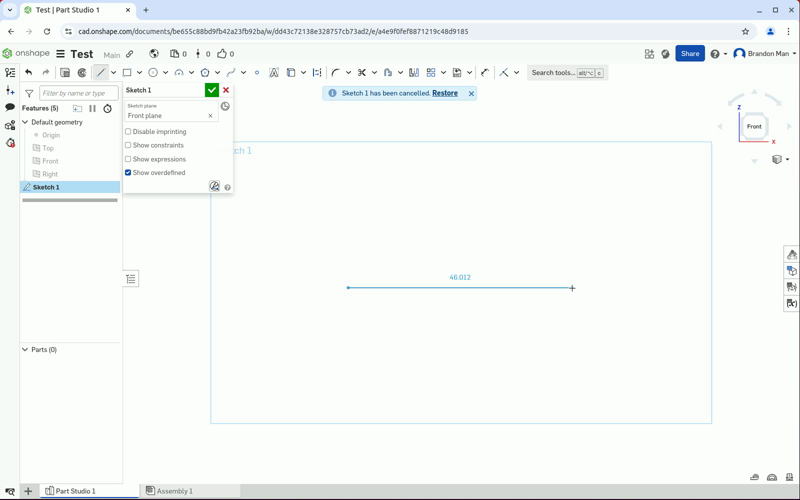
key_down(shift)
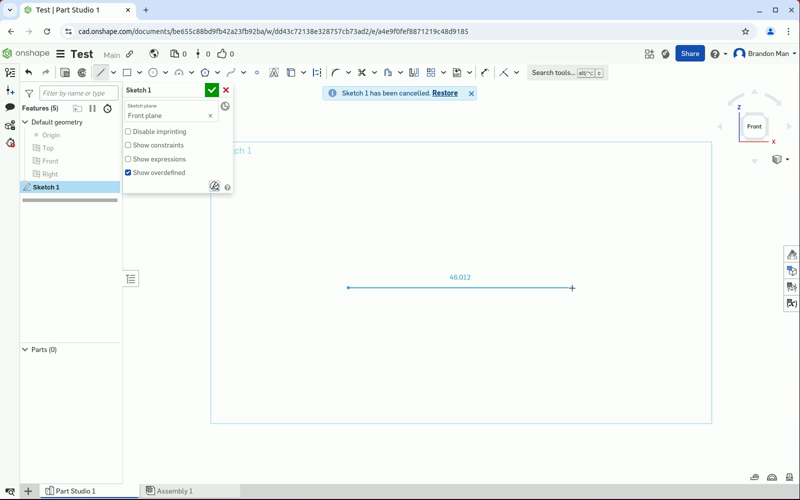
mouse_move(589, 287)
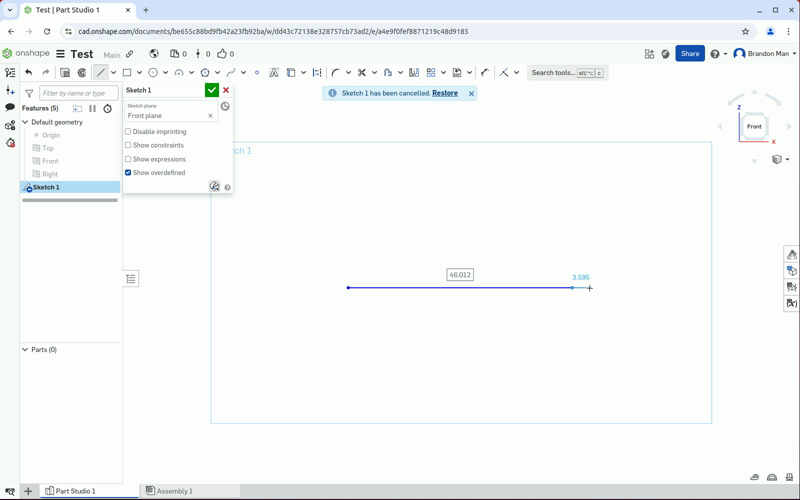
mouse_move(572, 278)
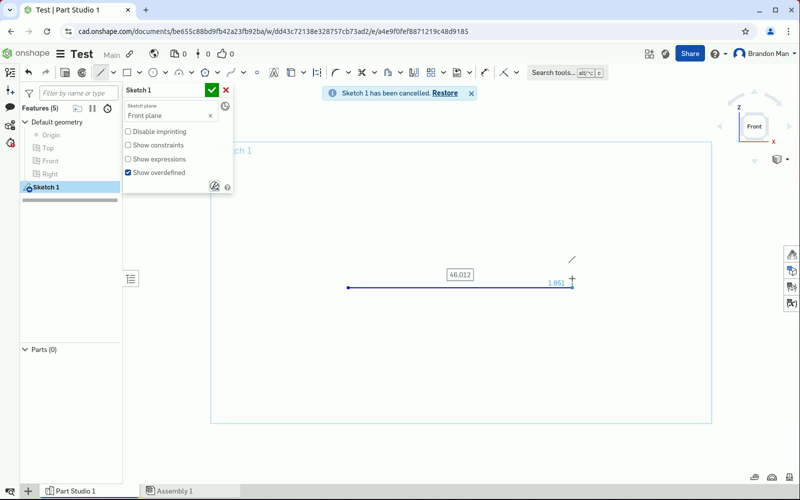
click(572, 278)
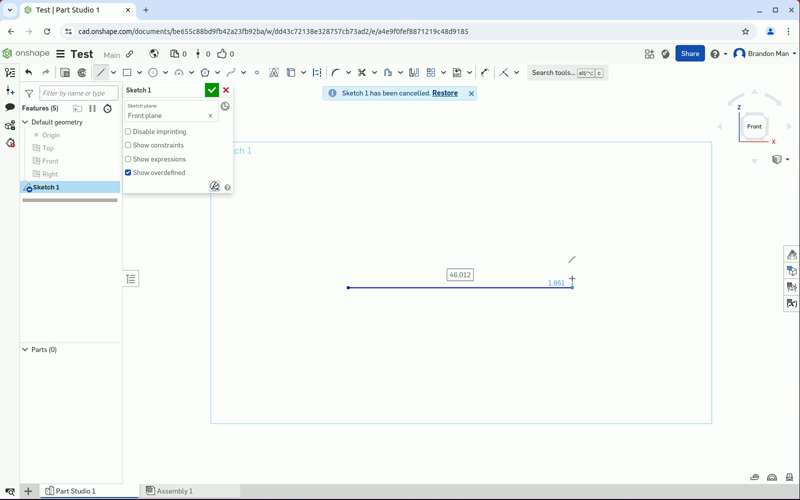
key_up(shift)
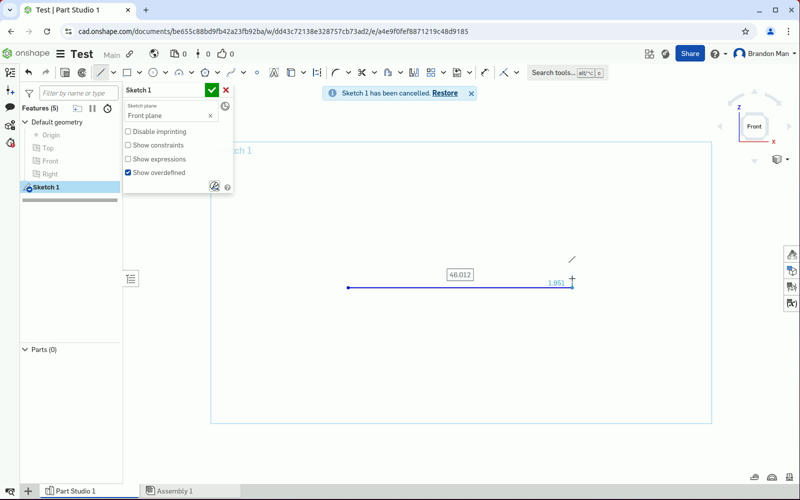
key_down(shift)
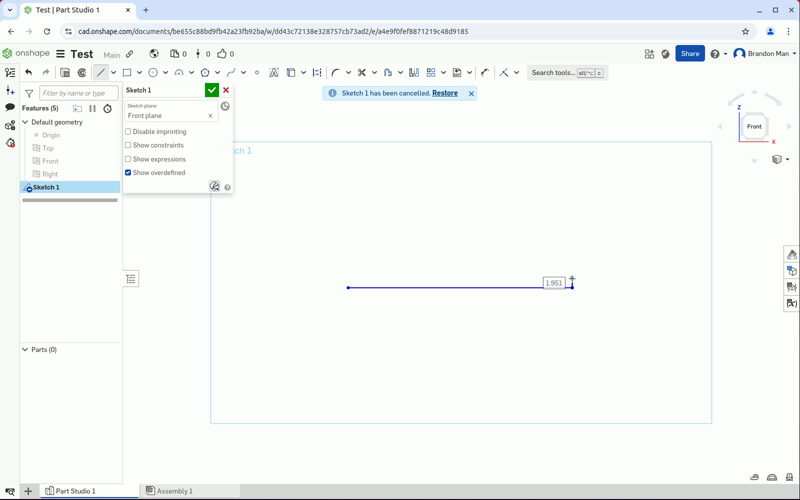
mouse_move(348, 278)
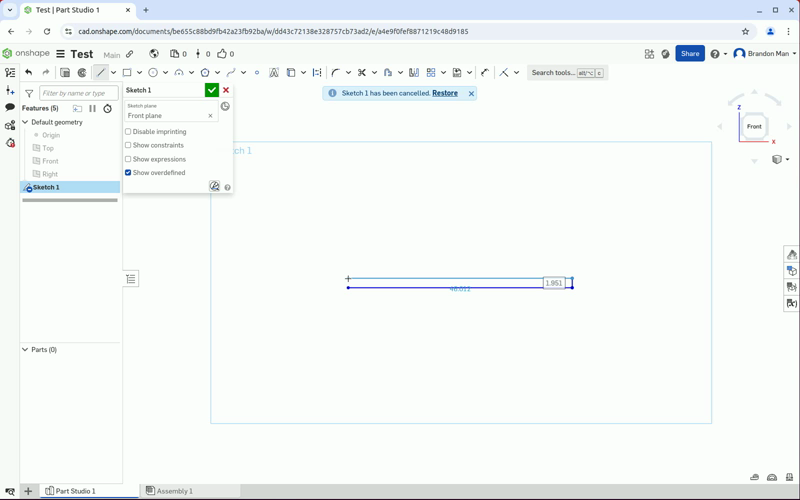
click(348, 278)
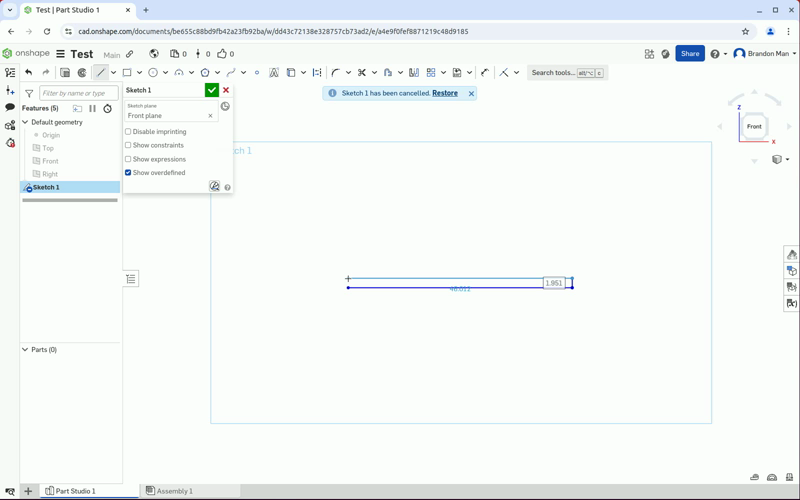
key_up(shift)
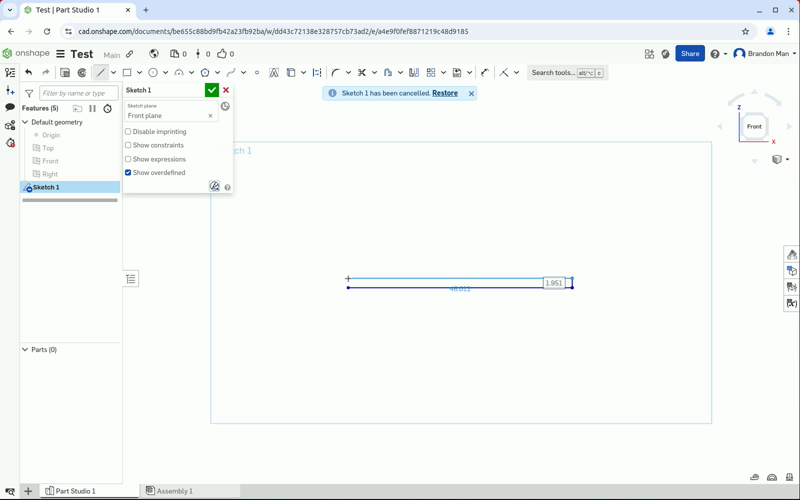
mouse_move(378, 278)
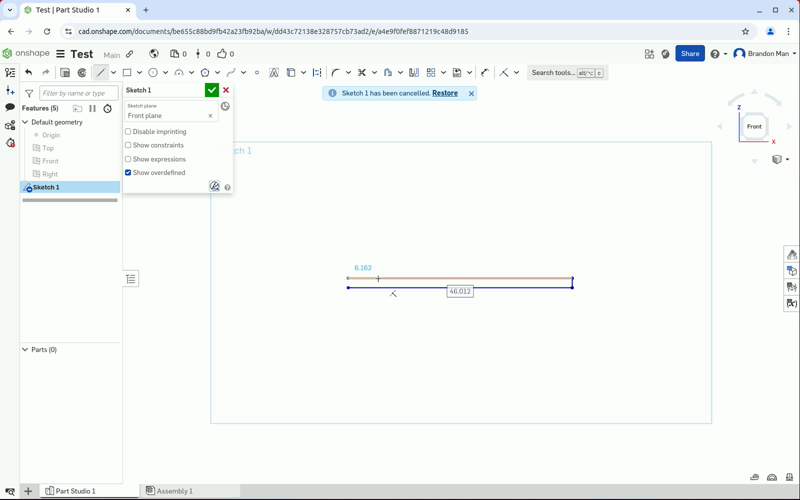
key_down(shift)
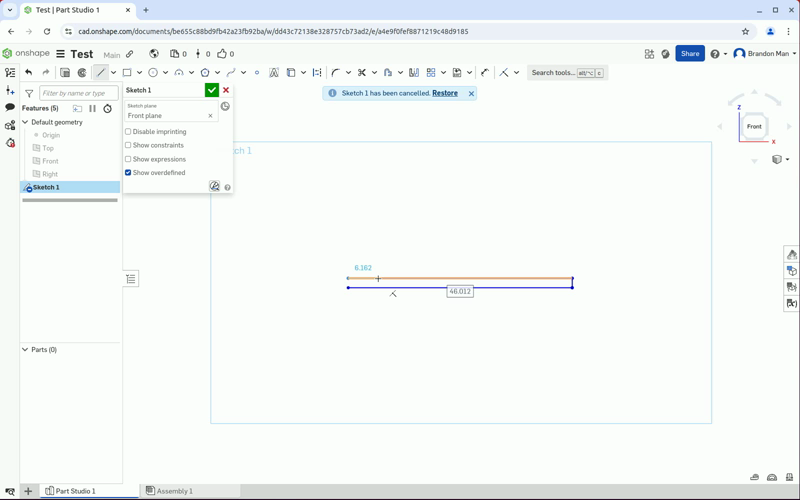
mouse_move(348, 287)
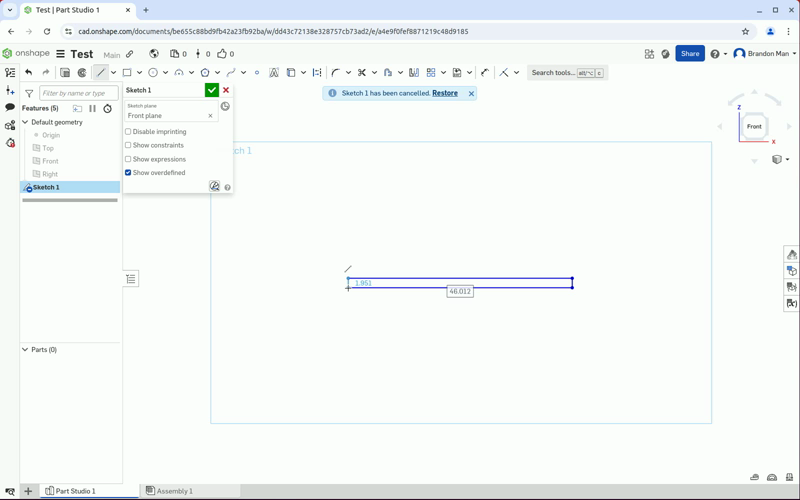
key_up(shift)
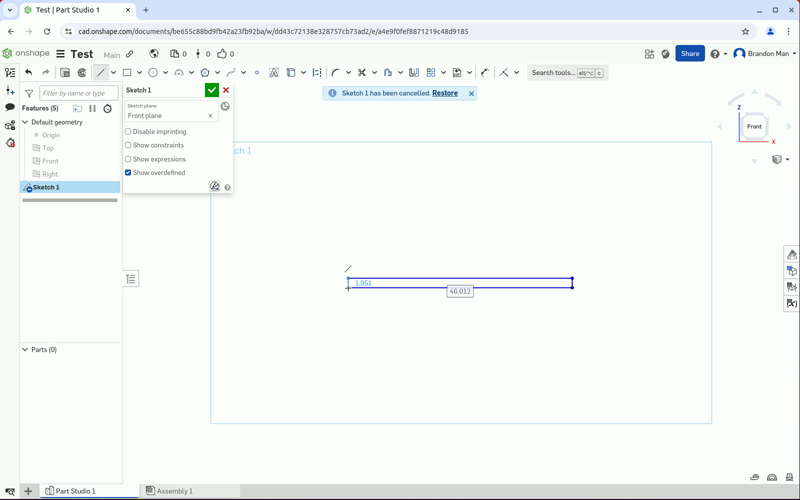
click(348, 287)
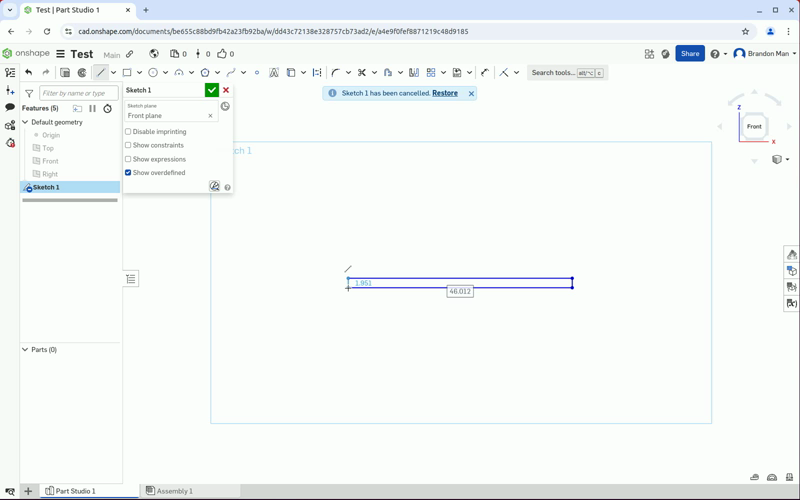
key(esc)
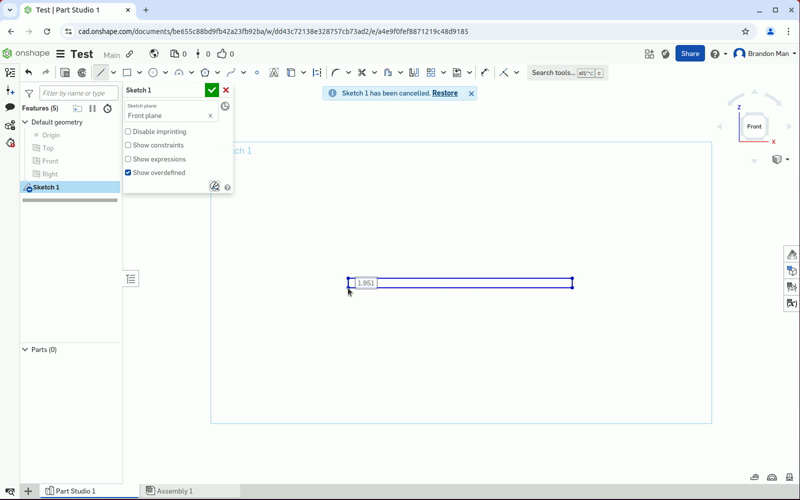
mouse_move(389, 282)
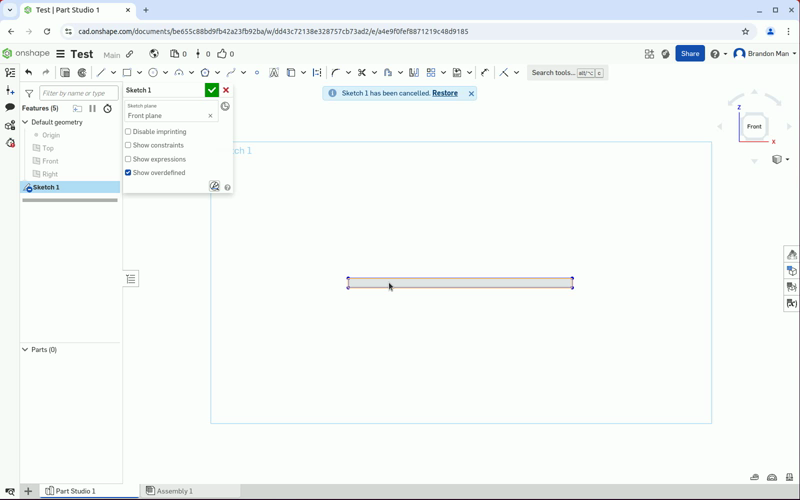
click(389, 282)
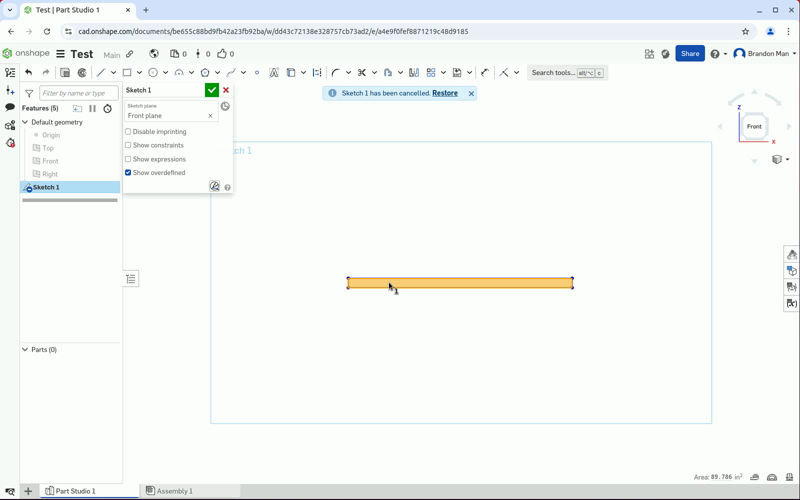
mouse_move(73, 352)
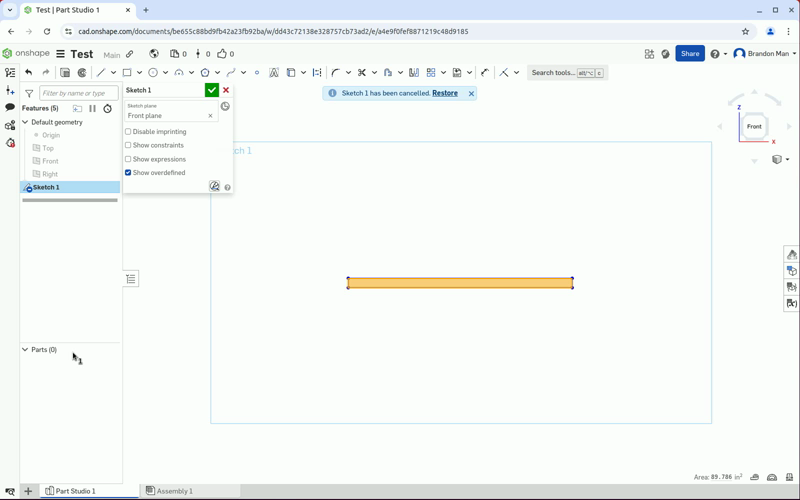
key(shift+y)
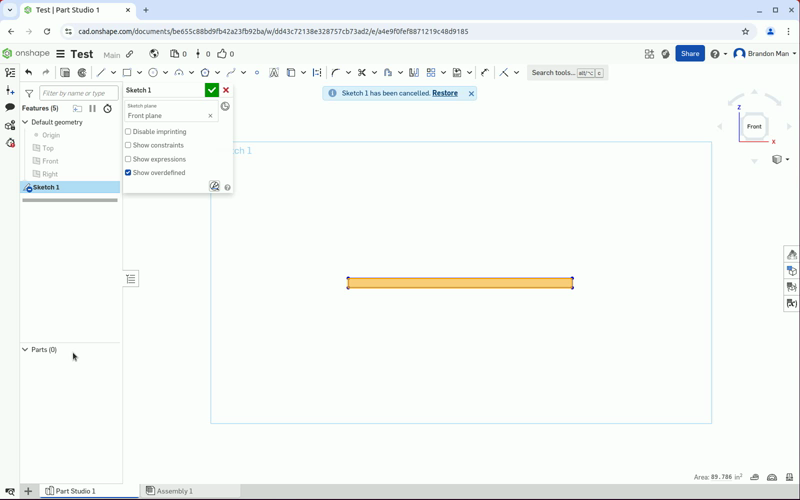
key(shift+e)
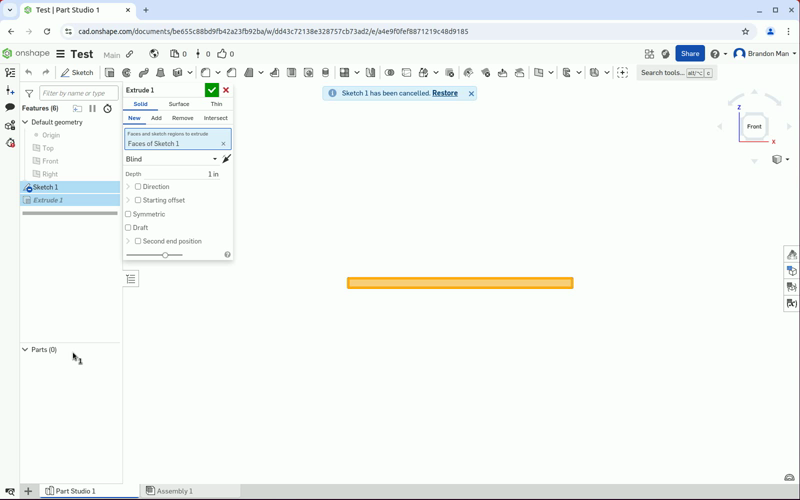
mouse_move(143, 106)
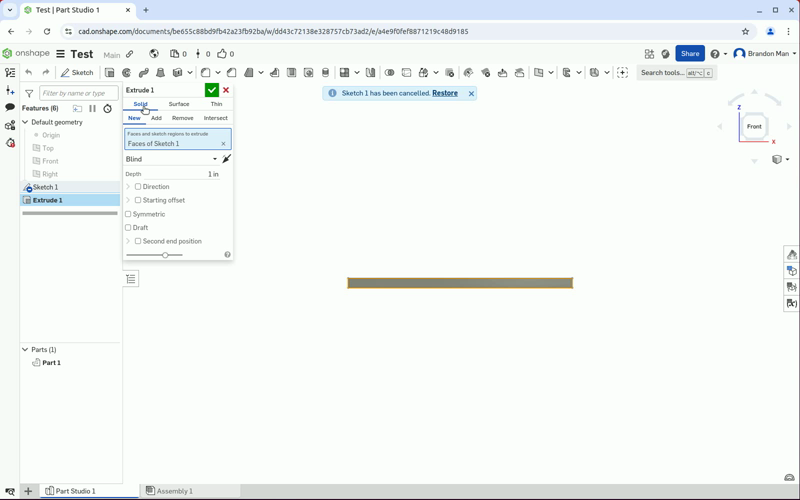
click(143, 106)
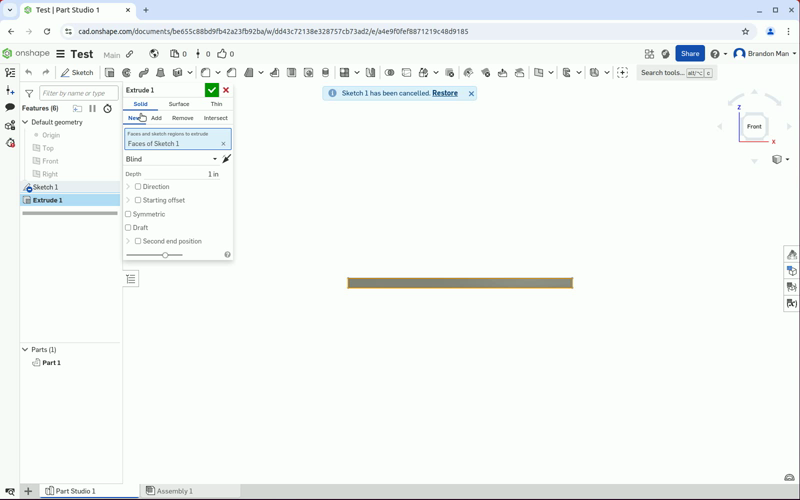
mouse_move(137, 120)
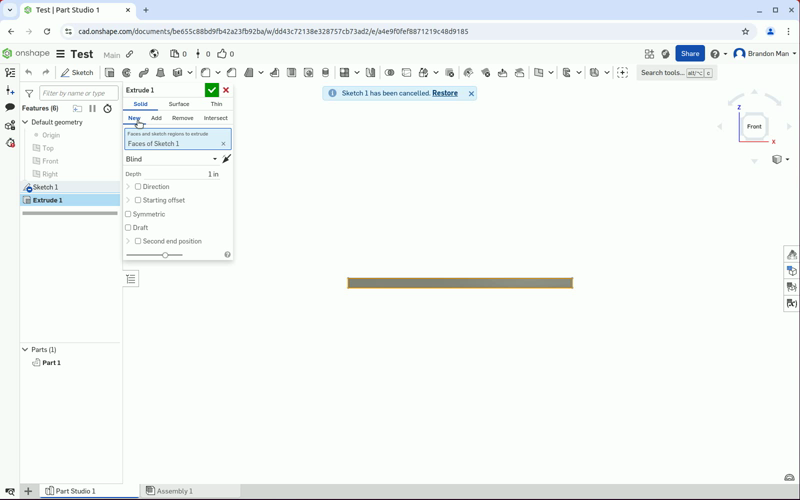
click(137, 120)
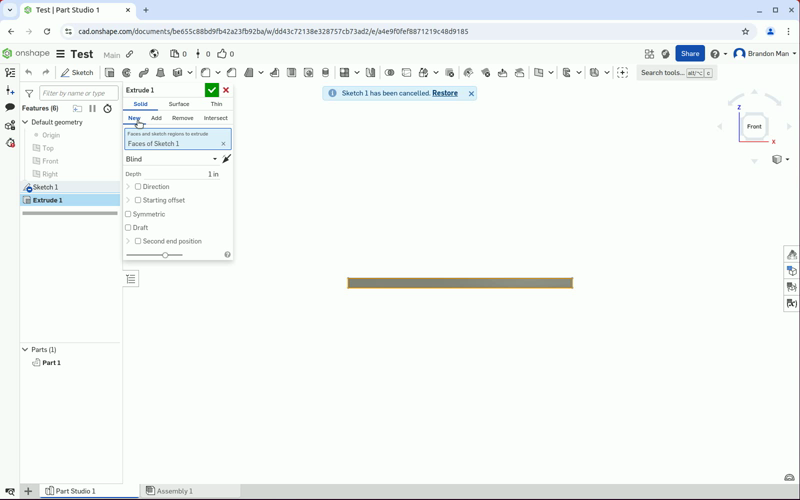
key(tab, 4)
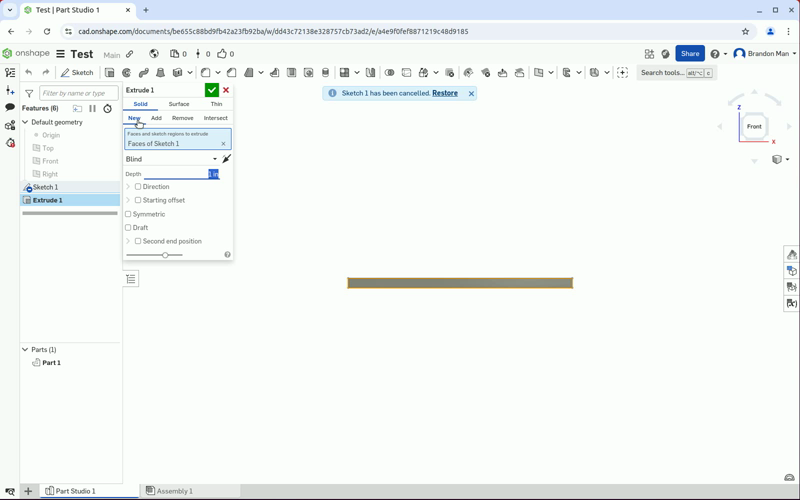
text(11.073)
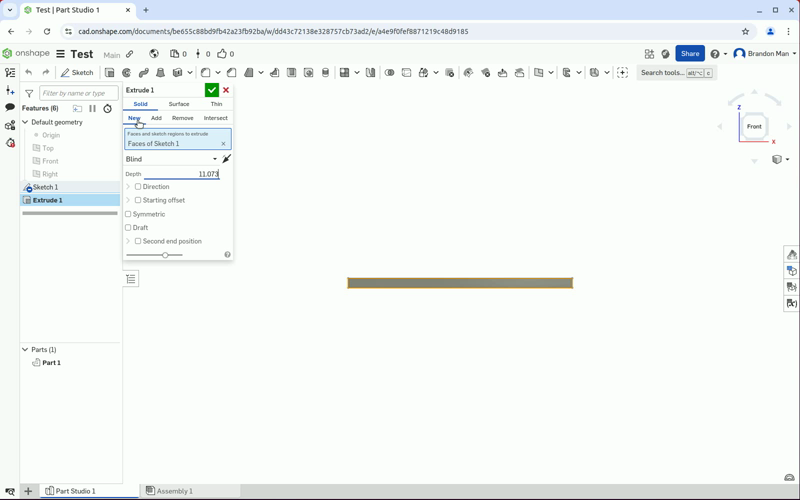
key(enter)
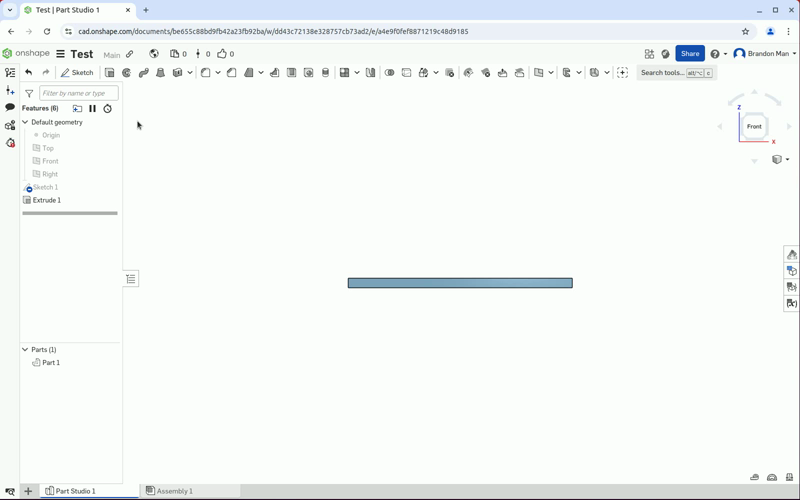
key(shift+h)
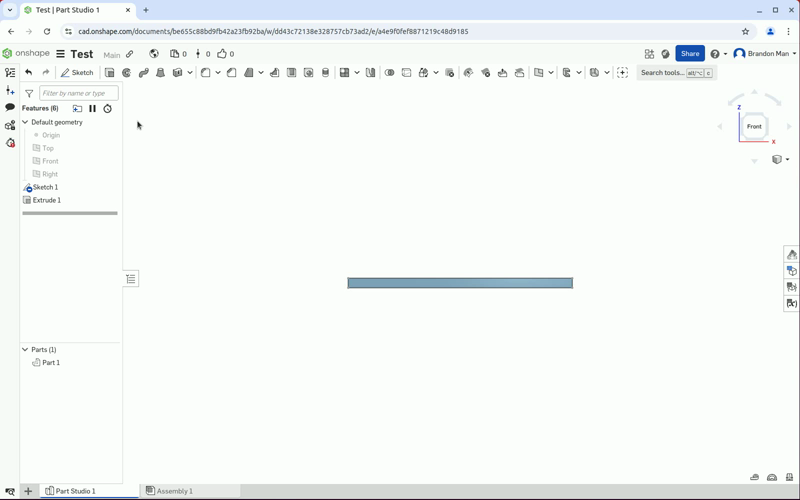
key(shift+h)
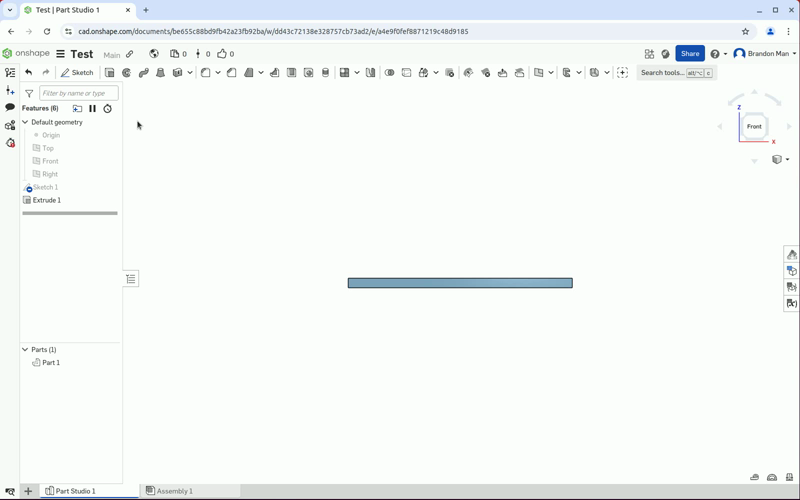
mouse_move(73, 189)
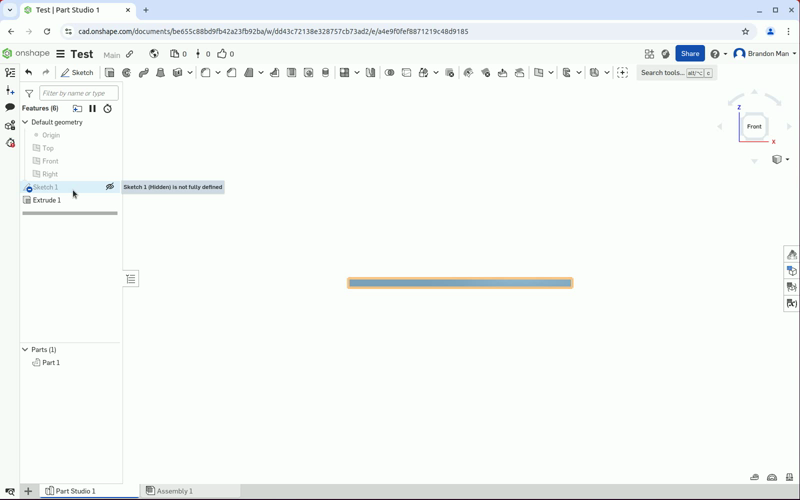
click(73, 189)
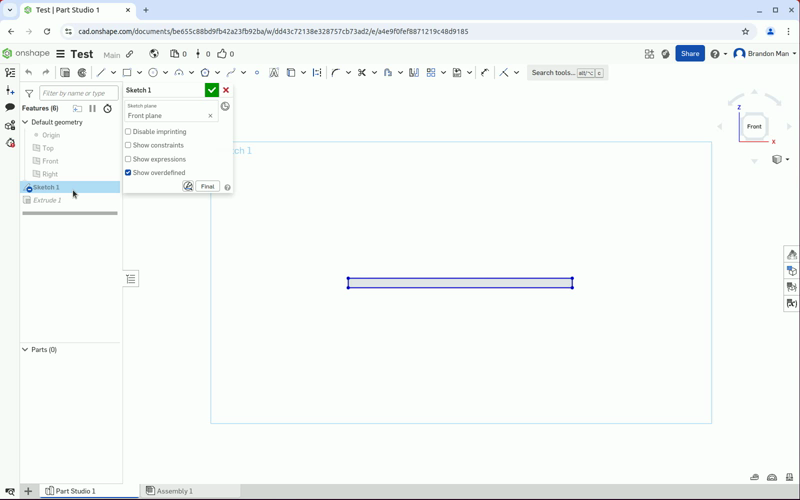
mouse_move(229, 92)
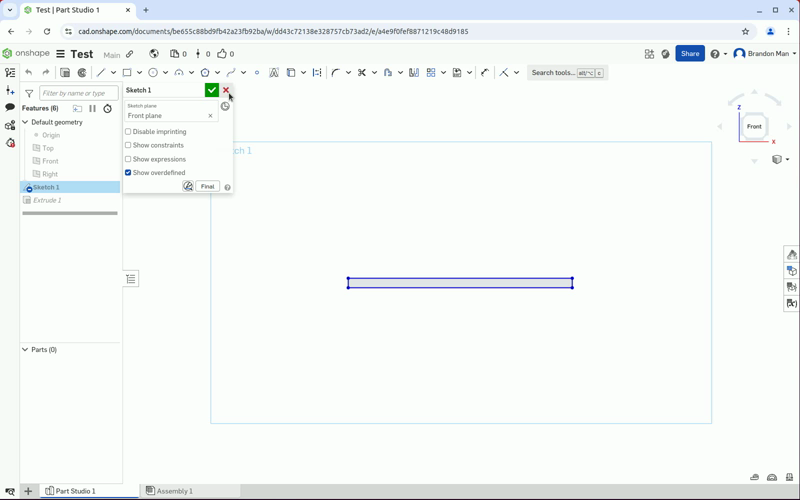
click(229, 92)
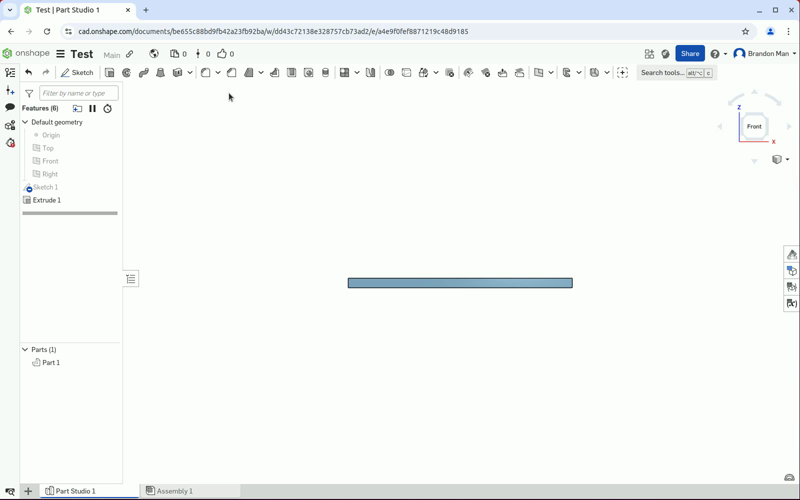
mouse_move(73, 352)
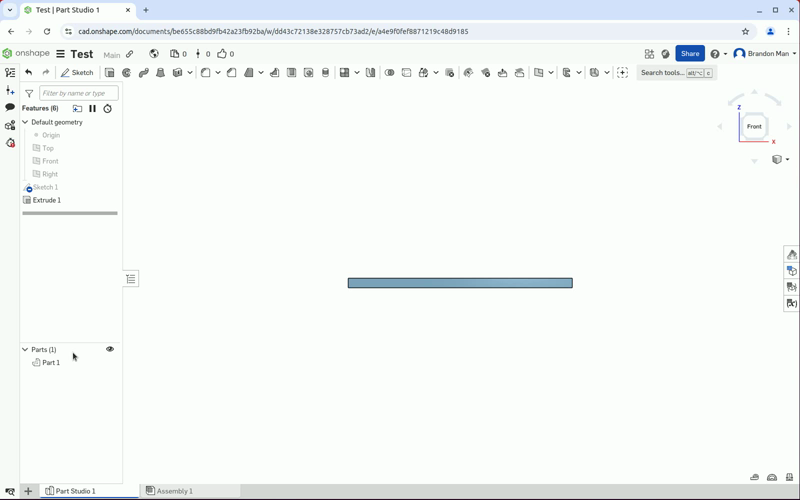
key(y)
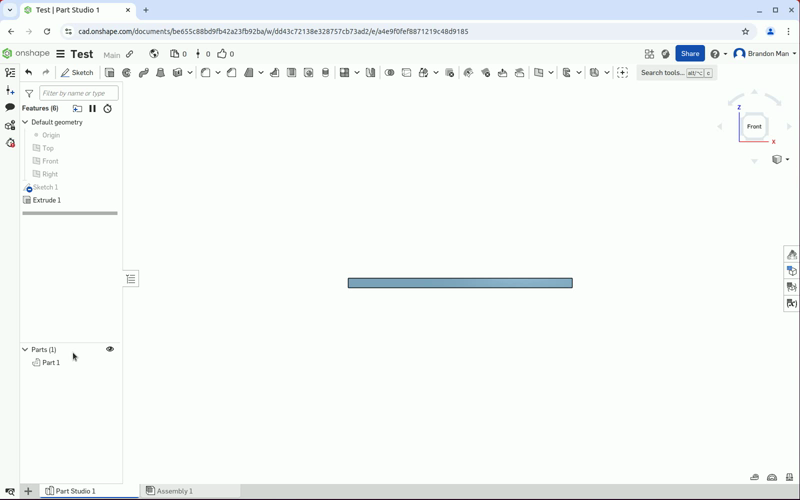
key(shift+p)
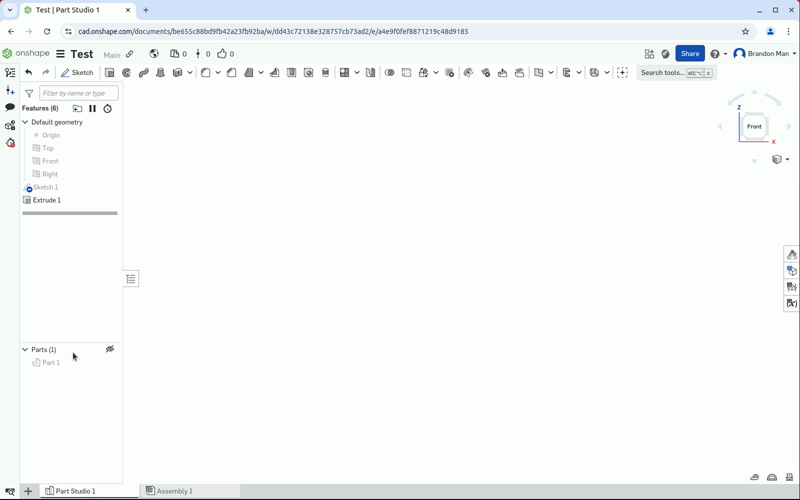
key(space)
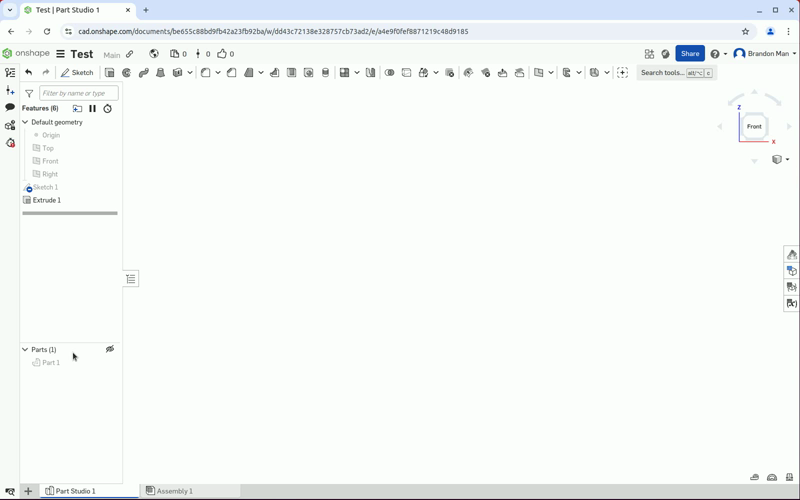
key_down(shift)
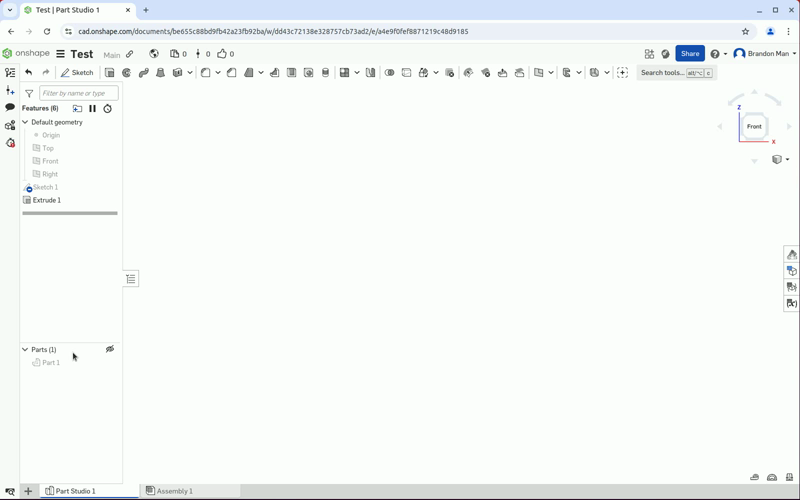
key(down)
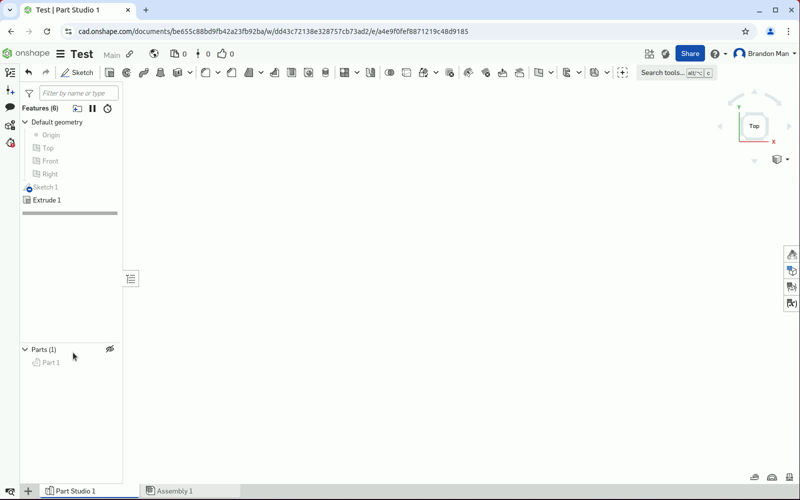
key_up(shift)
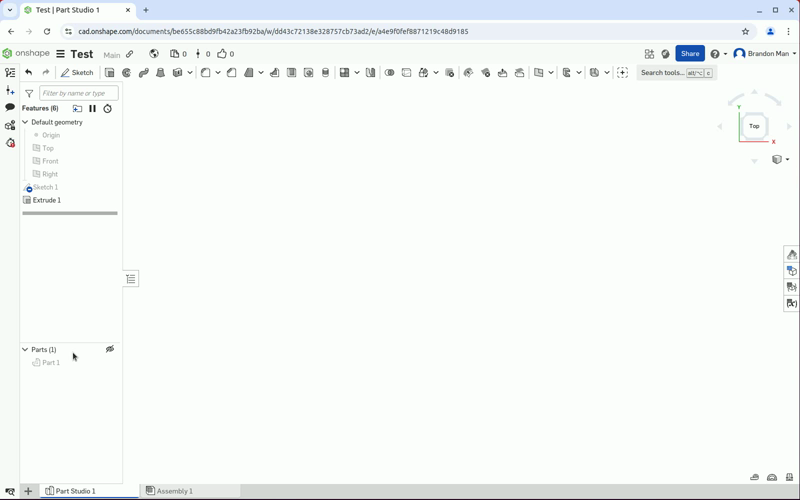
mouse_move(73, 352)
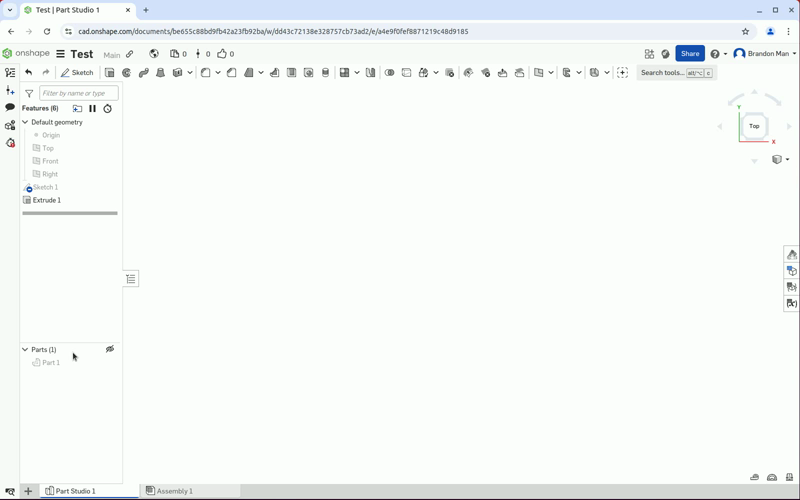
key(shift+y)
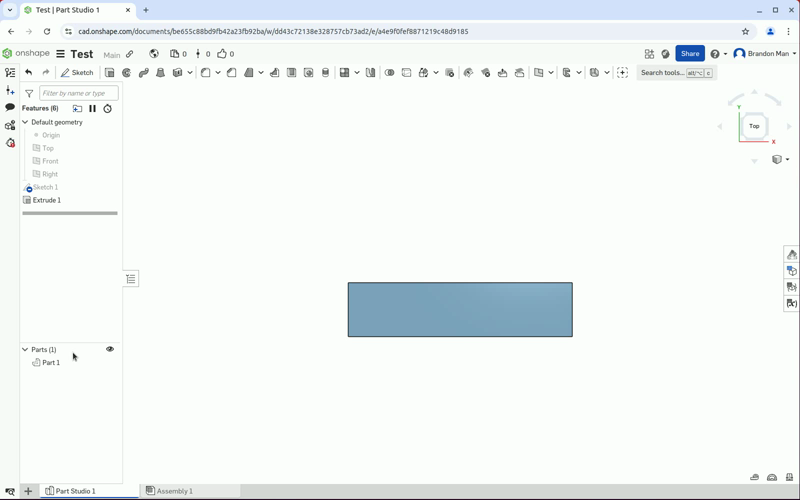
mouse_move(541, 75)
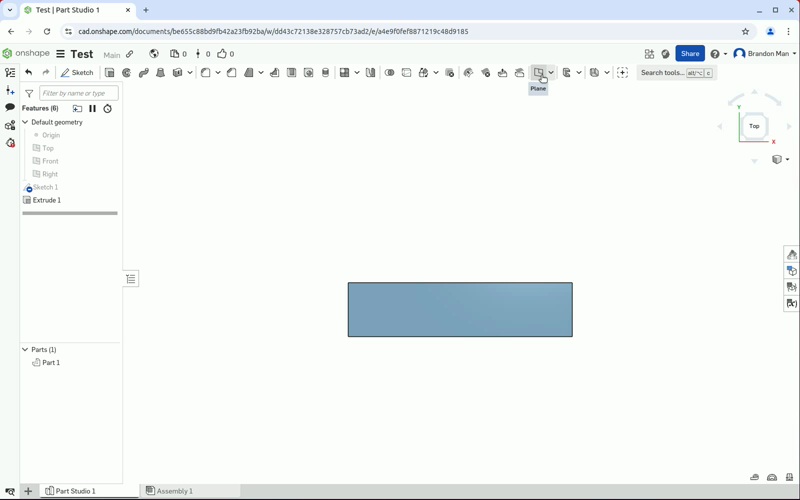
click(541, 75)
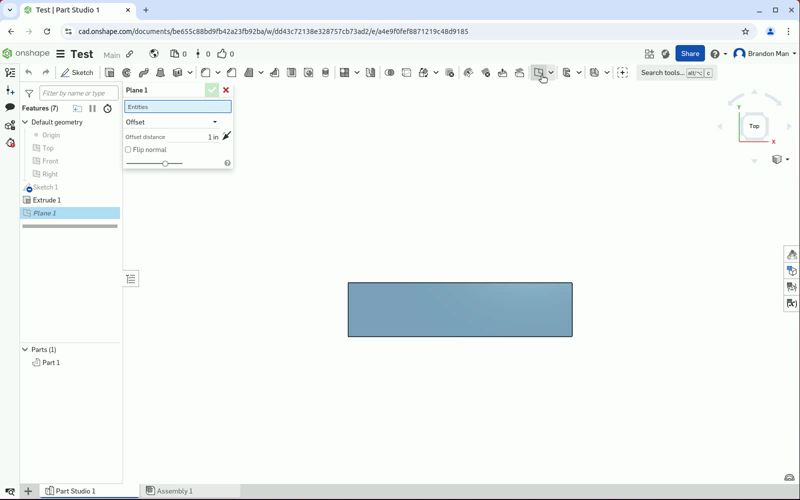
mouse_move(73, 150)
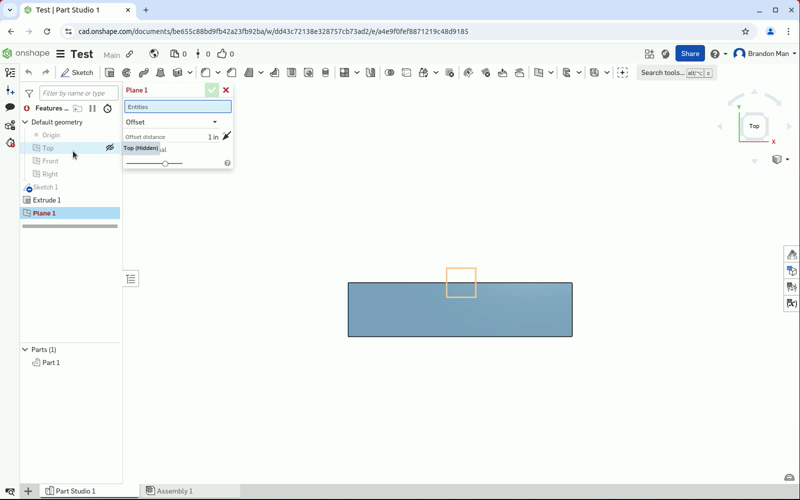
click(73, 150)
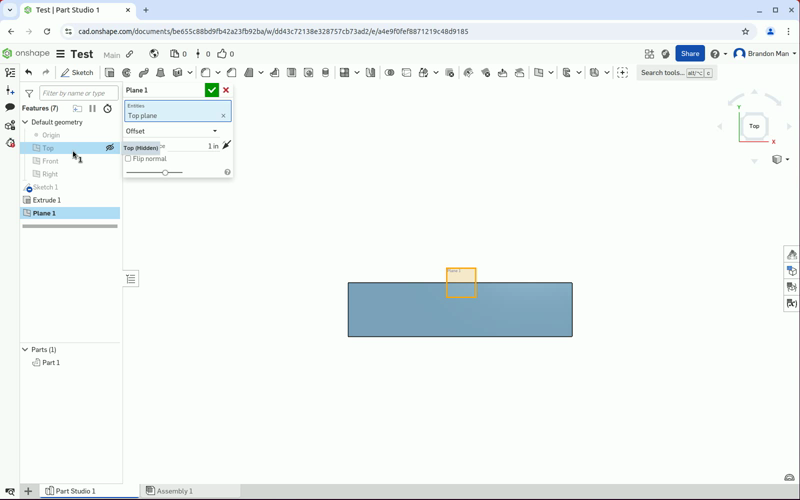
key(tab, 2)
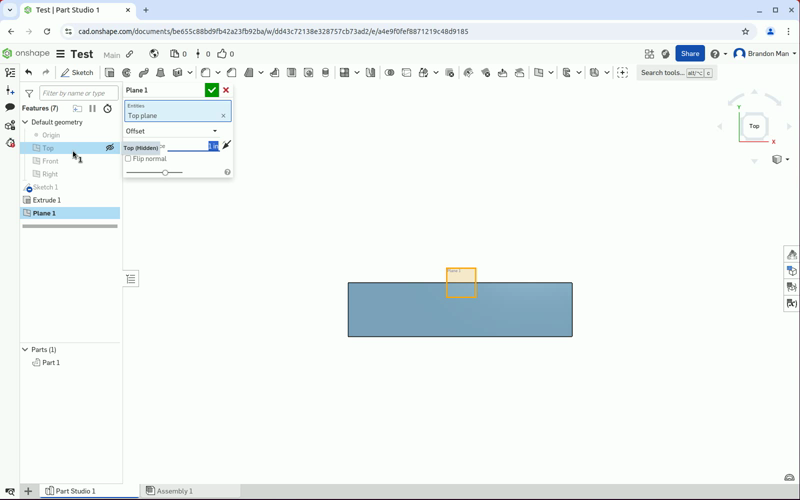
text(0.955)
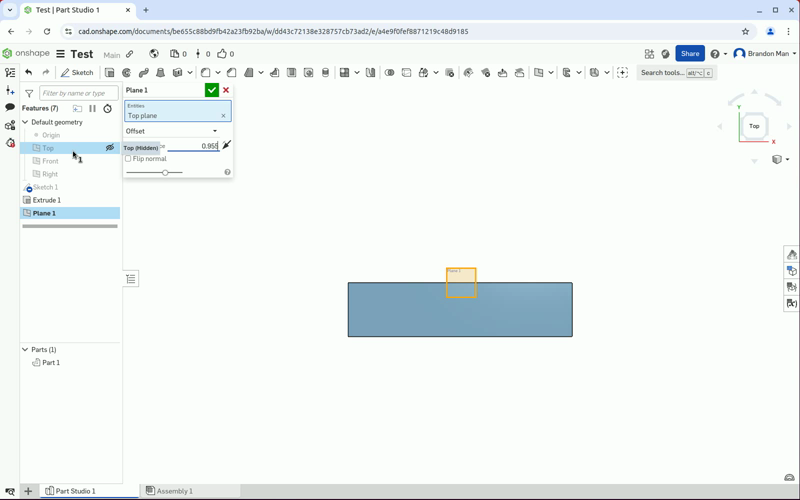
key(enter, 2)
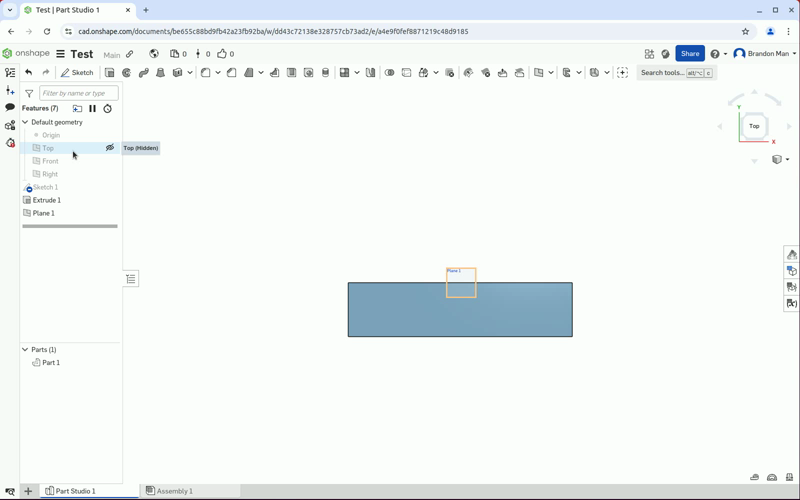
key(shift+s)
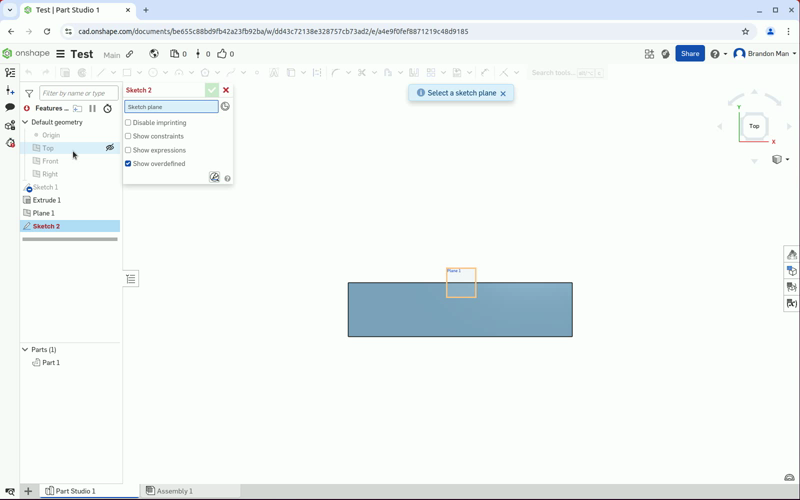
mouse_move(73, 215)
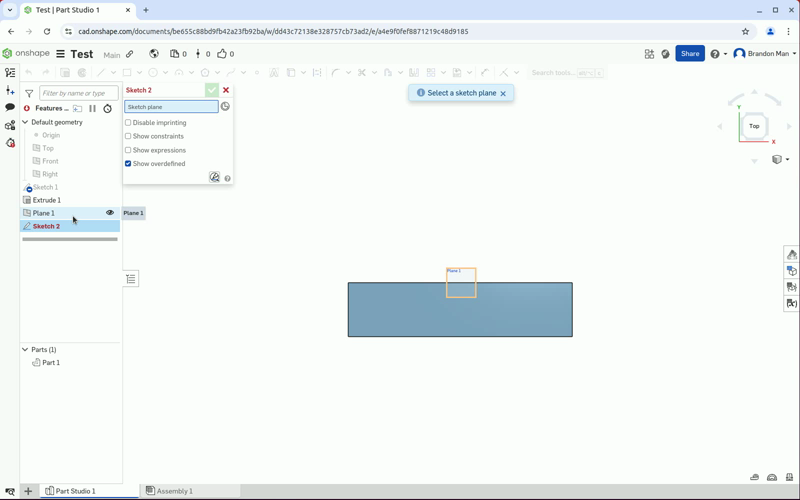
click(73, 215)
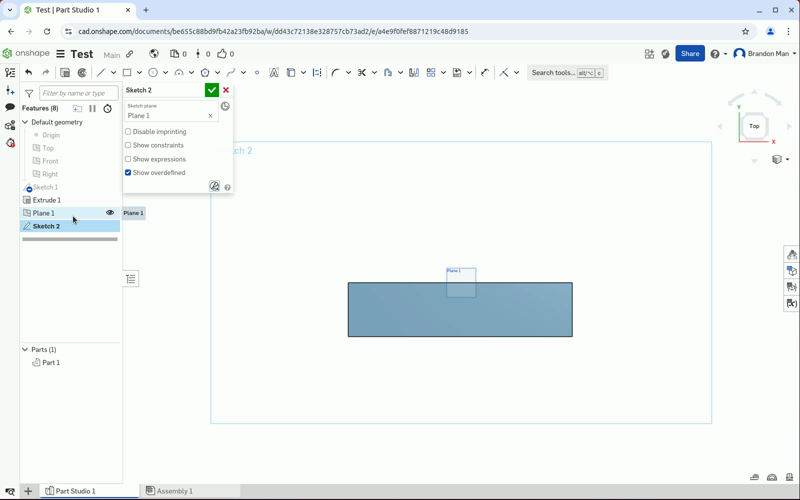
mouse_move(73, 352)
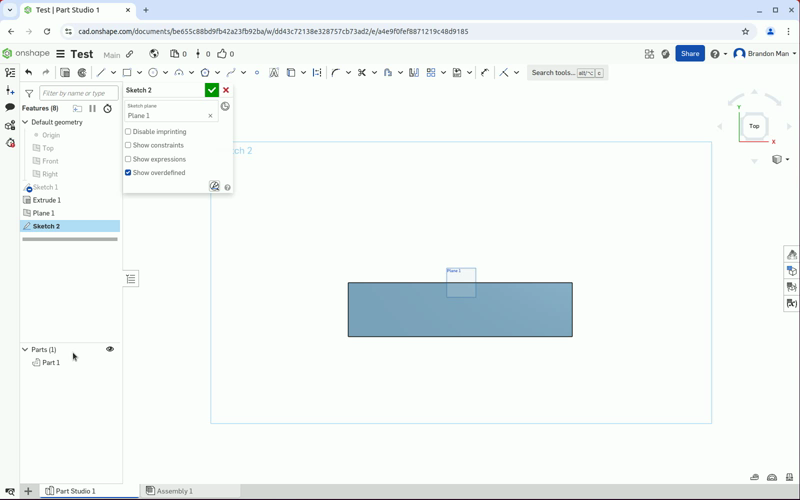
key(y)
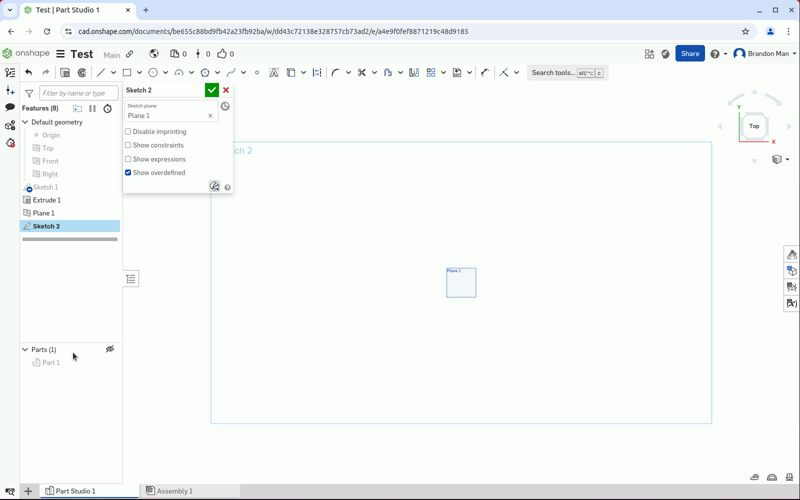
key(l)
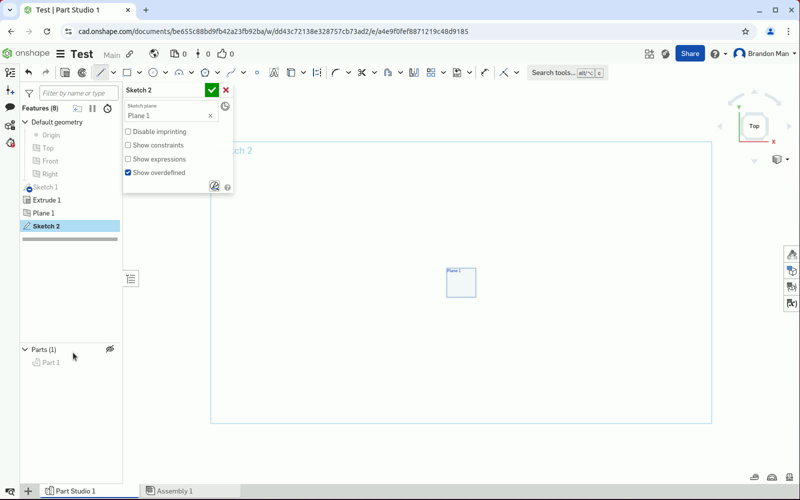
key_down(shift)
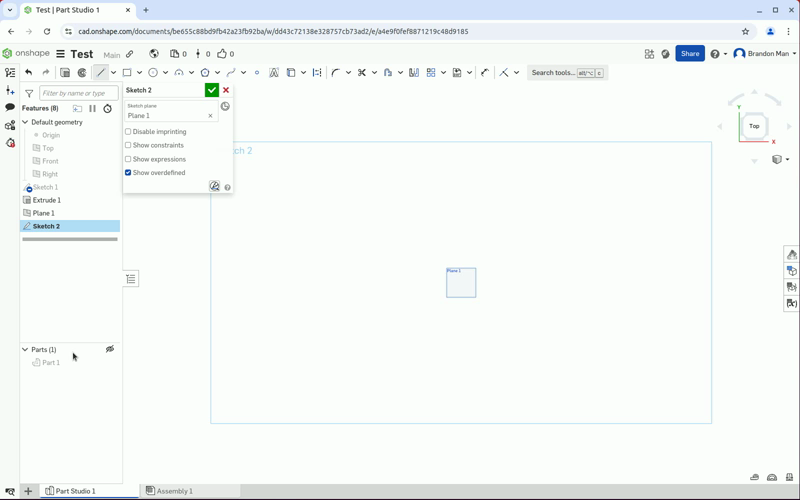
mouse_move(348, 290)
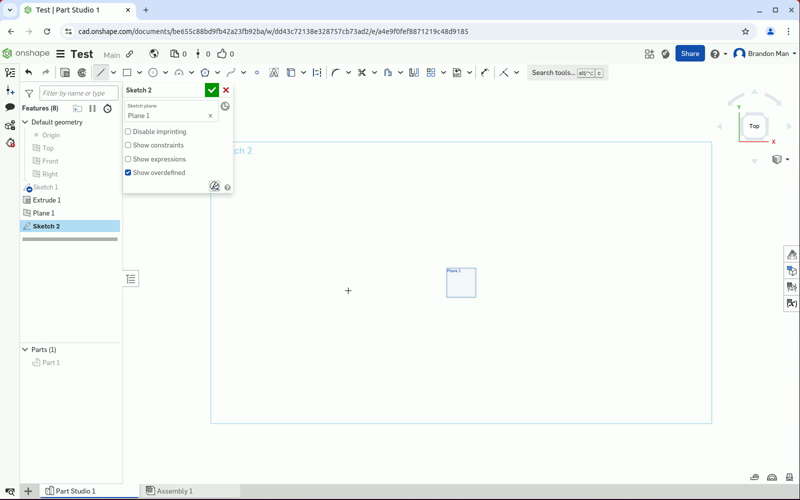
click(348, 290)
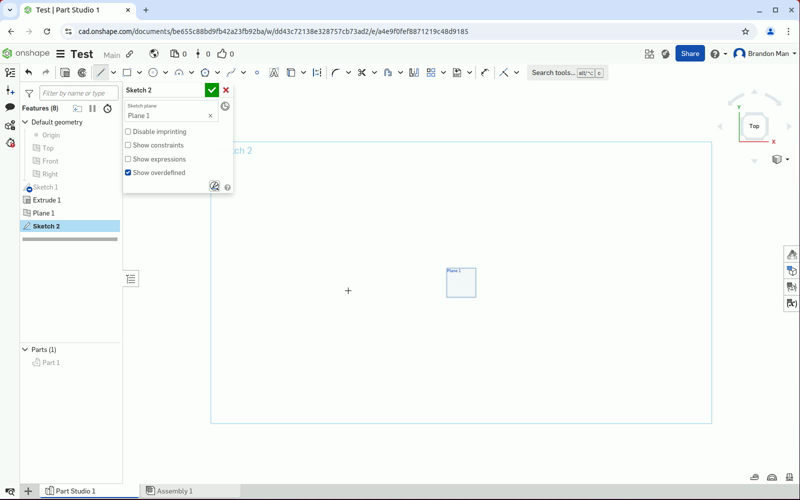
key_up(shift)
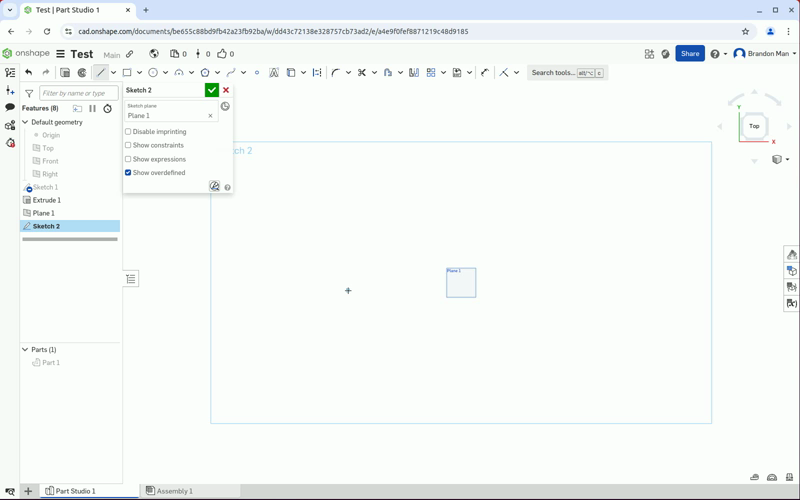
key_down(shift)
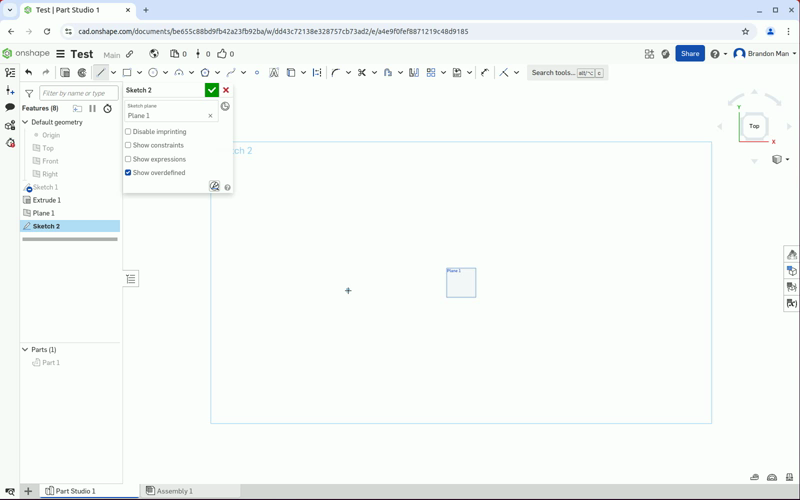
mouse_move(378, 290)
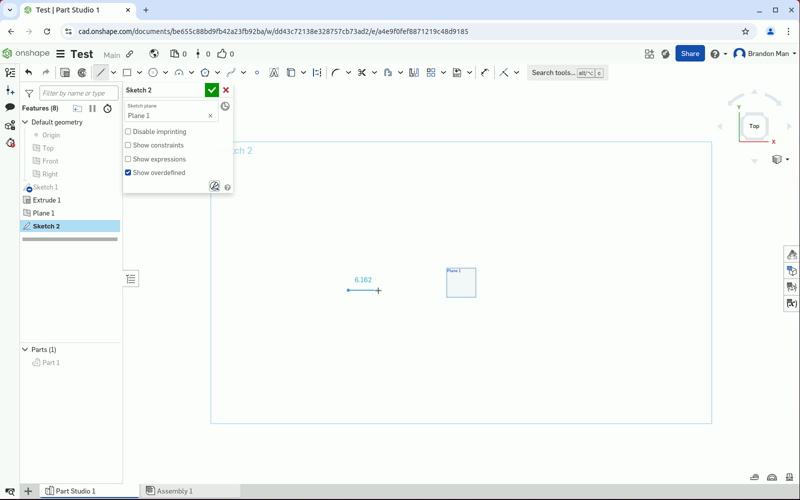
mouse_move(356, 290)
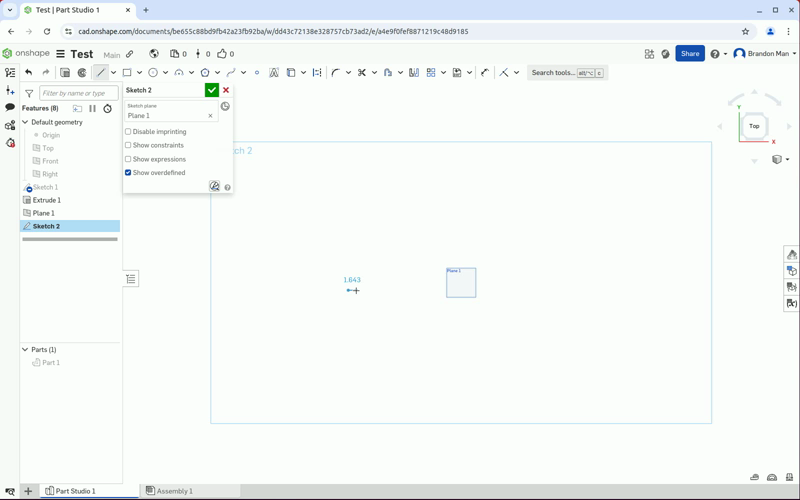
click(356, 290)
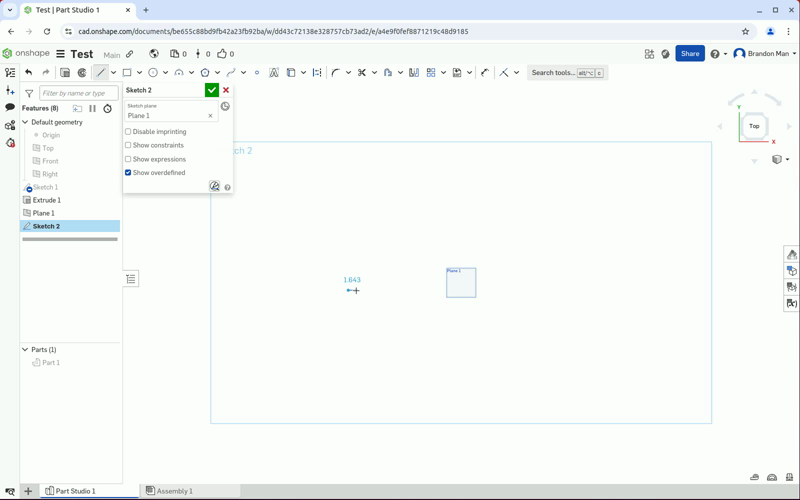
key_up(shift)
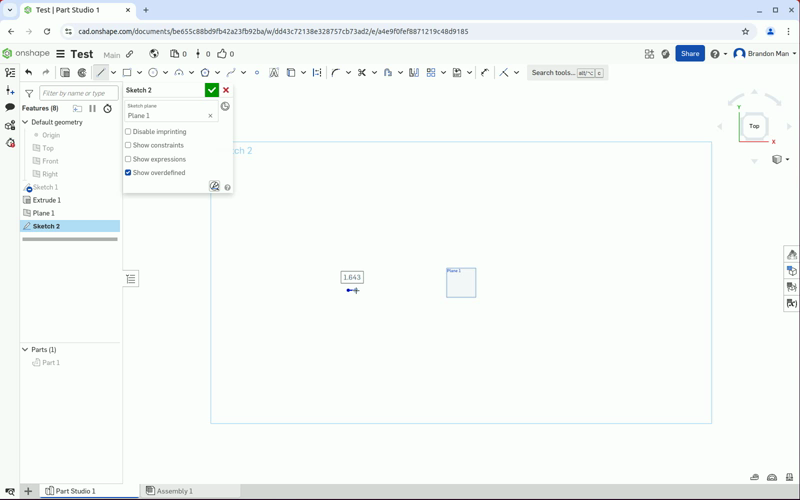
key_down(shift)
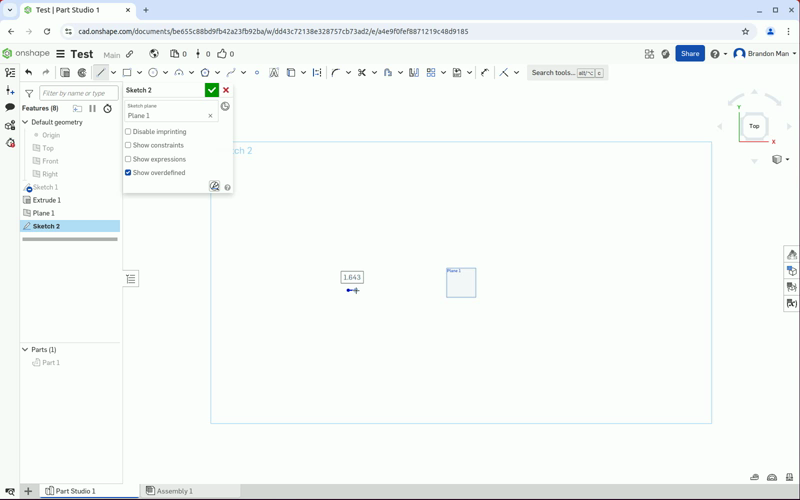
mouse_move(386, 290)
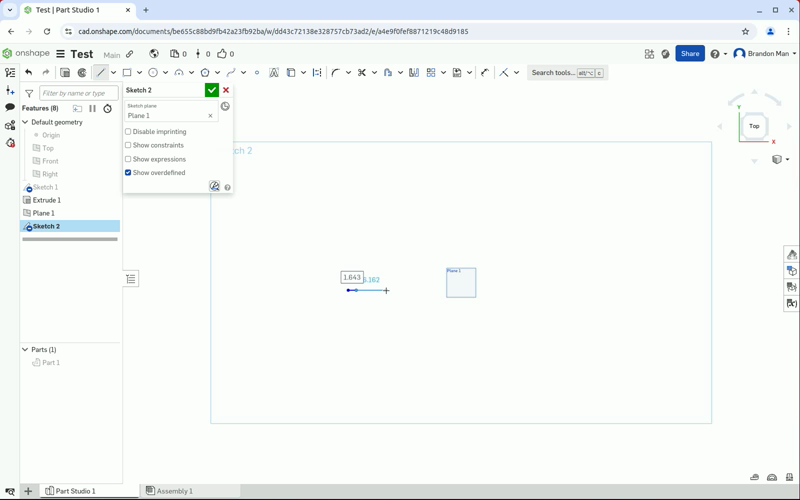
mouse_move(356, 282)
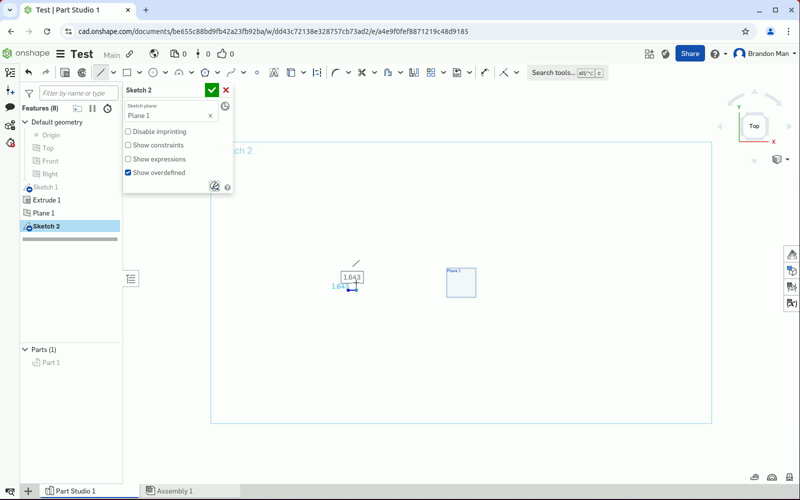
click(356, 282)
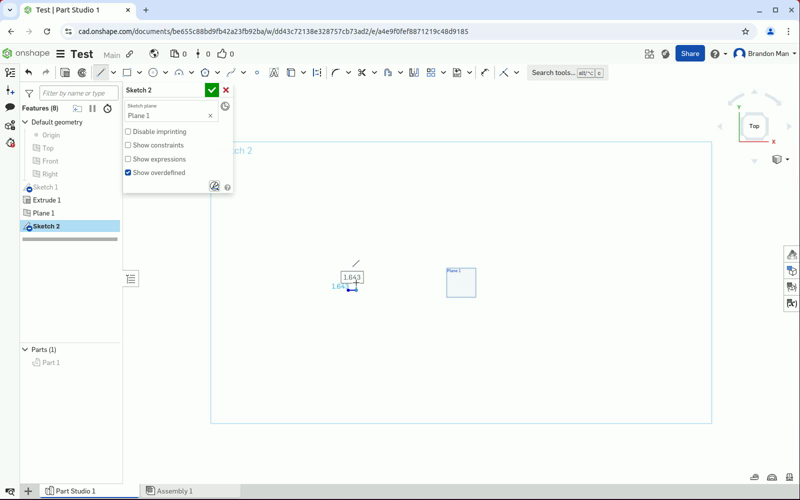
key_up(shift)
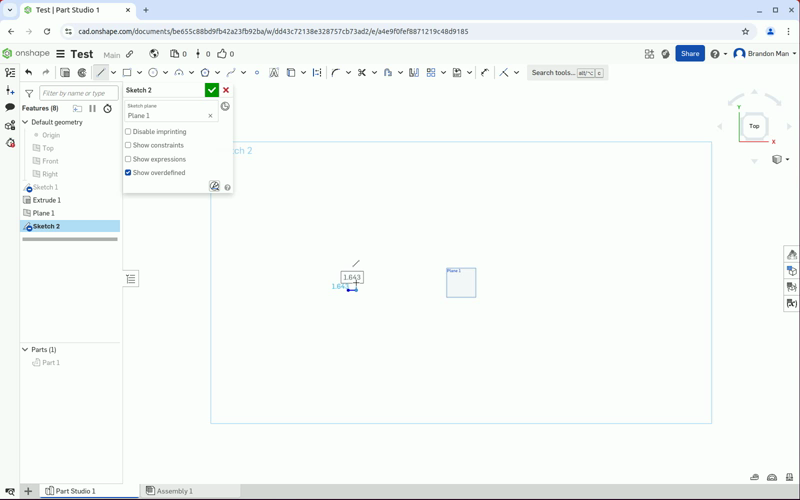
key_down(shift)
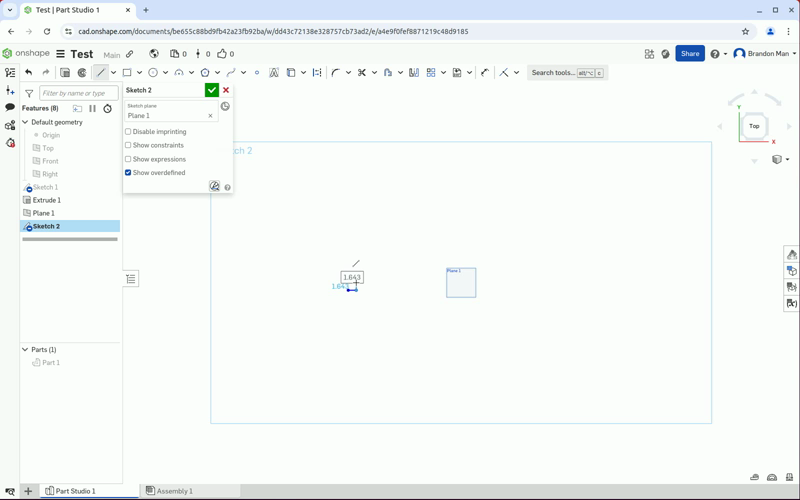
mouse_move(386, 282)
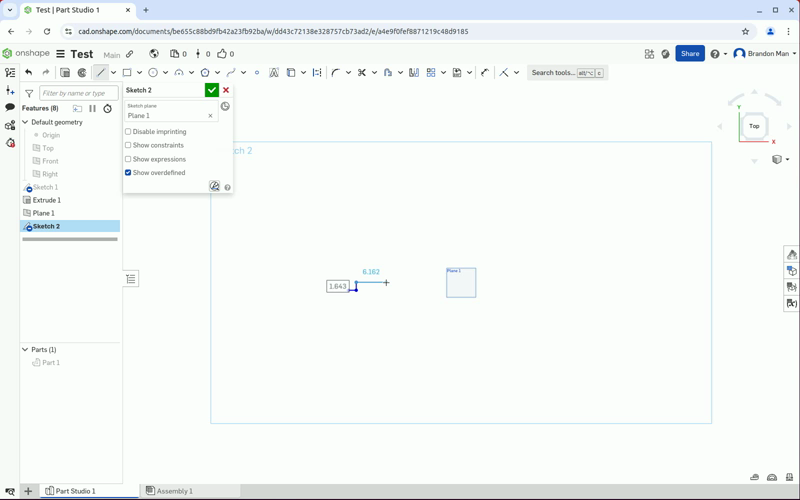
mouse_move(348, 282)
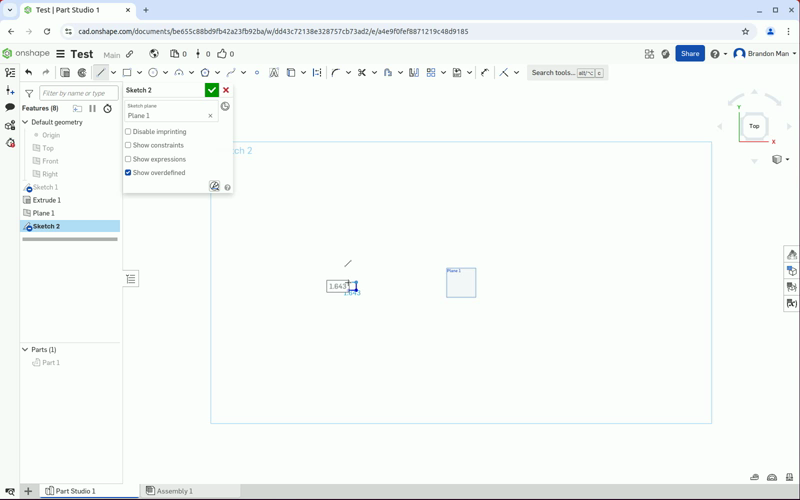
click(348, 282)
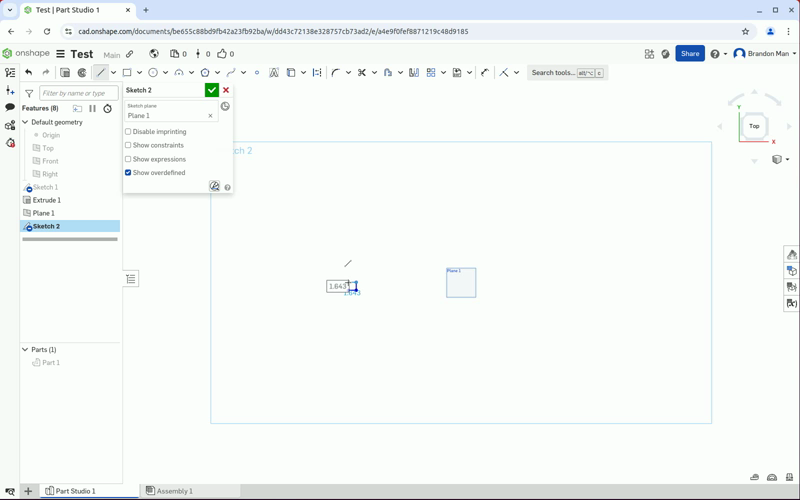
key_up(shift)
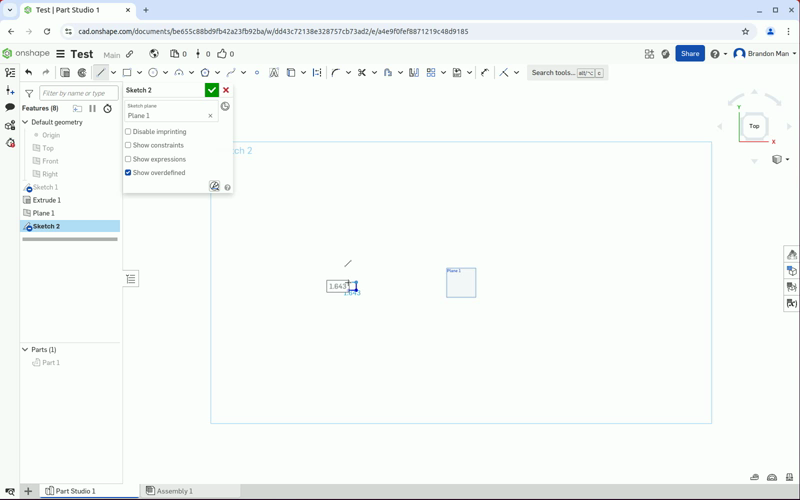
mouse_move(378, 282)
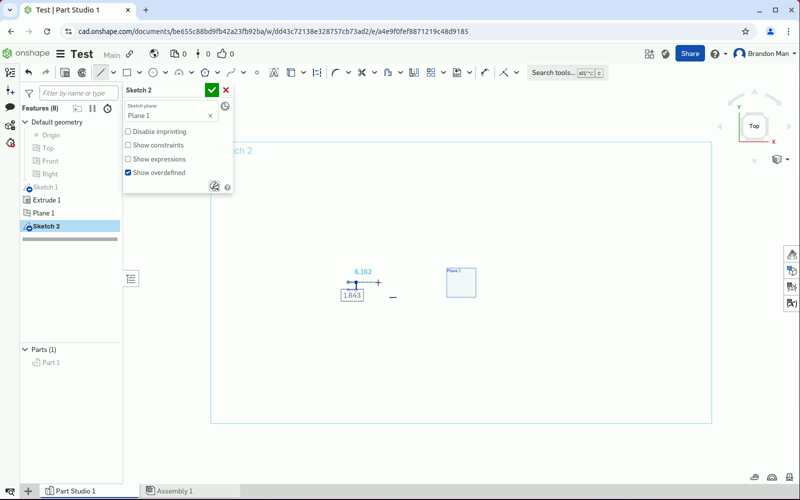
key_down(shift)
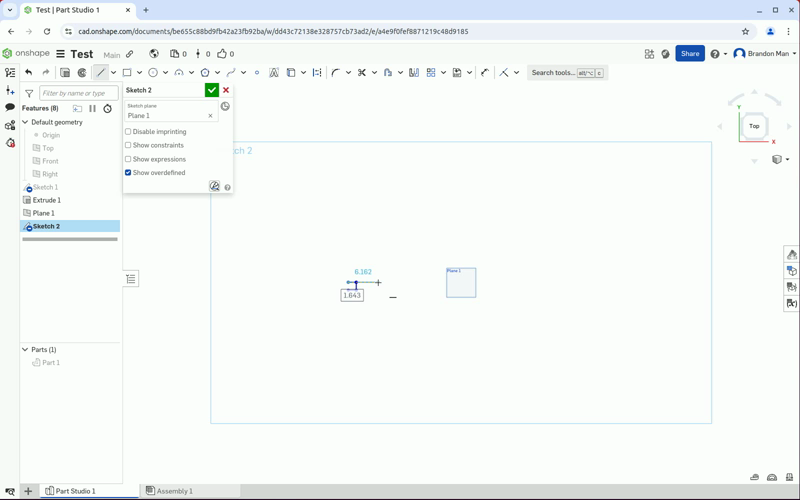
mouse_move(348, 290)
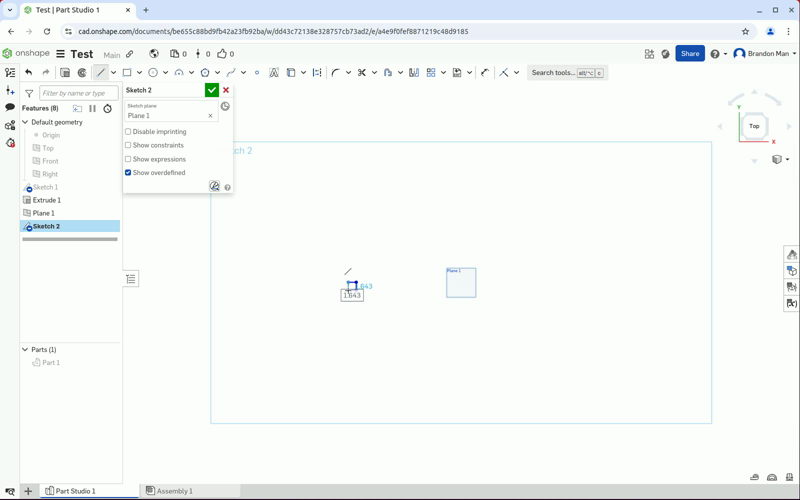
key_up(shift)
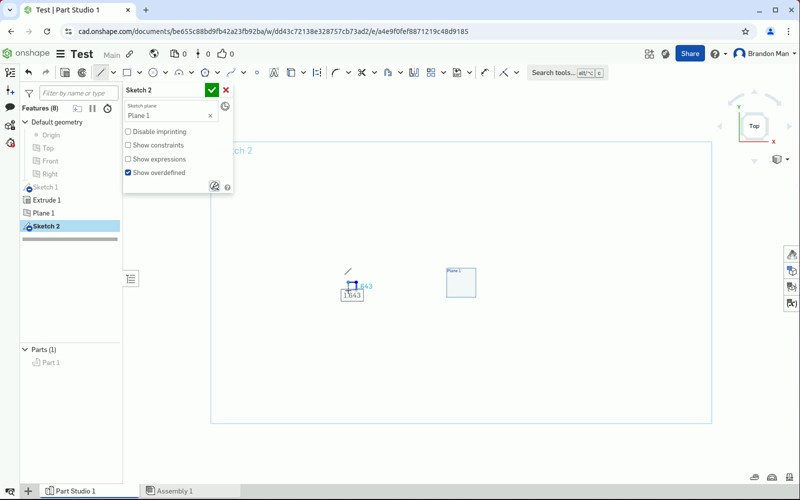
click(348, 290)
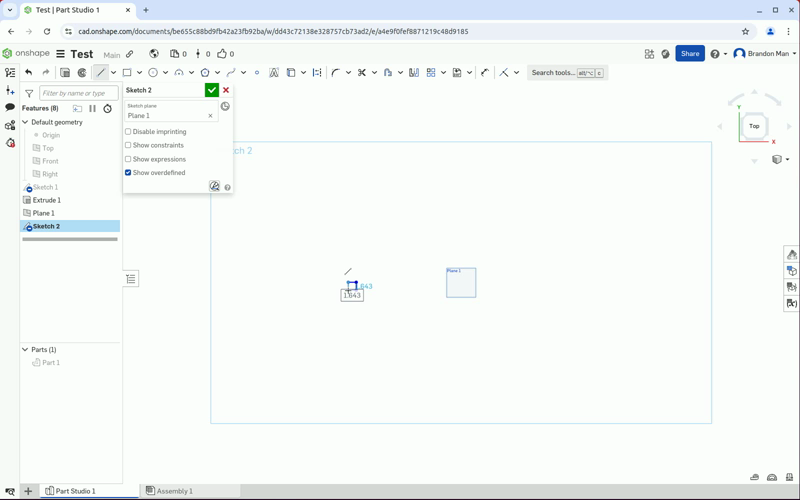
key(esc)
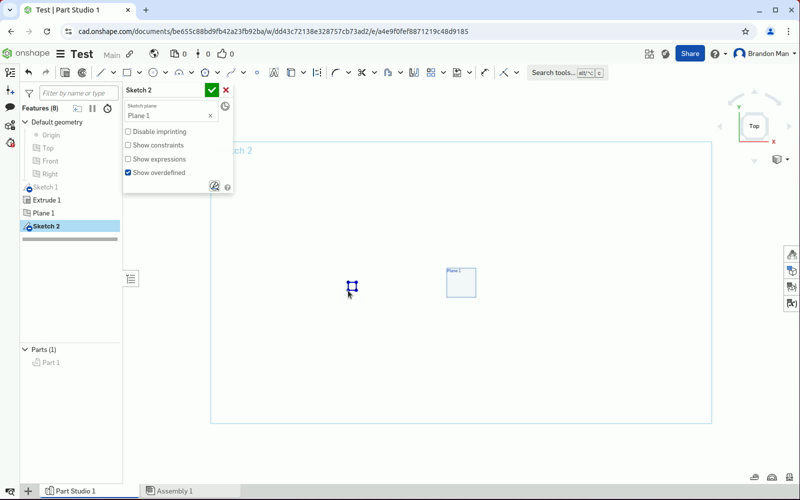
mouse_move(356, 289)
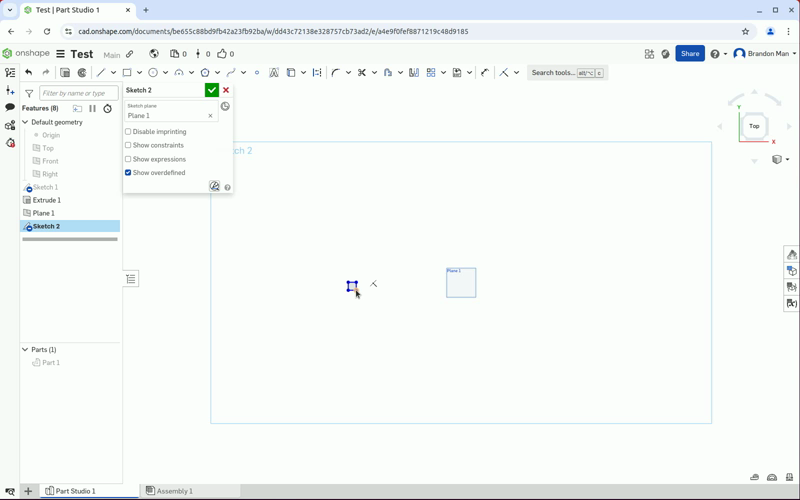
scroll(6)
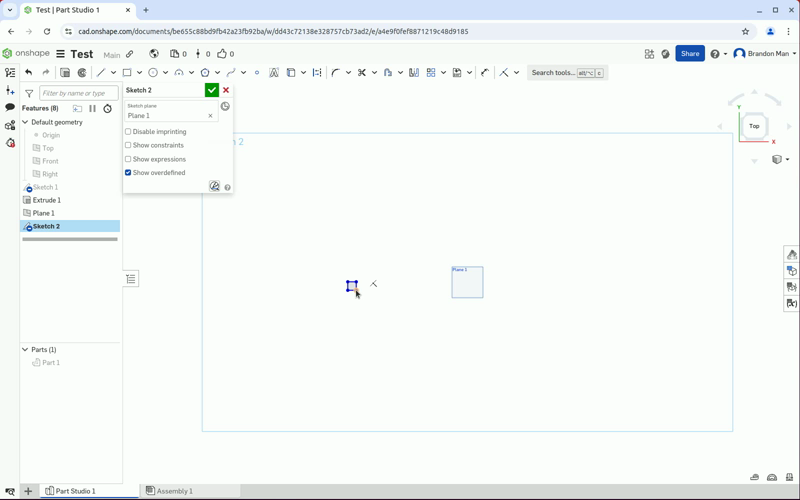
scroll(6)
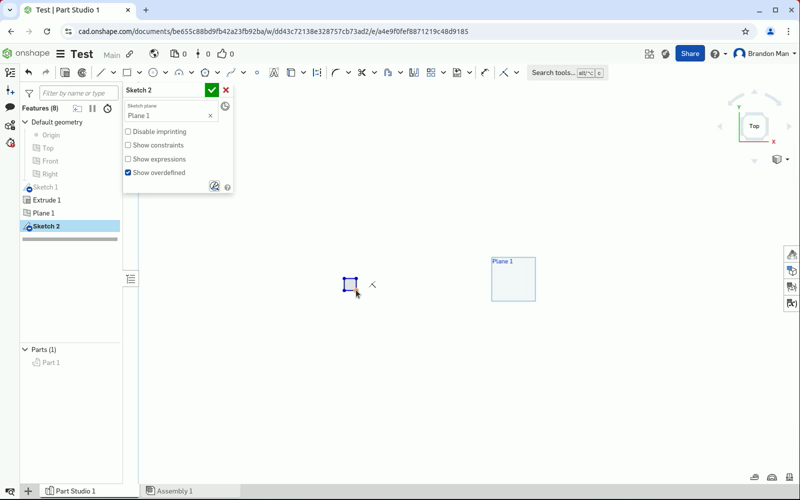
scroll(6)
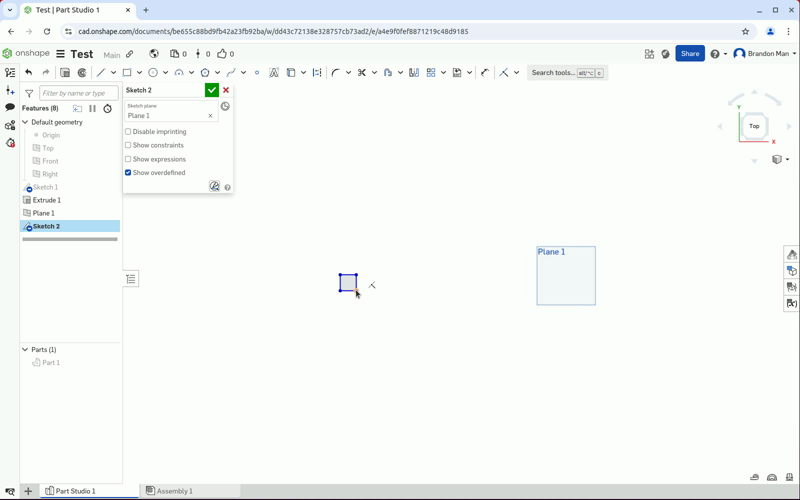
scroll(6)
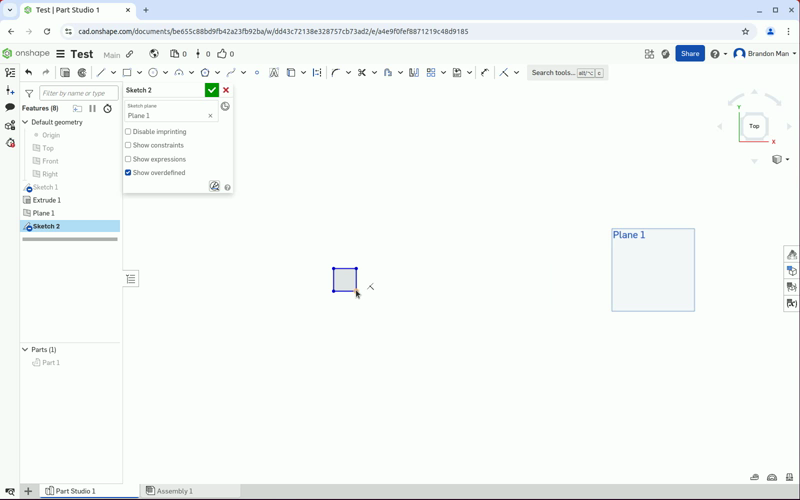
scroll(6)
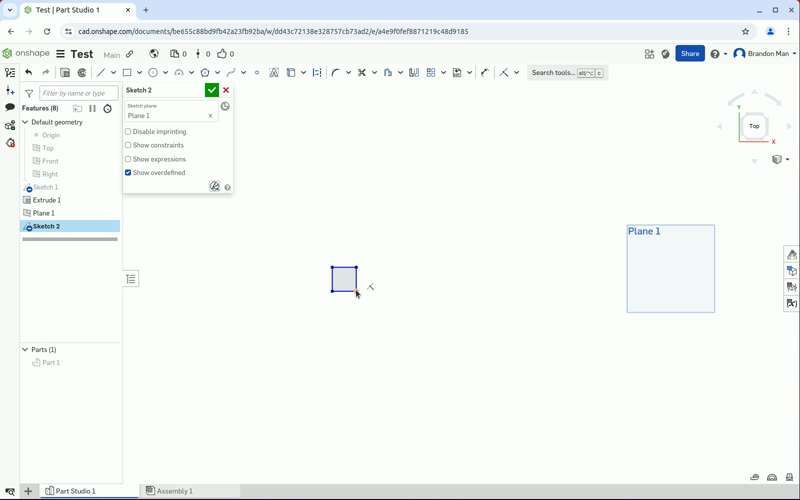
scroll(6)
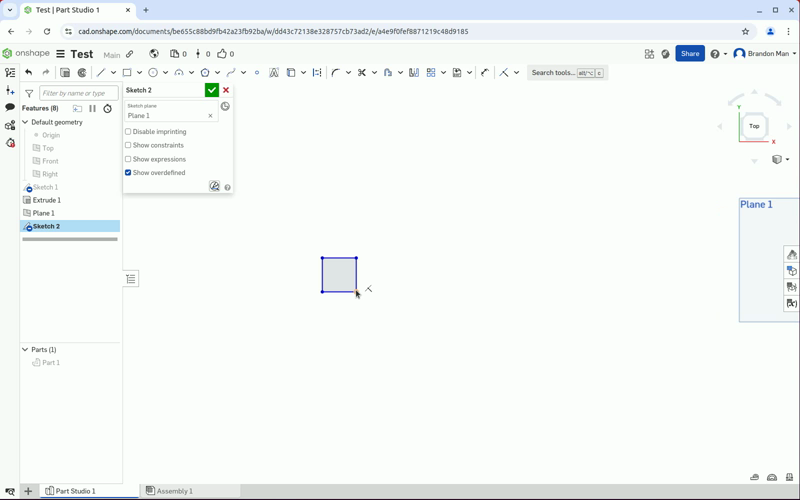
scroll(6)
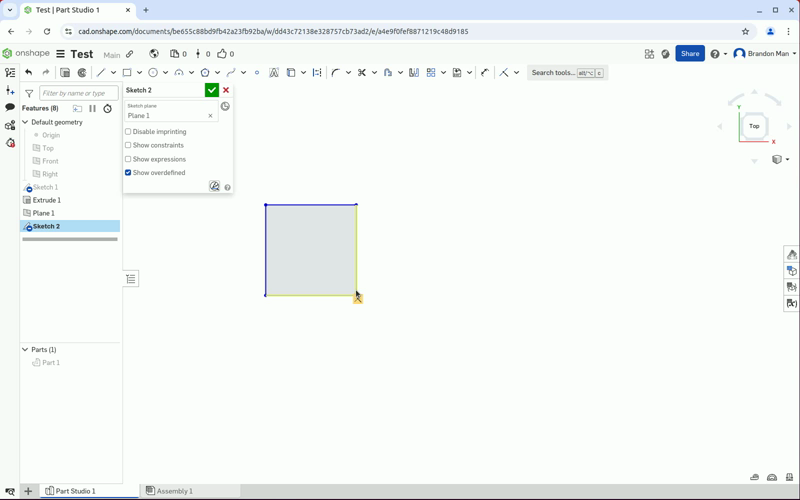
click(356, 289)
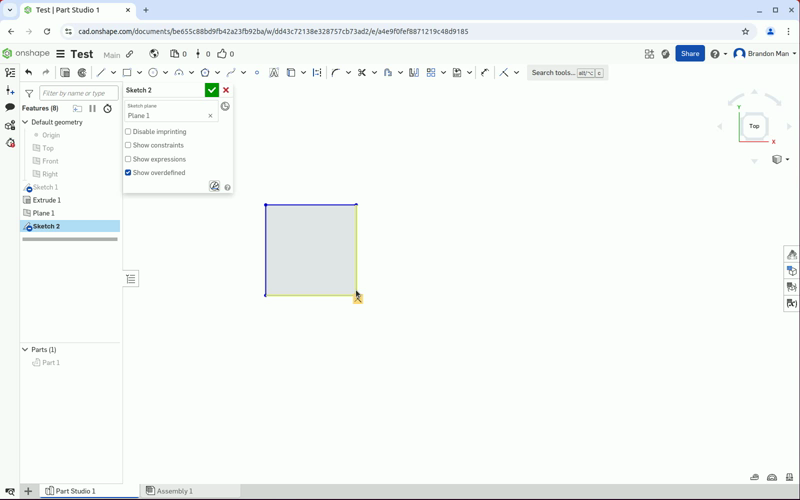
scroll(-6)
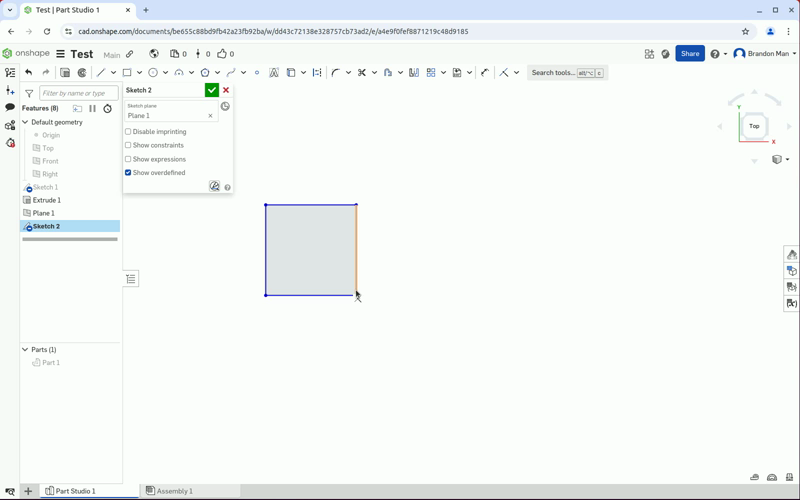
scroll(-6)
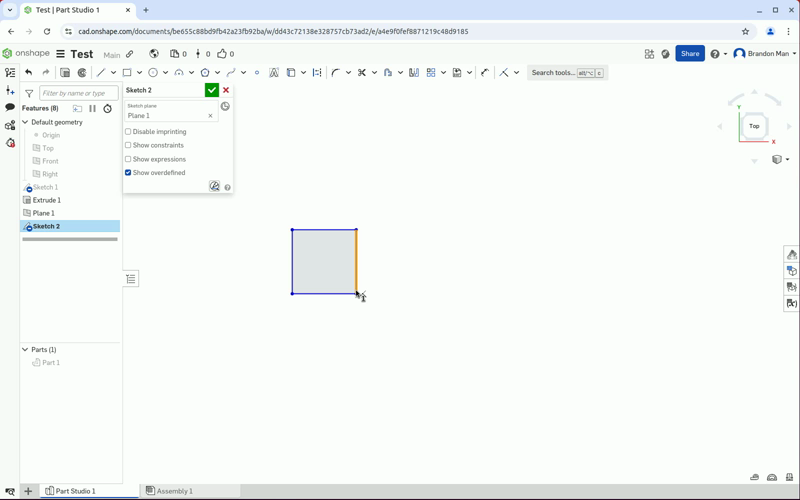
scroll(-6)
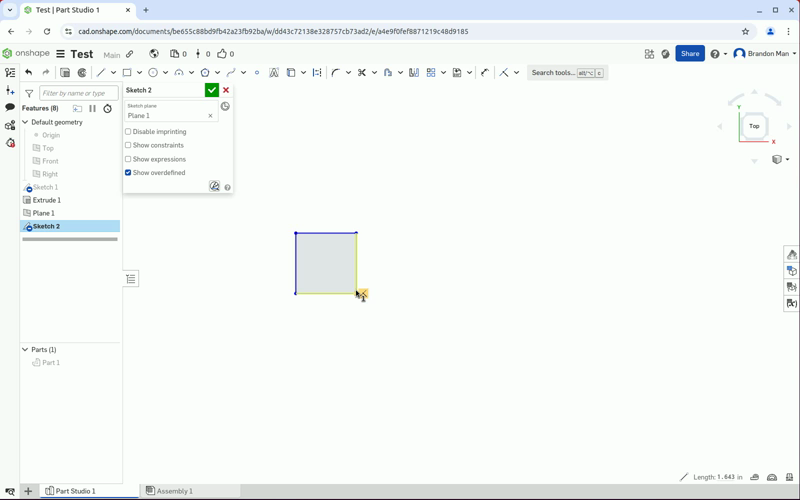
scroll(-6)
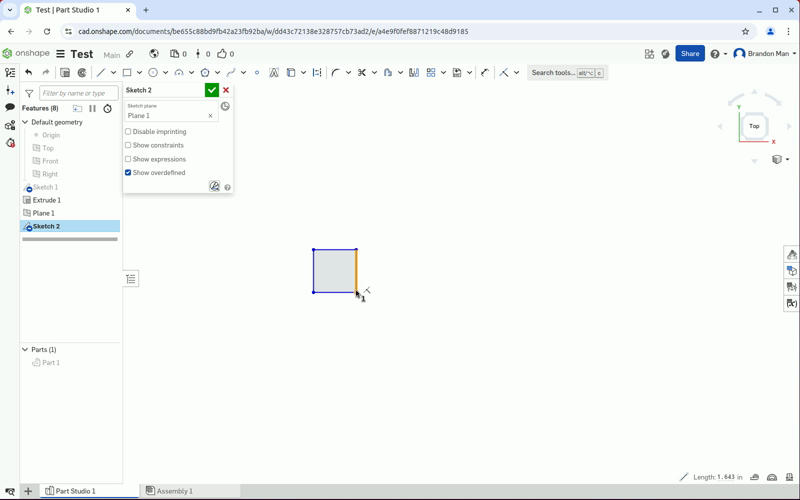
scroll(-6)
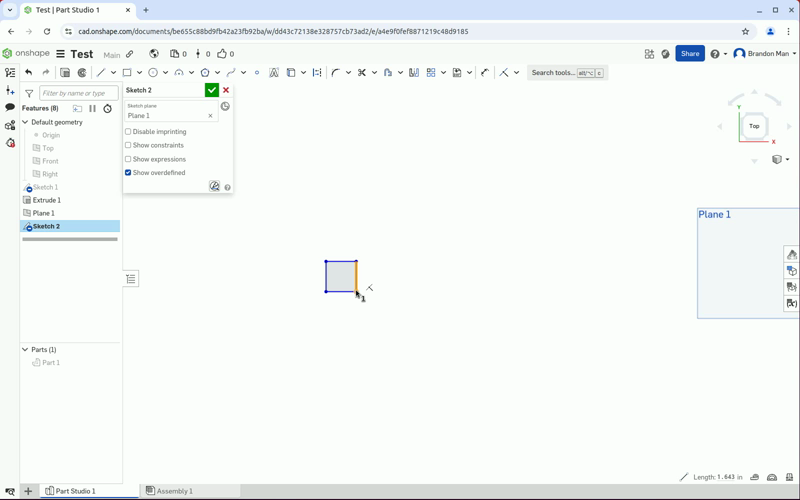
scroll(-6)
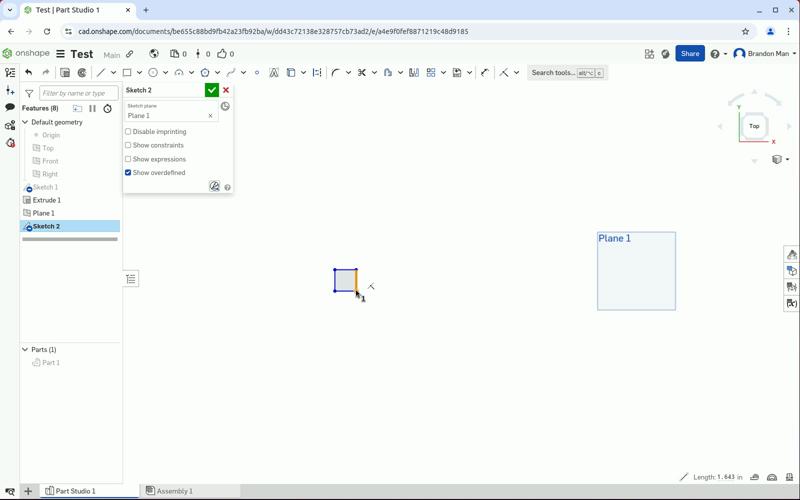
scroll(-6)
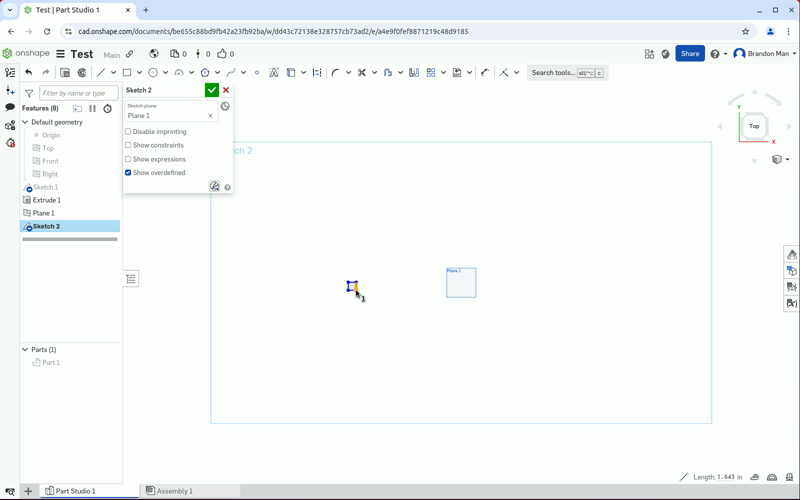
mouse_move(73, 352)
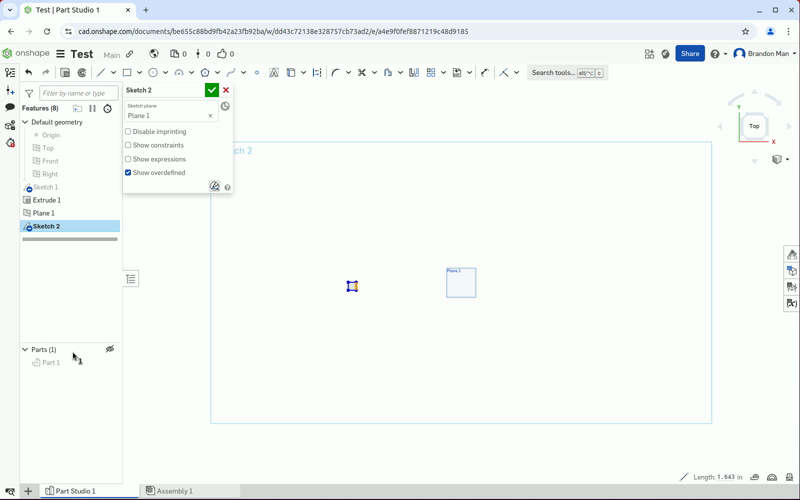
key(shift+y)
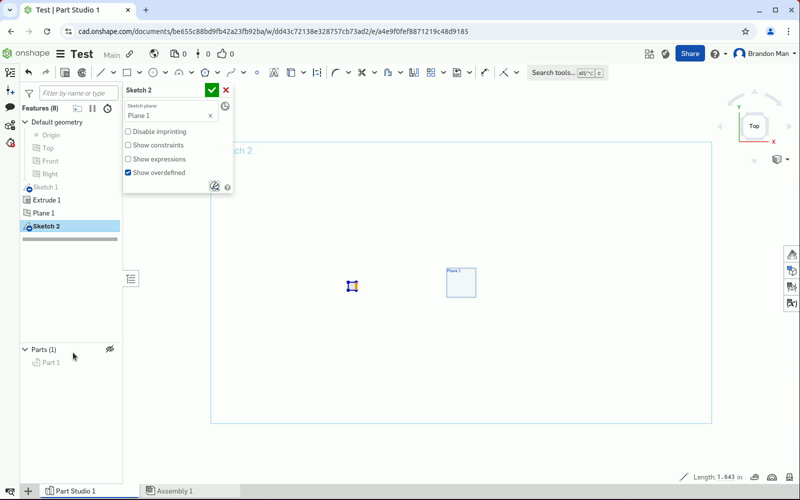
key(shift+e)
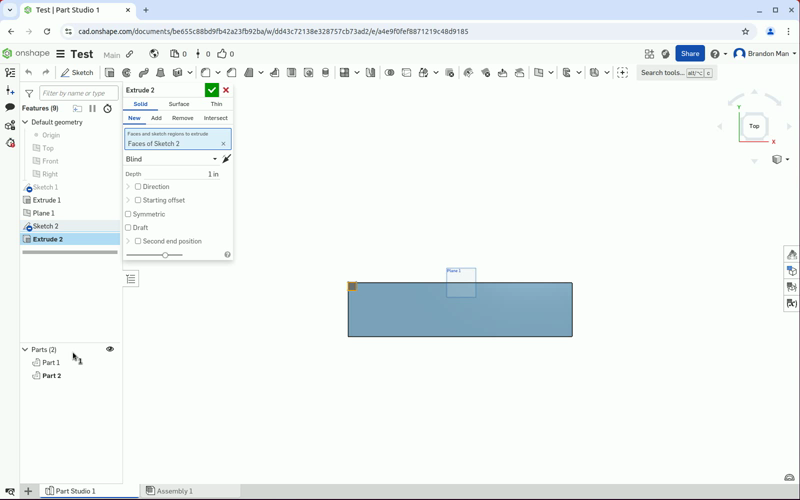
mouse_move(143, 106)
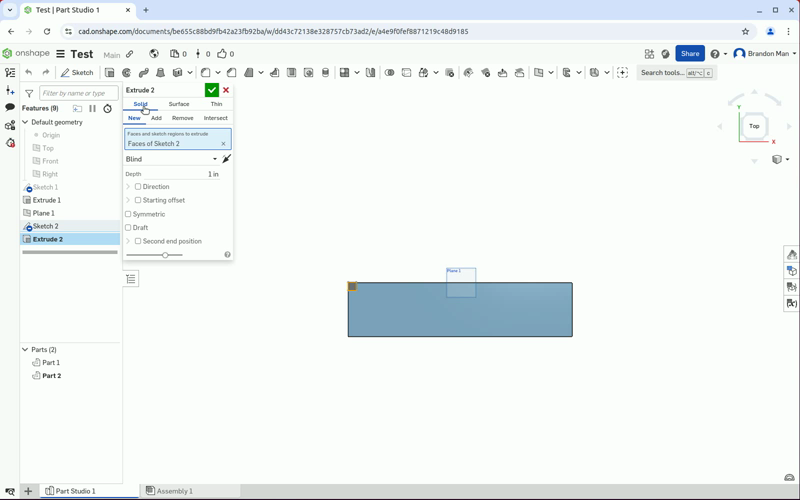
click(143, 106)
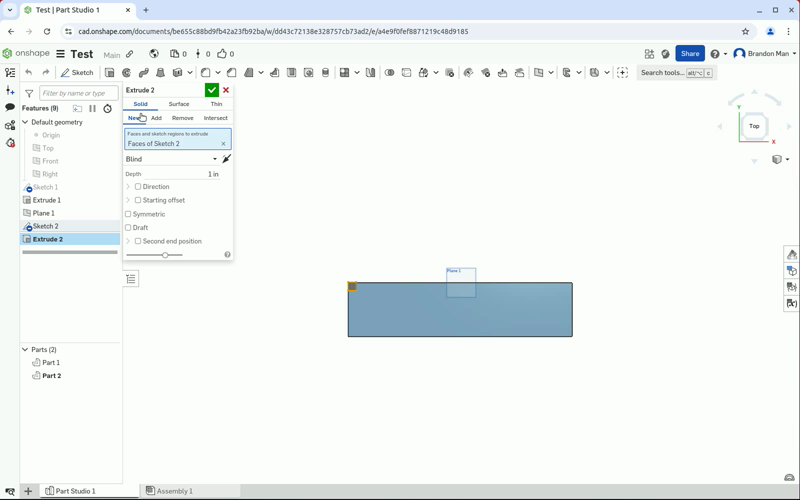
mouse_move(137, 120)
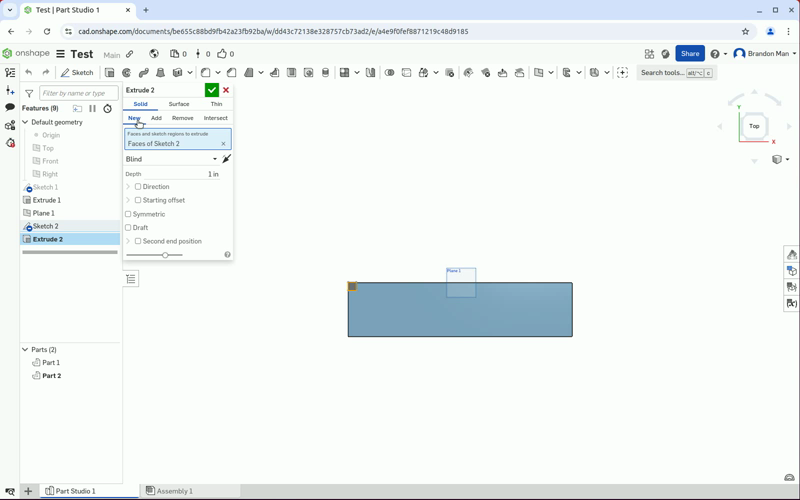
click(137, 120)
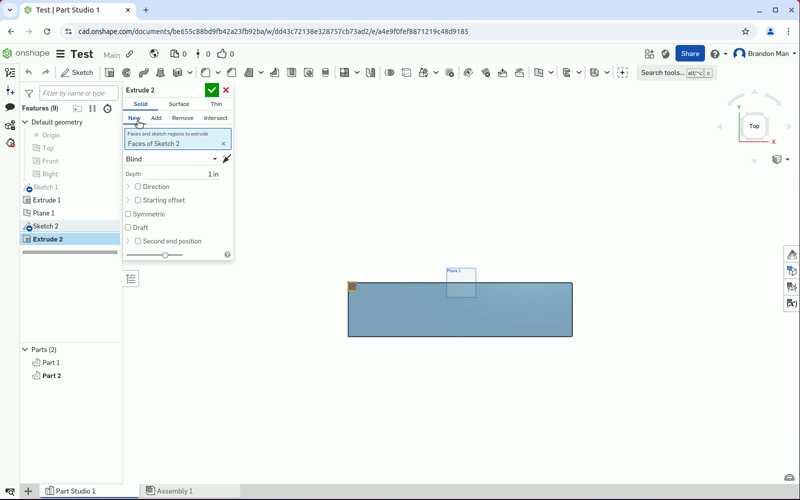
key(tab, 4)
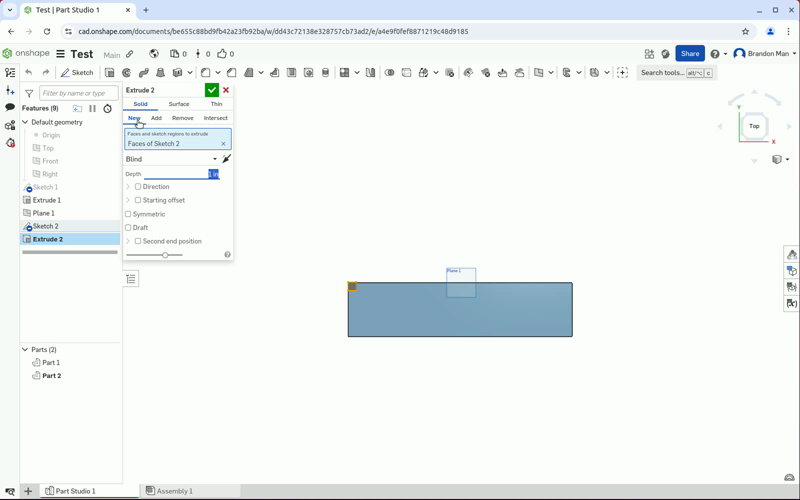
text(11.554)
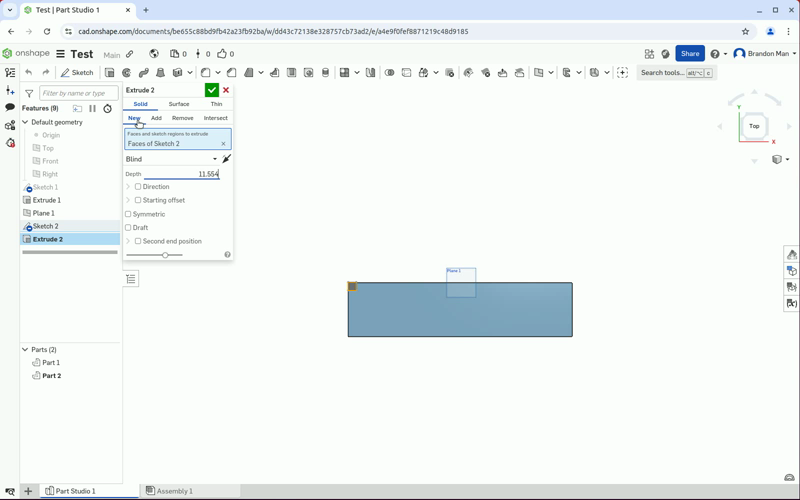
key(enter)
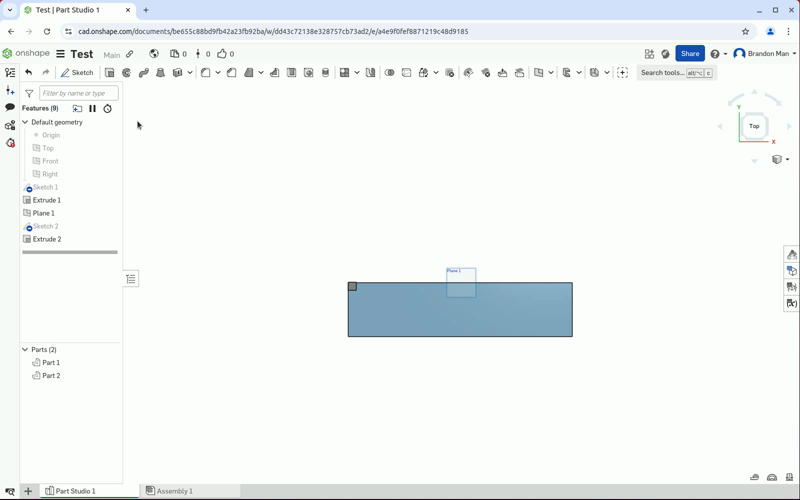
key(shift+h)
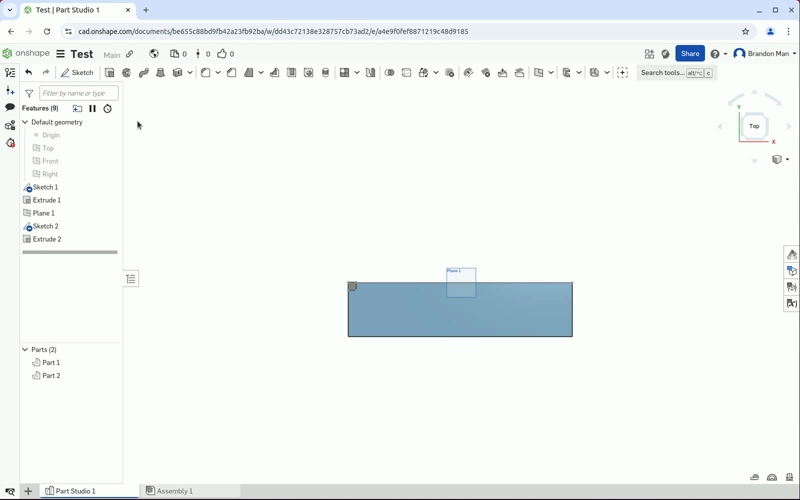
key(shift+h)
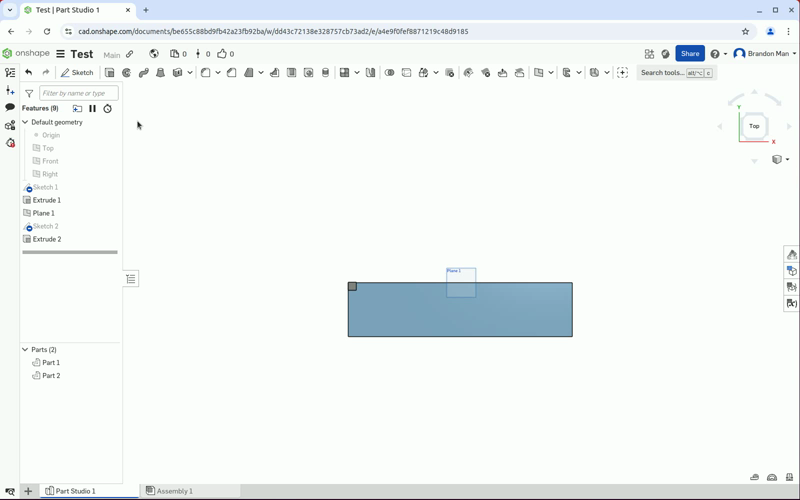
mouse_move(73, 189)
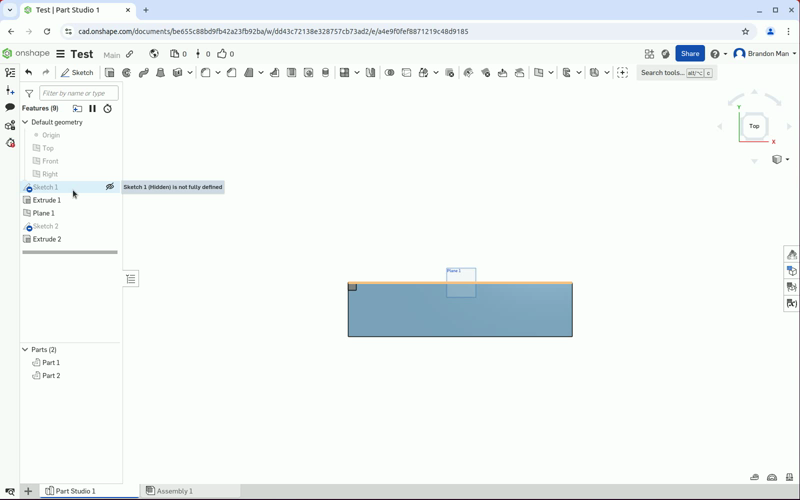
click(73, 189)
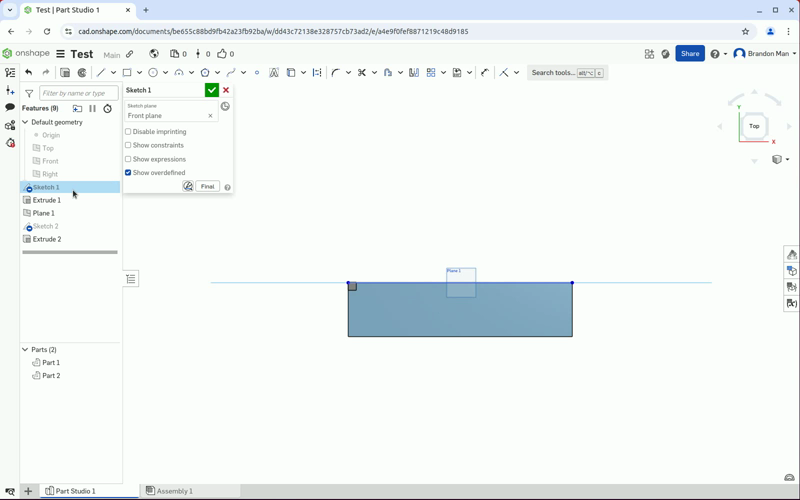
mouse_move(229, 92)
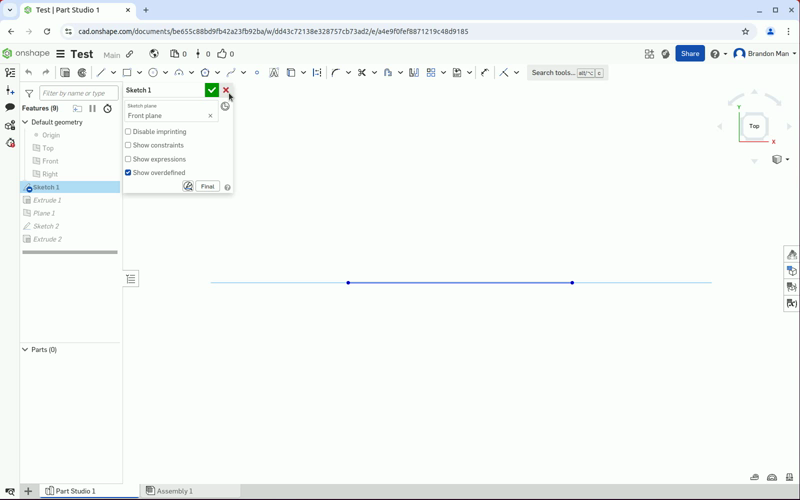
click(229, 92)
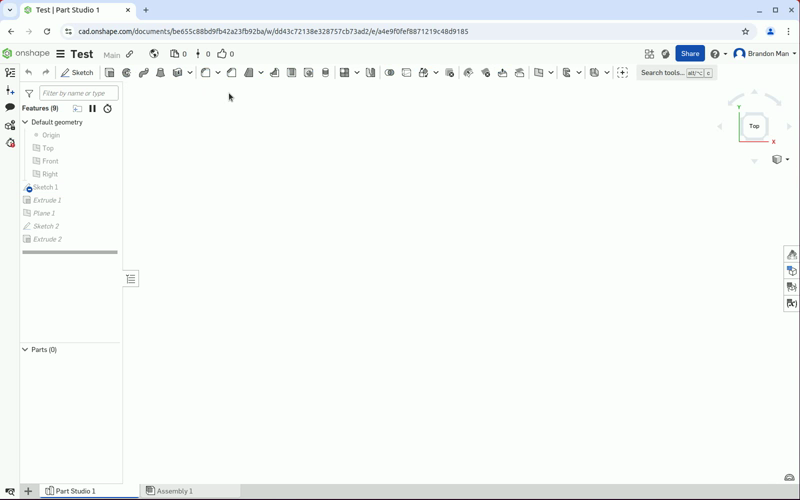
key(shift+s)
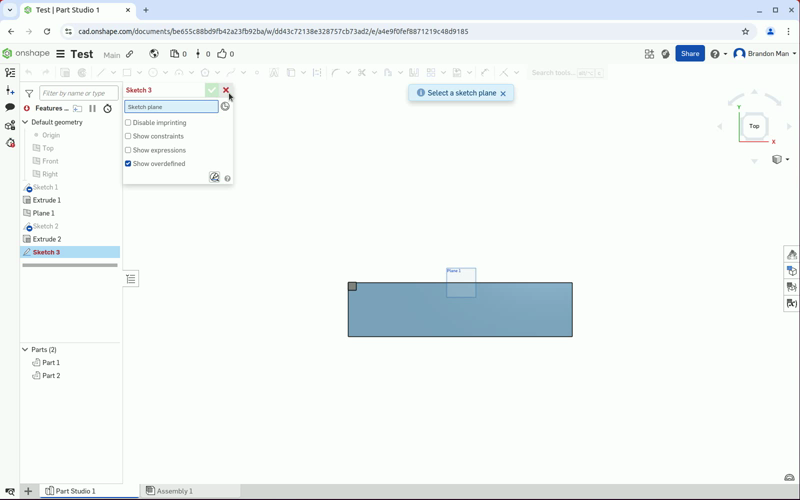
mouse_move(73, 215)
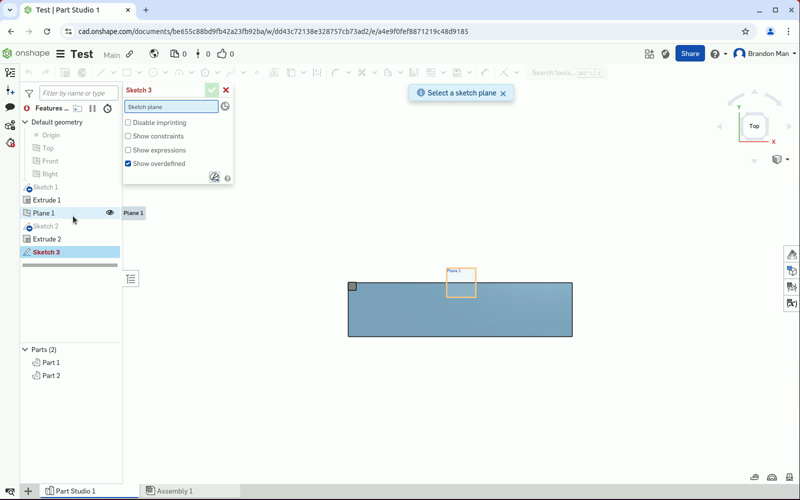
click(73, 215)
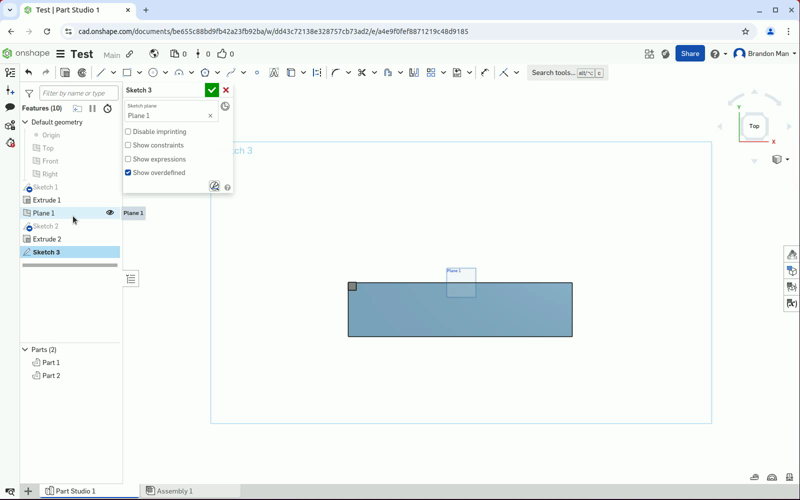
mouse_move(73, 352)
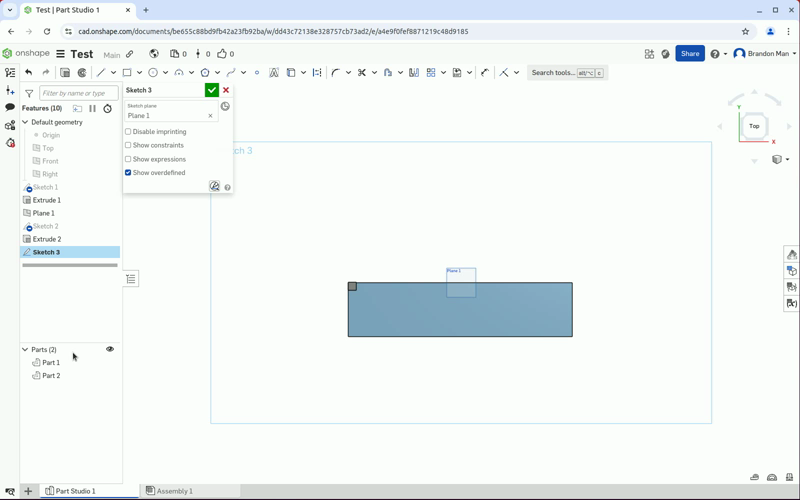
key(y)
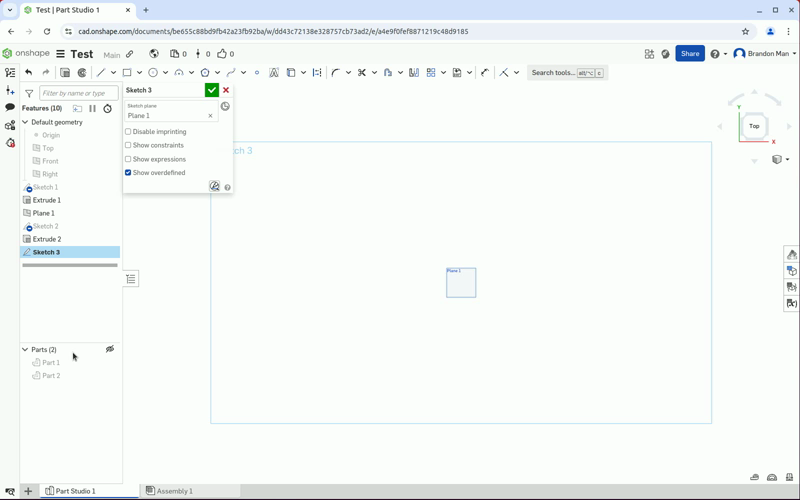
key(l)
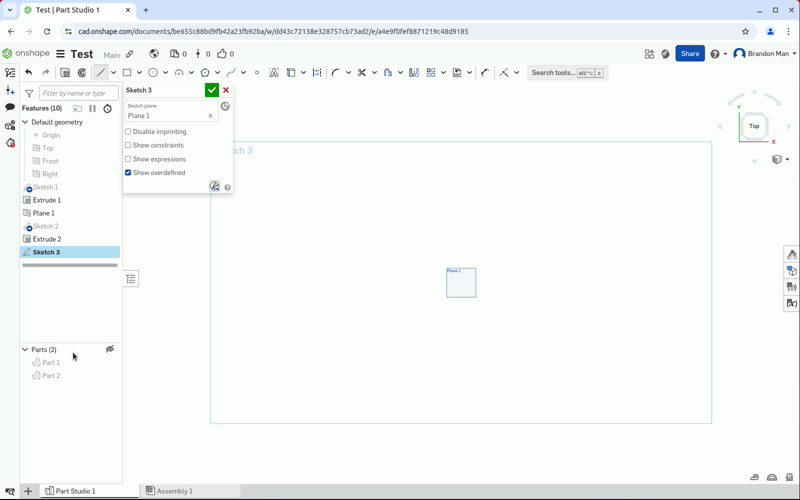
key_down(shift)
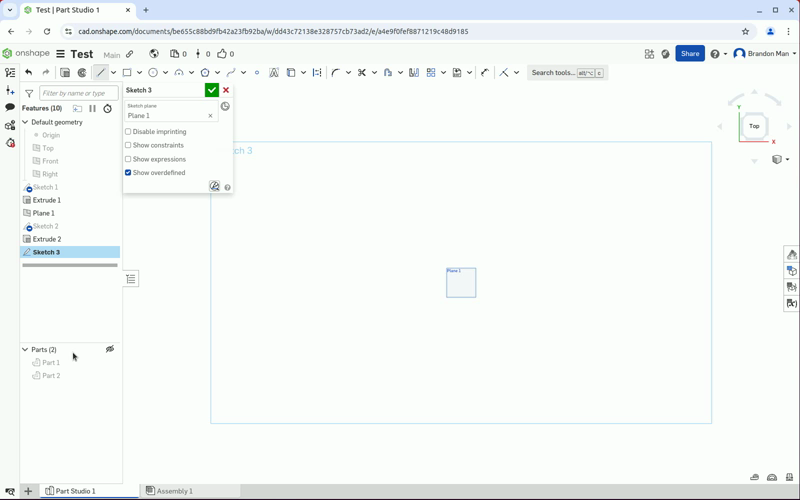
mouse_move(348, 336)
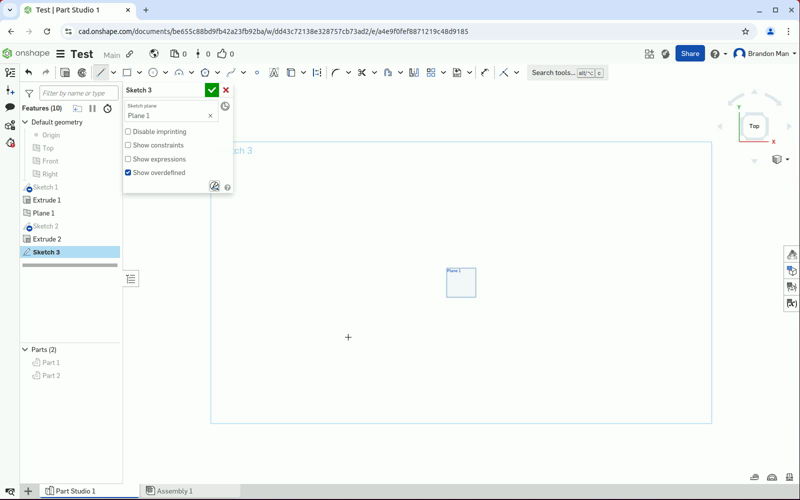
click(348, 336)
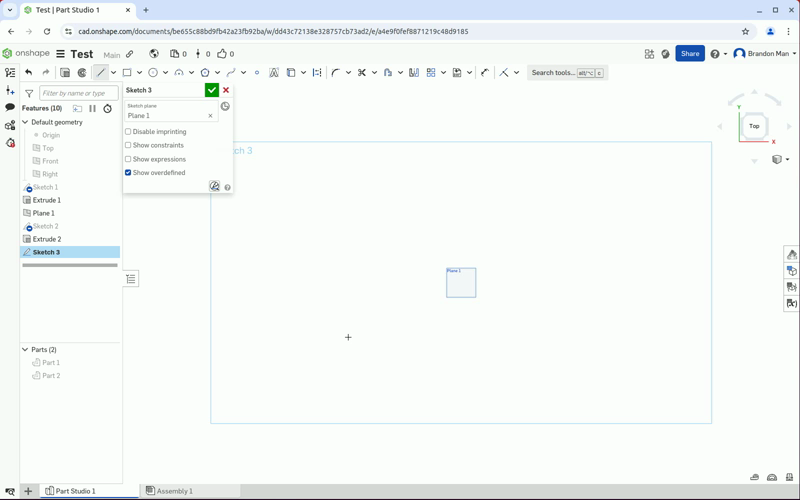
key_up(shift)
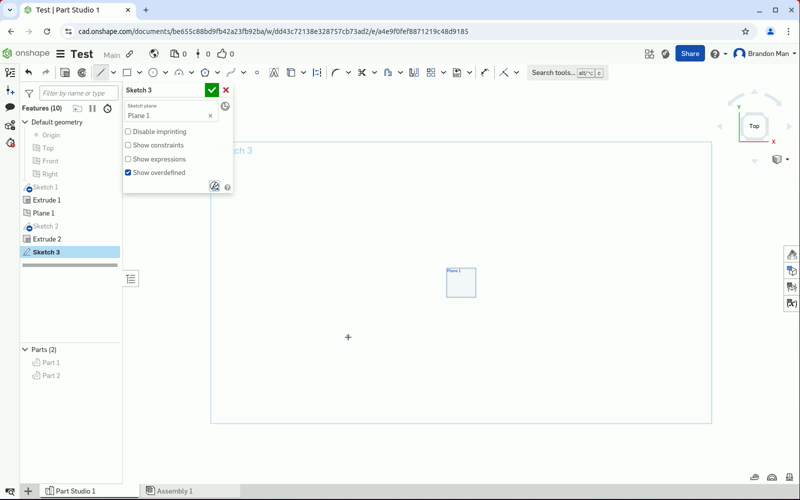
key_down(shift)
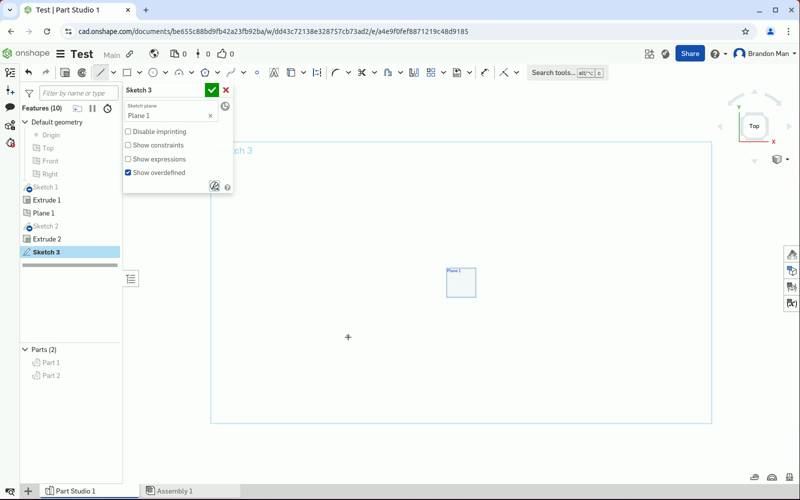
mouse_move(378, 336)
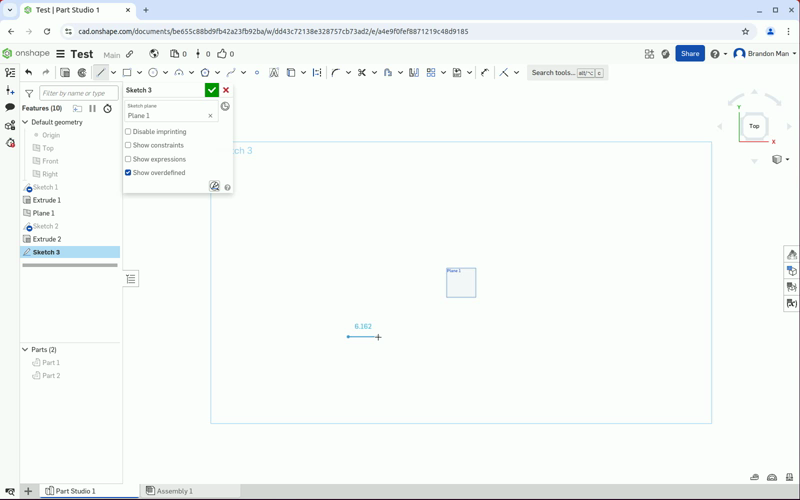
mouse_move(356, 336)
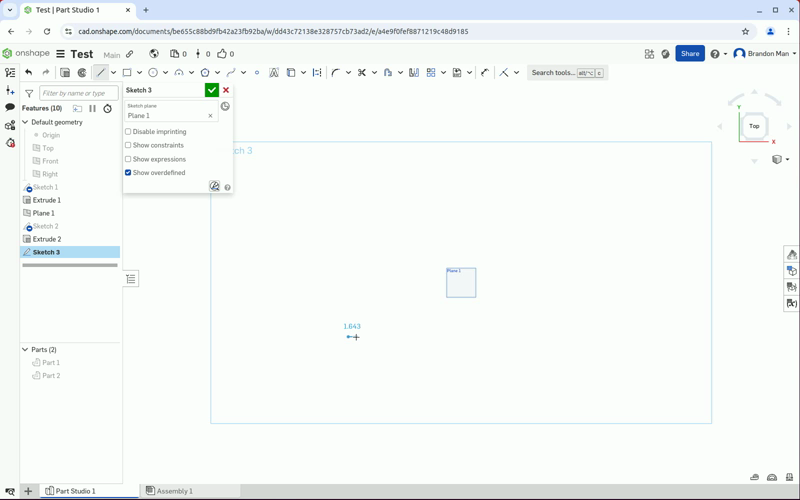
click(356, 336)
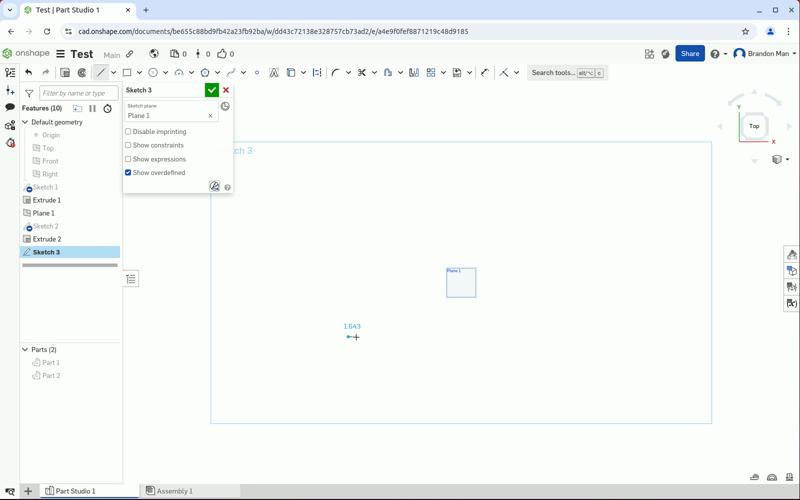
key_up(shift)
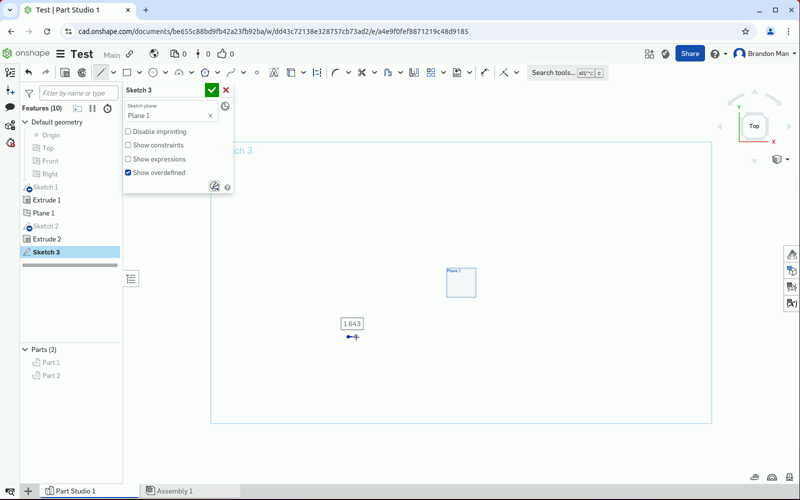
key_down(shift)
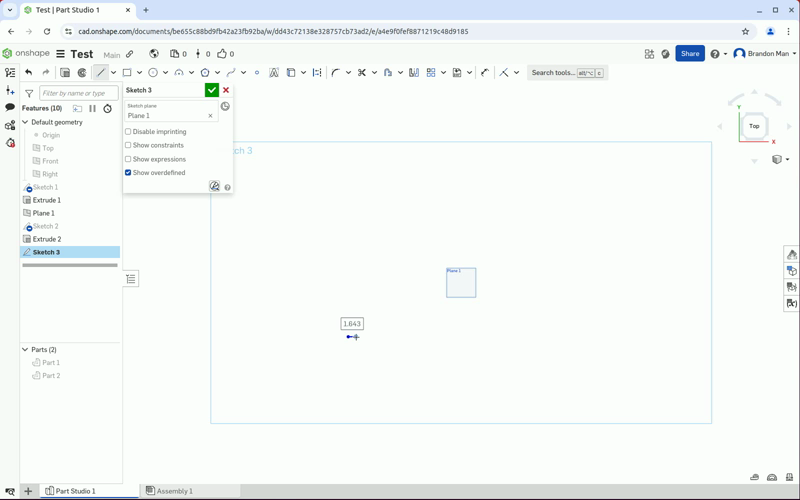
mouse_move(386, 336)
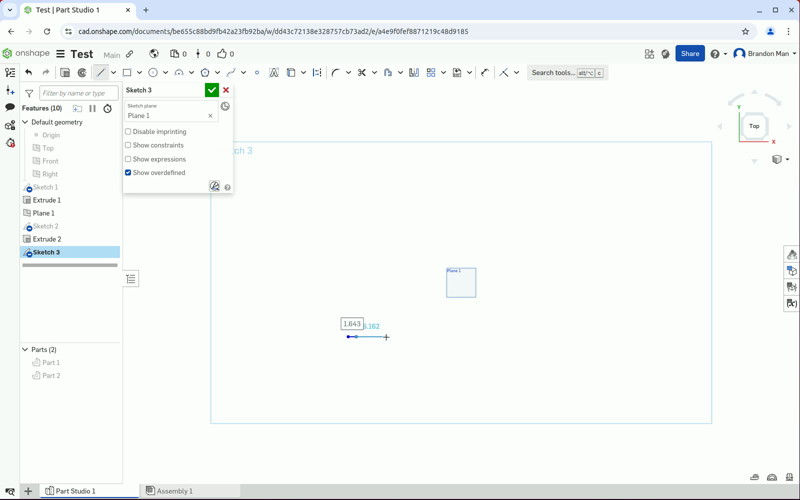
mouse_move(356, 328)
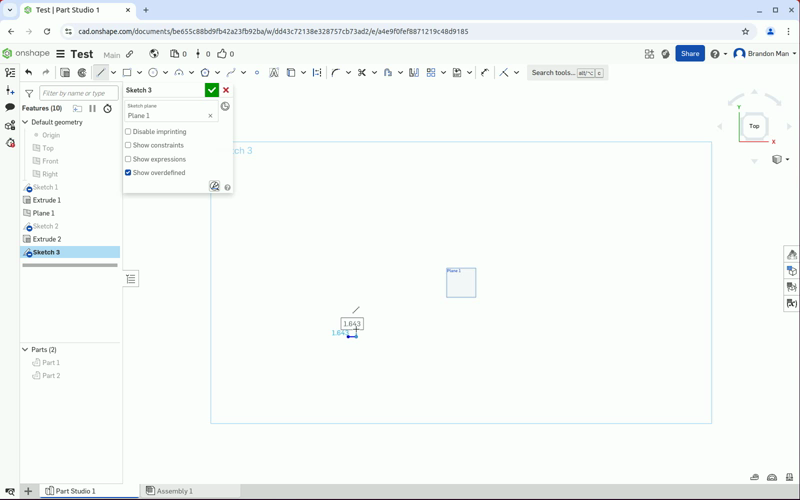
click(356, 328)
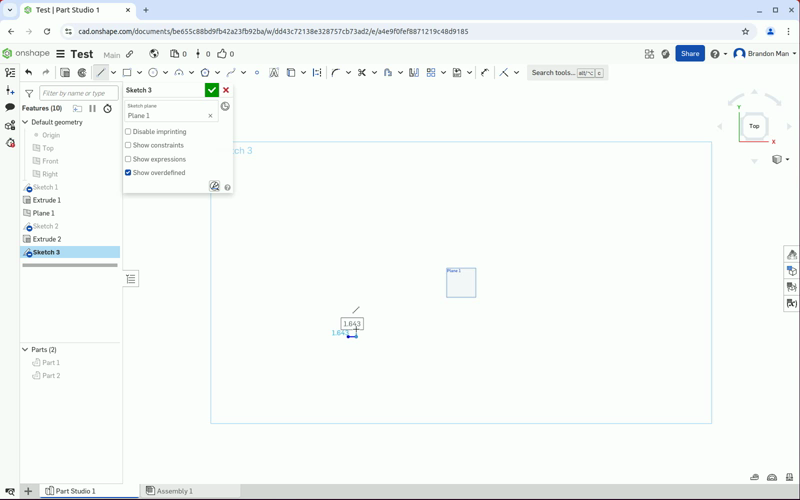
key_up(shift)
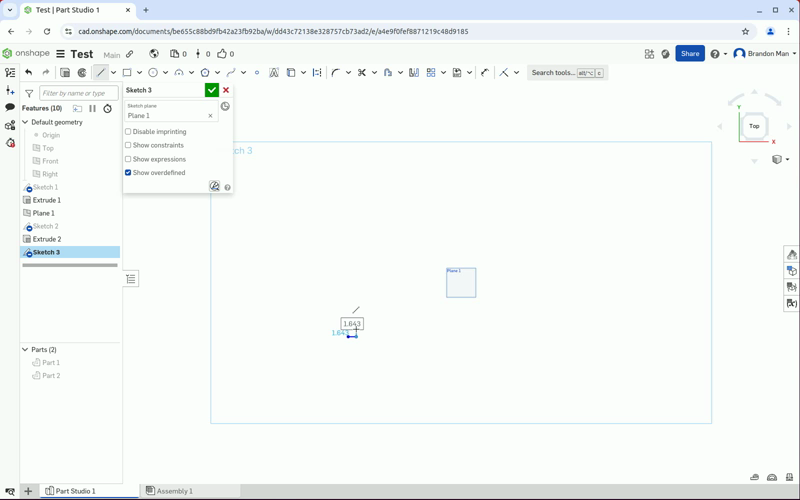
key_down(shift)
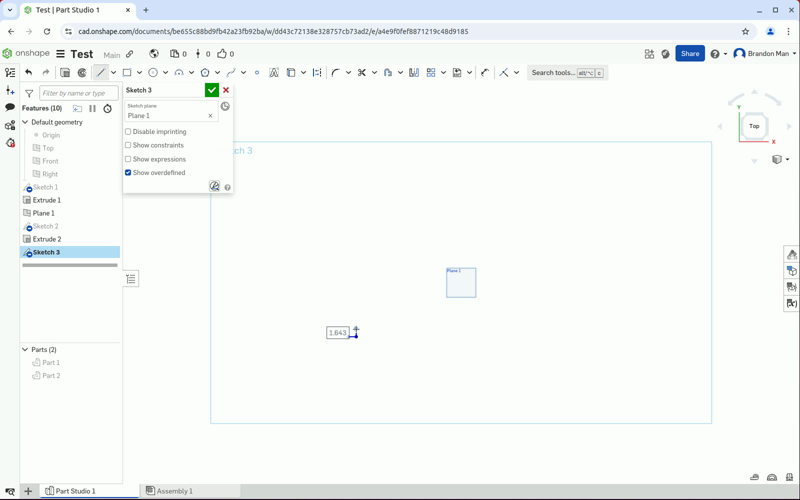
mouse_move(386, 328)
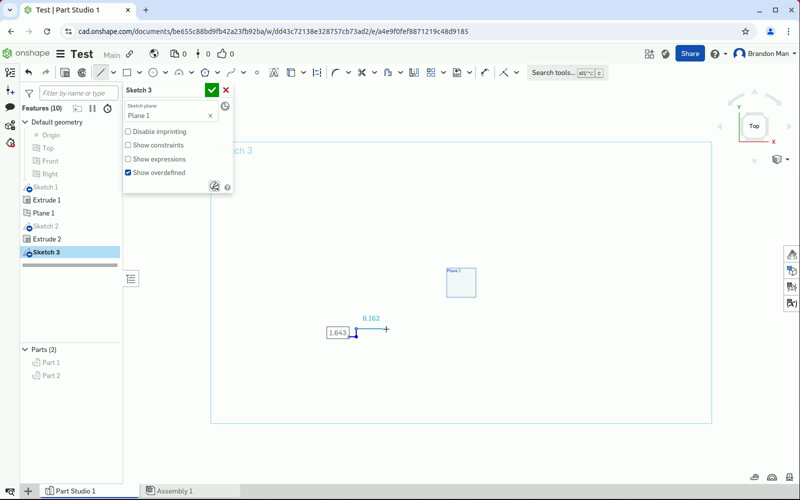
mouse_move(348, 328)
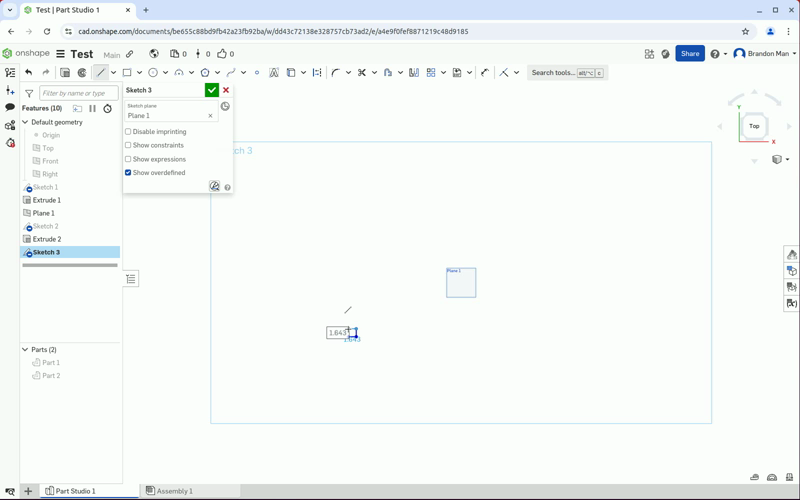
click(348, 328)
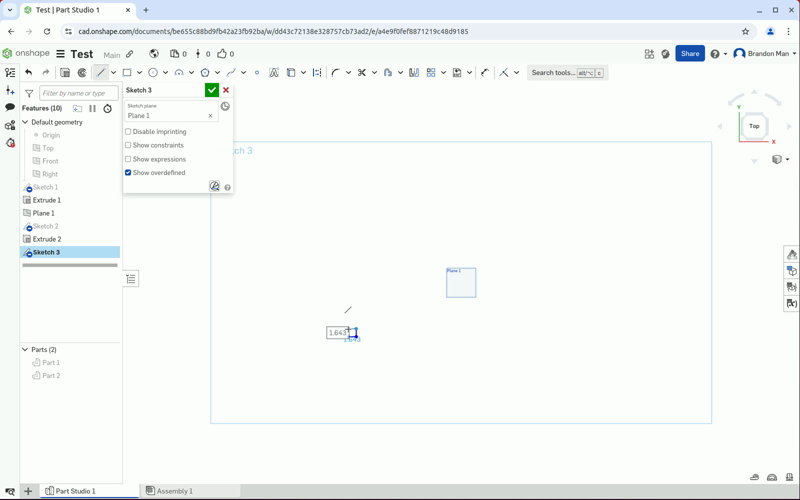
key_up(shift)
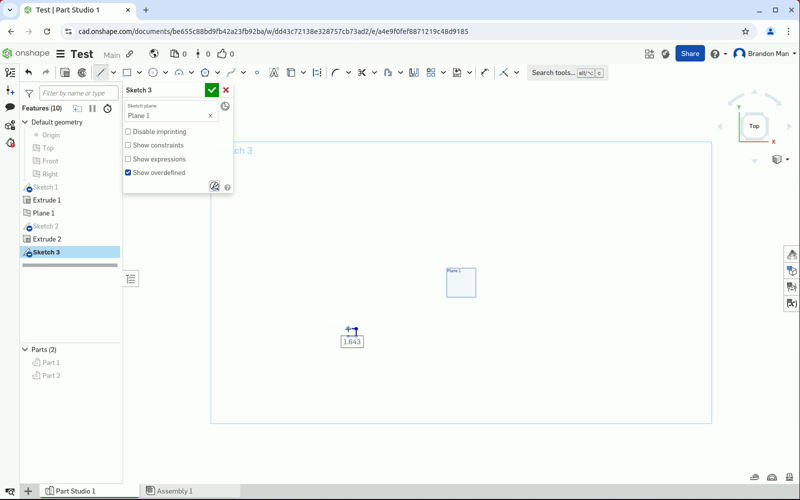
mouse_move(378, 328)
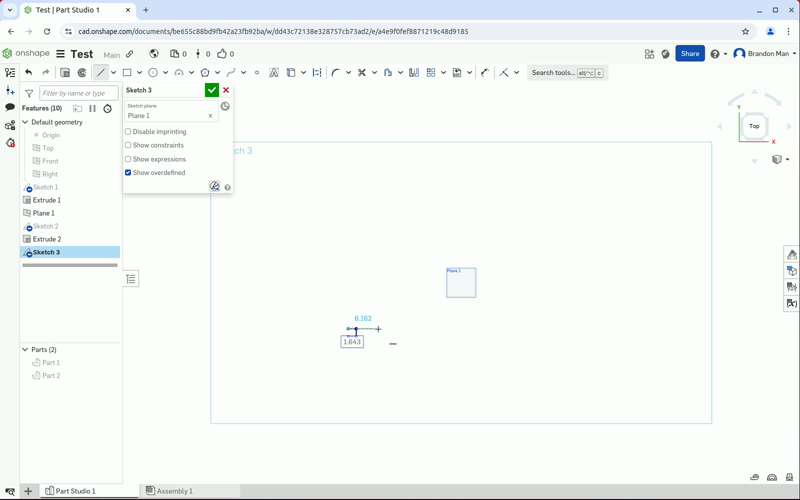
key_down(shift)
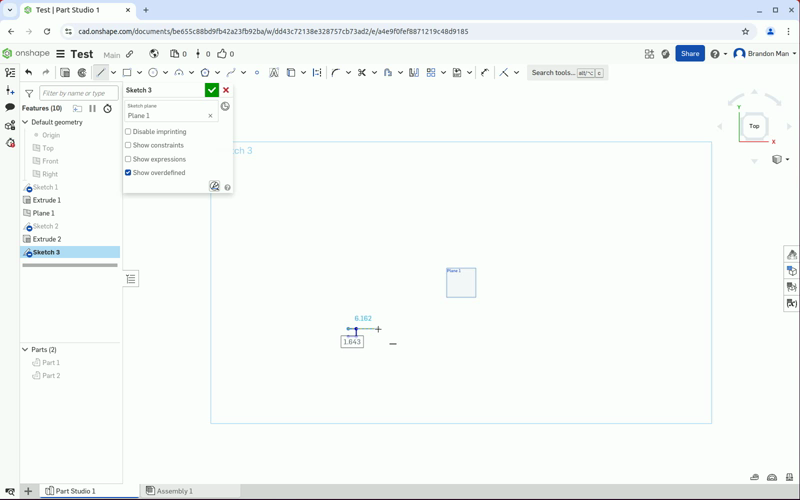
mouse_move(348, 336)
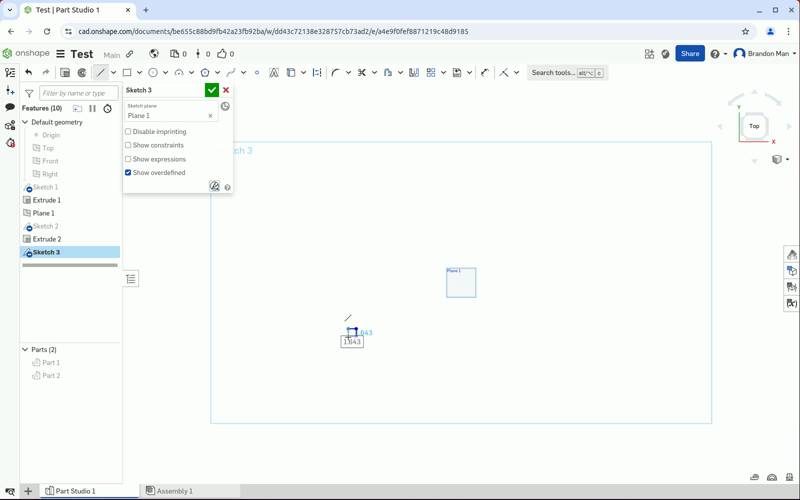
key_up(shift)
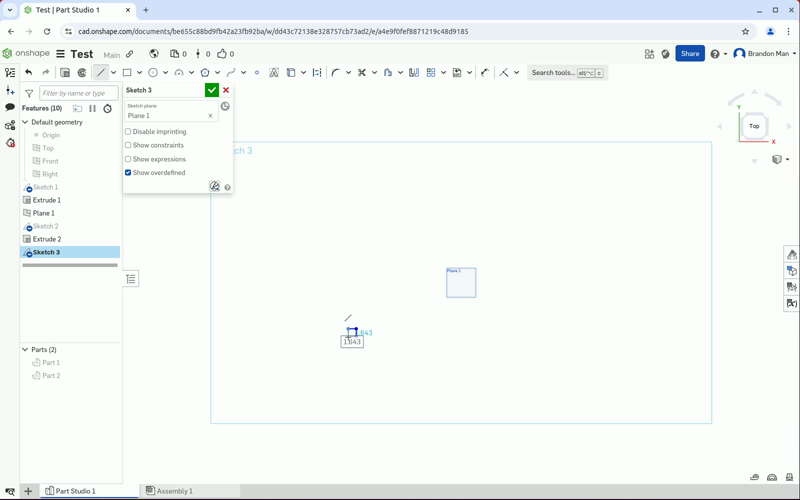
click(348, 336)
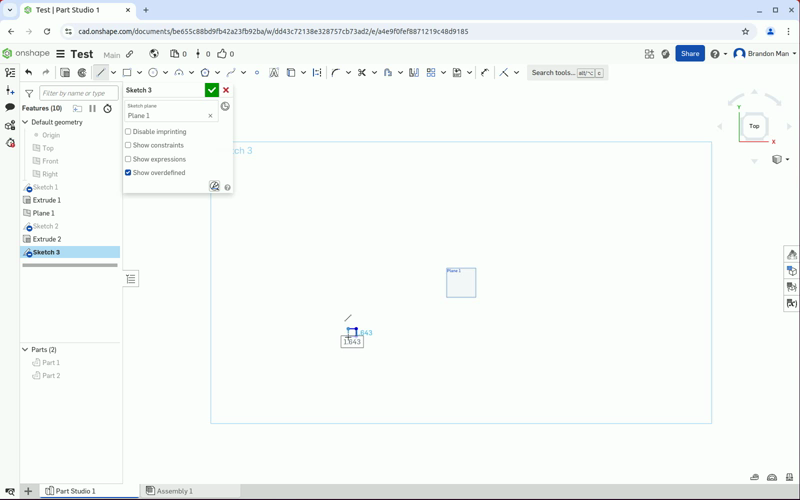
key(esc)
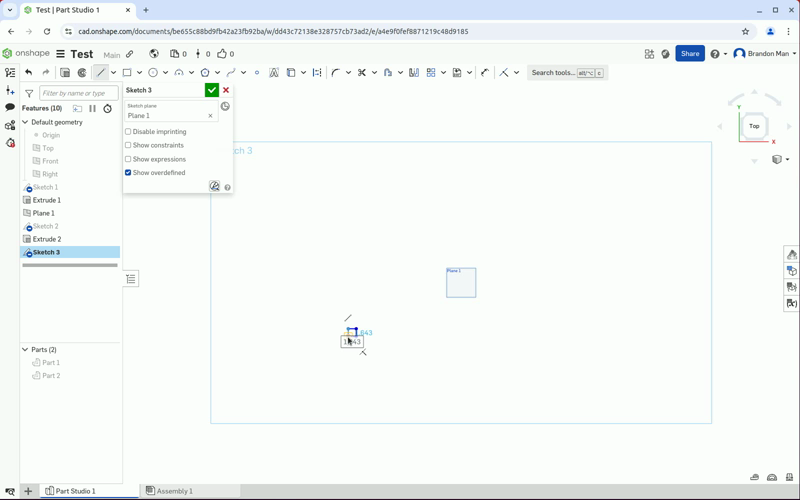
mouse_move(352, 331)
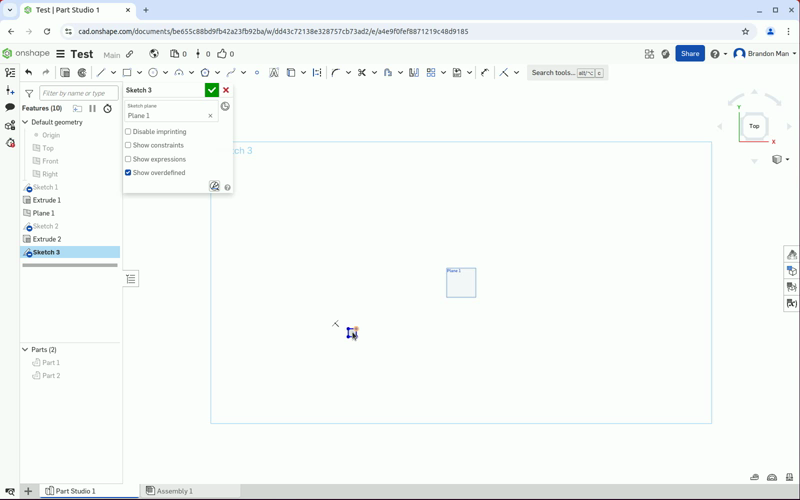
scroll(6)
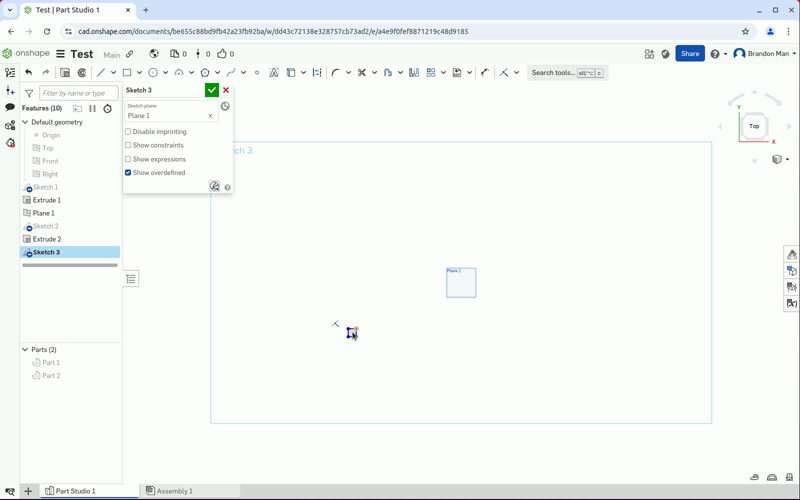
scroll(6)
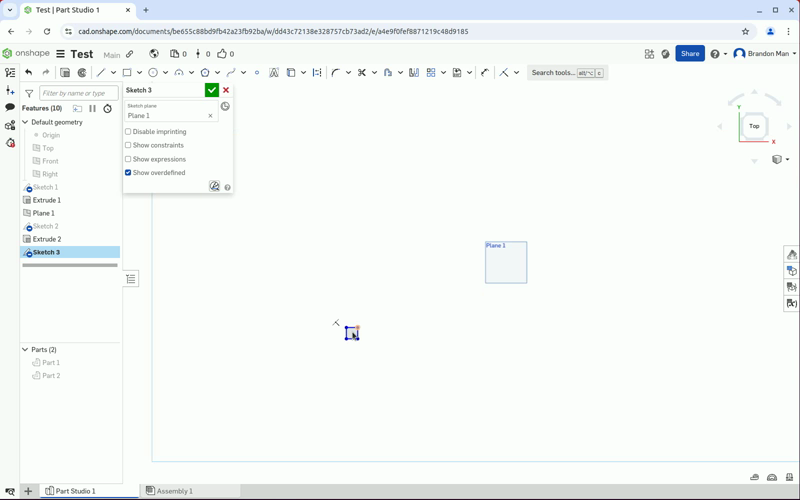
scroll(6)
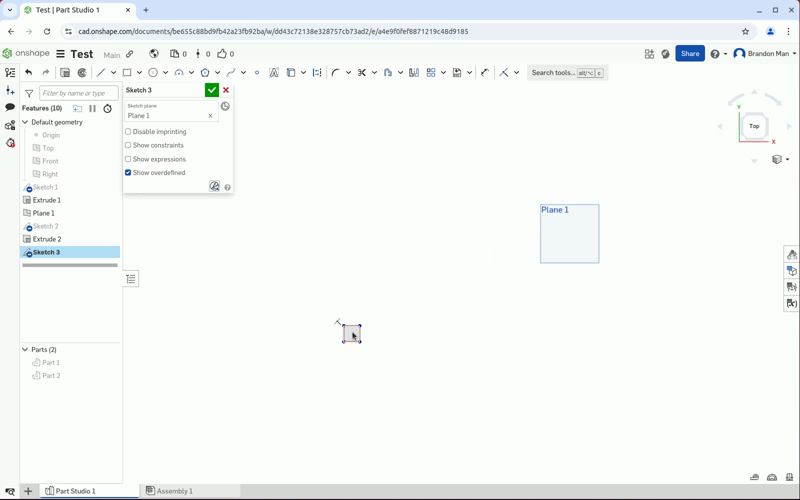
scroll(6)
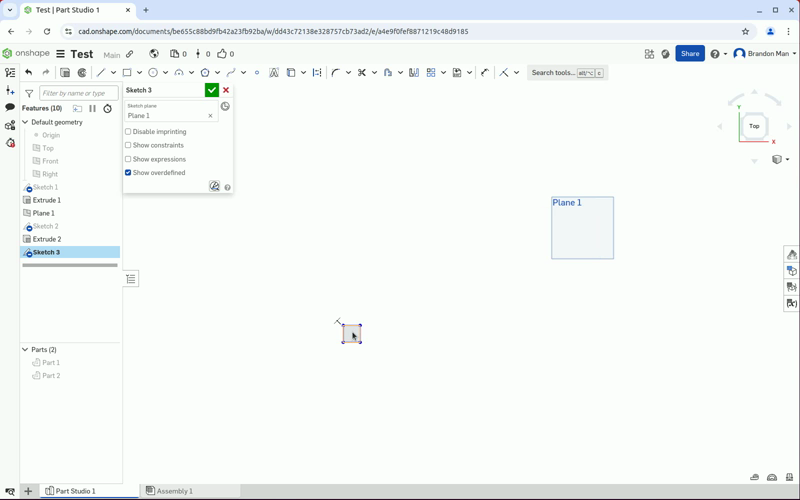
scroll(6)
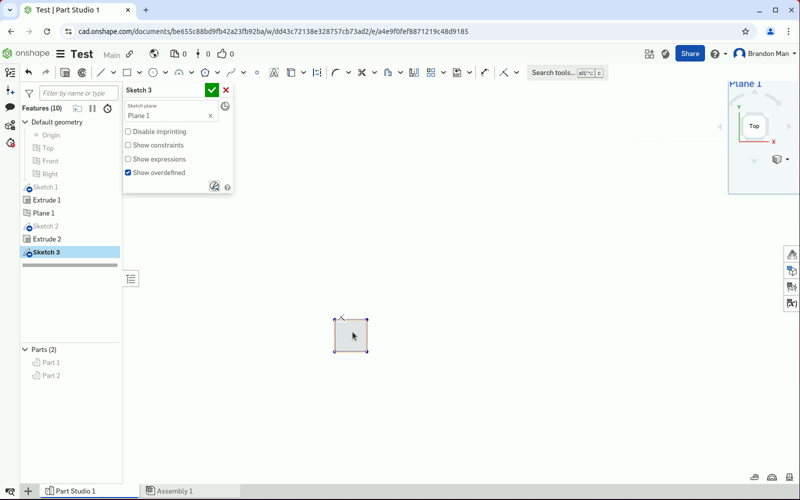
scroll(6)
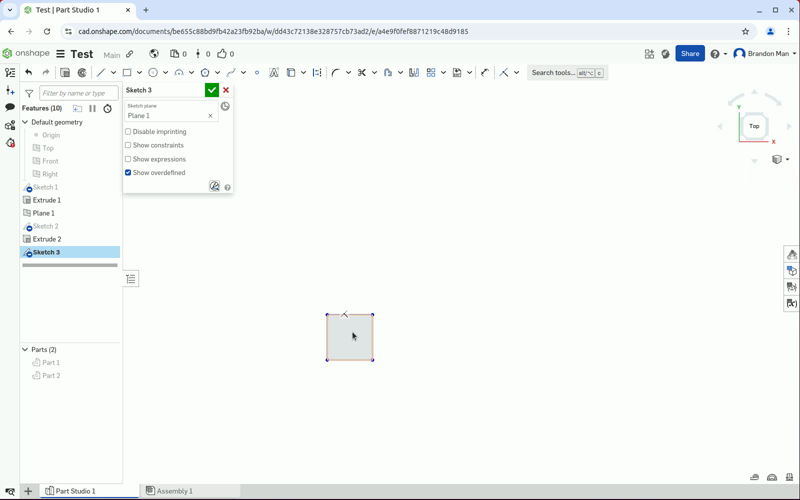
scroll(6)
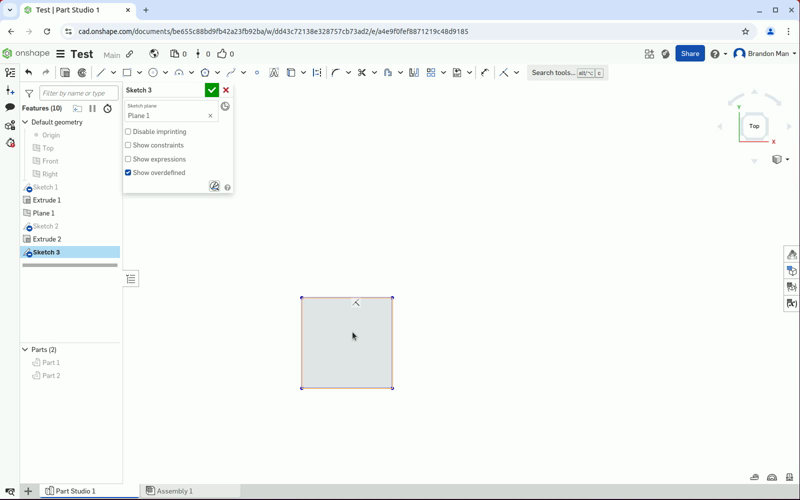
click(352, 331)
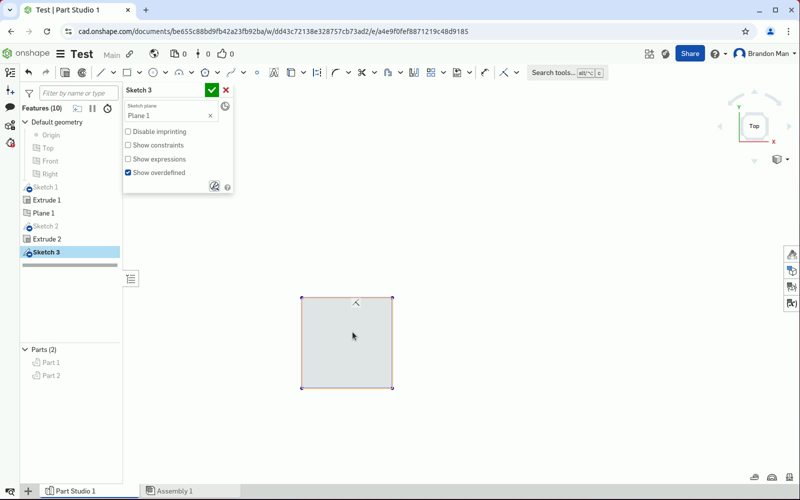
scroll(-6)
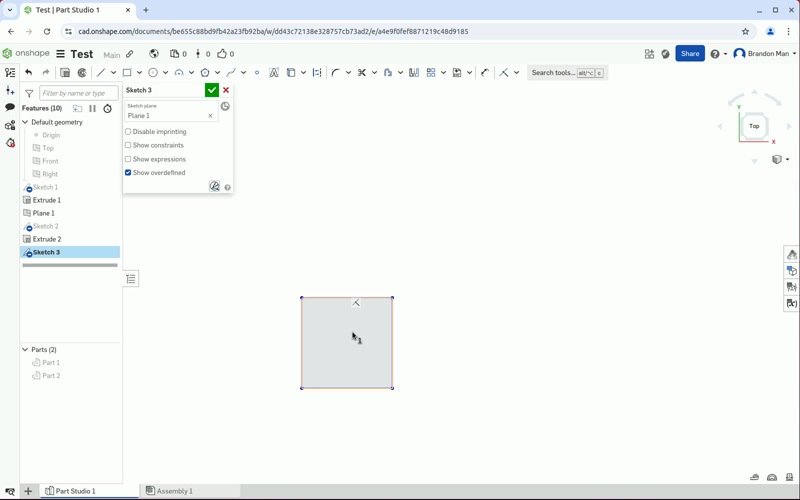
scroll(-6)
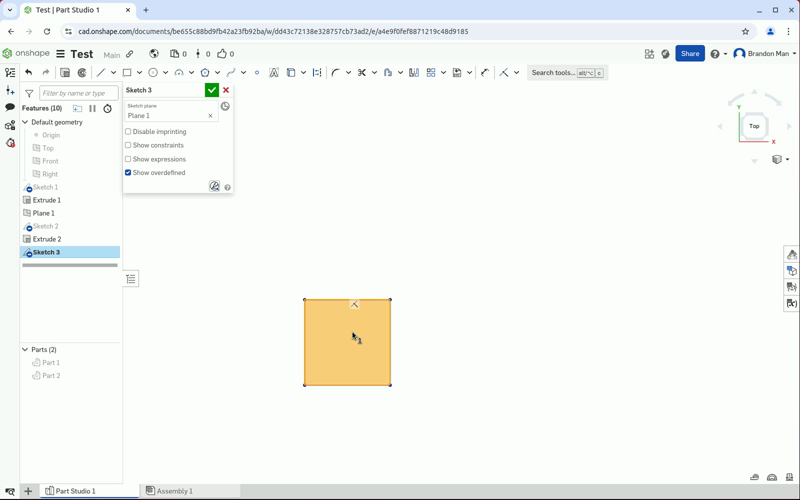
scroll(-6)
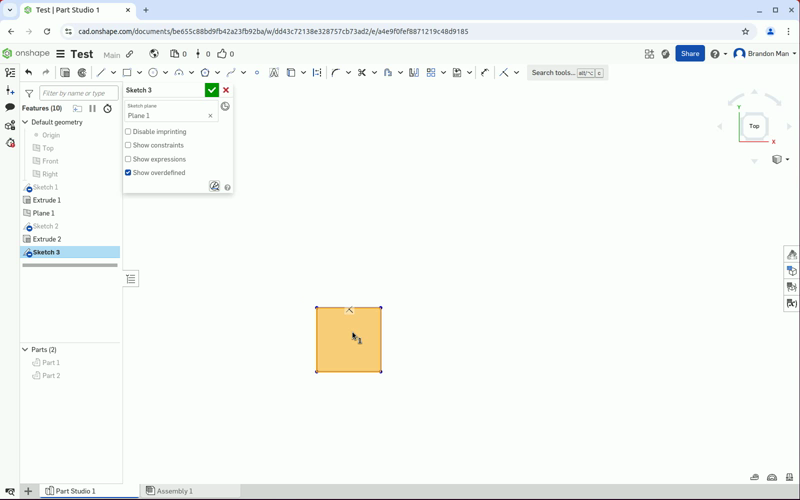
scroll(-6)
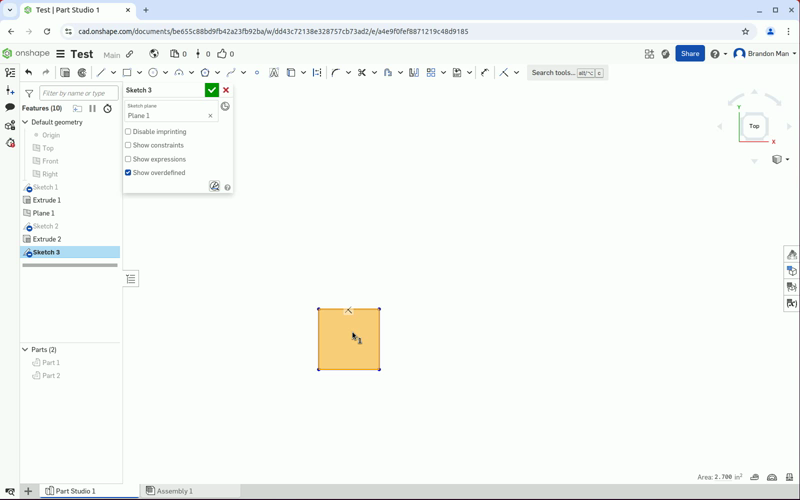
scroll(-6)
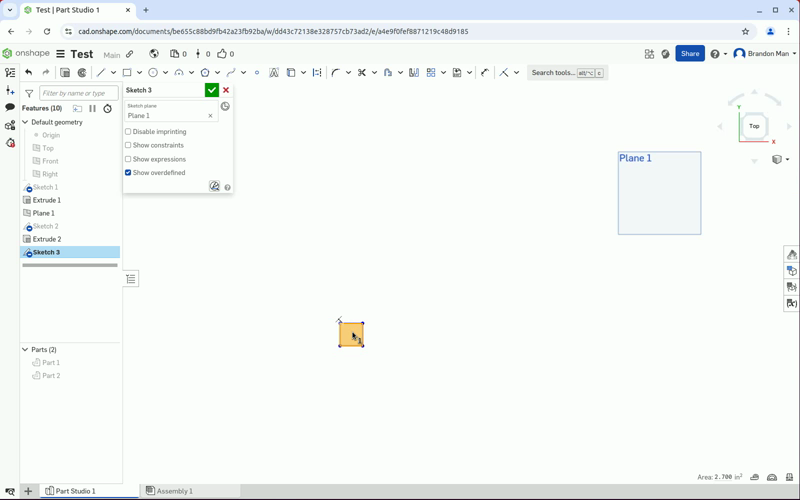
scroll(-6)
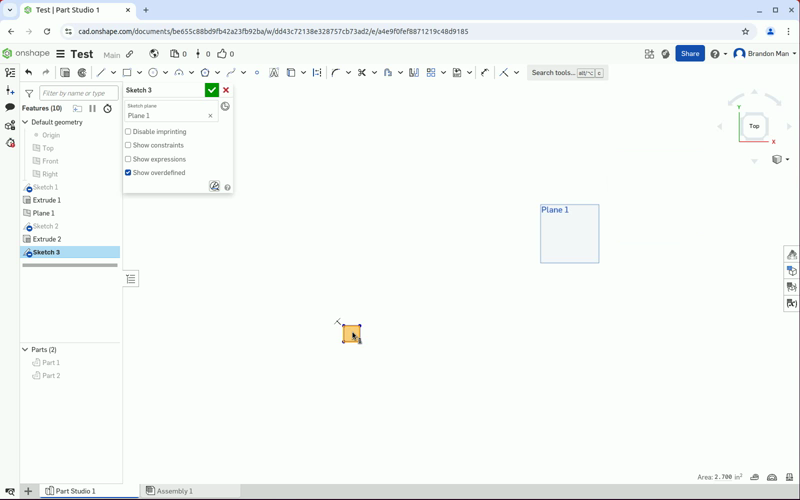
scroll(-6)
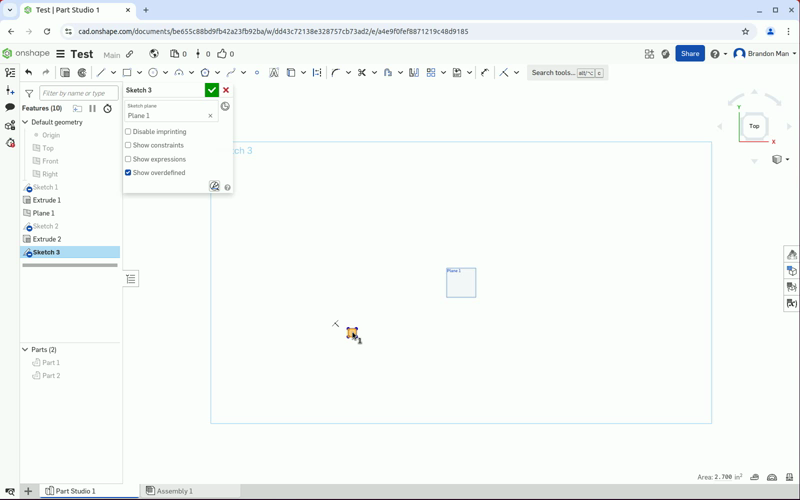
mouse_move(73, 352)
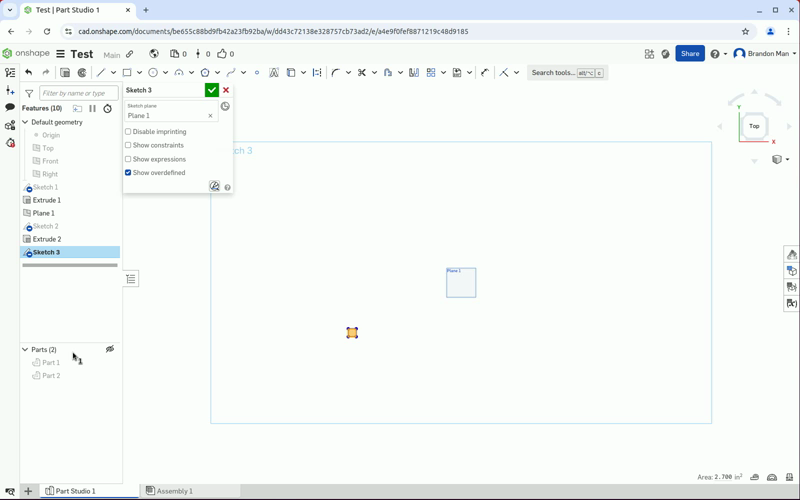
key(shift+y)
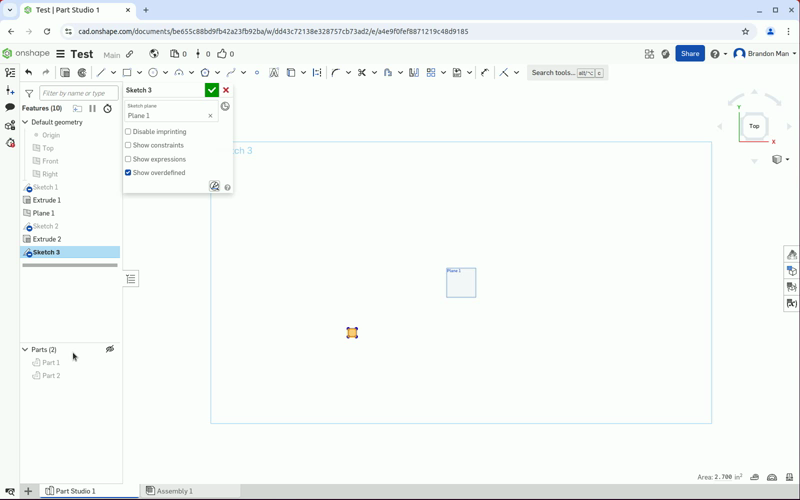
key(shift+e)
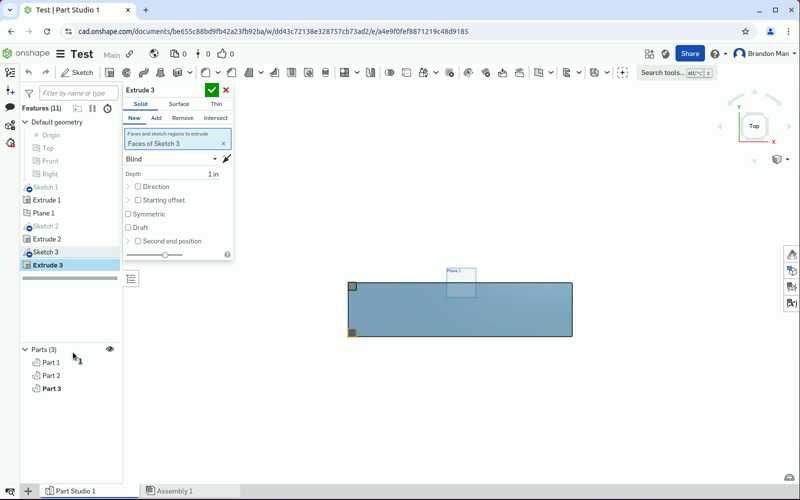
mouse_move(143, 106)
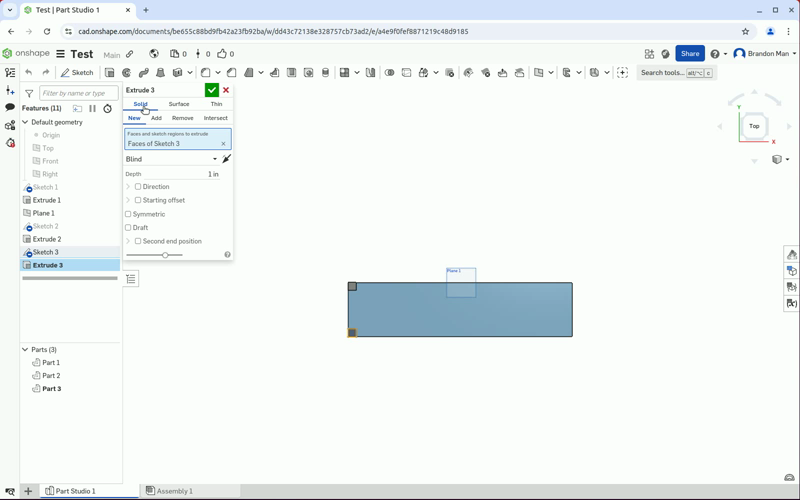
click(143, 106)
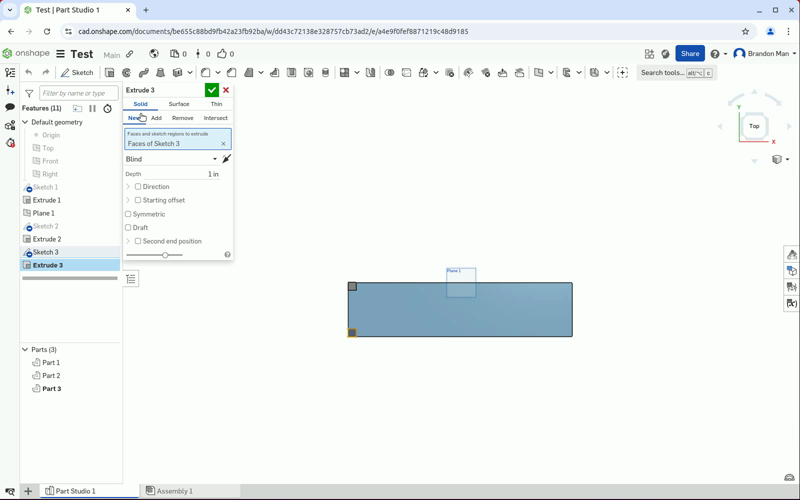
mouse_move(137, 120)
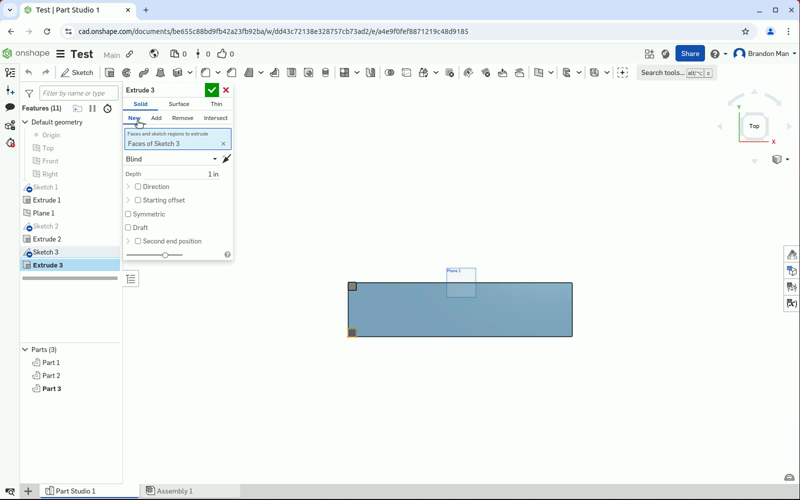
click(137, 120)
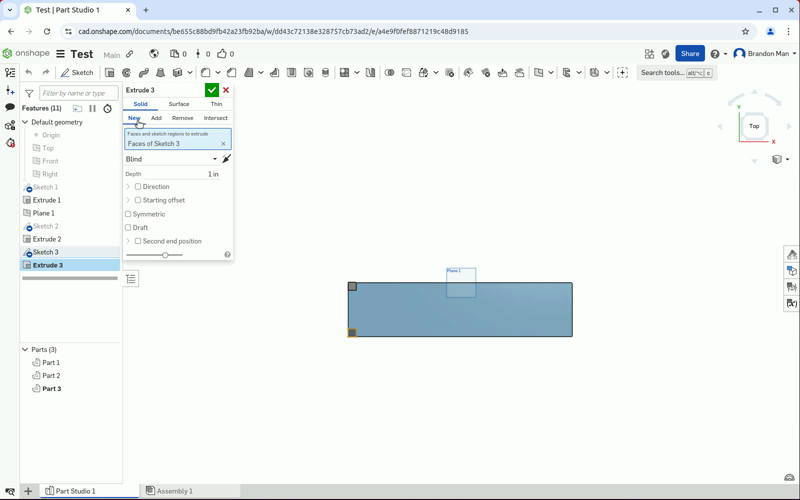
key(tab, 4)
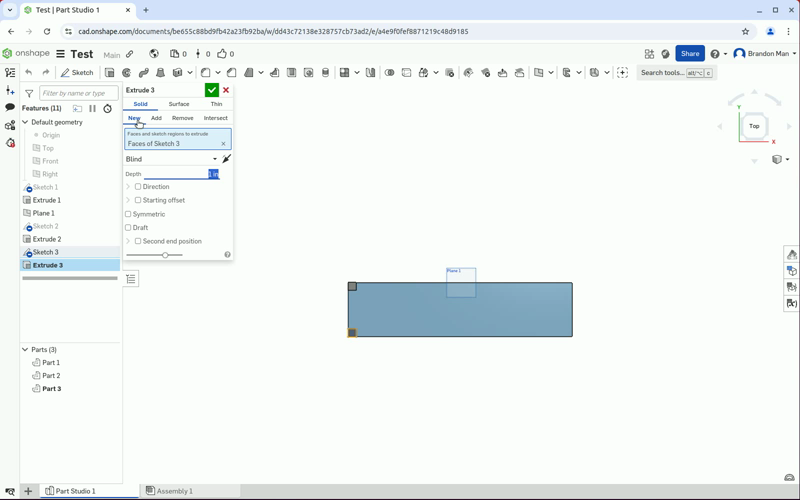
text(11.554)
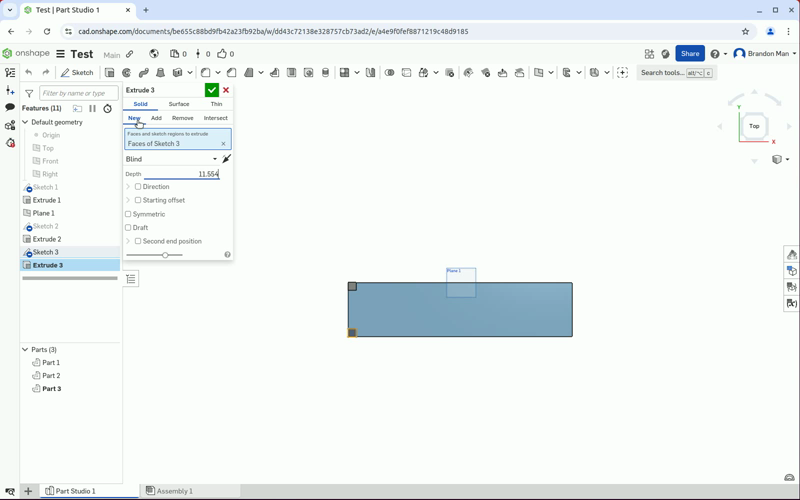
key(enter)
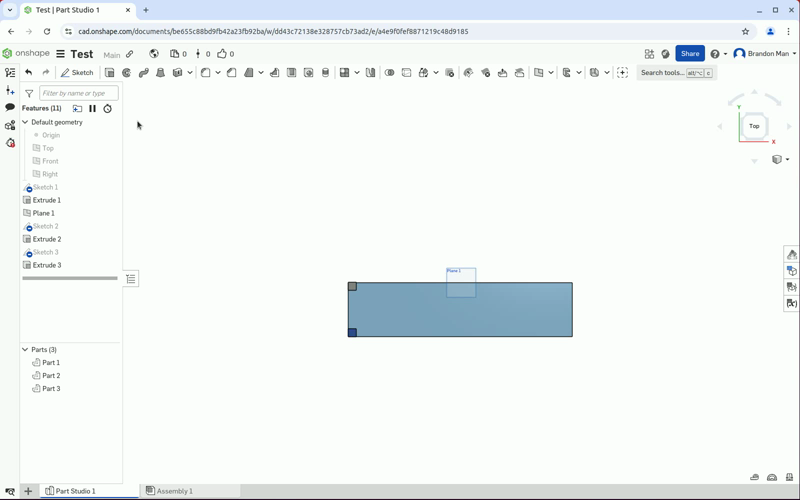
key(shift+h)
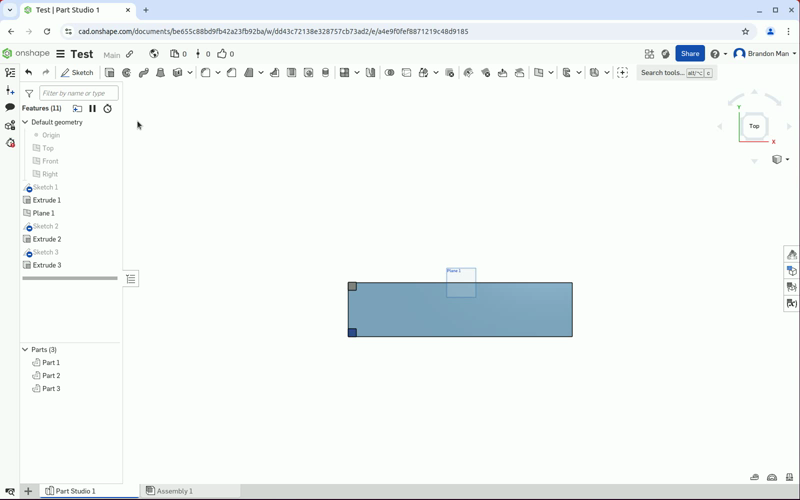
key(shift+h)
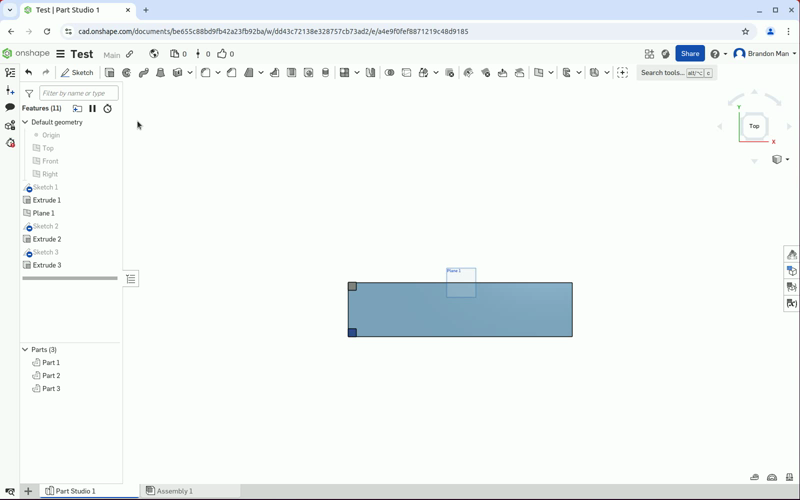
mouse_move(73, 189)
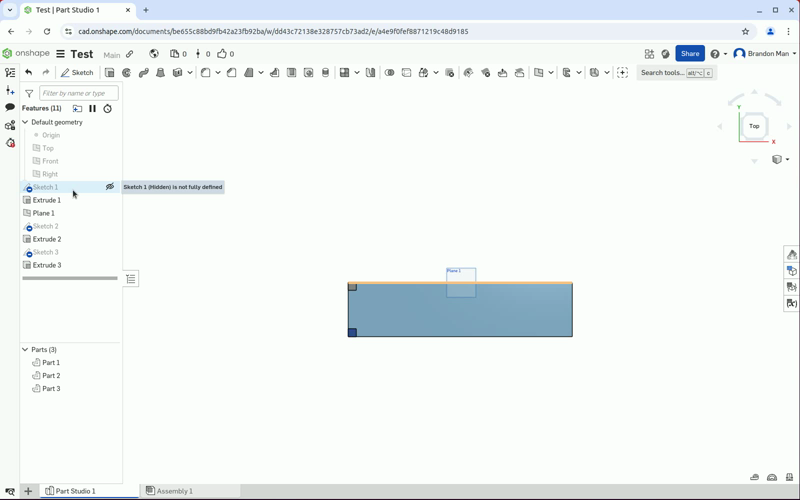
click(73, 189)
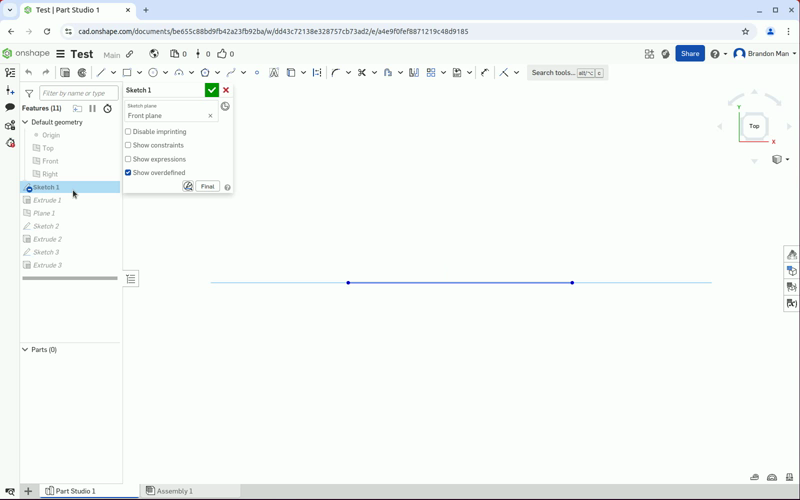
mouse_move(229, 92)
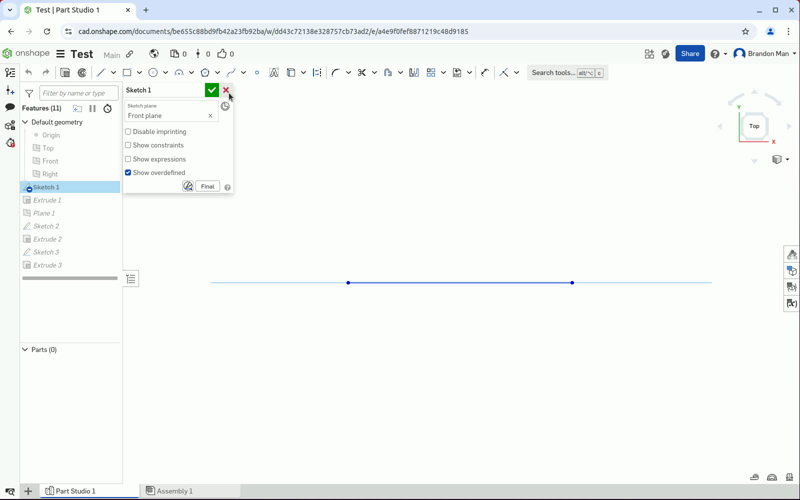
click(229, 92)
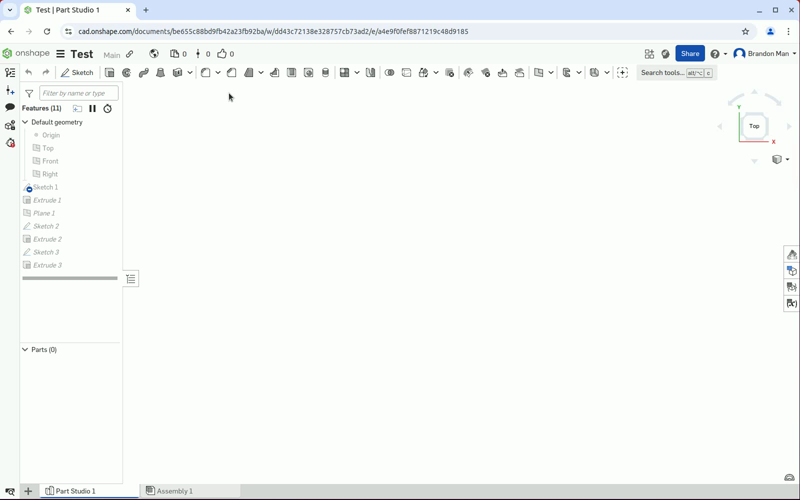
key(shift+s)
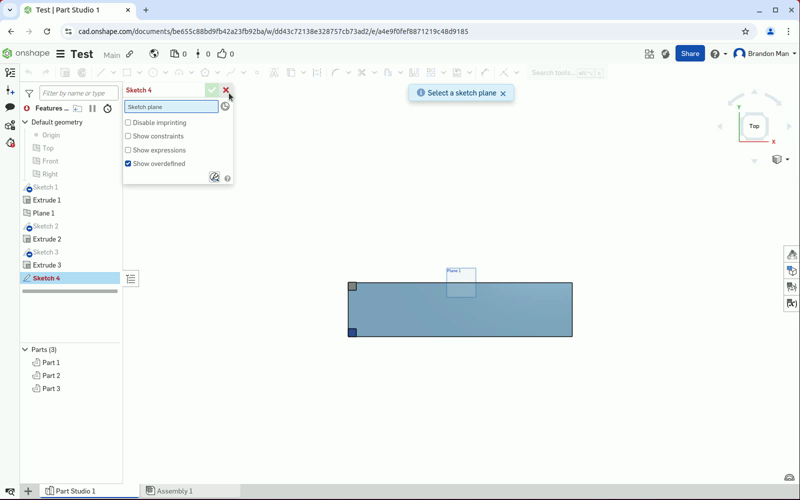
mouse_move(73, 215)
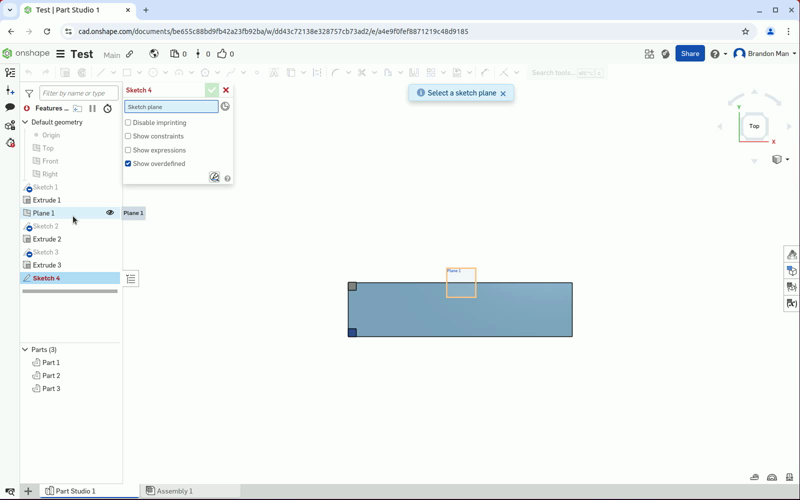
click(73, 215)
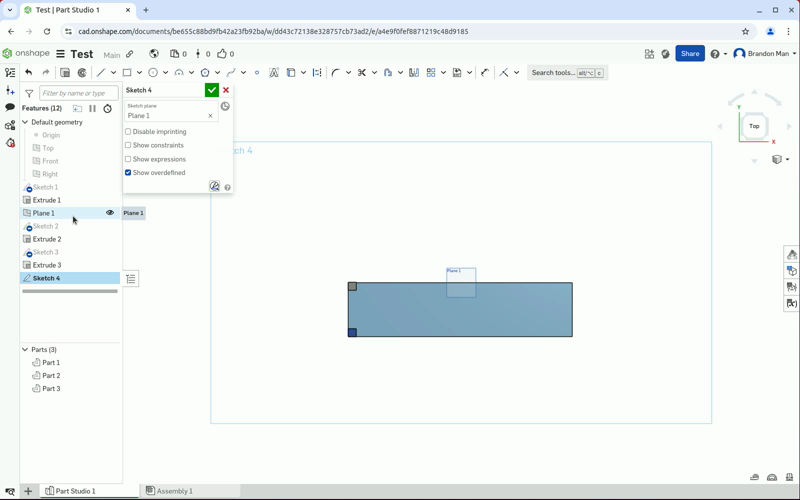
mouse_move(73, 352)
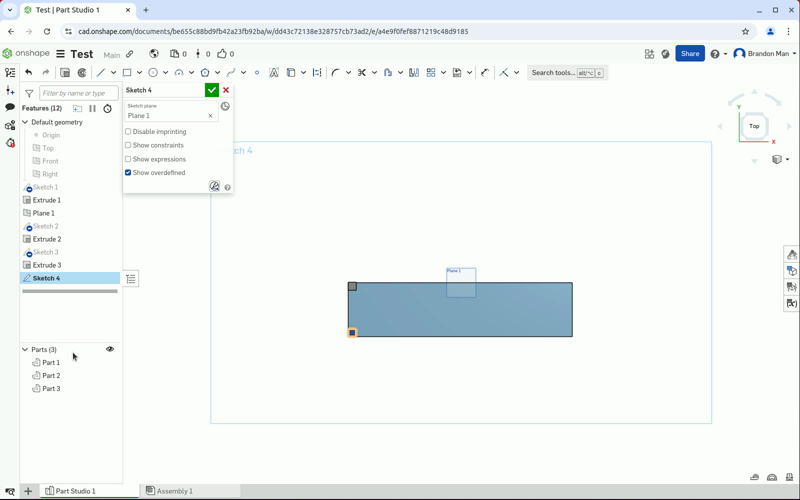
key(y)
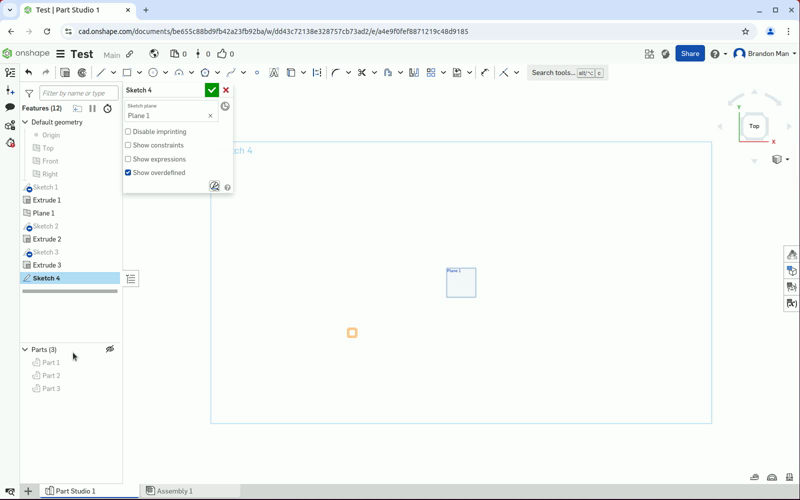
key(l)
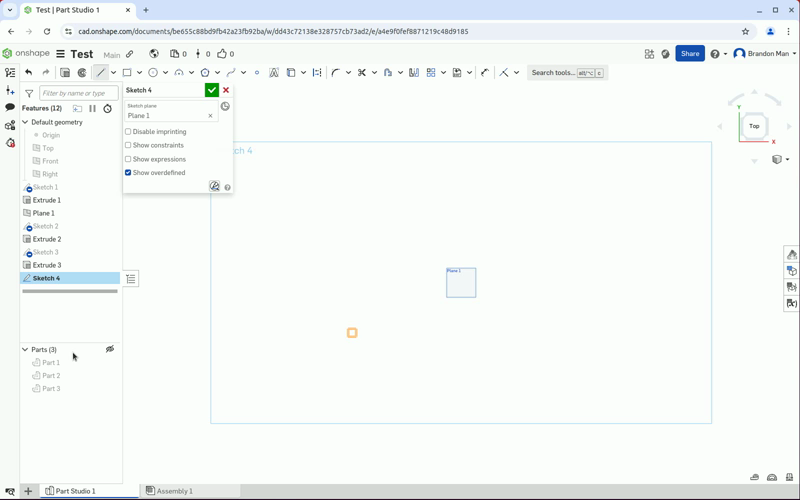
key_down(shift)
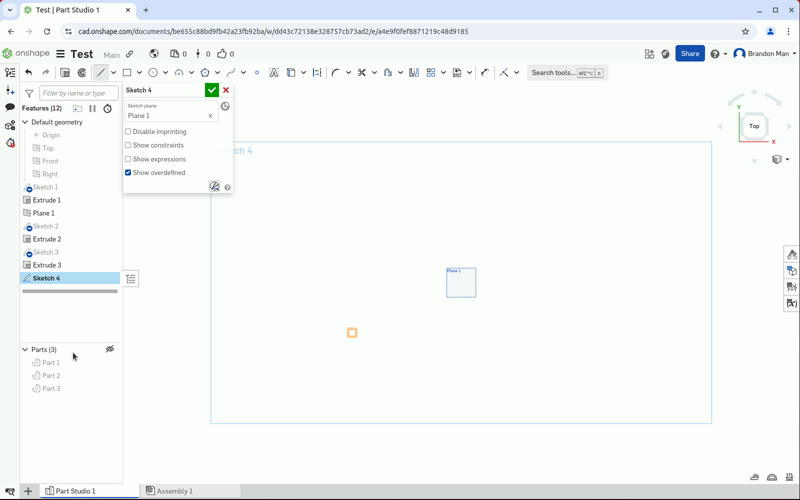
mouse_move(566, 290)
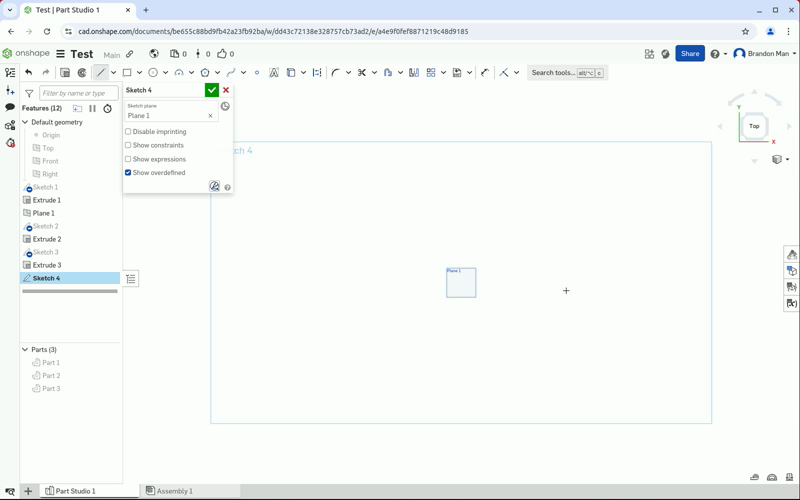
click(566, 290)
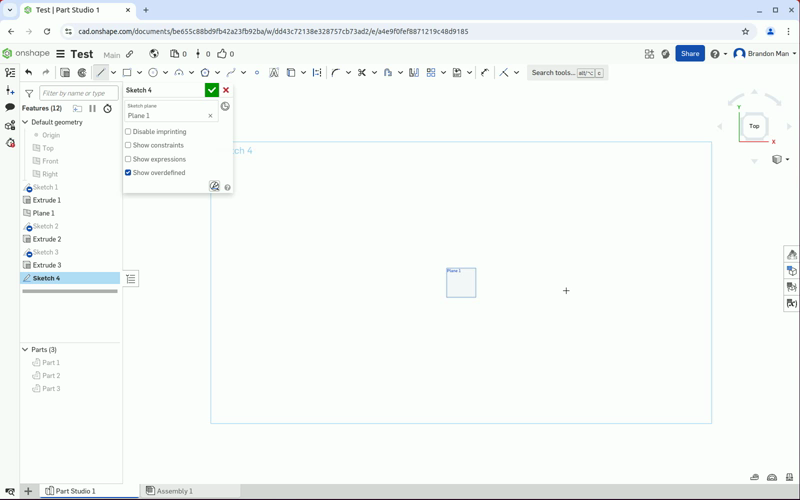
key_up(shift)
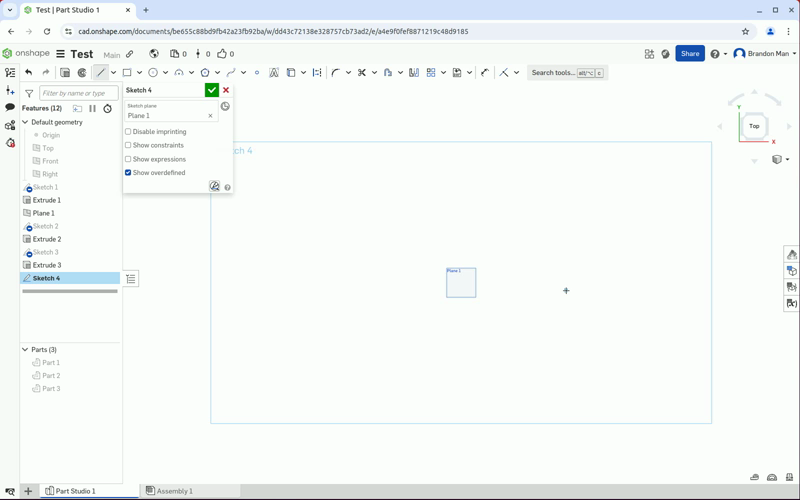
key_down(shift)
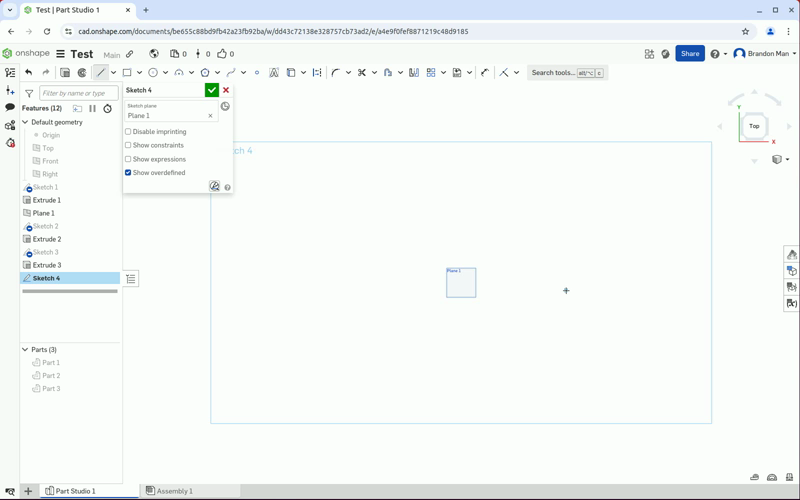
mouse_move(589, 290)
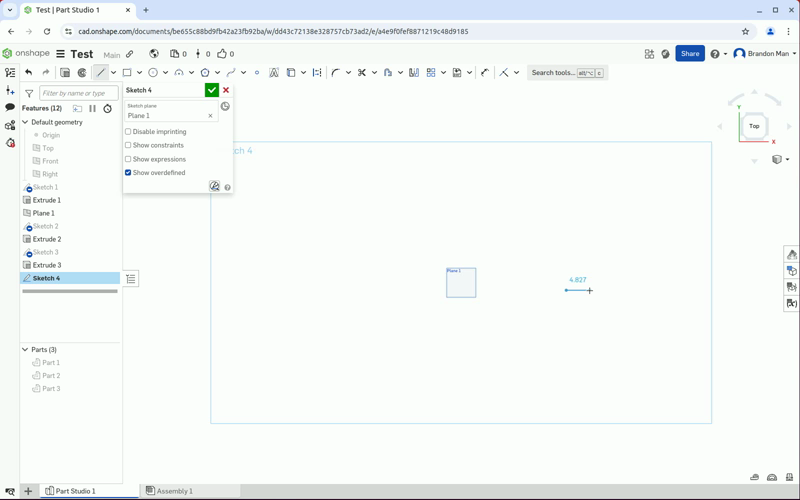
mouse_move(574, 290)
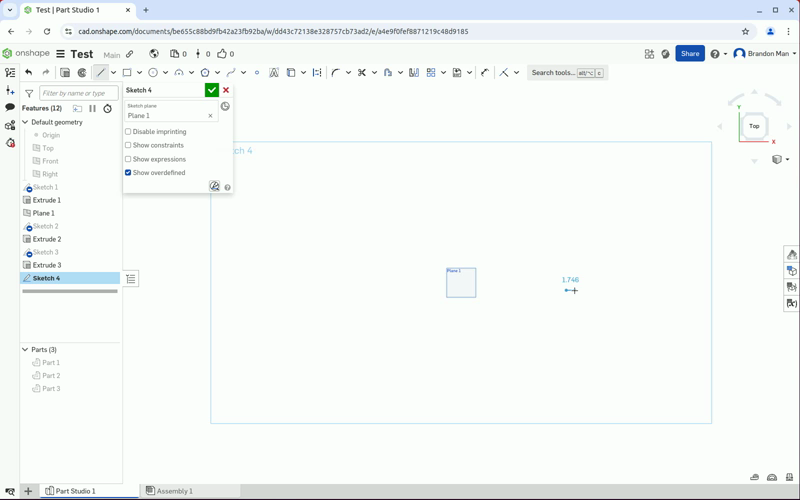
click(574, 290)
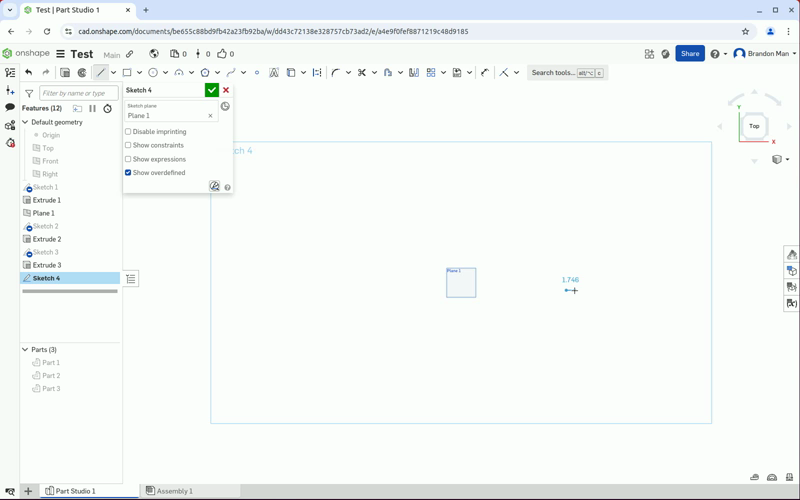
key_up(shift)
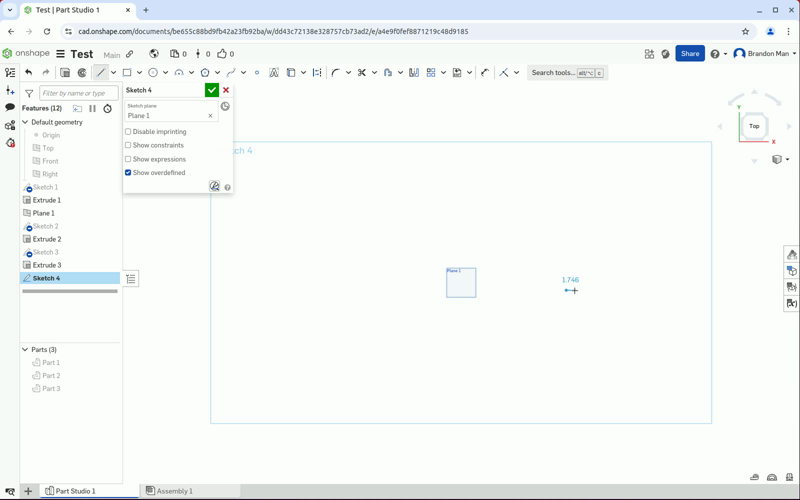
key_down(shift)
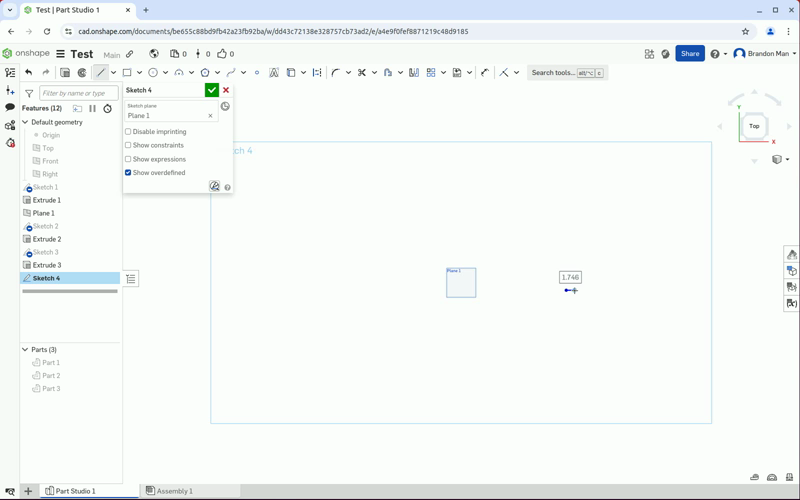
mouse_move(589, 290)
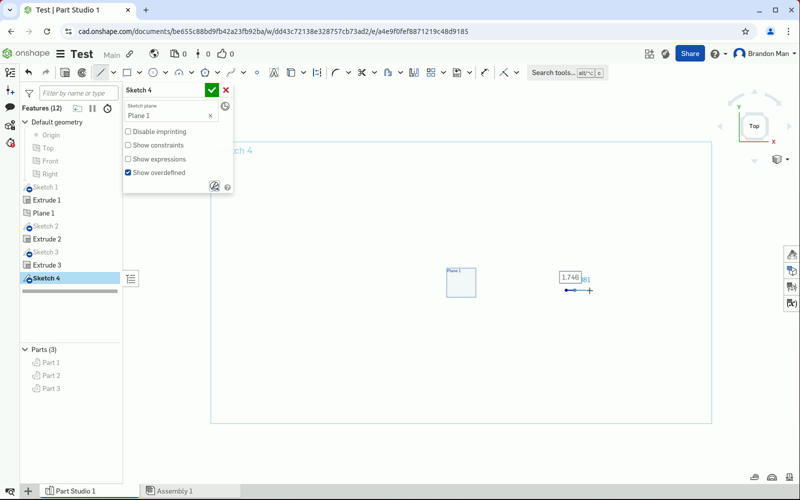
mouse_move(574, 281)
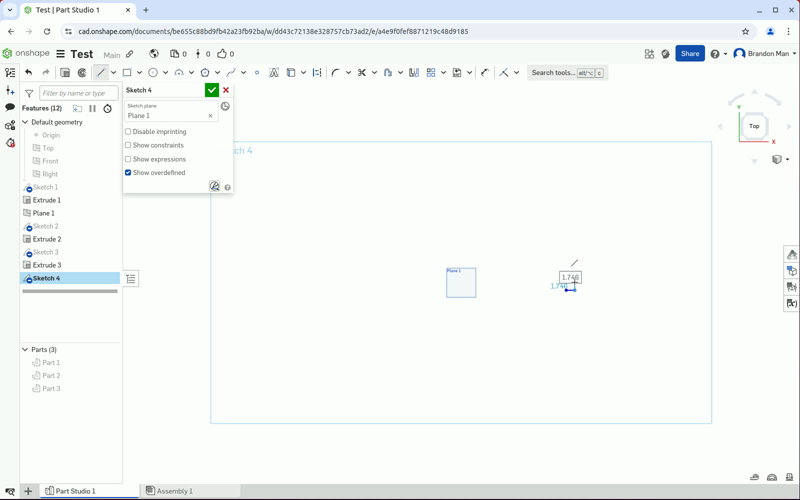
click(574, 281)
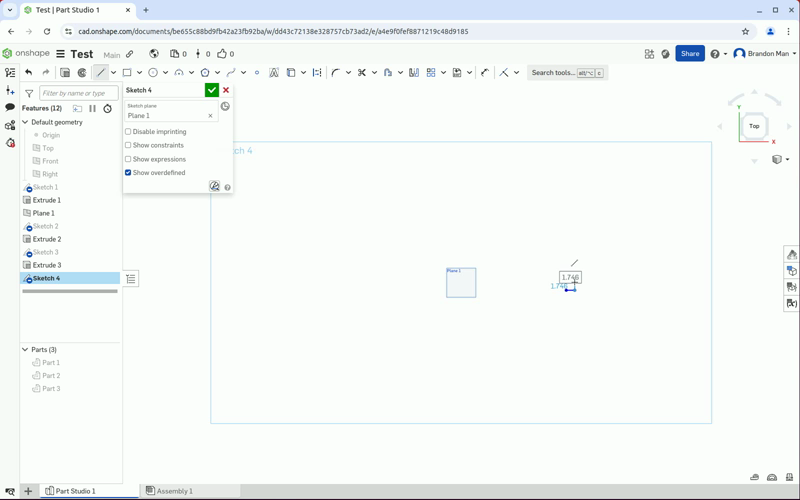
key_up(shift)
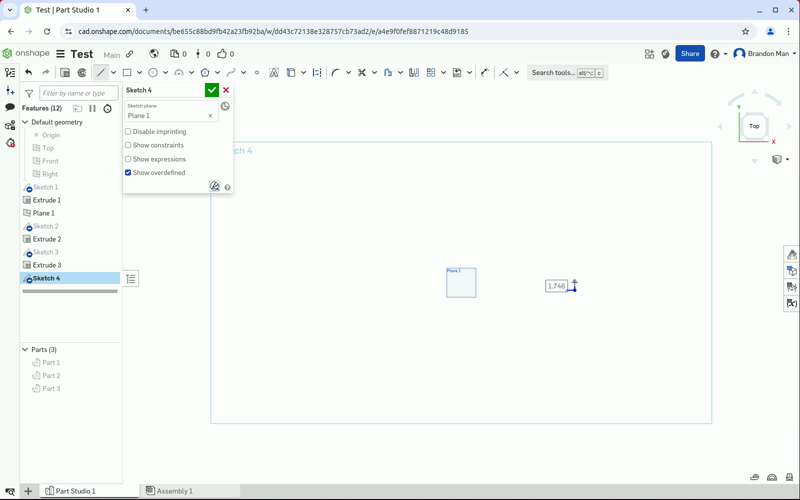
key_down(shift)
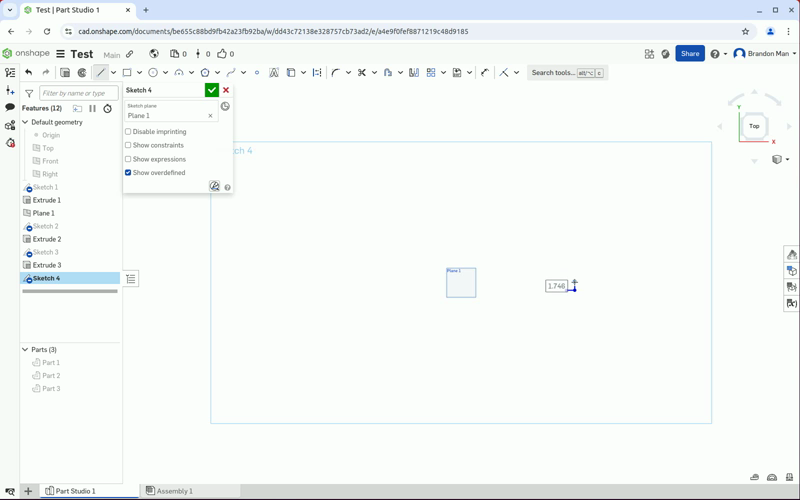
mouse_move(589, 281)
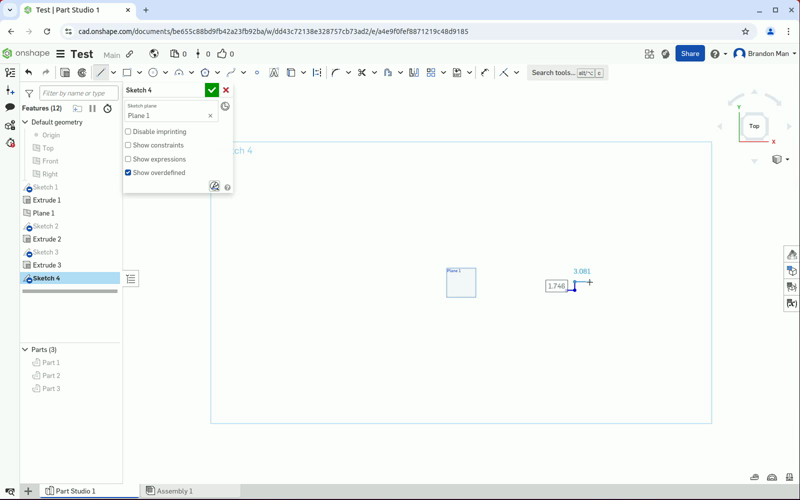
mouse_move(566, 281)
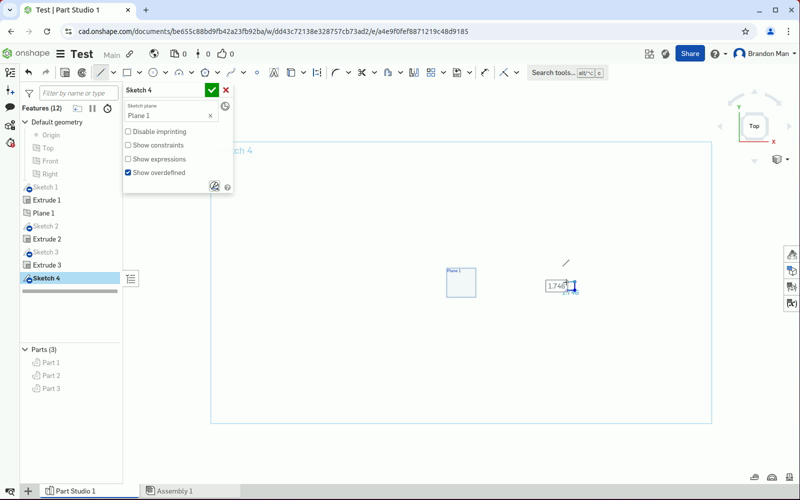
click(566, 281)
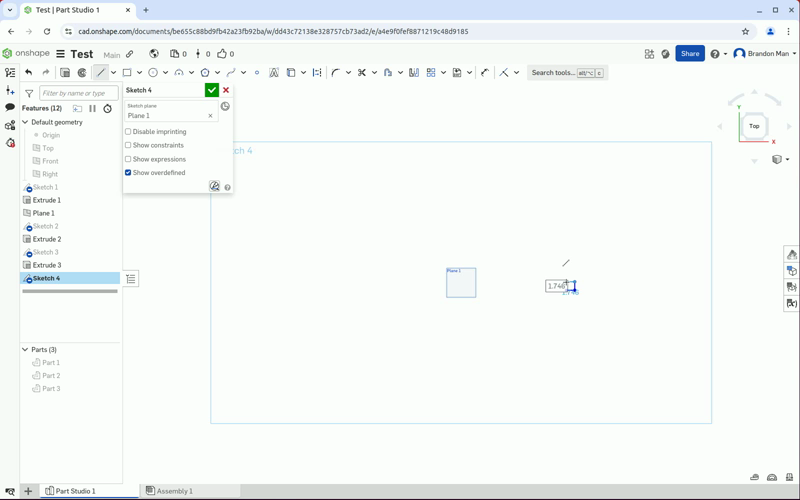
key_up(shift)
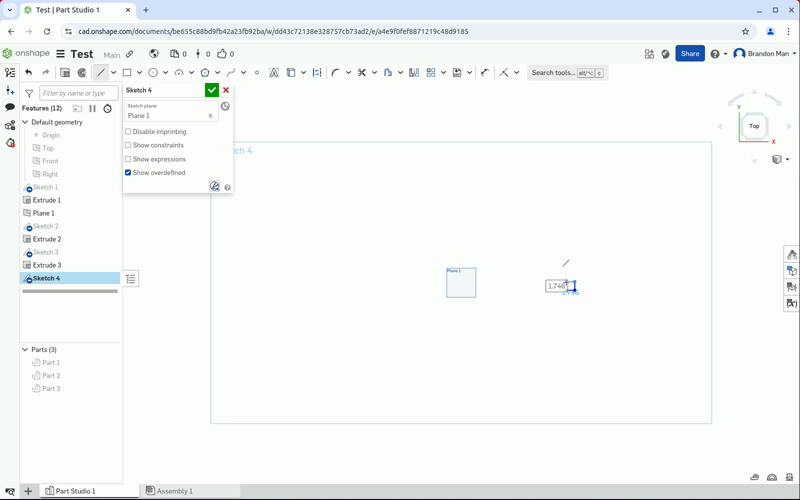
mouse_move(589, 281)
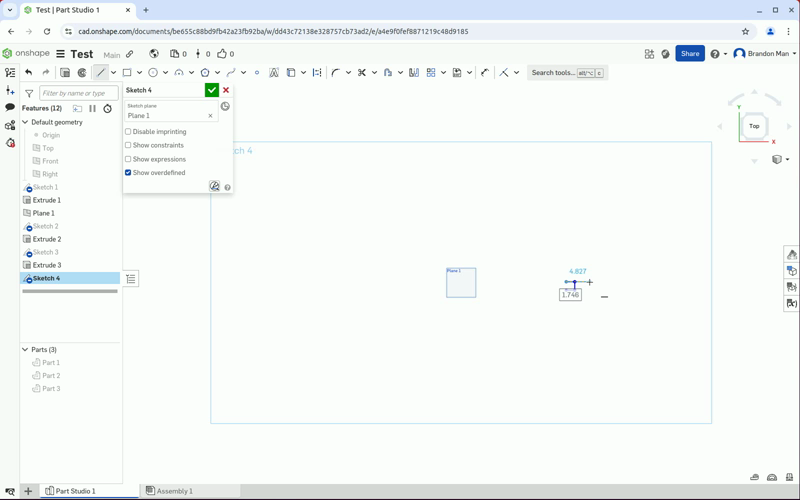
key_down(shift)
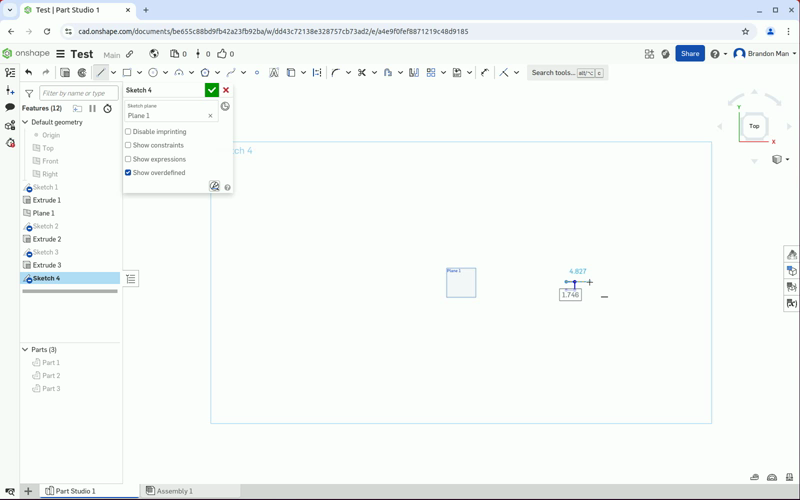
mouse_move(566, 290)
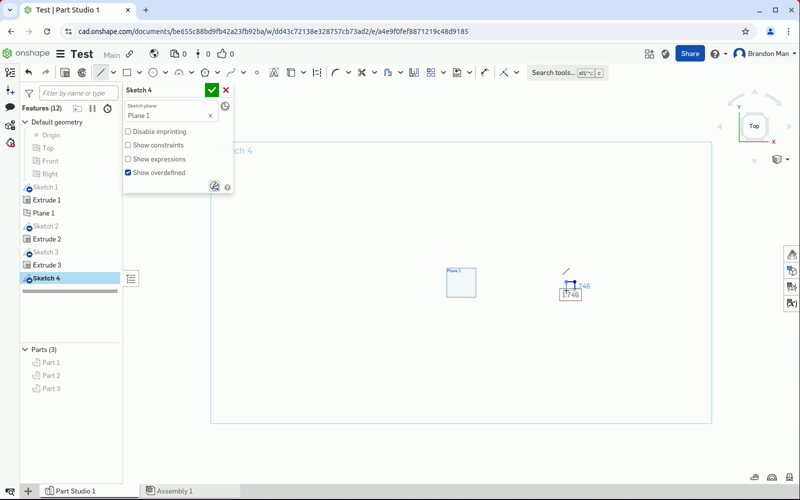
key_up(shift)
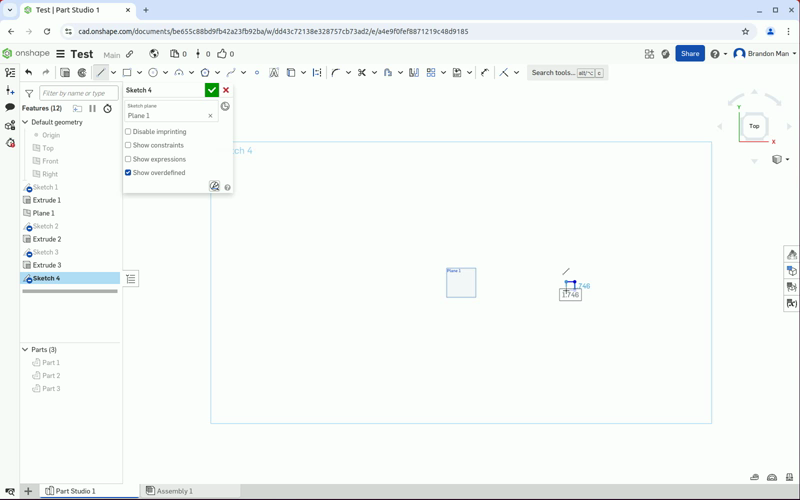
click(566, 290)
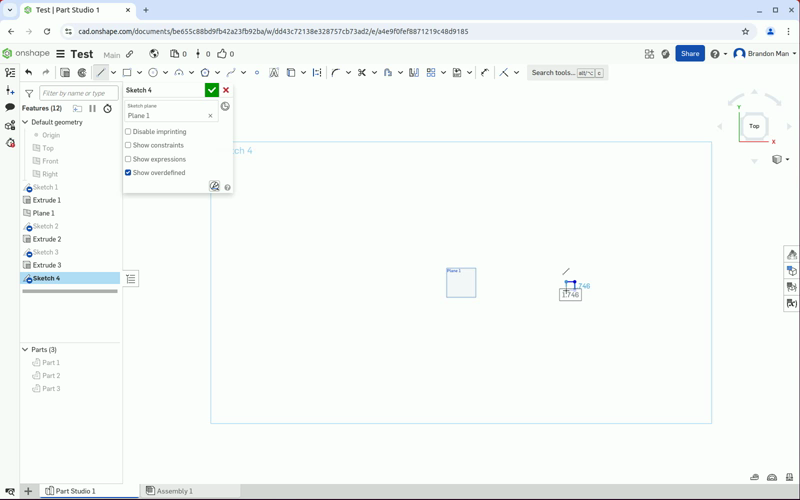
key(esc)
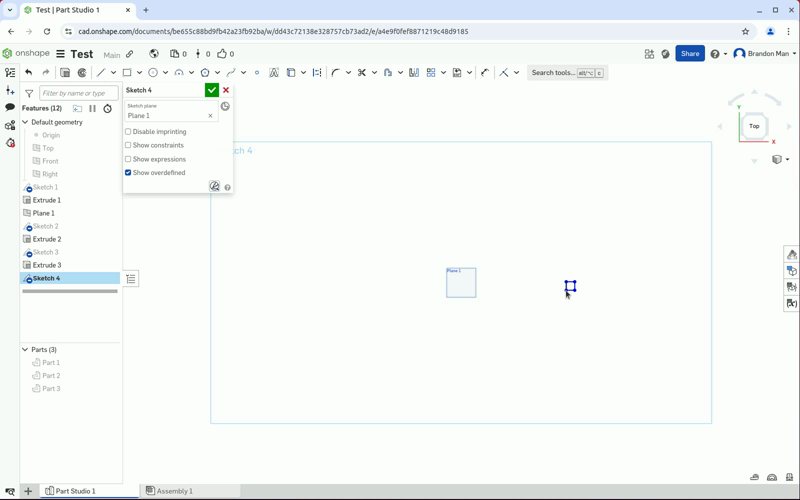
mouse_move(569, 287)
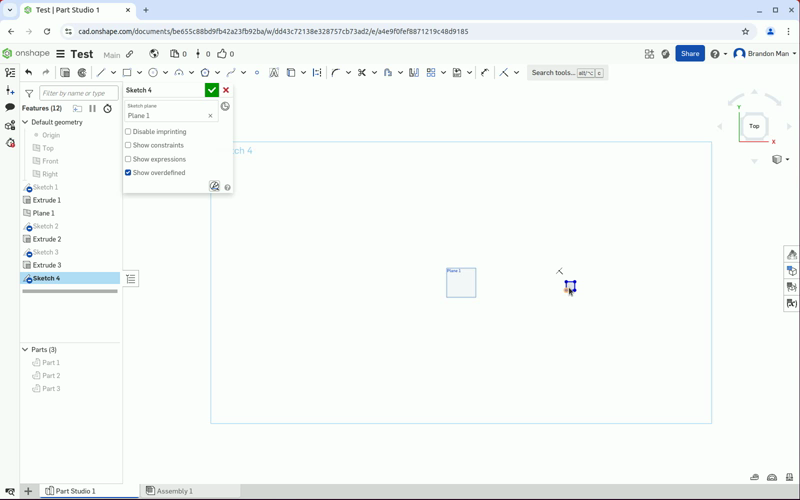
scroll(6)
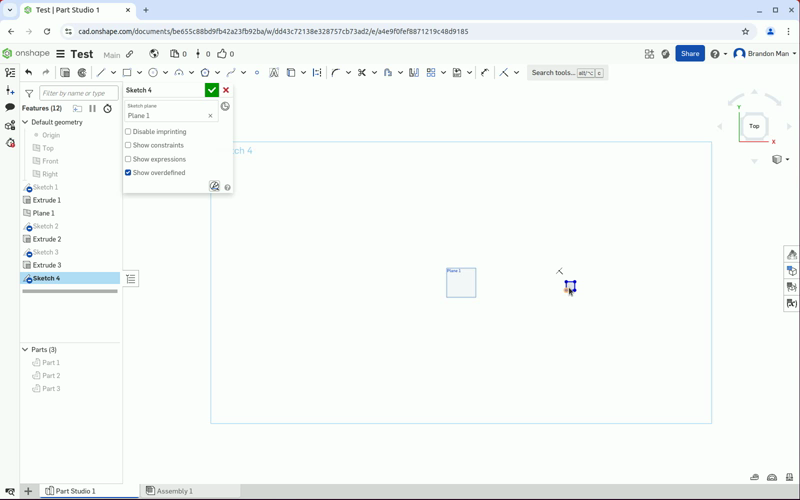
scroll(6)
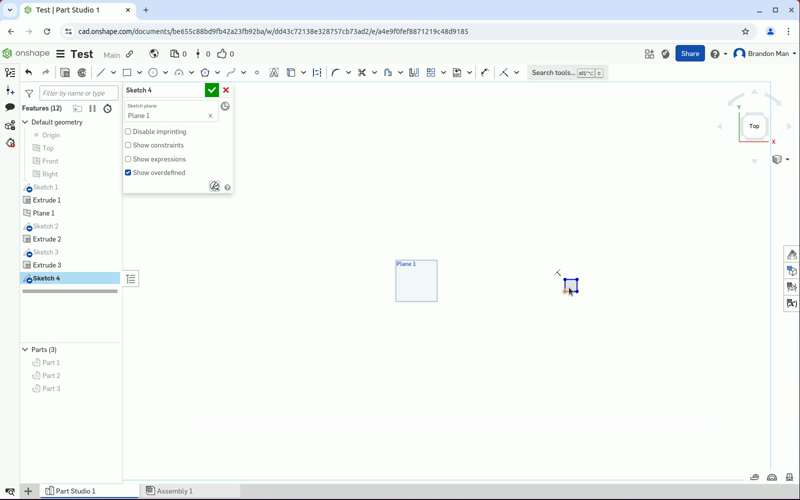
scroll(6)
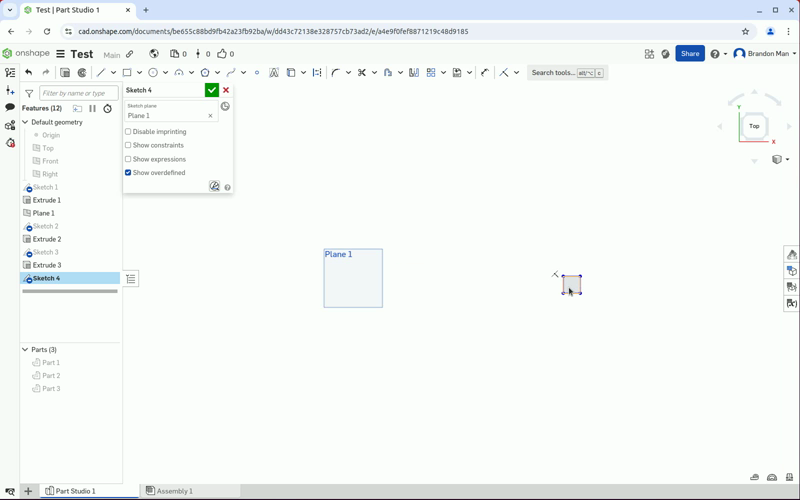
scroll(6)
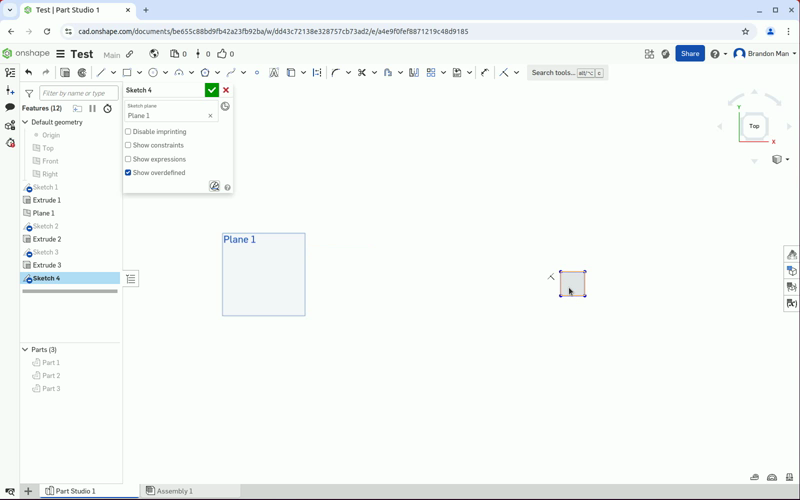
scroll(6)
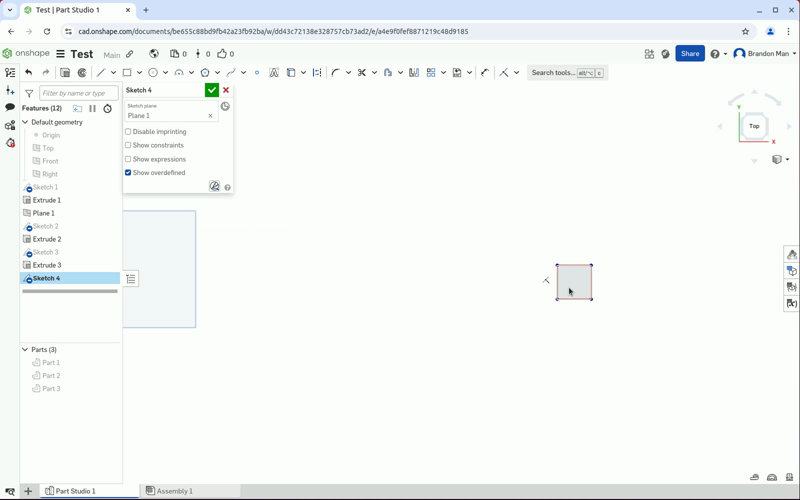
scroll(6)
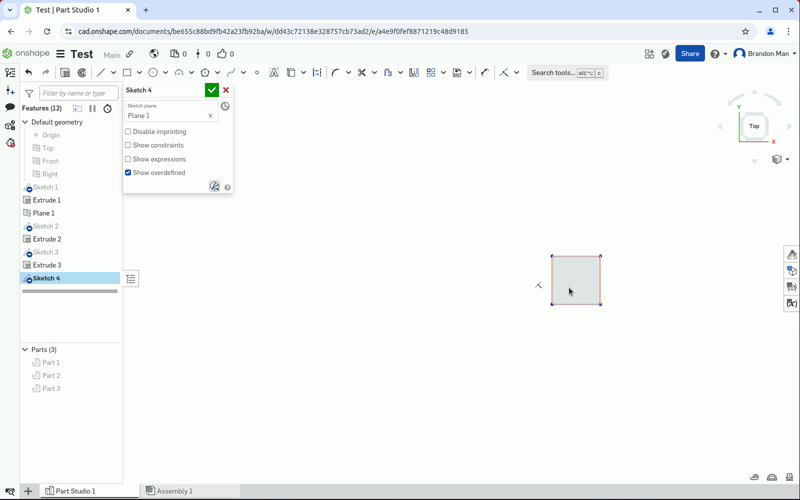
scroll(6)
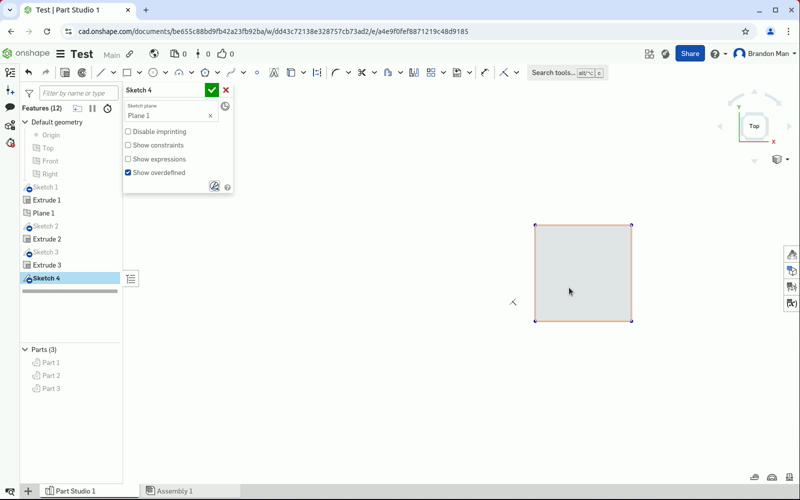
click(569, 287)
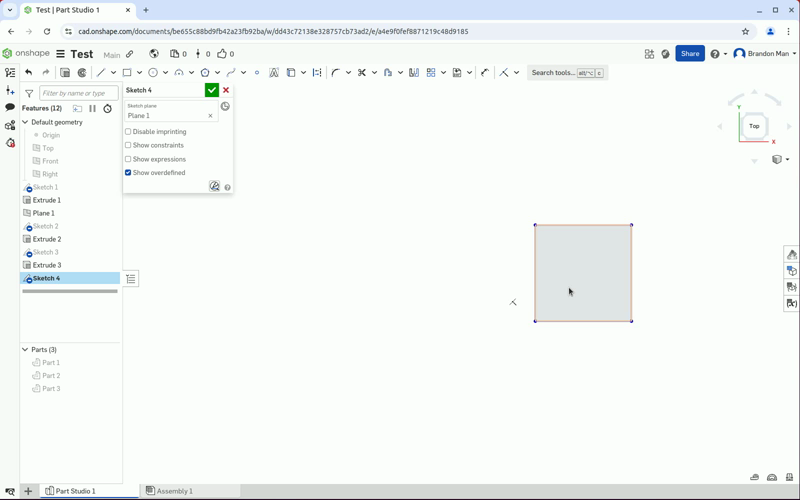
scroll(-6)
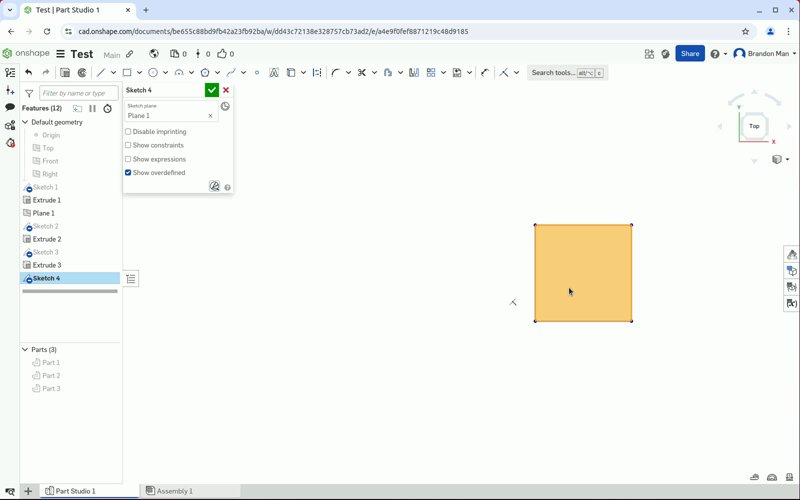
scroll(-6)
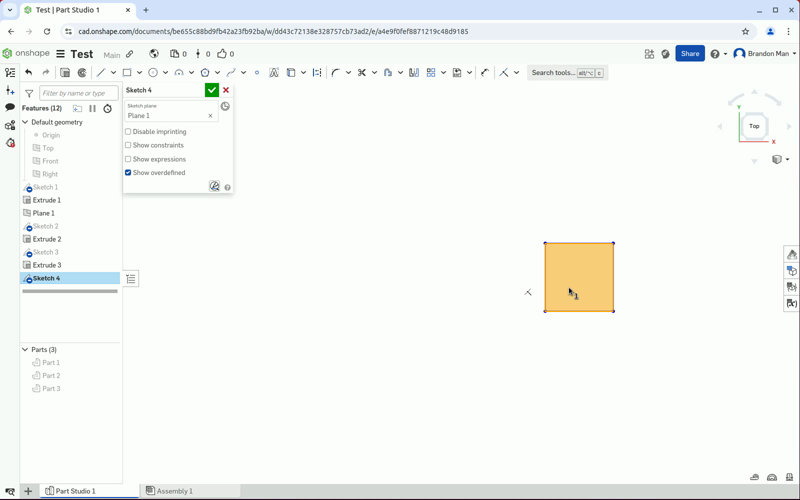
scroll(-6)
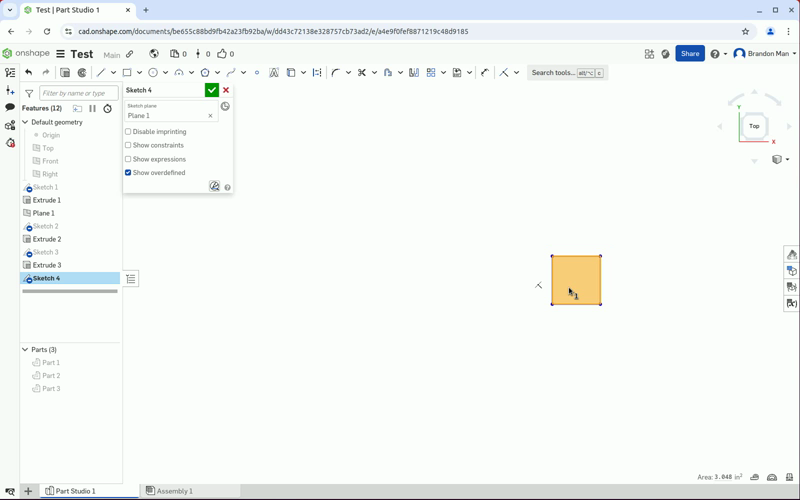
scroll(-6)
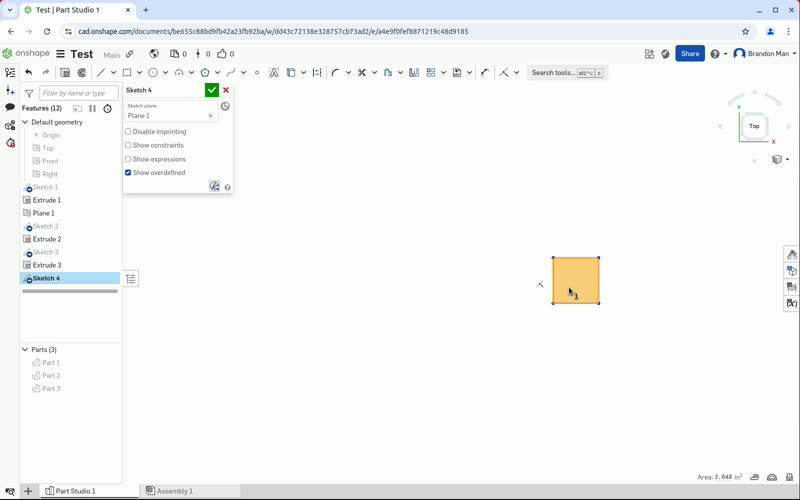
scroll(-6)
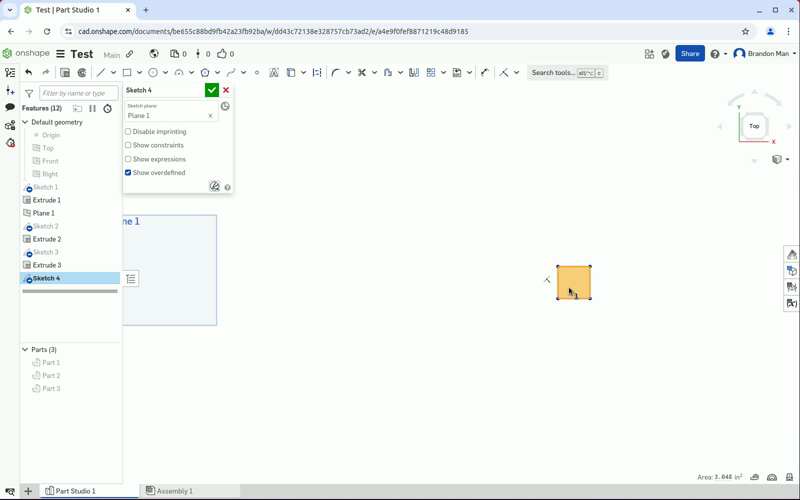
scroll(-6)
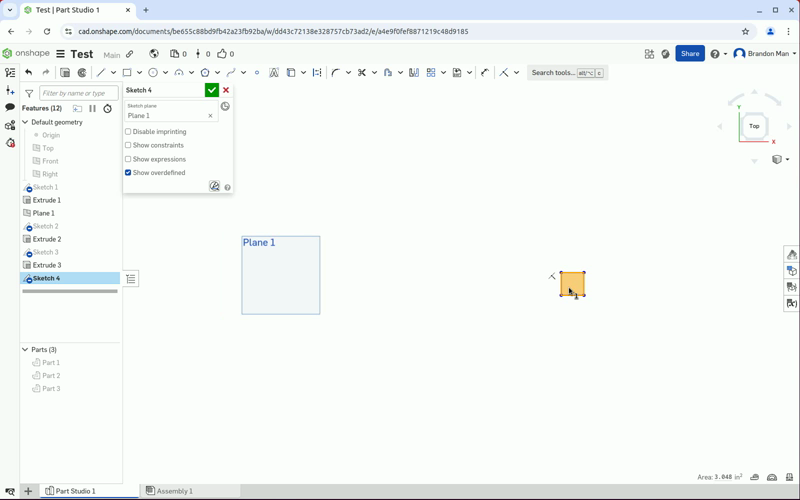
scroll(-6)
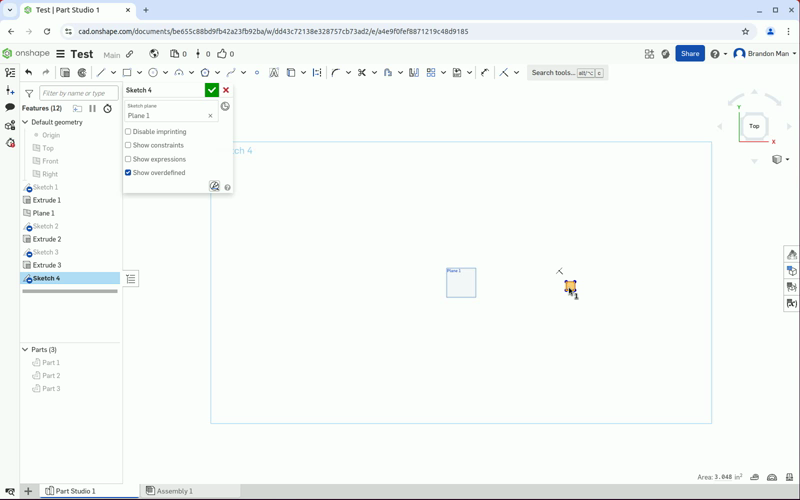
mouse_move(73, 352)
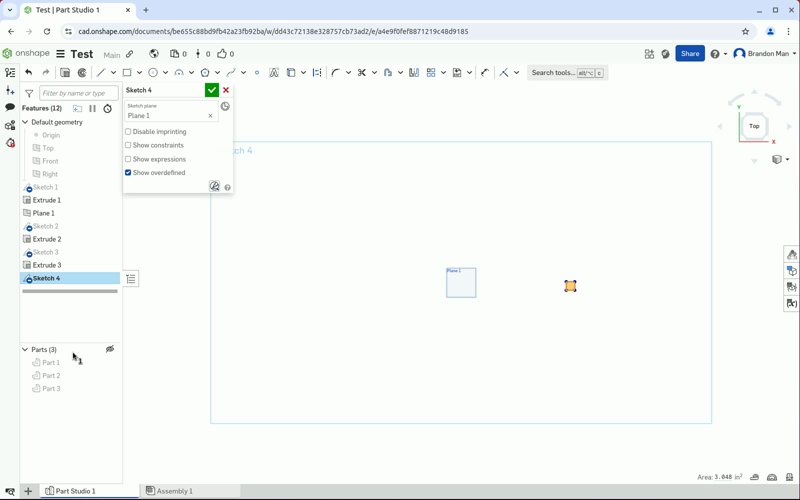
key(shift+y)
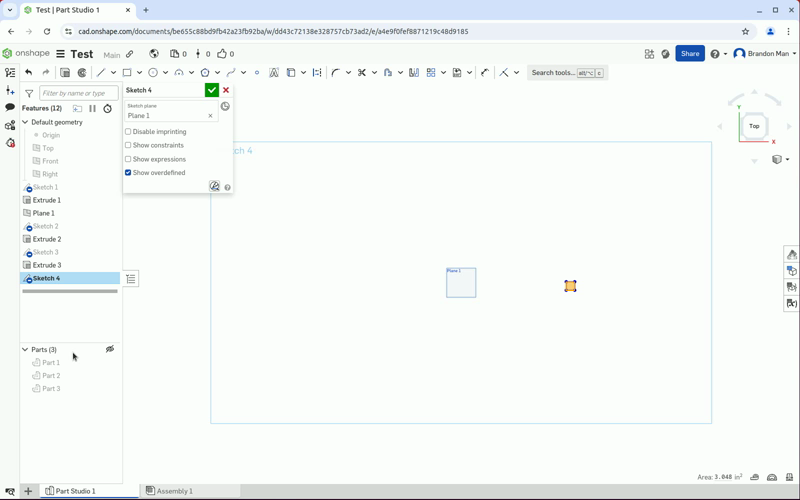
key(shift+e)
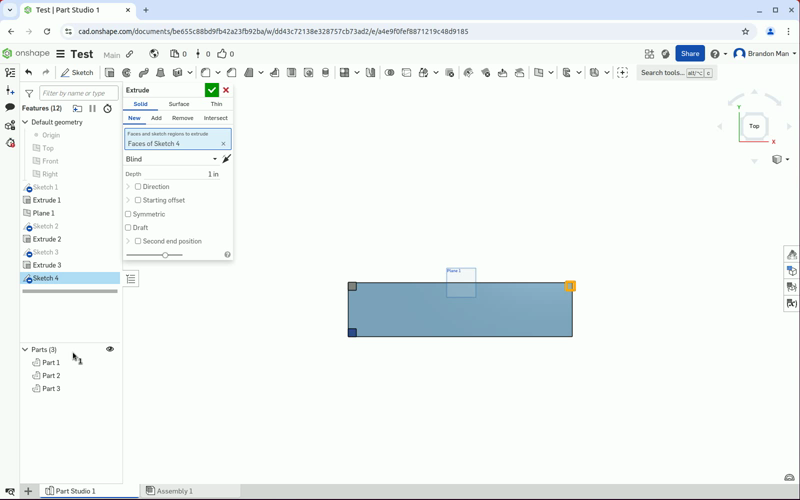
mouse_move(143, 106)
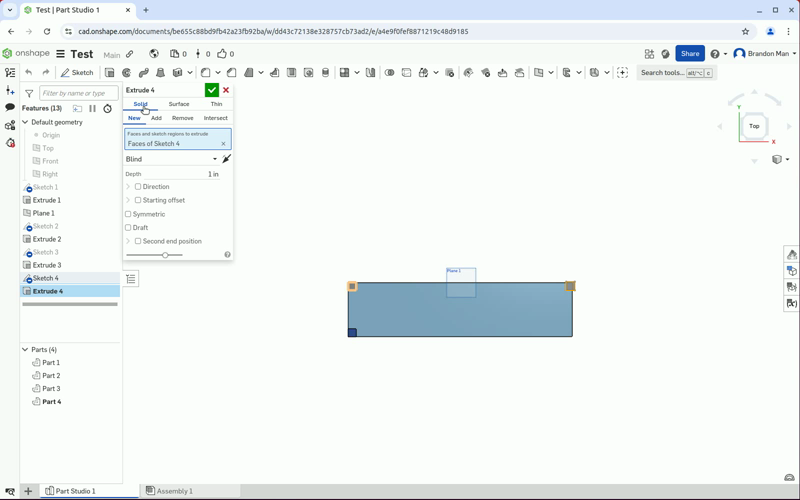
click(143, 106)
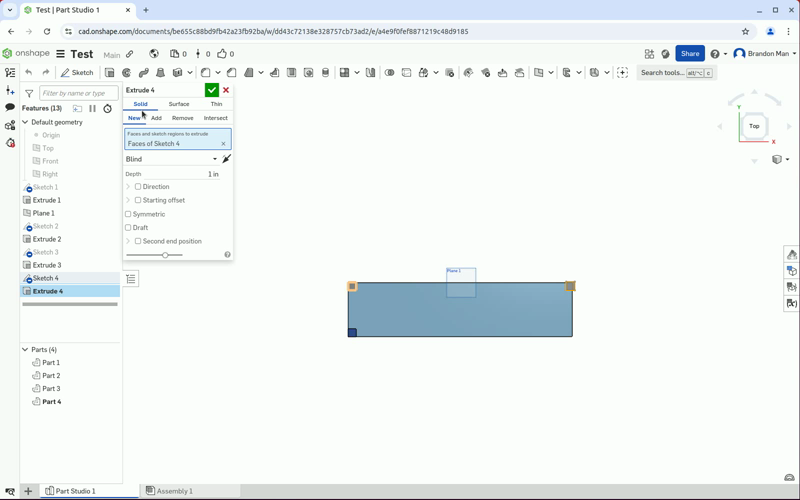
mouse_move(137, 120)
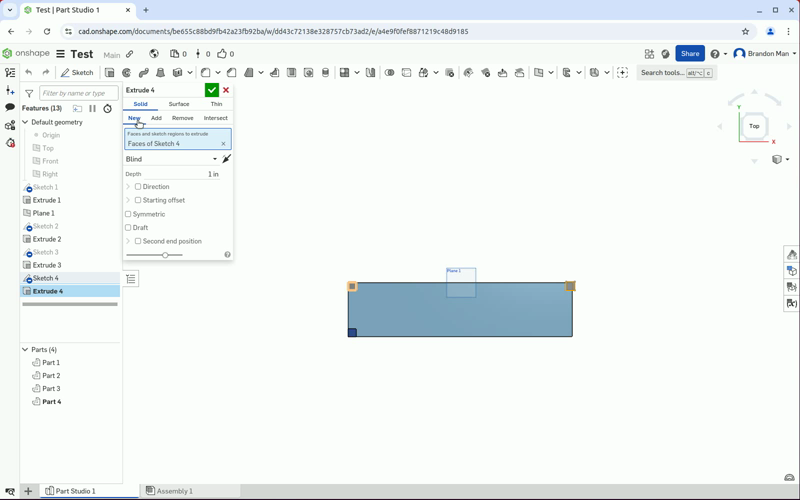
click(137, 120)
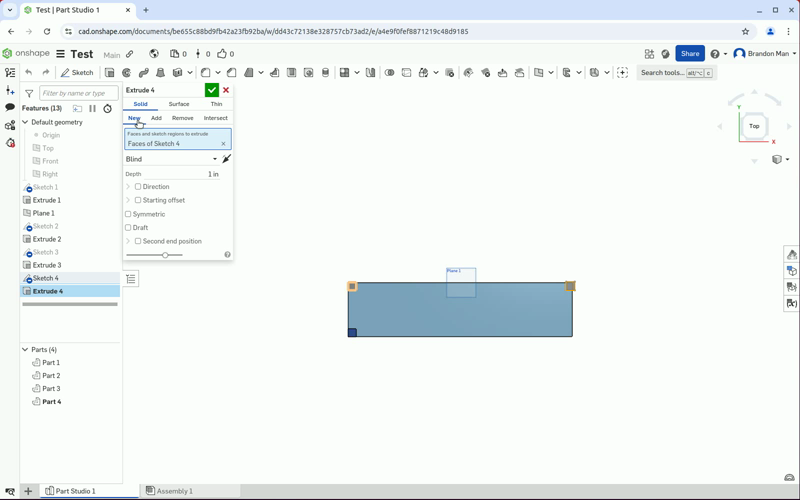
key(tab, 4)
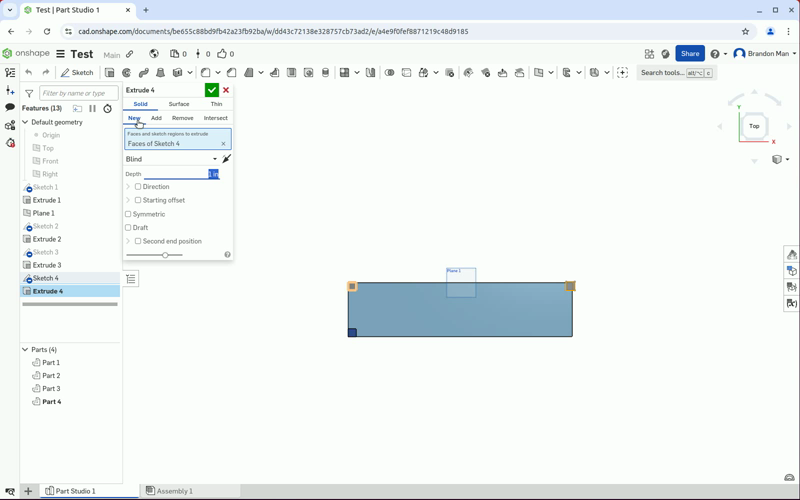
text(11.554)
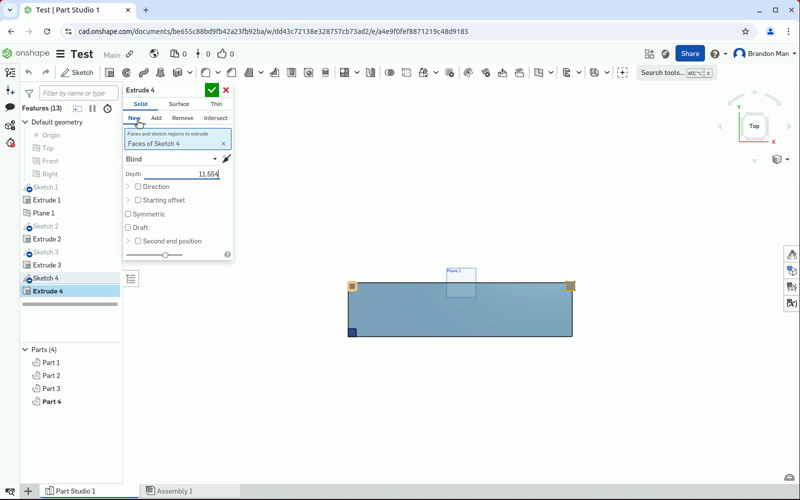
key(enter)
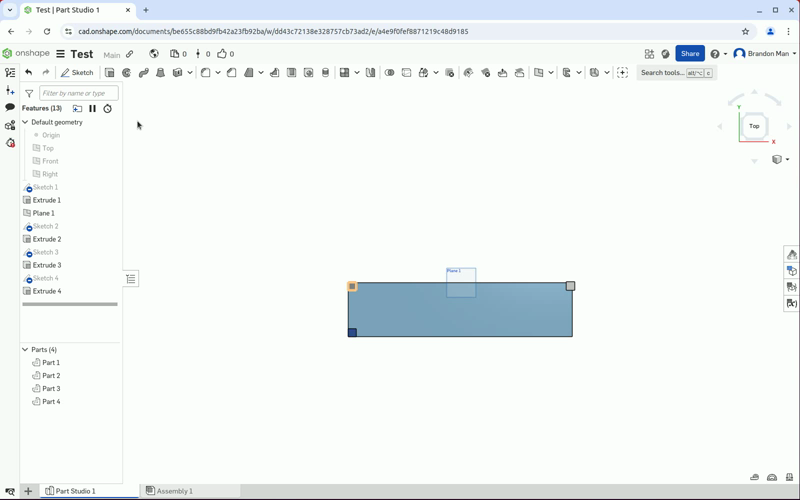
key(shift+h)
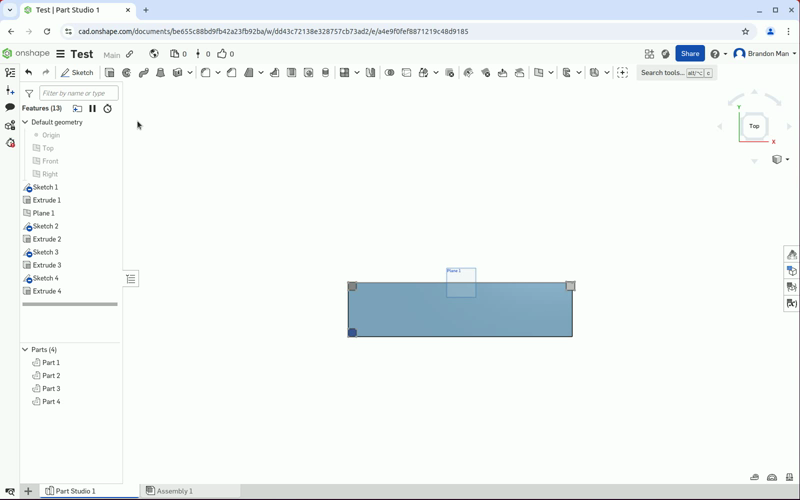
key(shift+h)
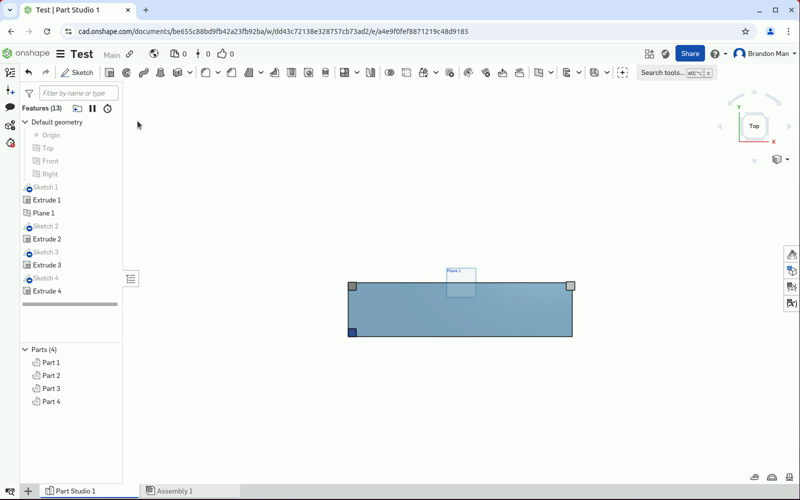
mouse_move(73, 189)
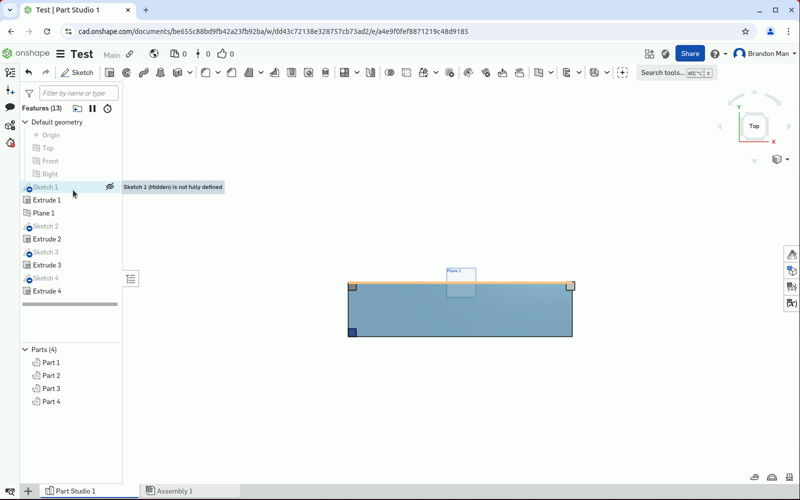
click(73, 189)
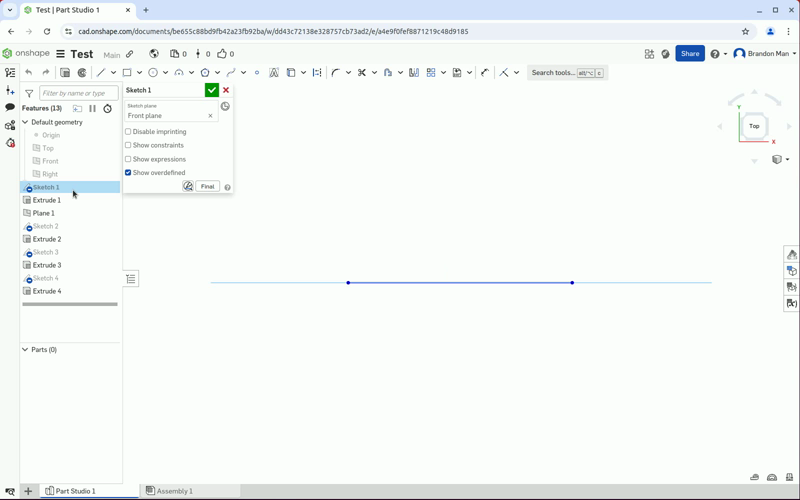
mouse_move(229, 92)
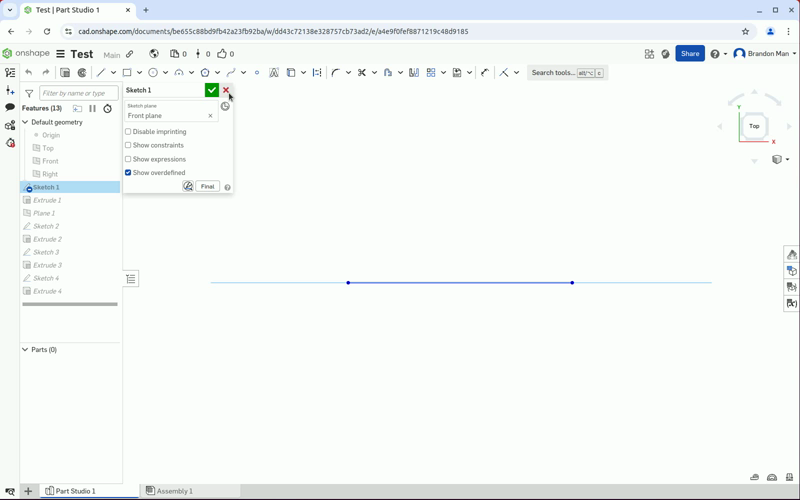
click(229, 92)
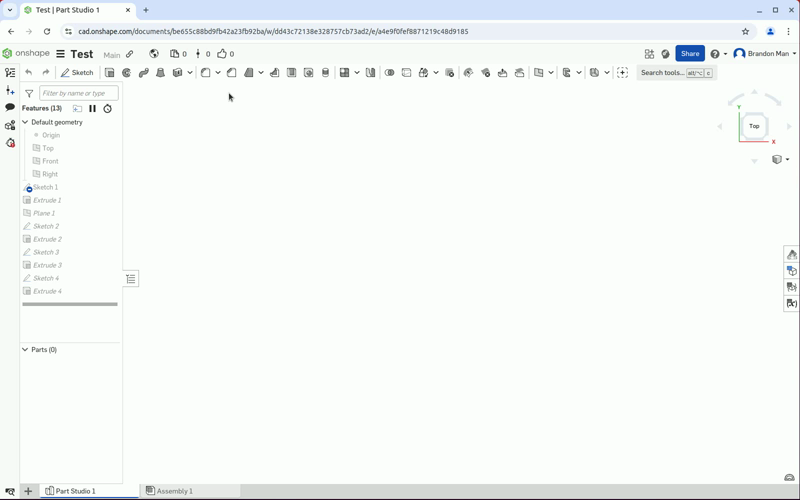
key(shift+s)
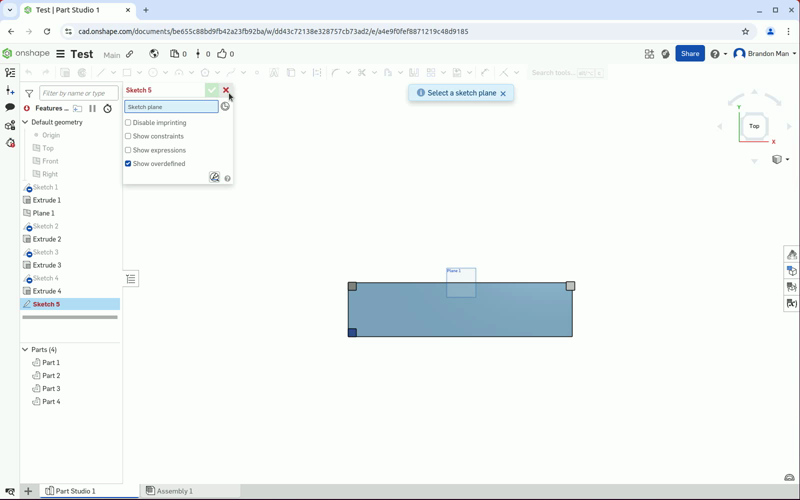
mouse_move(73, 215)
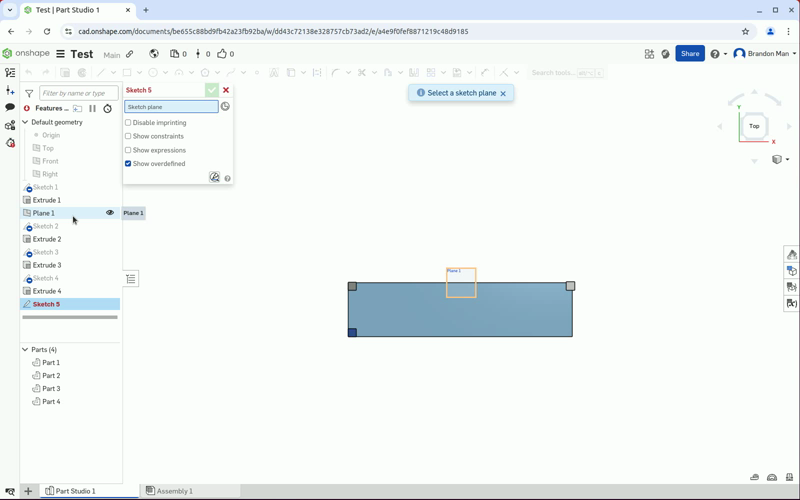
click(73, 215)
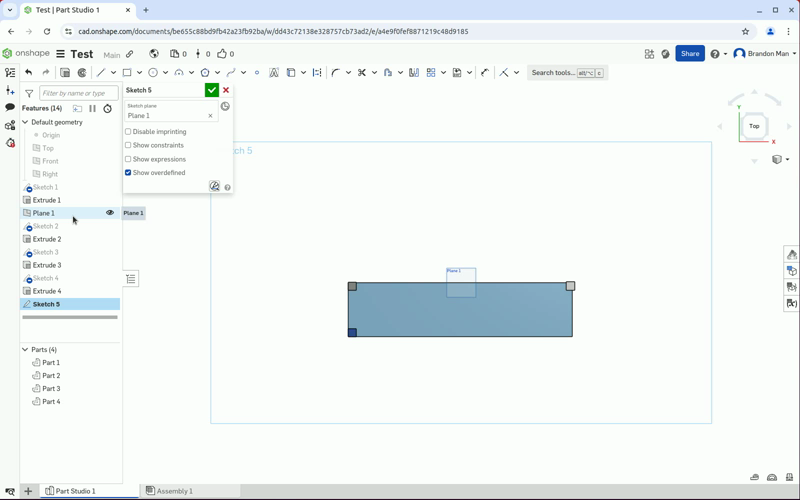
mouse_move(73, 352)
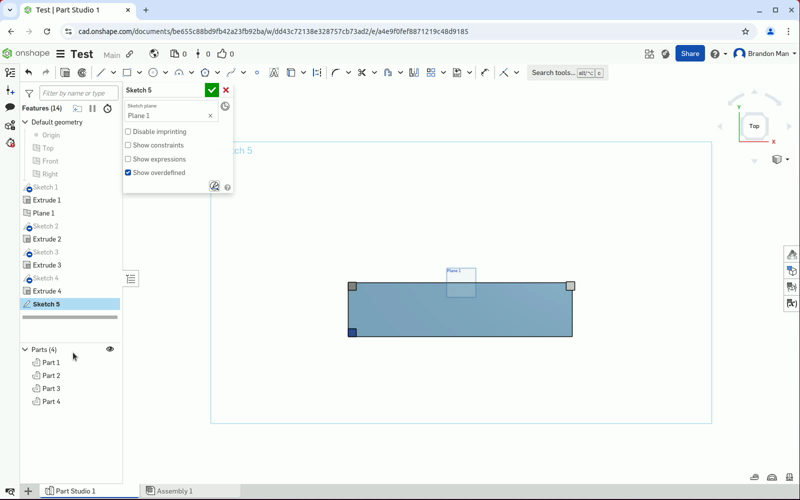
key(y)
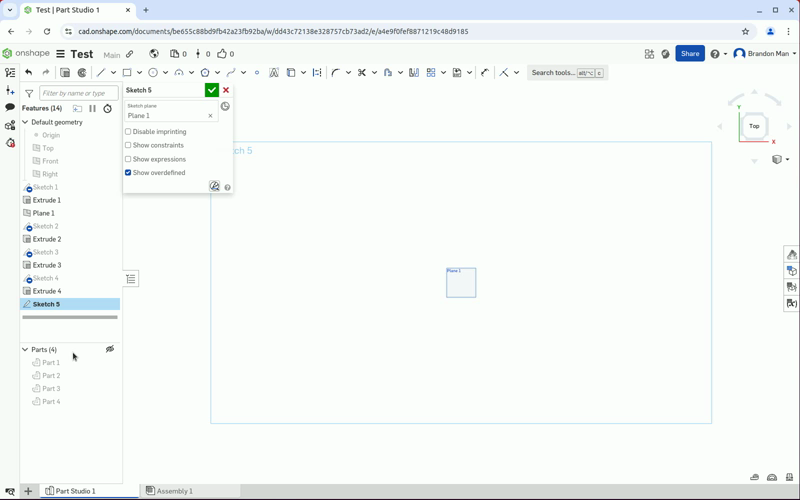
key(l)
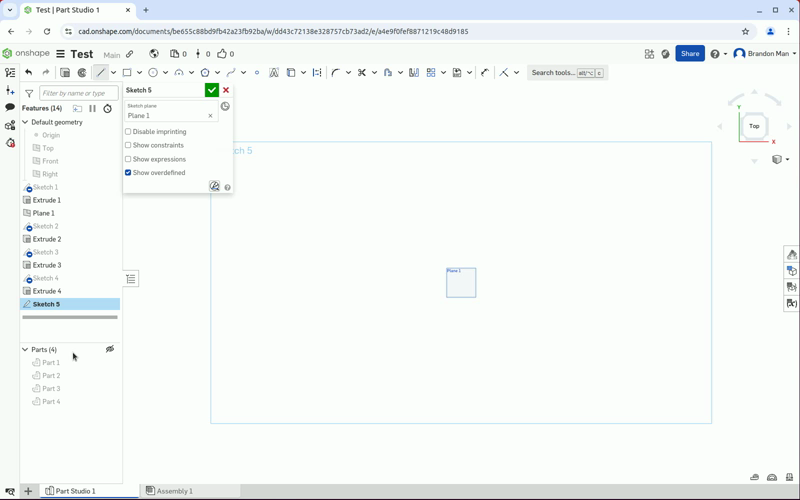
key_down(shift)
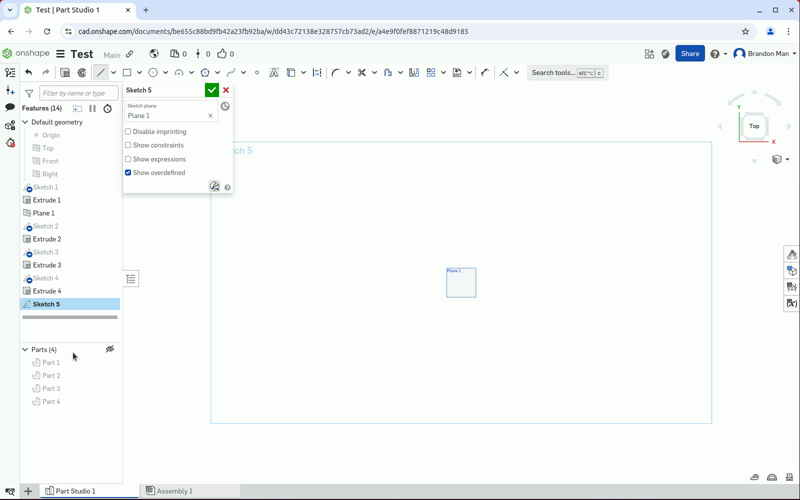
mouse_move(566, 336)
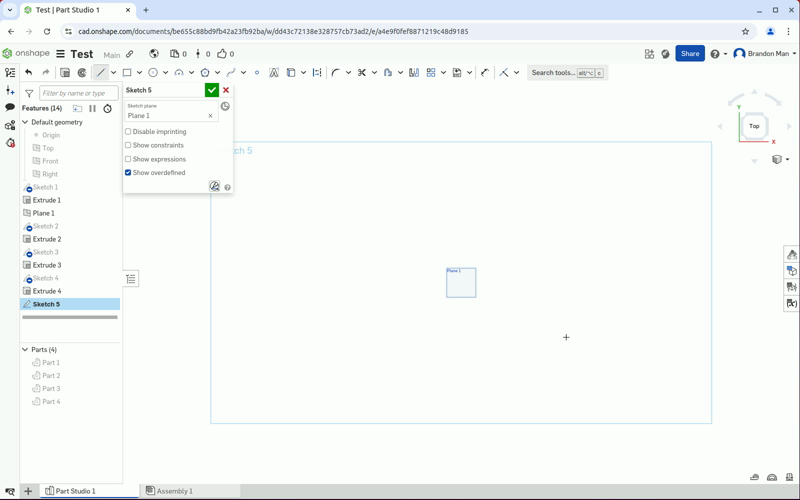
click(566, 336)
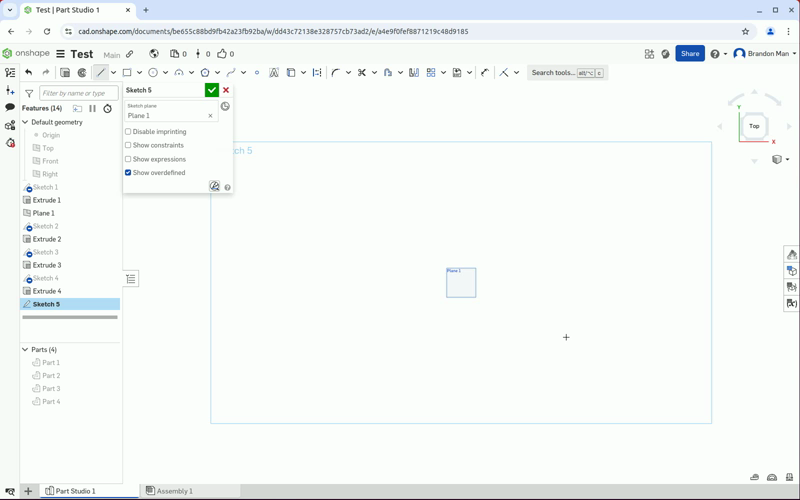
key_up(shift)
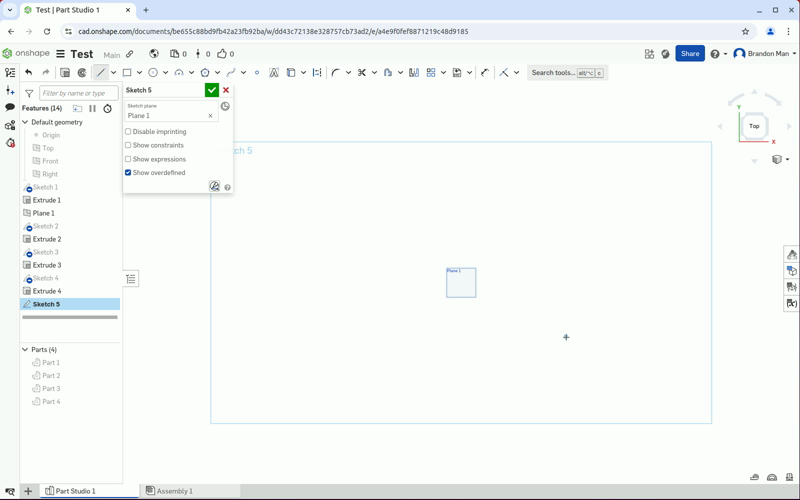
key_down(shift)
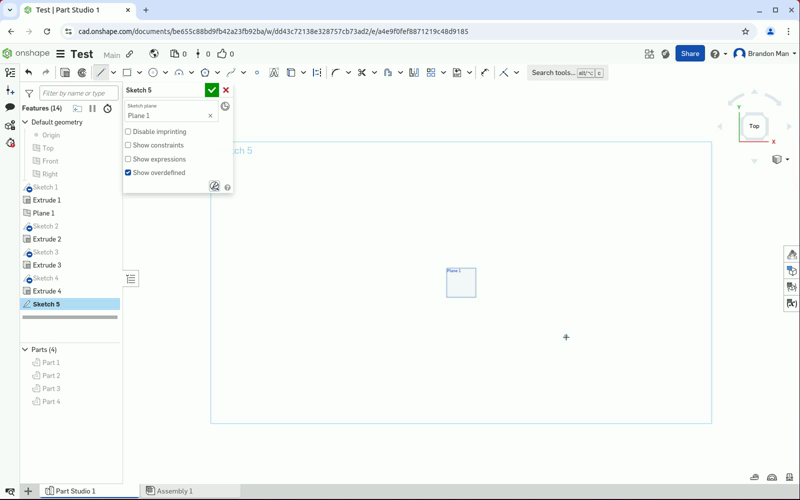
mouse_move(589, 336)
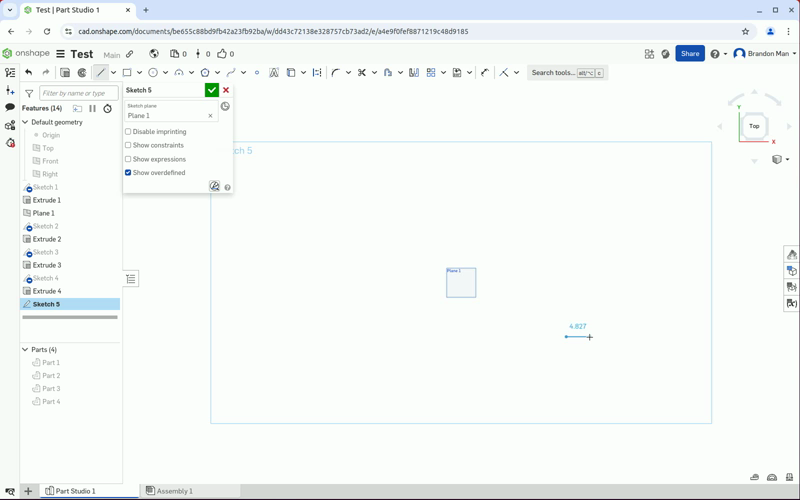
mouse_move(574, 336)
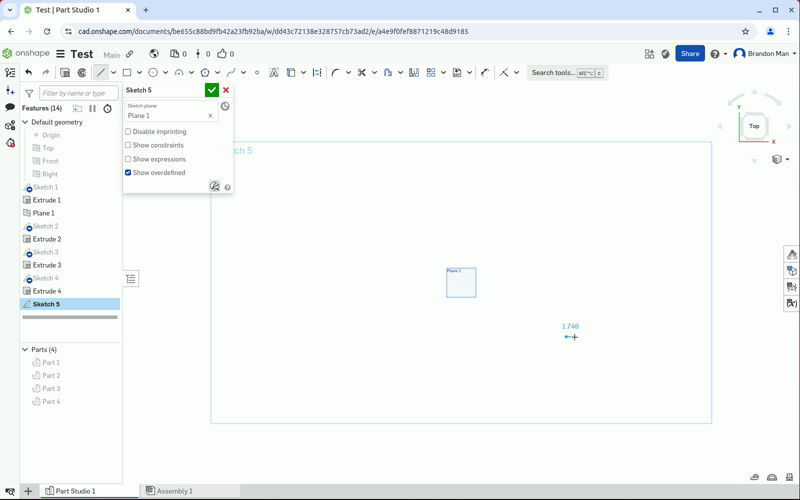
click(574, 336)
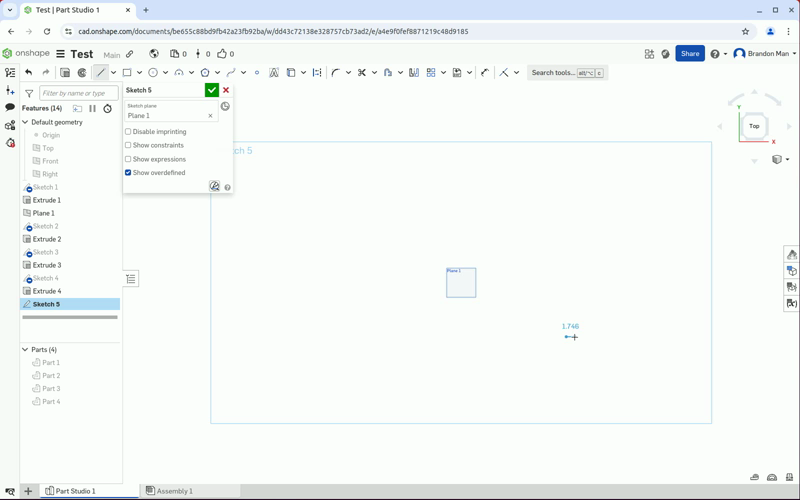
key_up(shift)
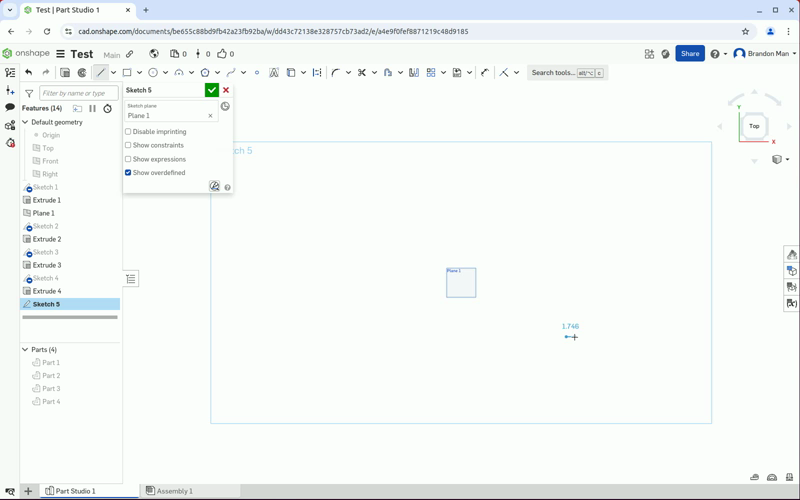
key_down(shift)
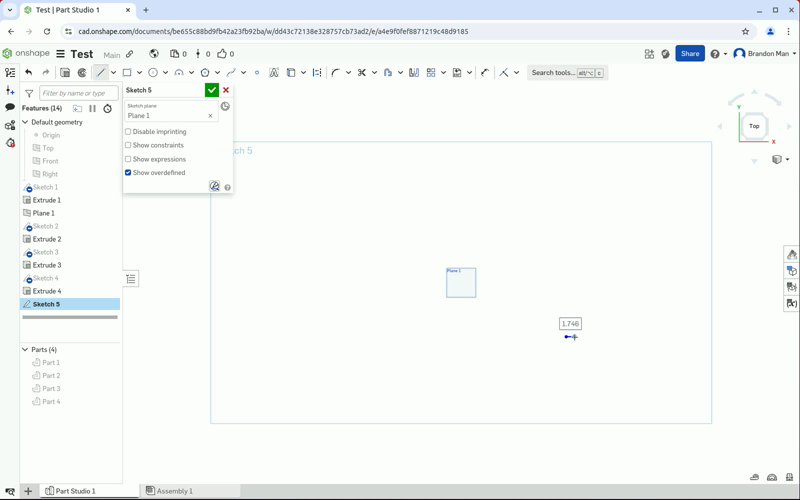
mouse_move(589, 336)
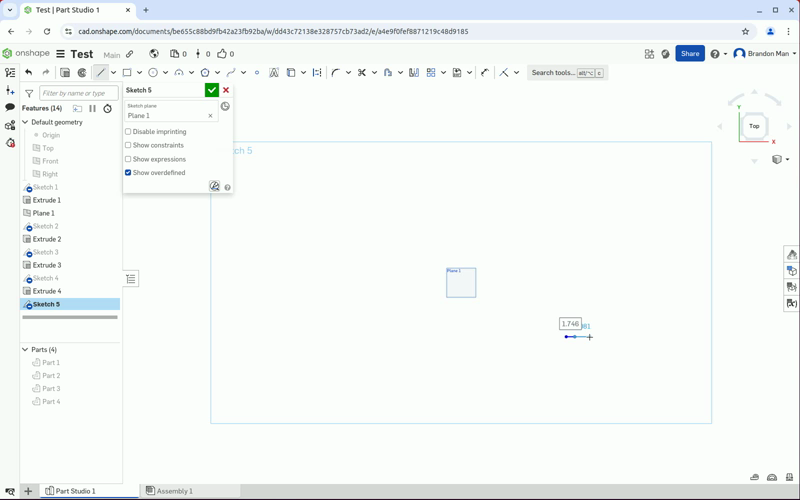
mouse_move(574, 328)
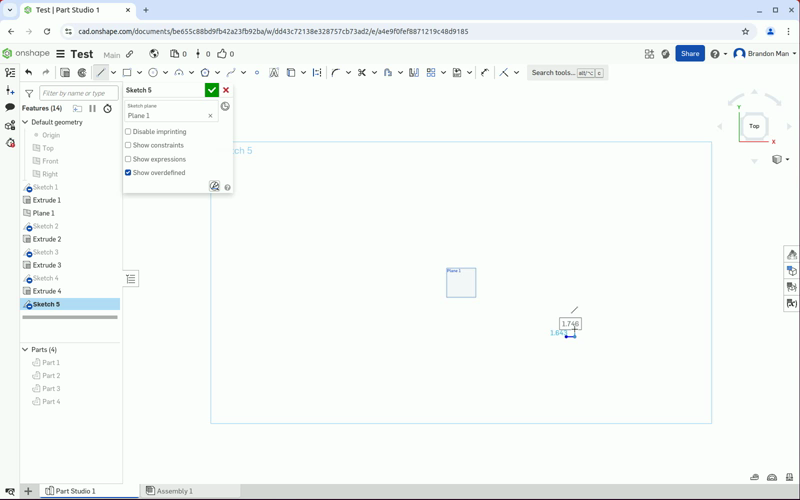
click(574, 328)
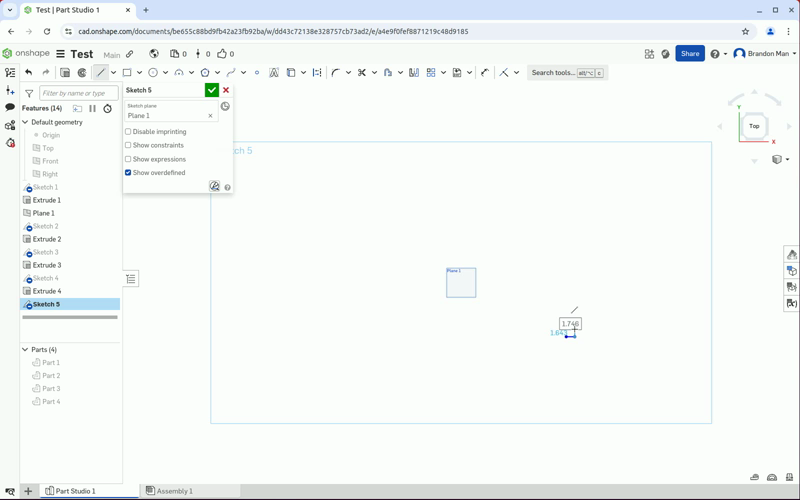
key_up(shift)
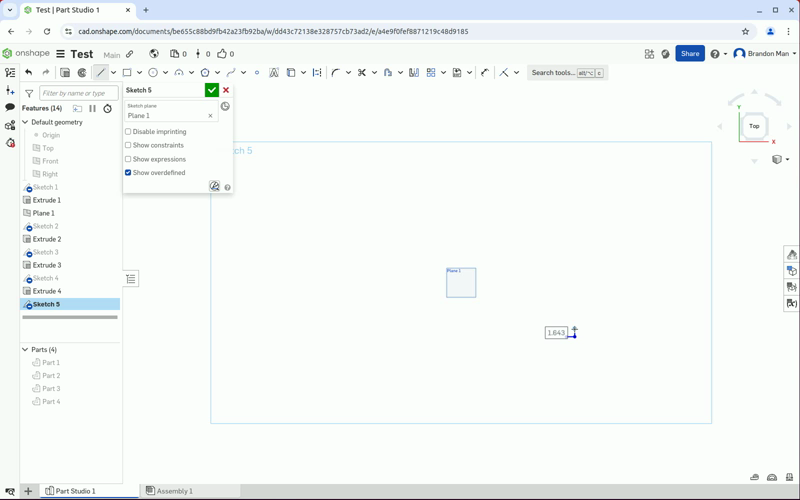
key_down(shift)
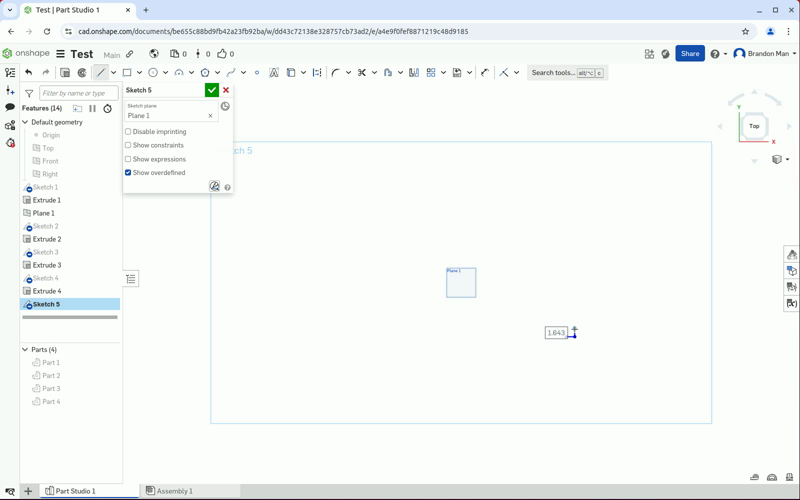
mouse_move(589, 328)
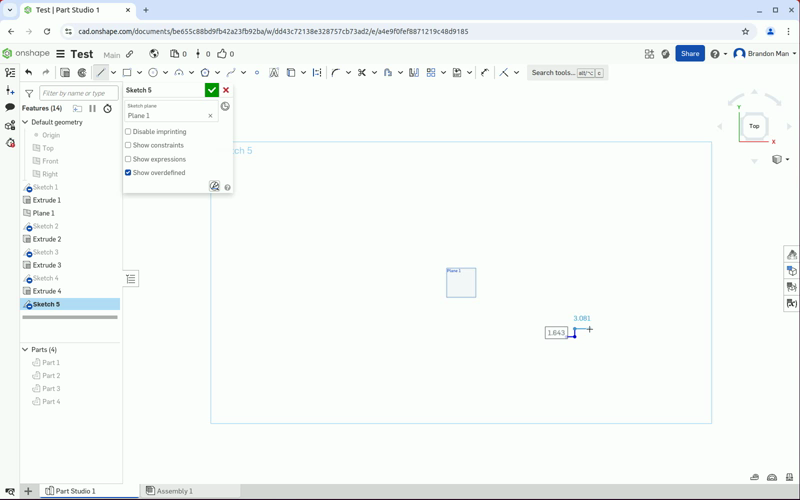
mouse_move(566, 328)
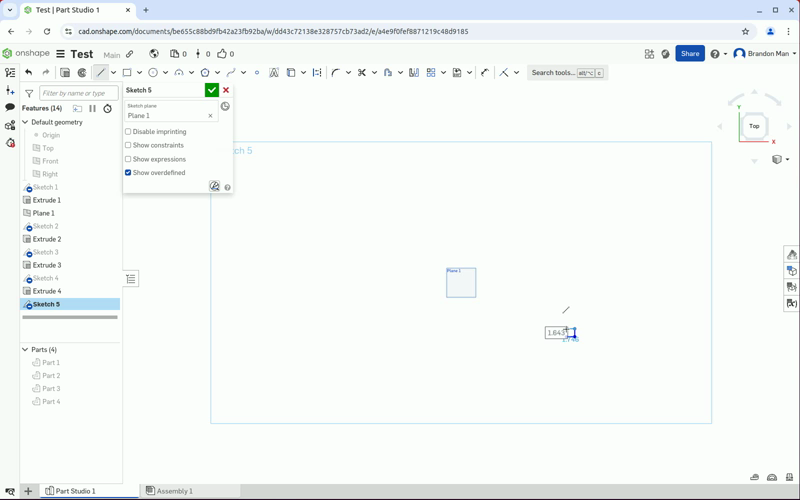
click(566, 328)
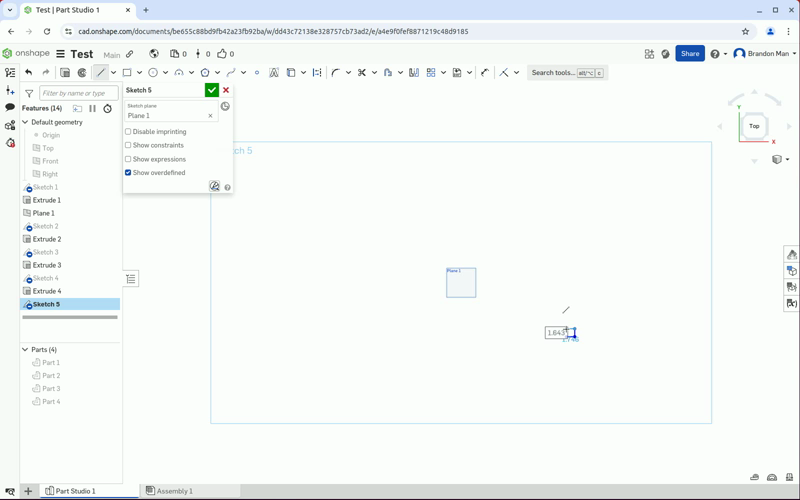
key_up(shift)
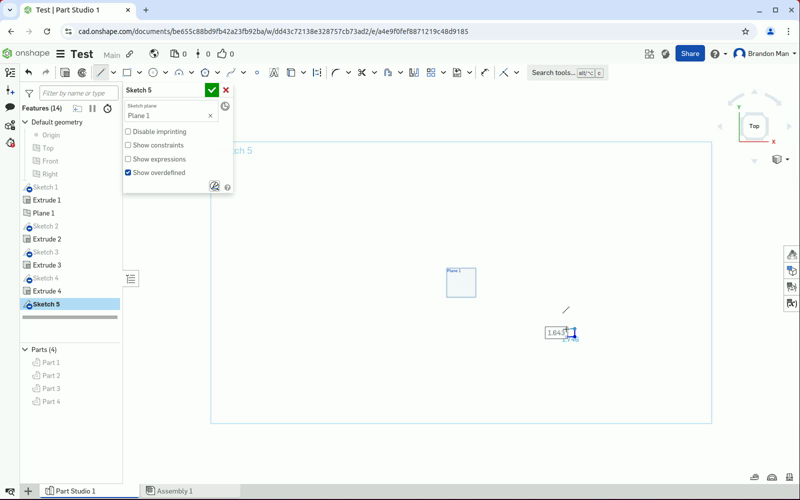
mouse_move(589, 328)
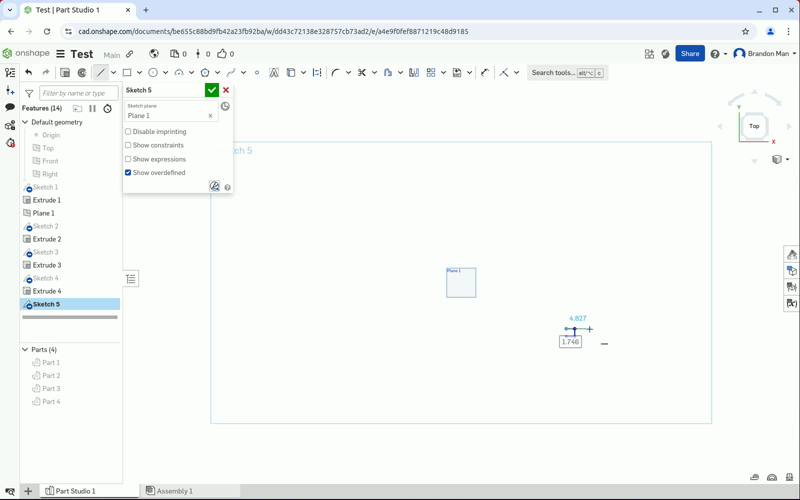
key_down(shift)
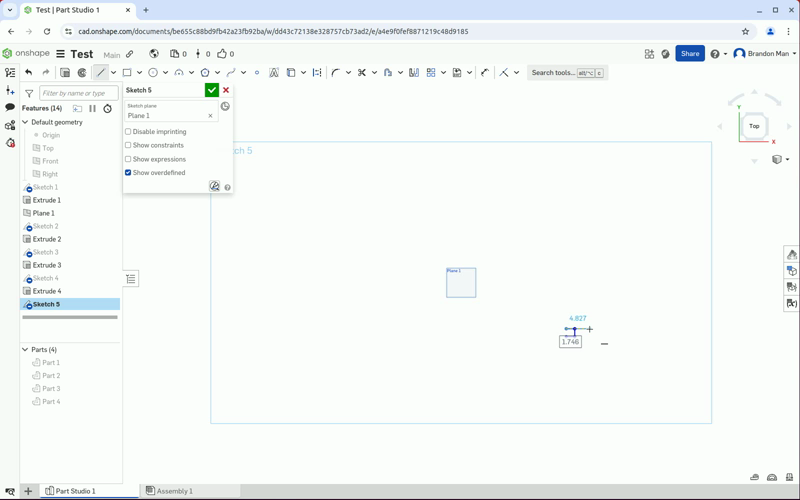
mouse_move(566, 336)
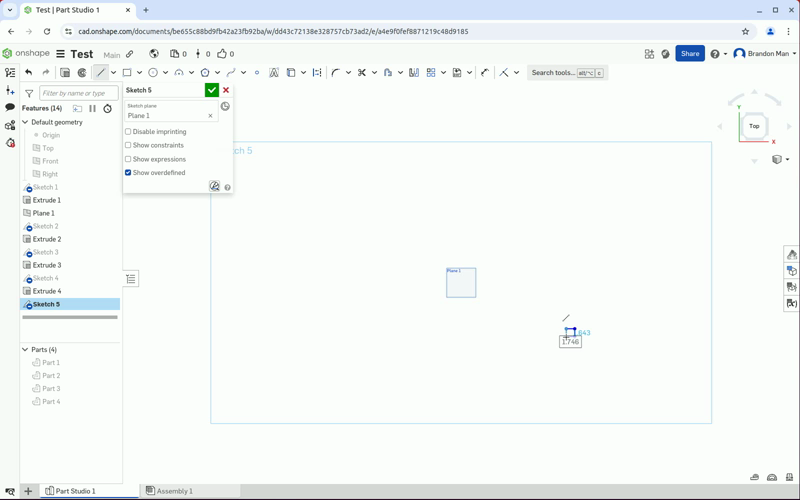
key_up(shift)
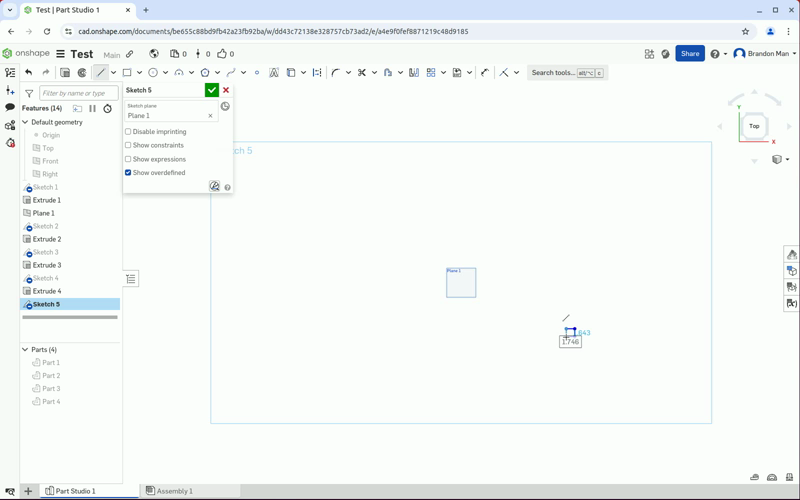
click(566, 336)
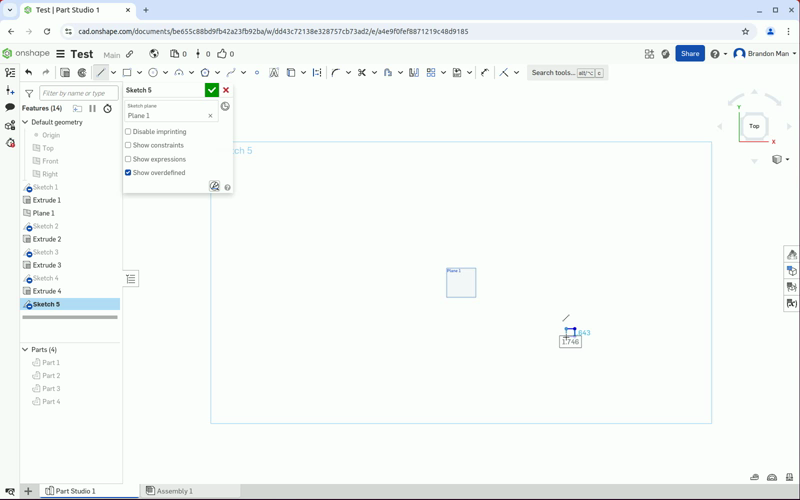
key(esc)
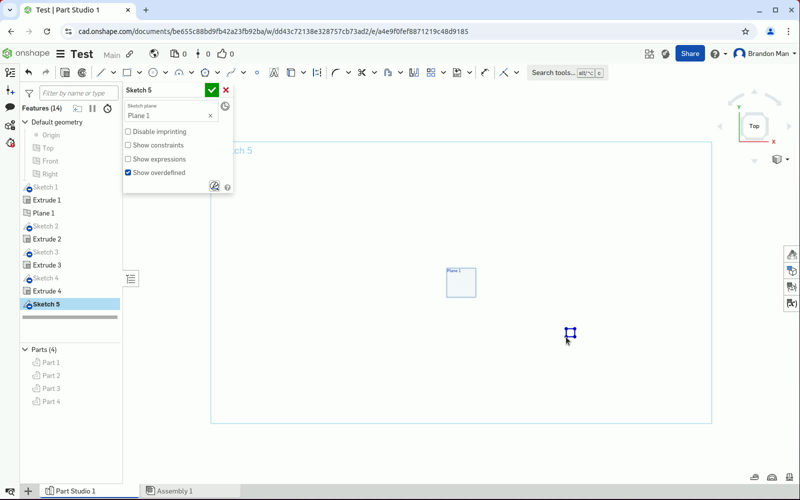
mouse_move(571, 330)
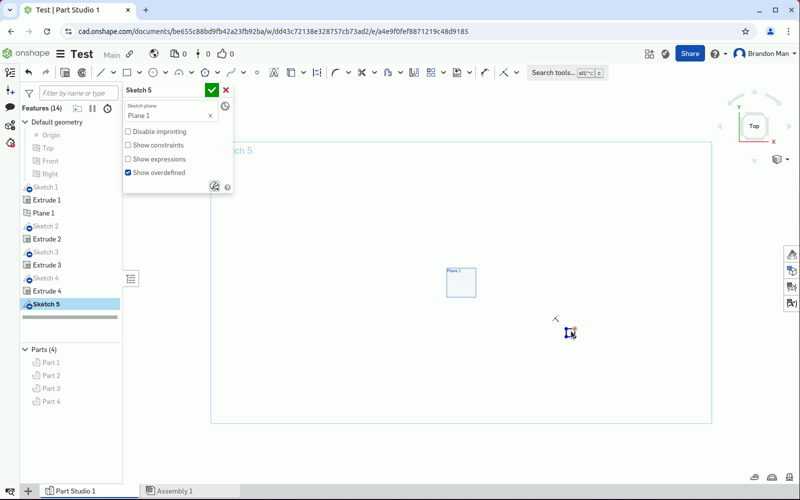
scroll(6)
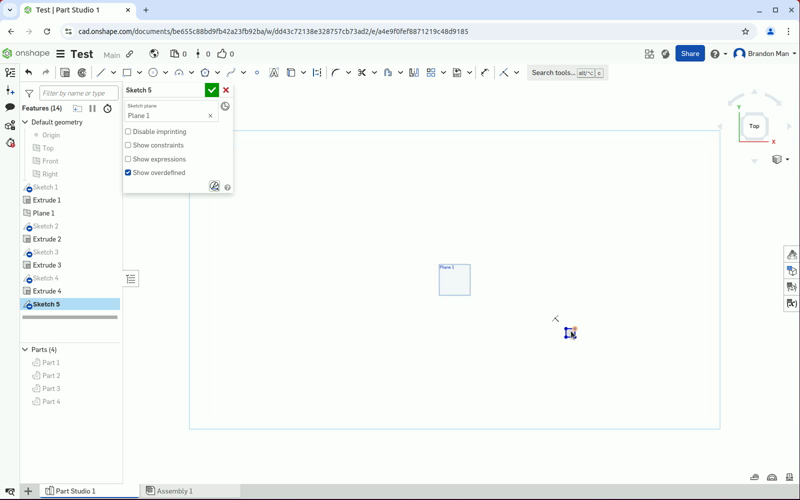
scroll(6)
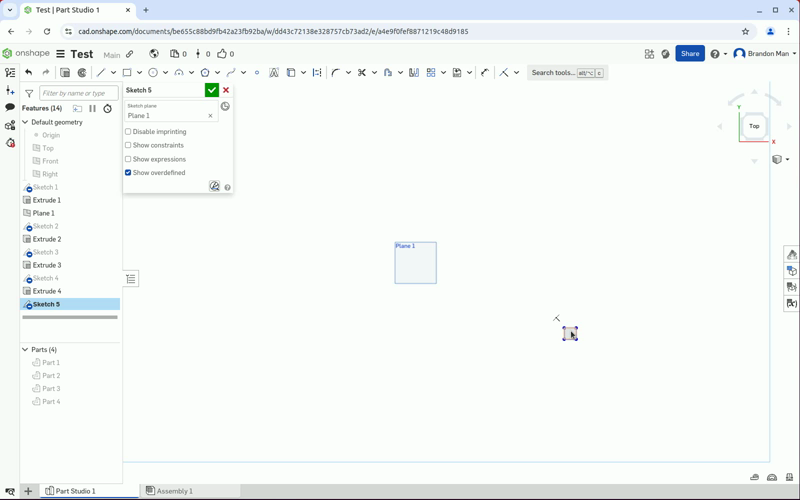
scroll(6)
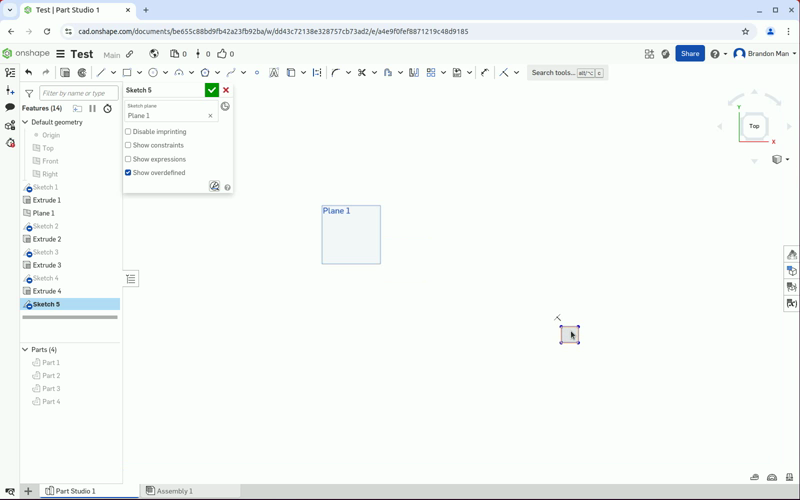
scroll(6)
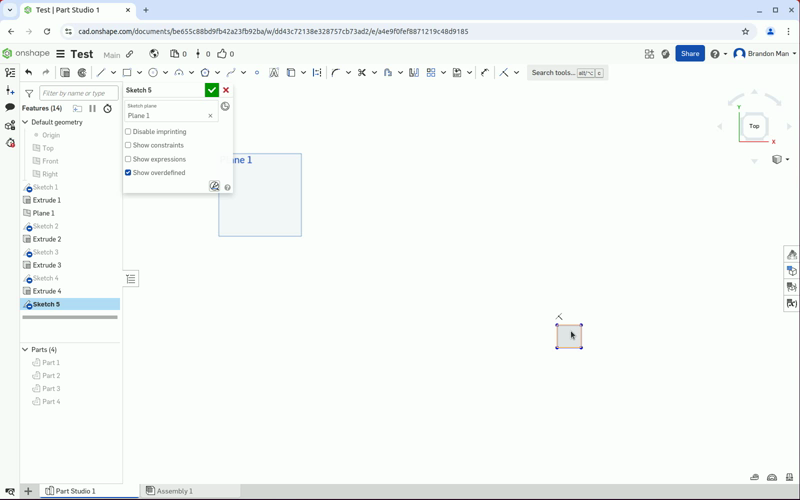
scroll(6)
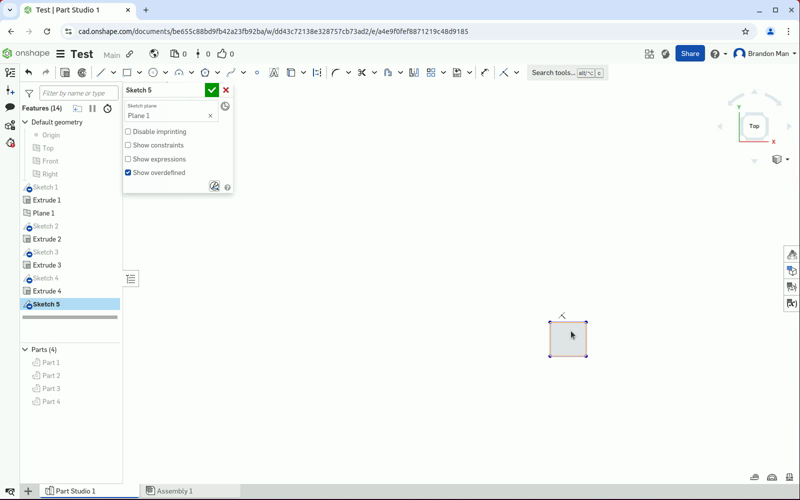
scroll(6)
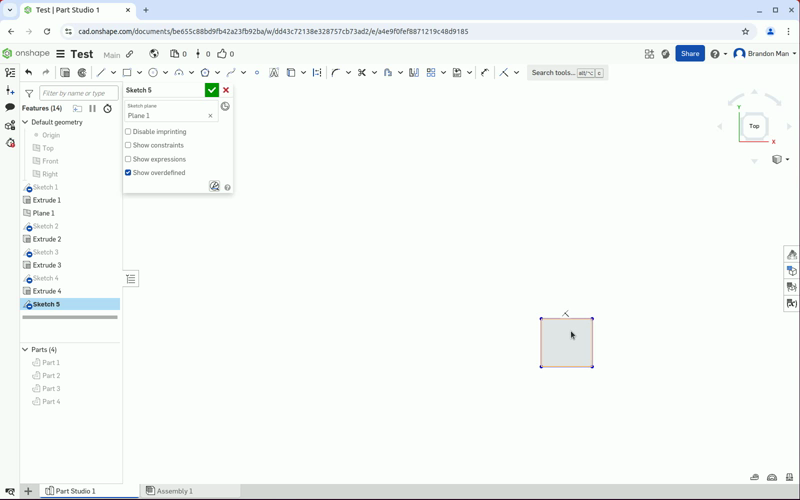
scroll(6)
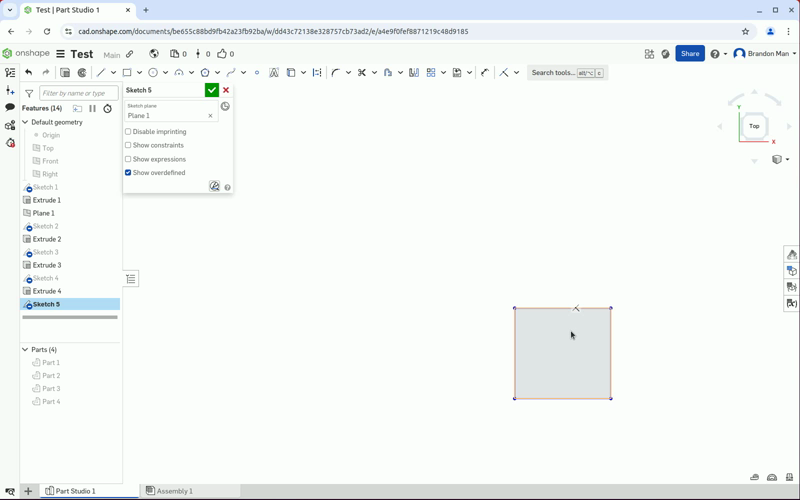
click(571, 330)
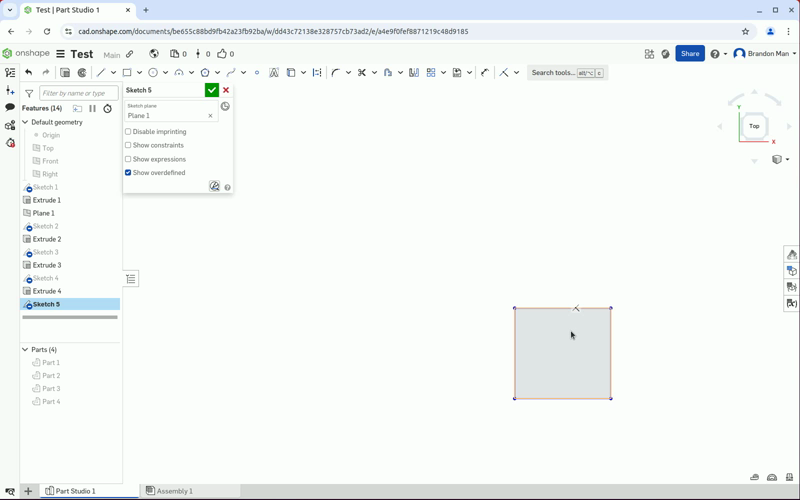
scroll(-6)
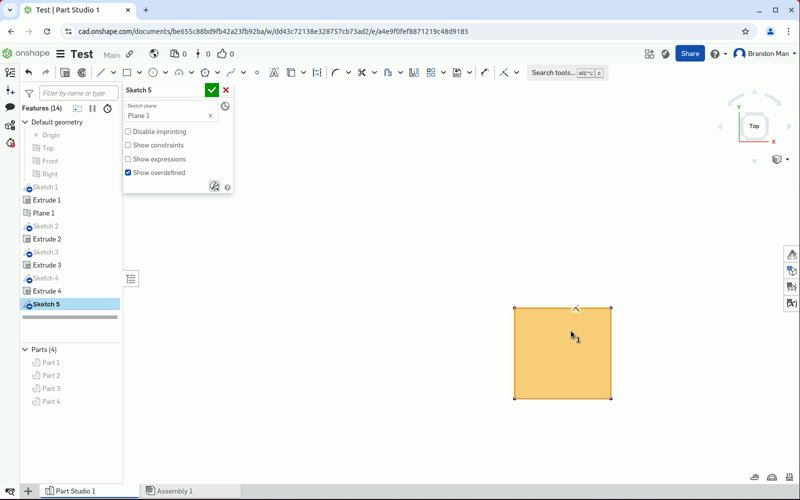
scroll(-6)
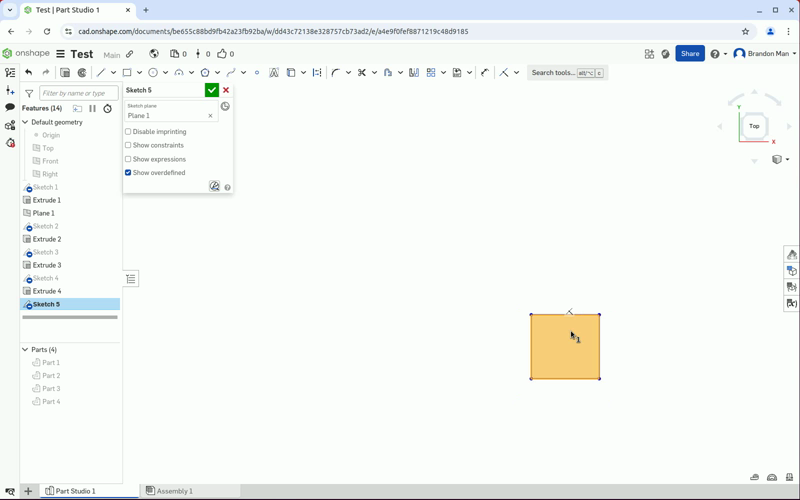
scroll(-6)
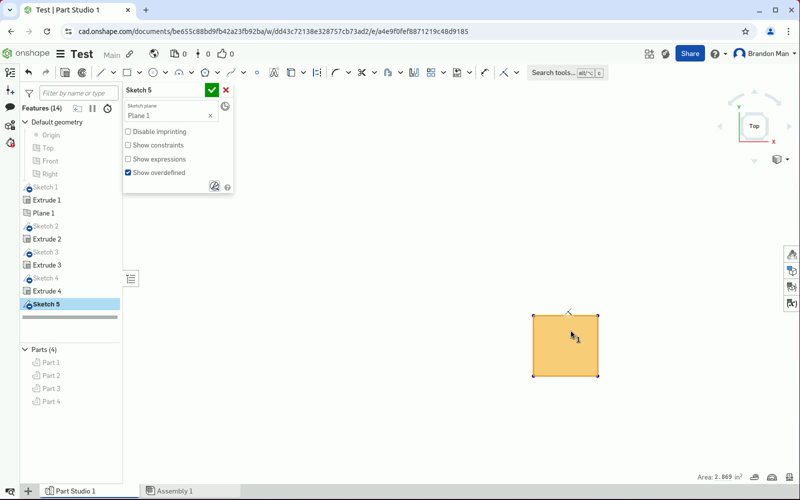
scroll(-6)
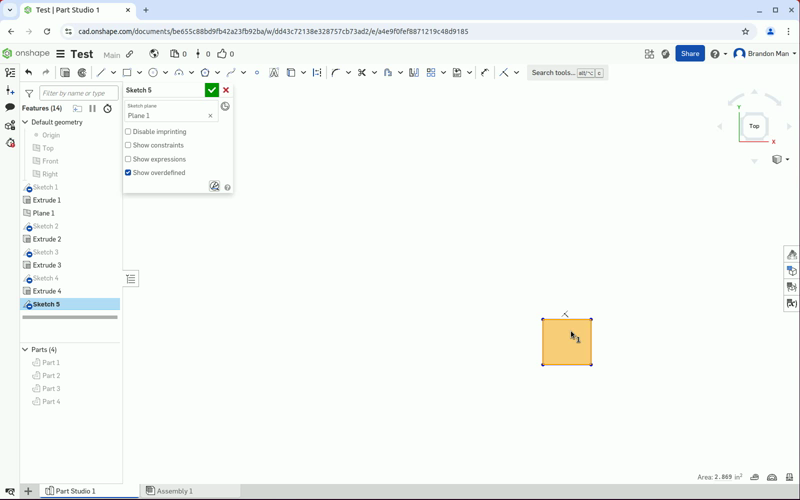
scroll(-6)
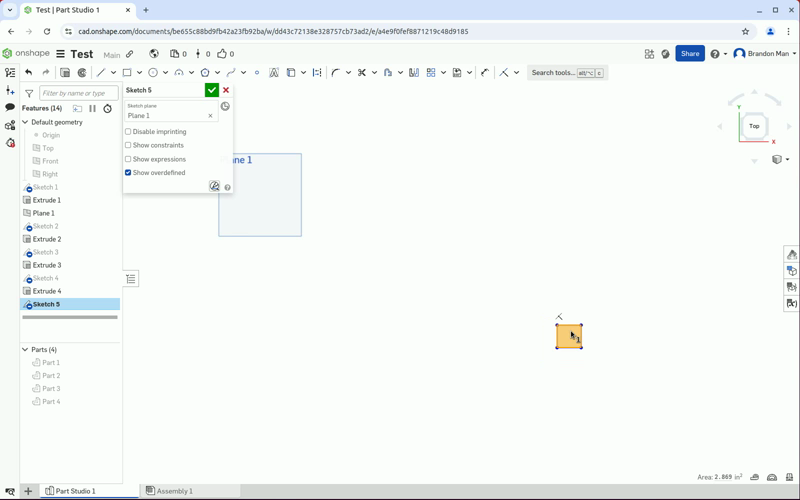
scroll(-6)
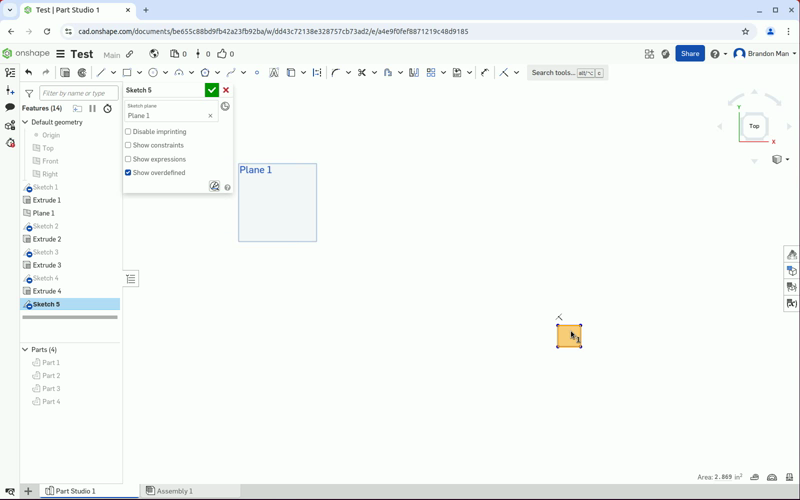
scroll(-6)
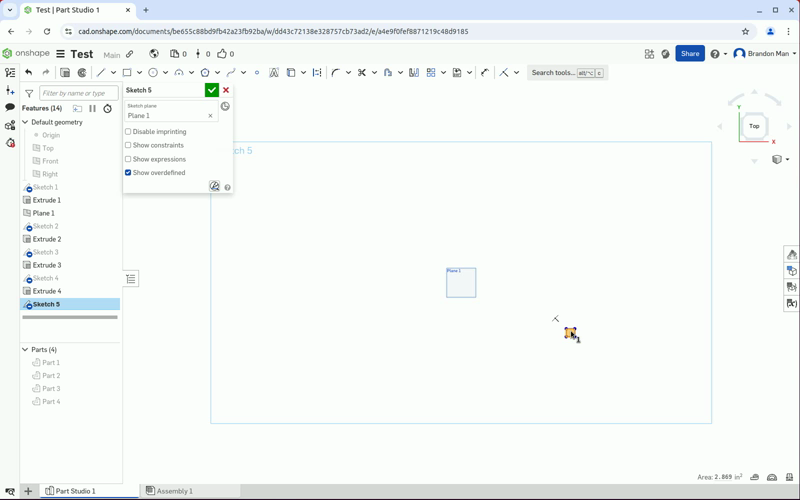
mouse_move(73, 352)
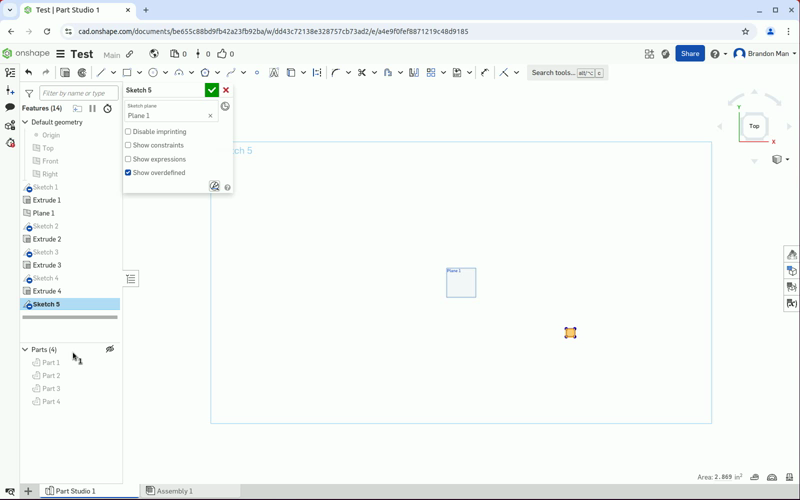
key(shift+y)
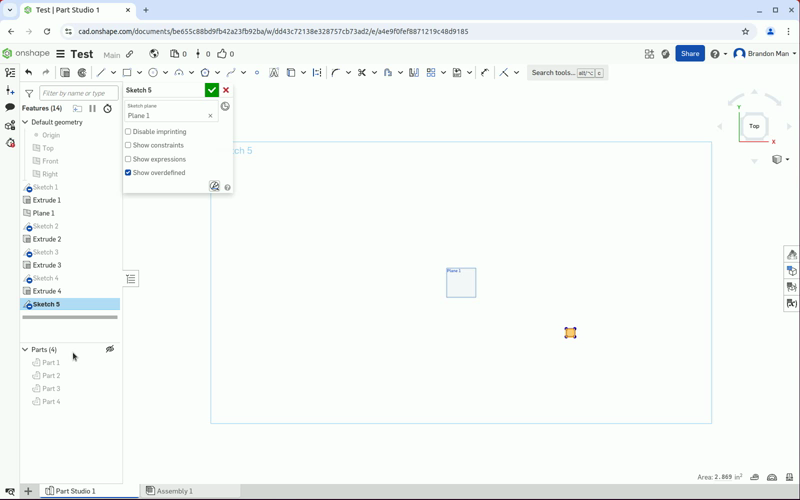
key(shift+e)
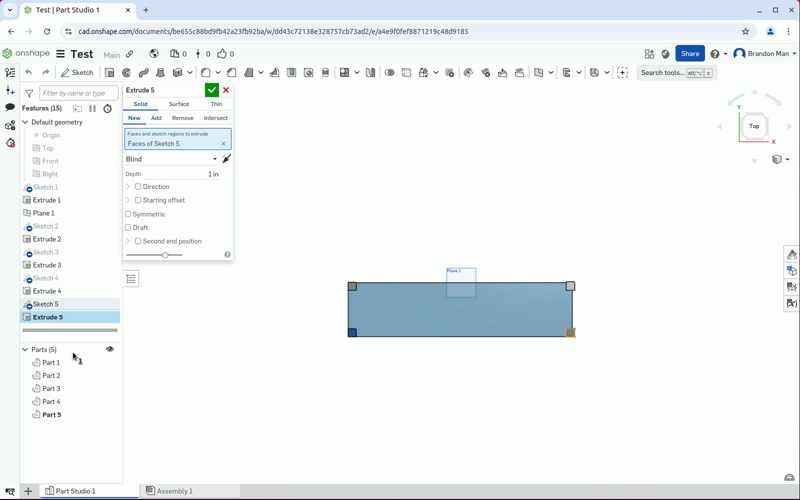
mouse_move(143, 106)
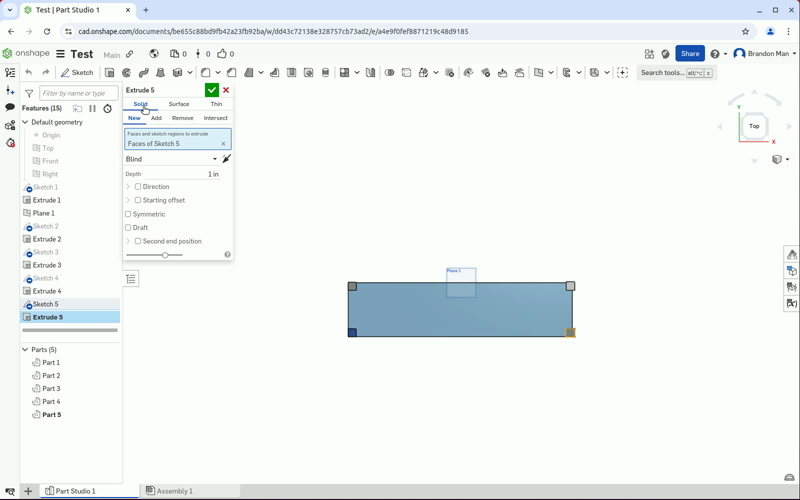
click(143, 106)
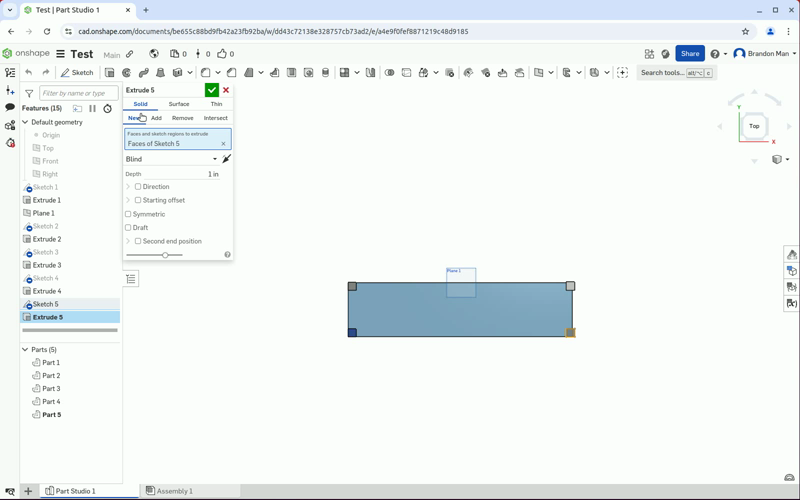
mouse_move(137, 120)
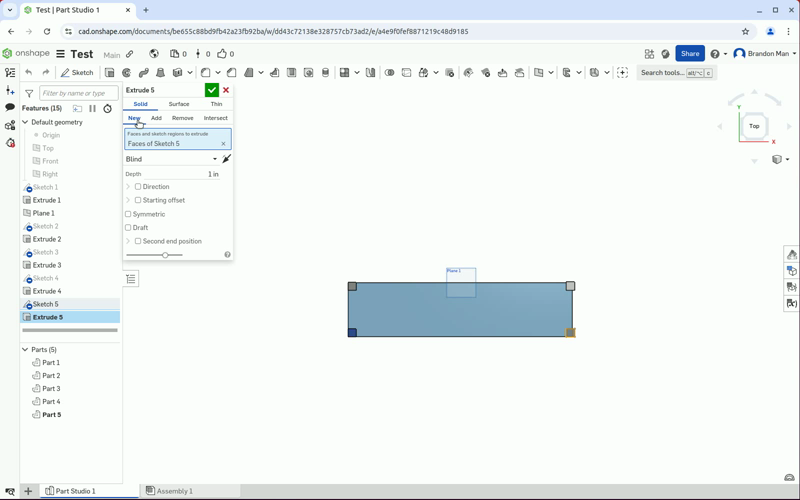
click(137, 120)
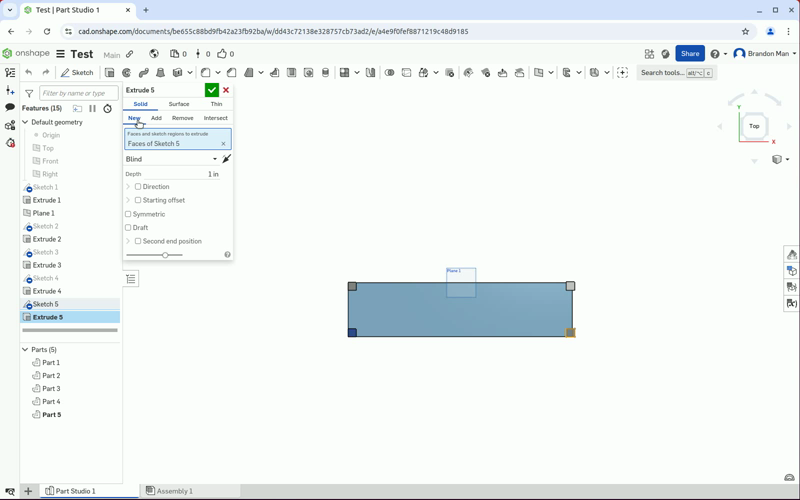
key(tab, 4)
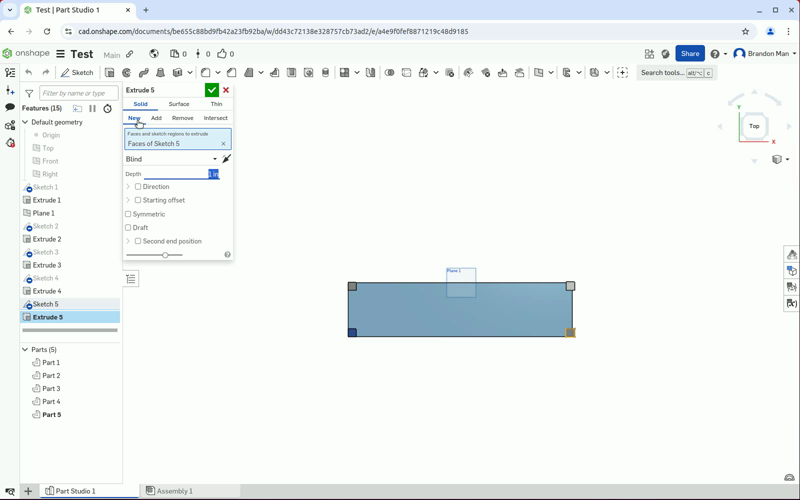
text(11.554)
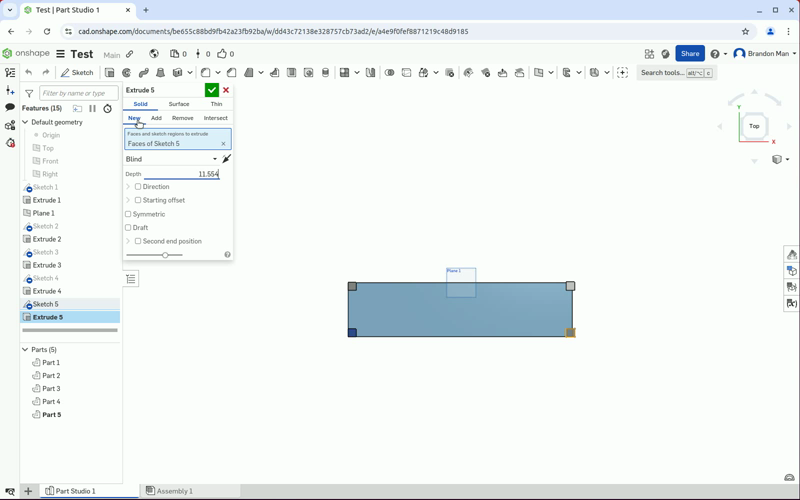
key(enter)
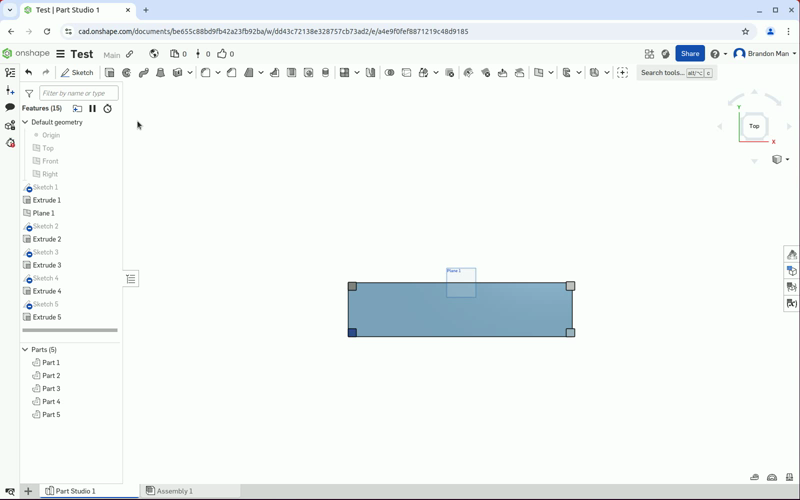
key(shift+h)
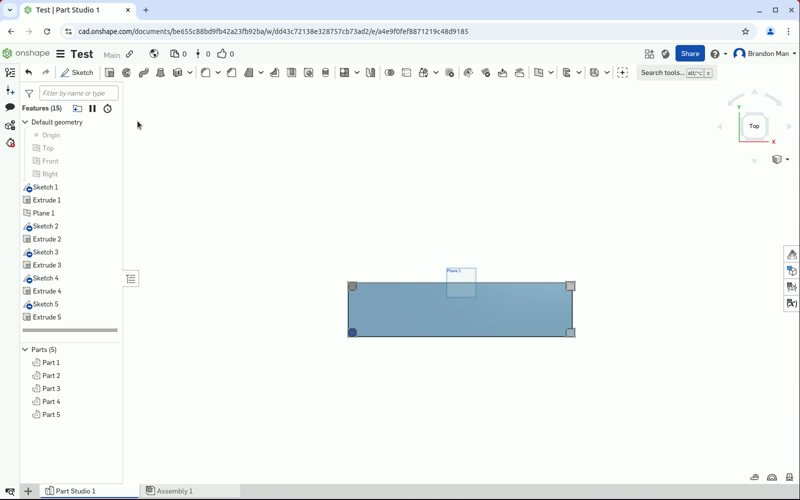
key(shift+h)
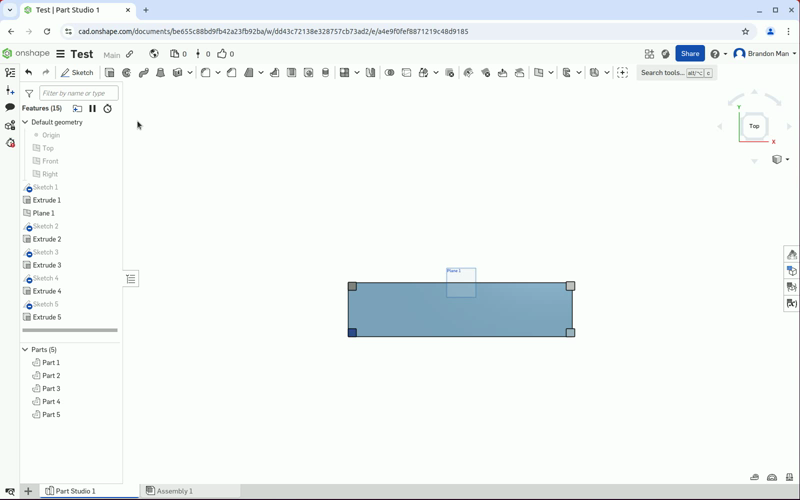
mouse_move(73, 189)
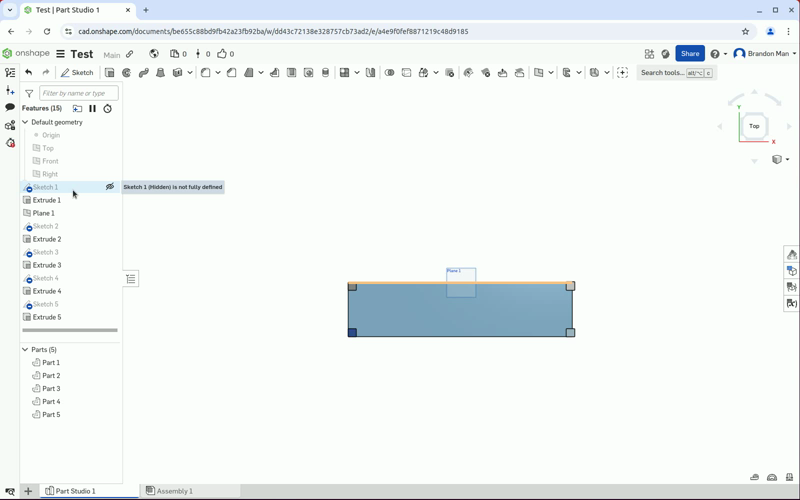
click(73, 189)
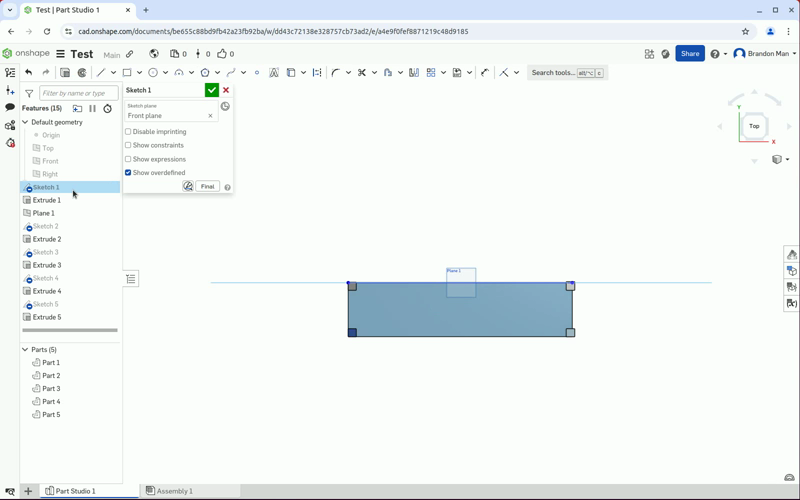
mouse_move(229, 92)
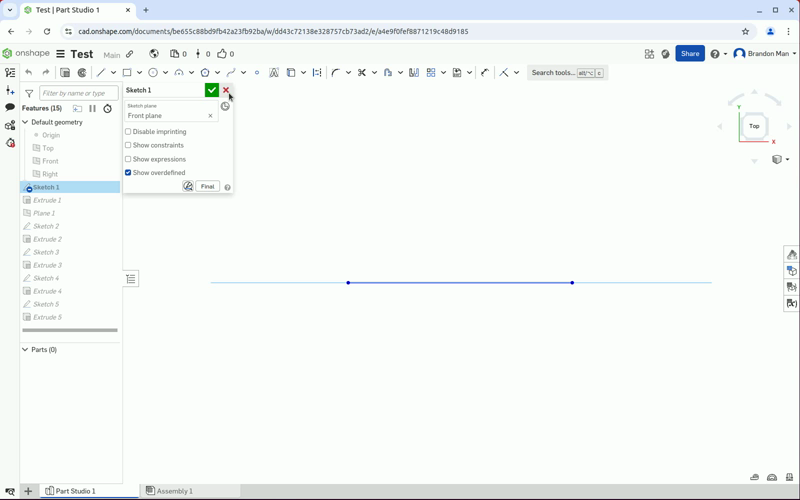
click(229, 92)
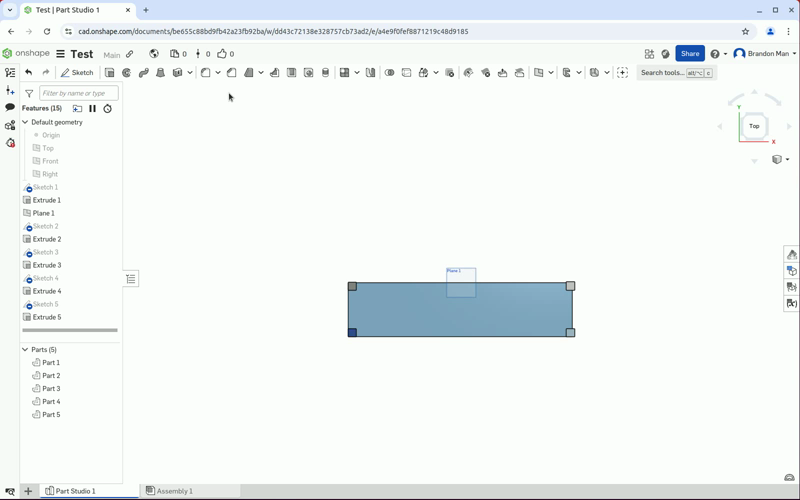
mouse_move(73, 352)
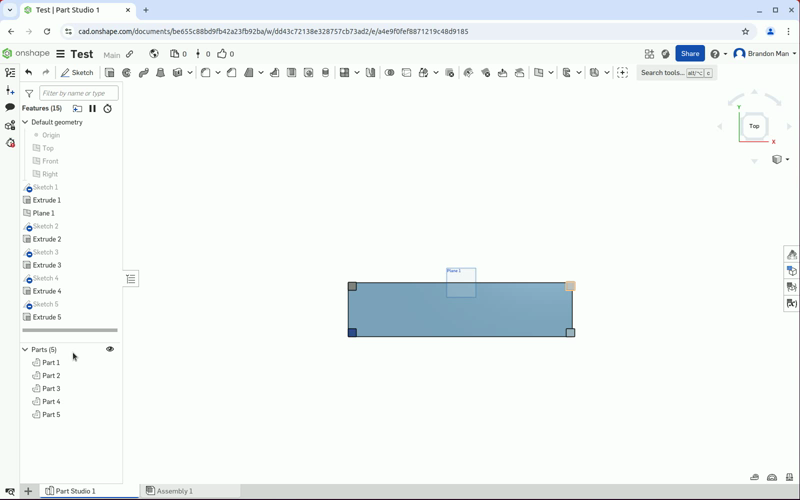
key(y)
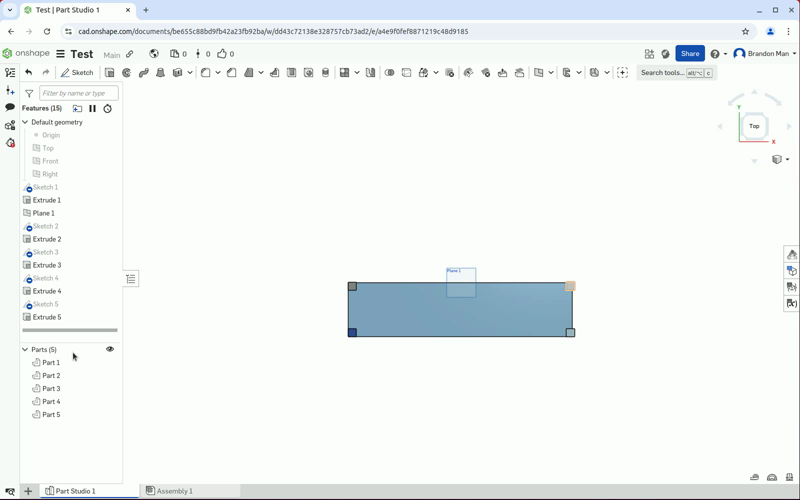
key(shift+p)
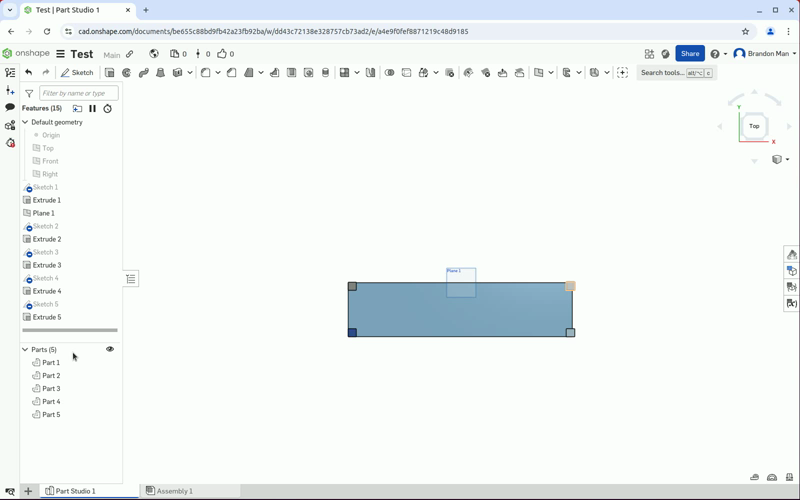
key(space)
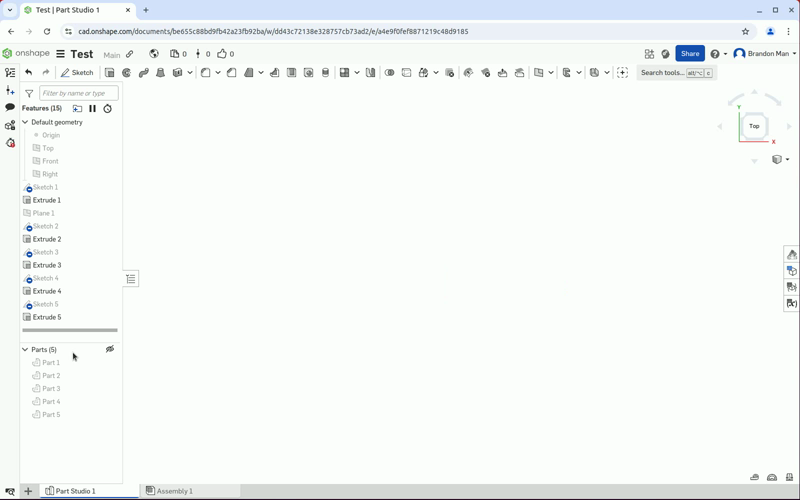
key_down(shift)
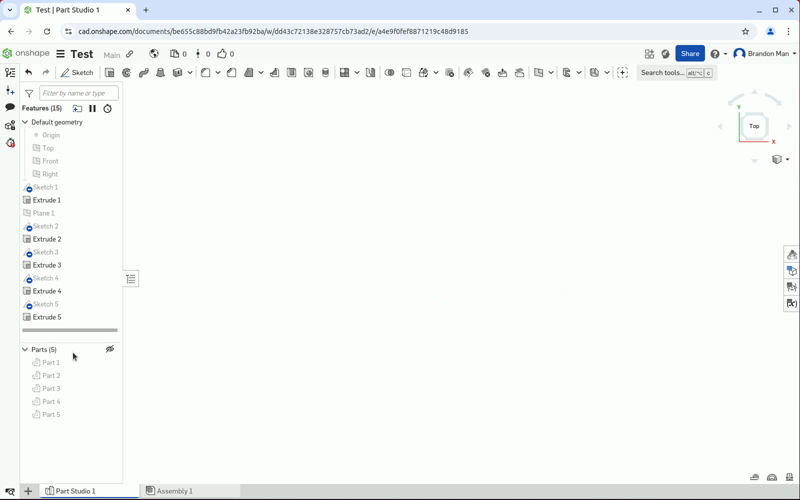
key(up)
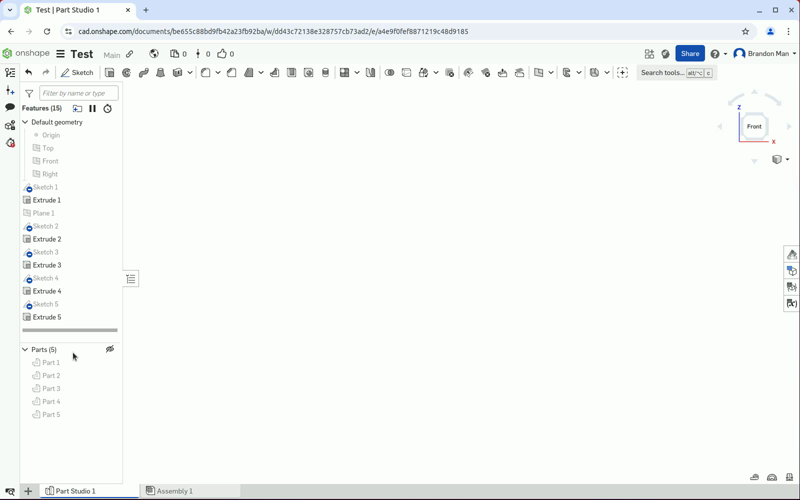
key_up(shift)
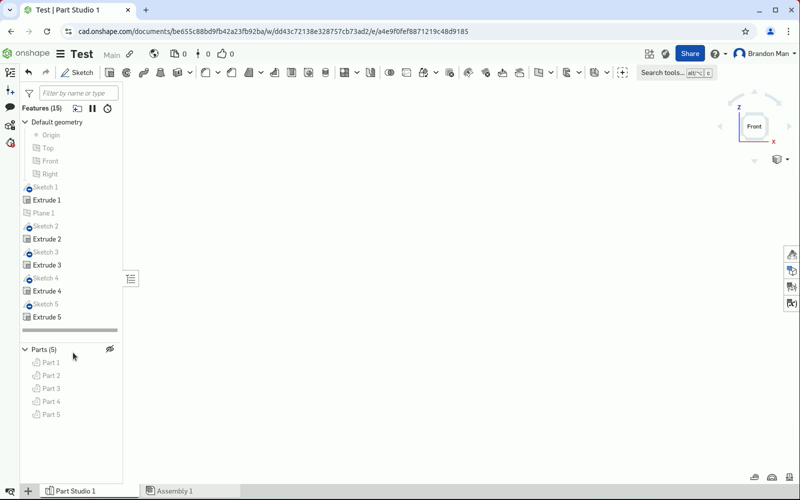
mouse_move(73, 352)
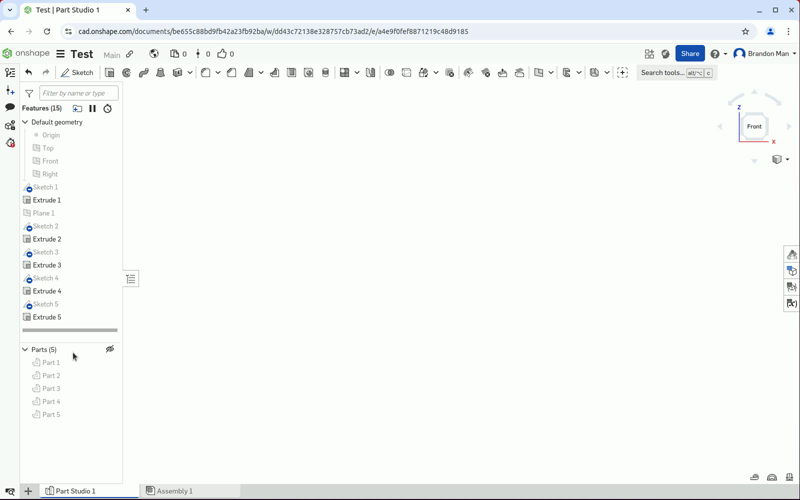
key(shift+y)
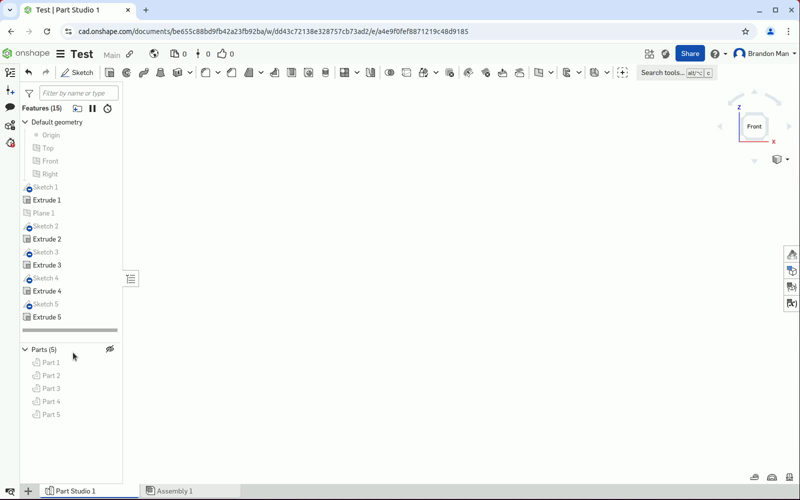
key(shift+s)
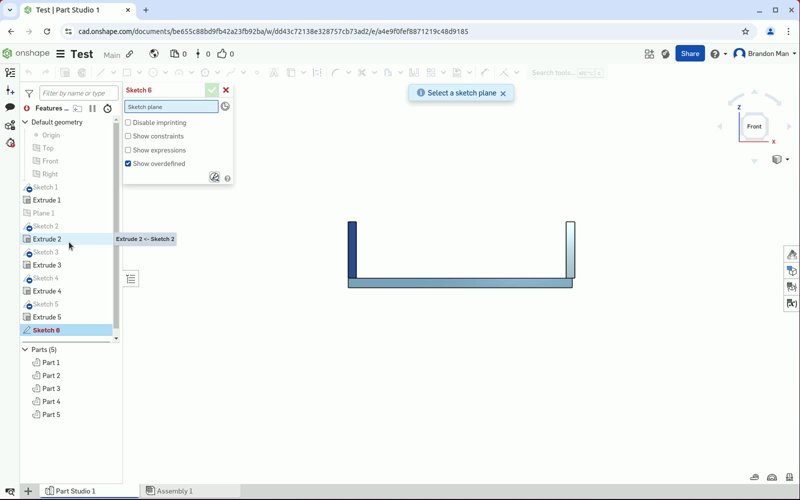
scroll(3)
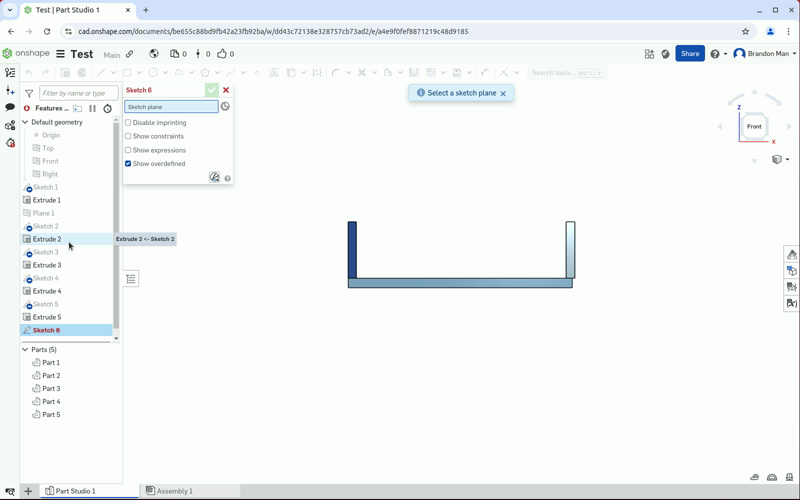
mouse_move(69, 163)
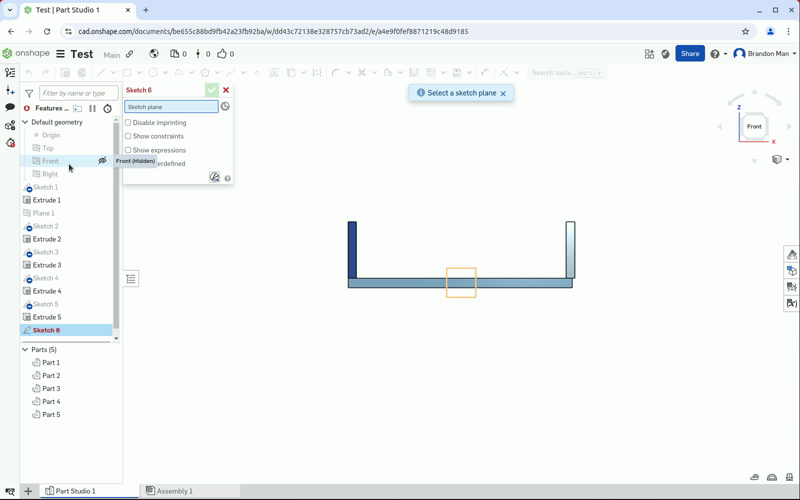
click(69, 163)
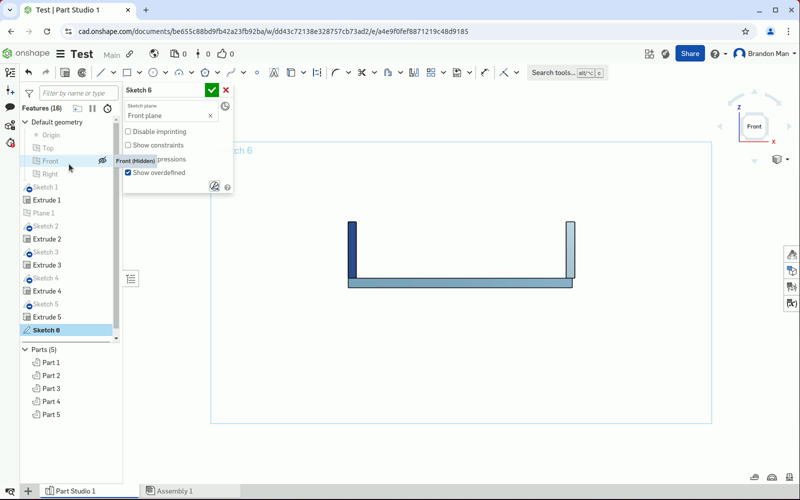
mouse_move(73, 352)
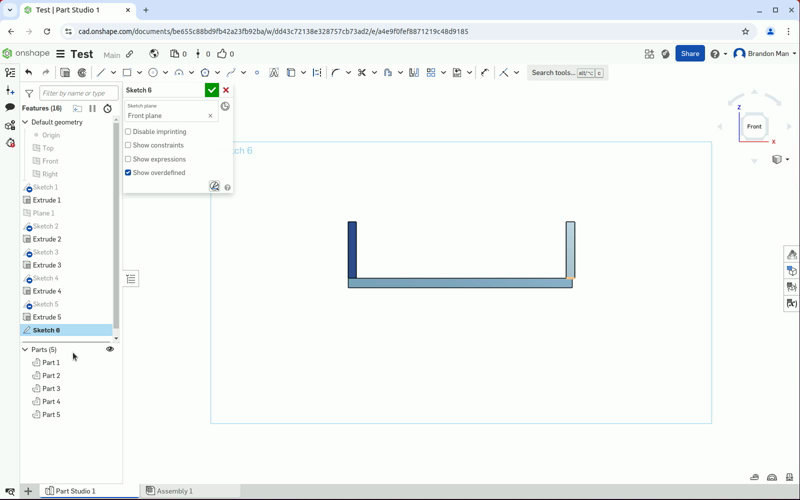
key(y)
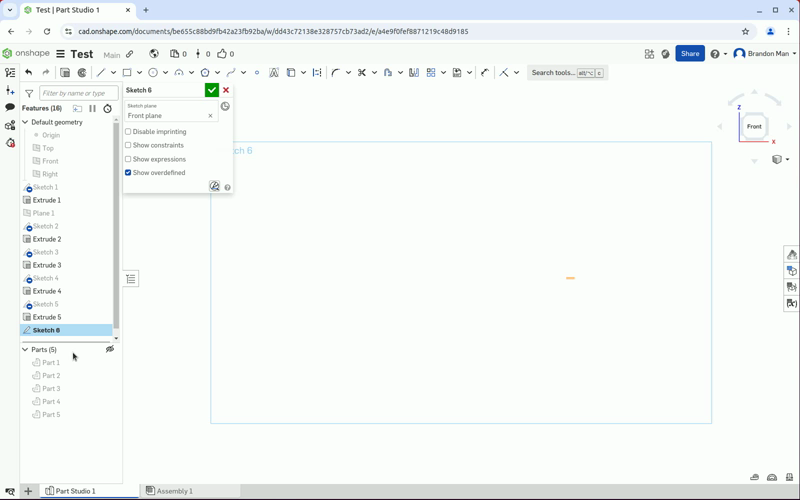
key(l)
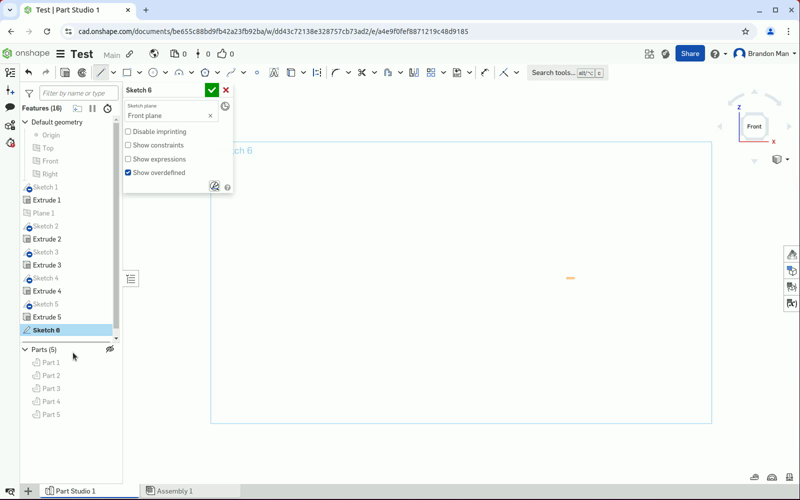
key_down(shift)
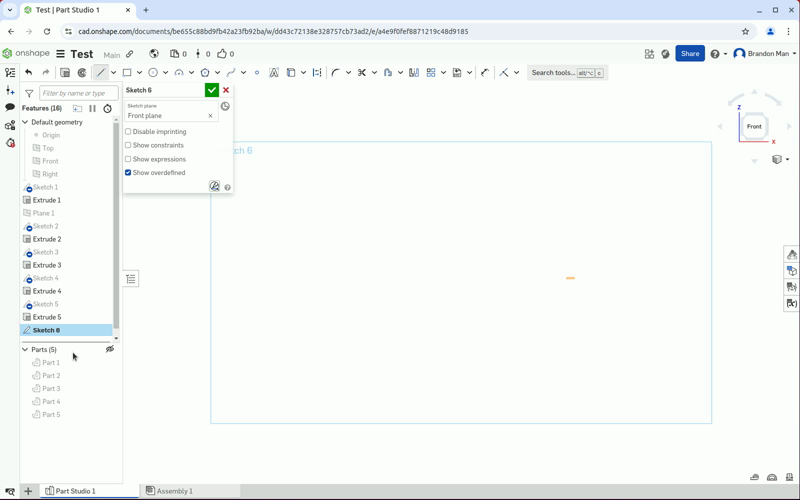
mouse_move(348, 343)
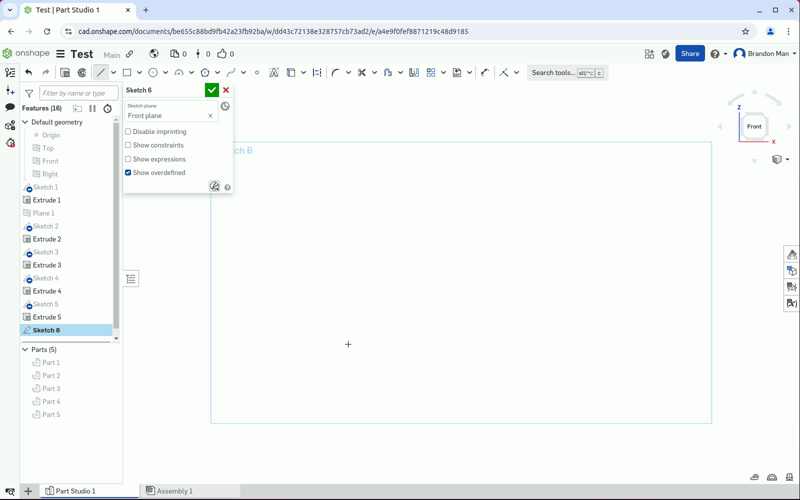
click(348, 343)
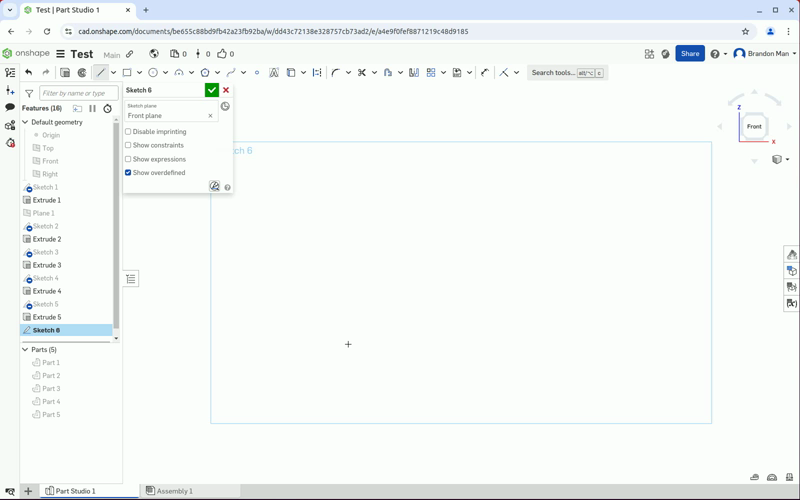
key_up(shift)
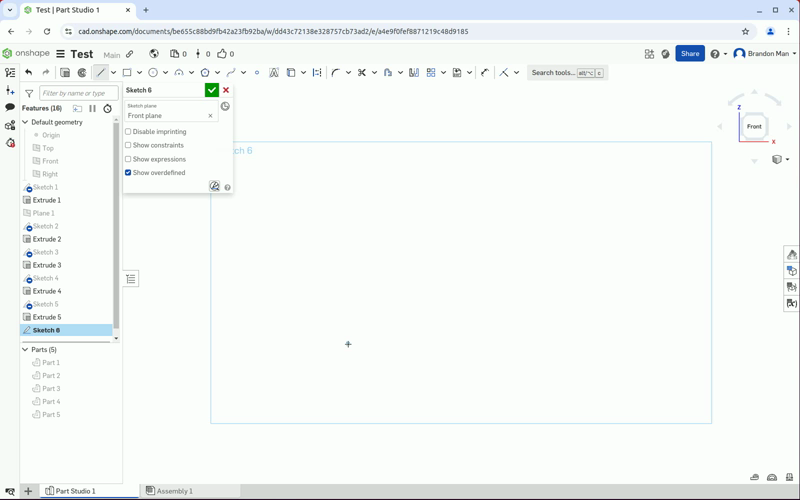
key_down(shift)
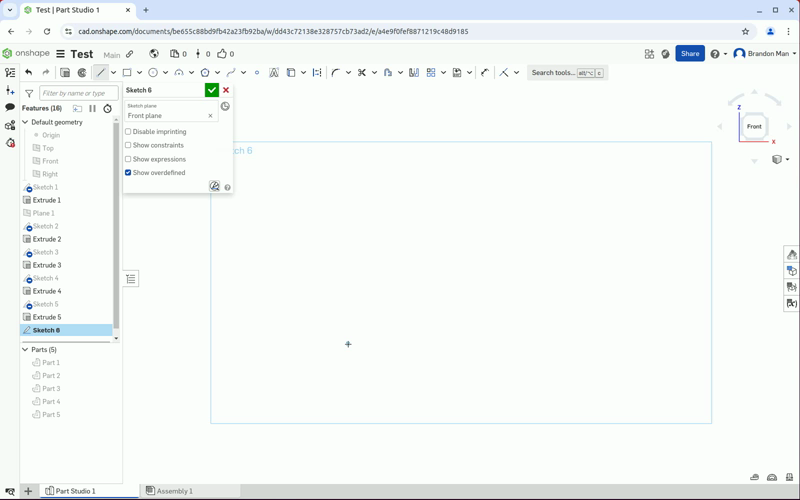
mouse_move(378, 343)
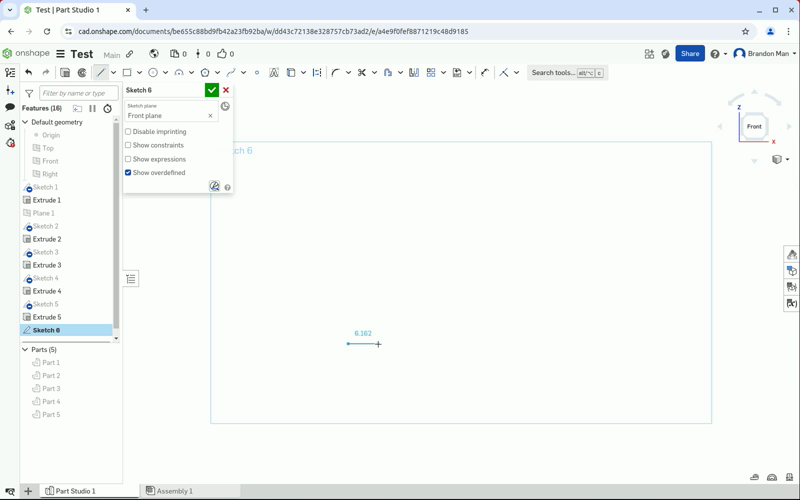
mouse_move(362, 343)
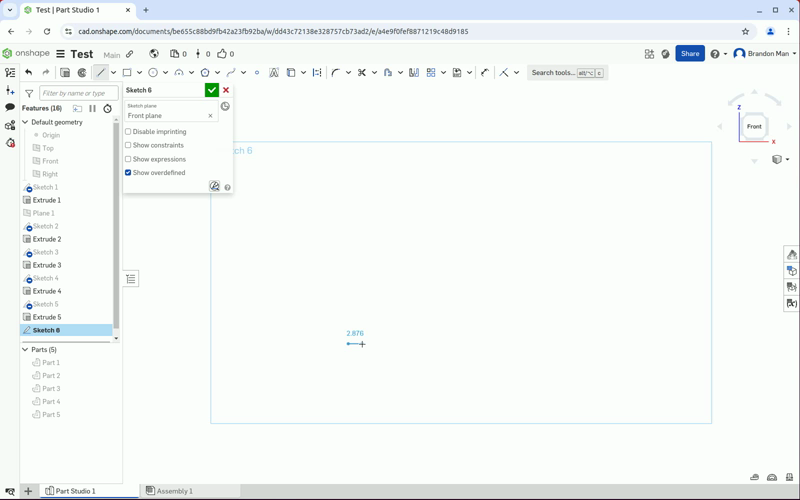
click(362, 343)
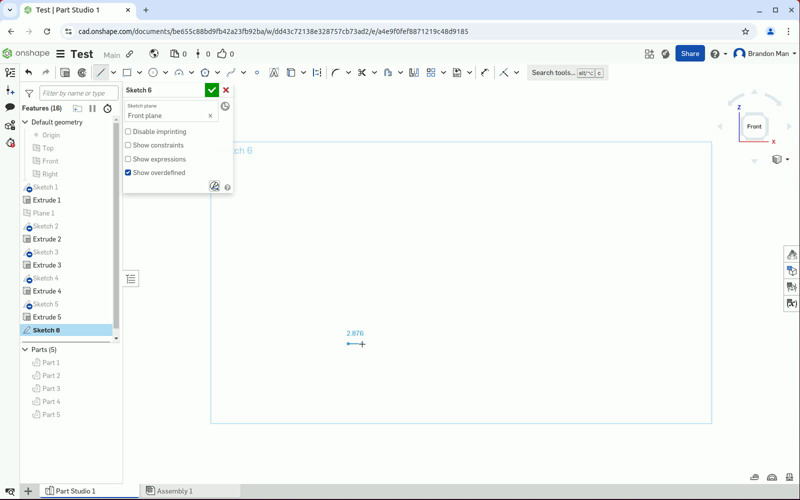
key_up(shift)
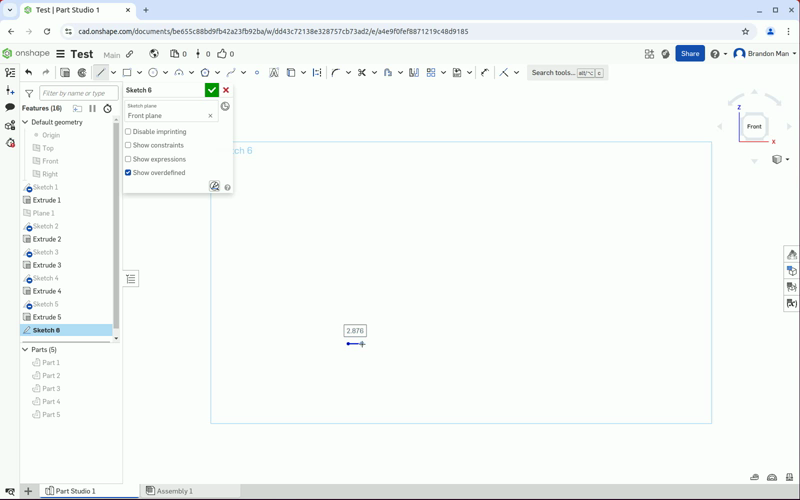
key(esc)
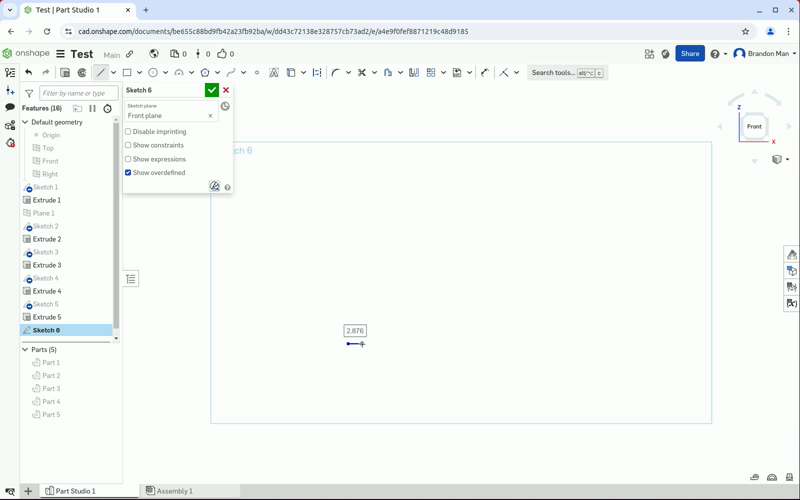
key(a)
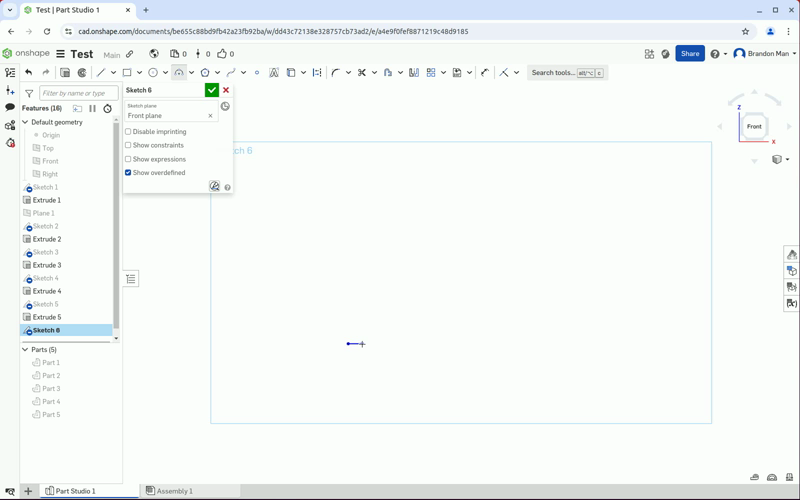
mouse_move(362, 343)
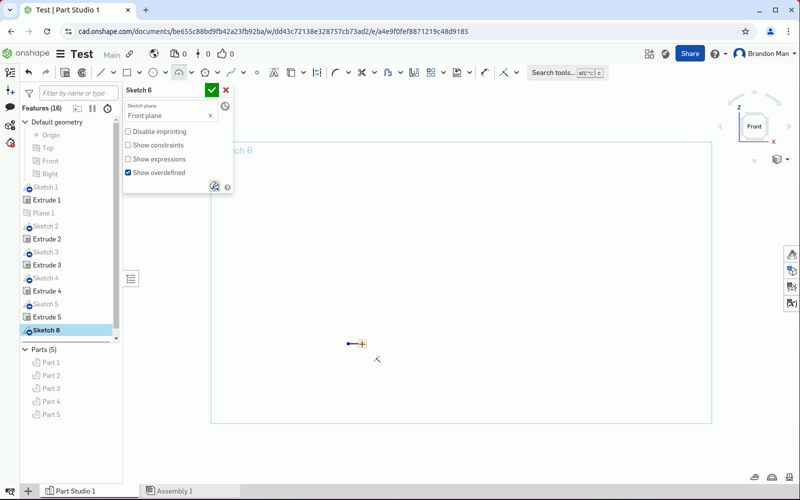
click(362, 343)
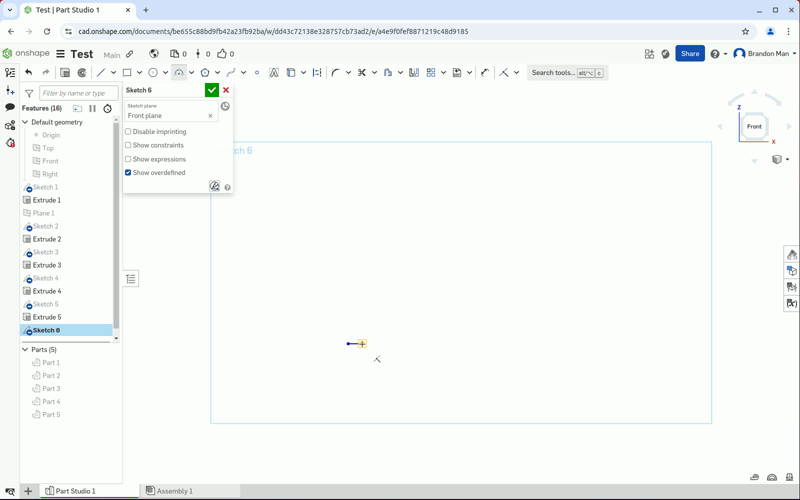
key_down(shift)
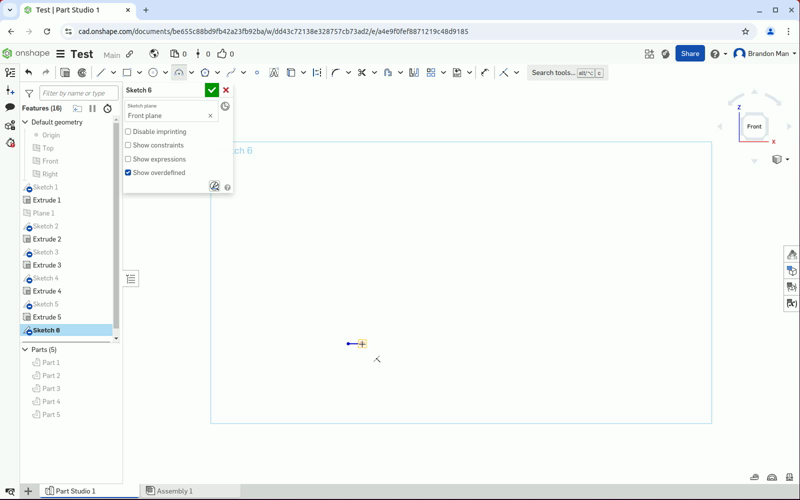
mouse_move(558, 343)
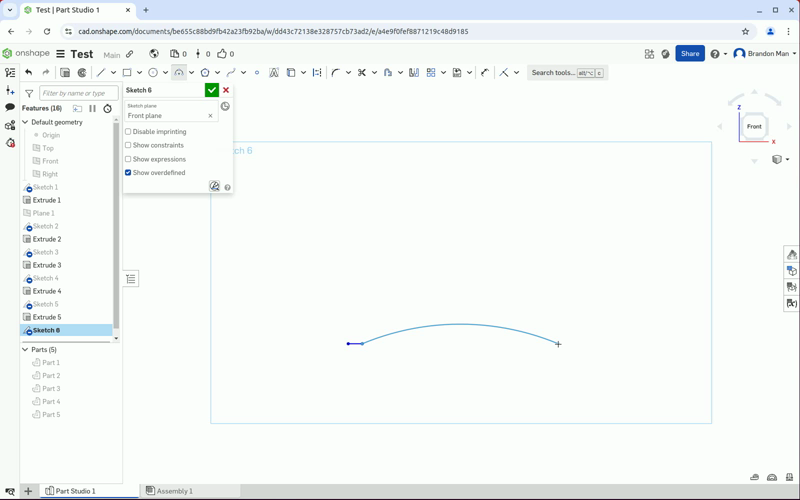
click(558, 343)
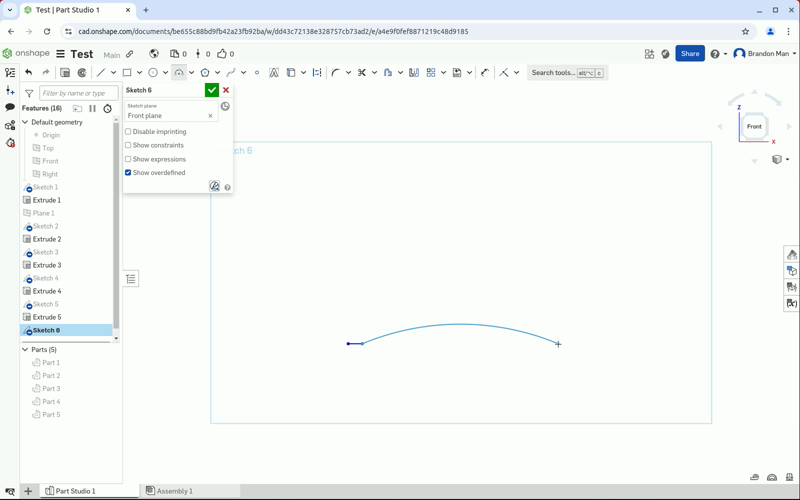
mouse_move(460, 297)
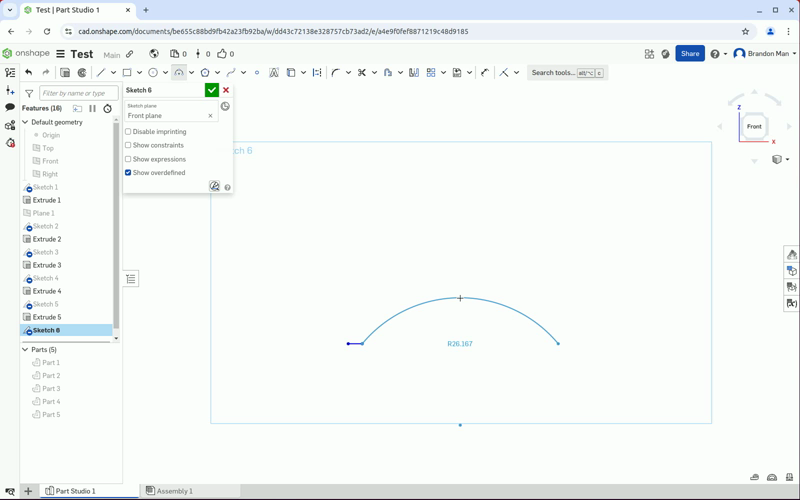
click(460, 297)
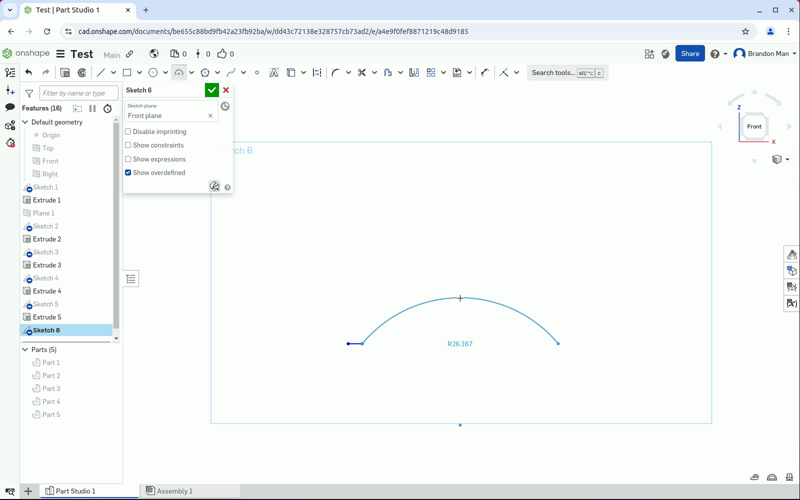
key_up(shift)
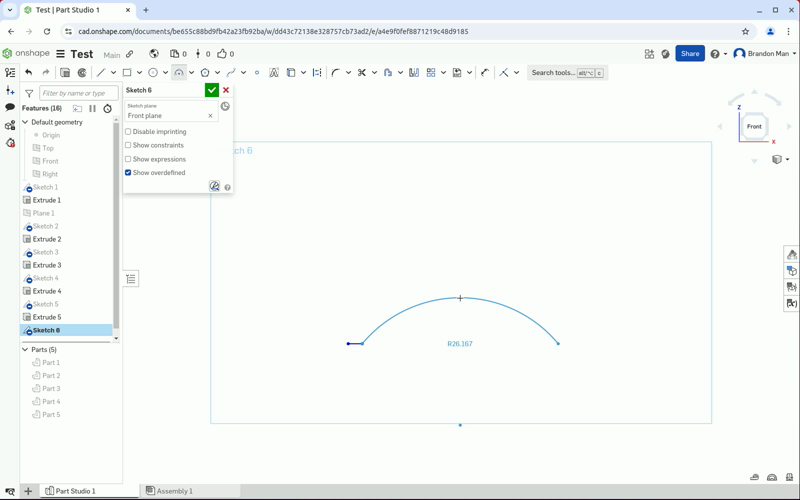
key(esc)
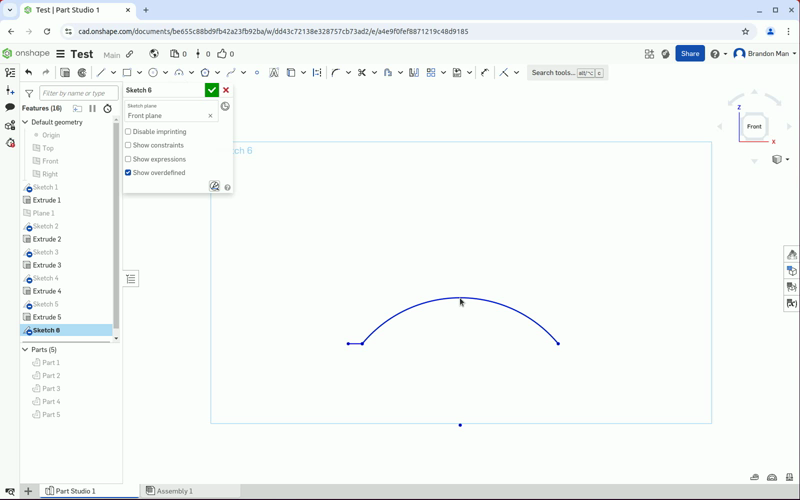
key(l)
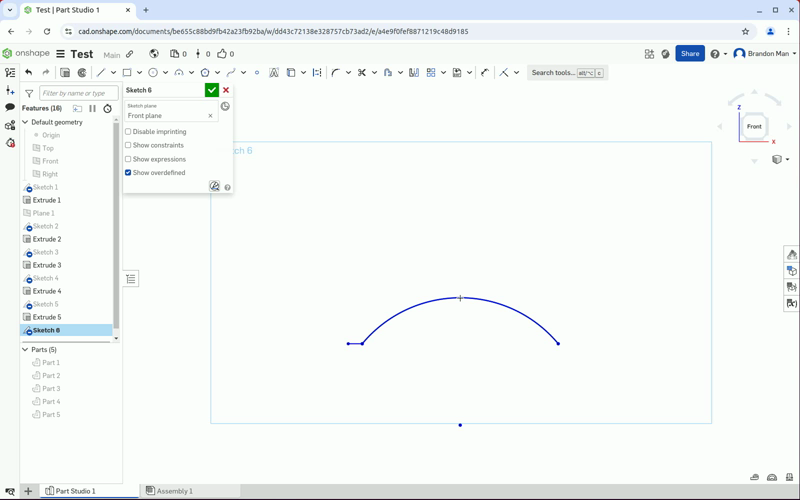
mouse_move(558, 343)
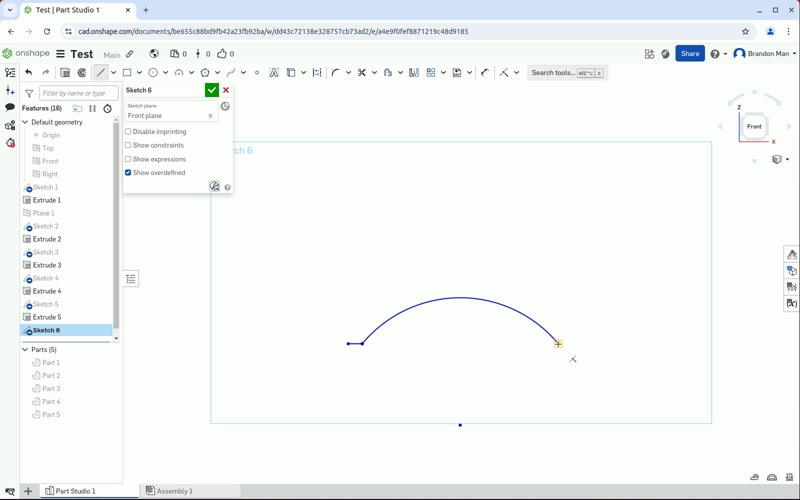
click(558, 343)
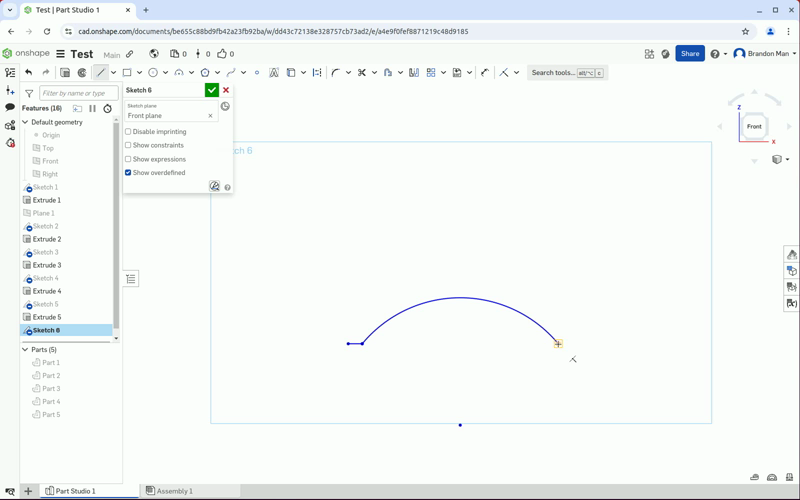
key_down(shift)
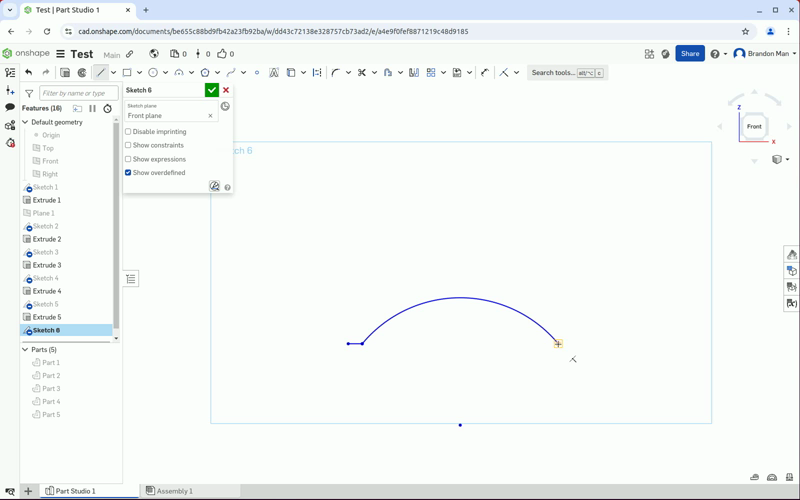
mouse_move(588, 343)
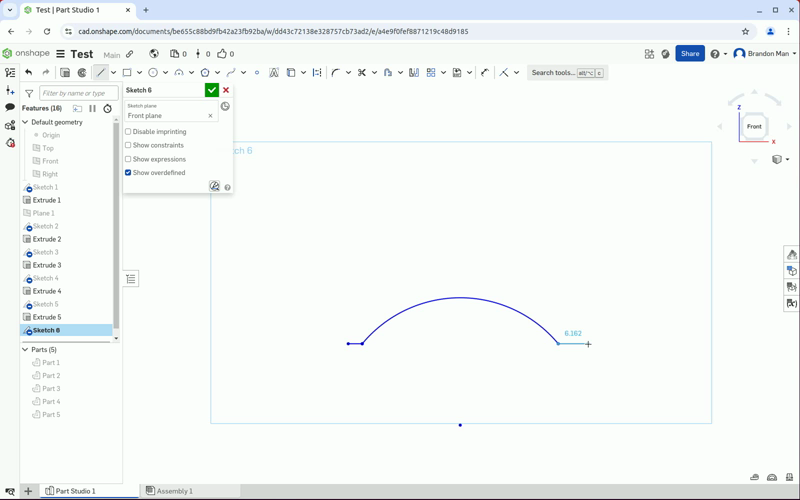
mouse_move(572, 343)
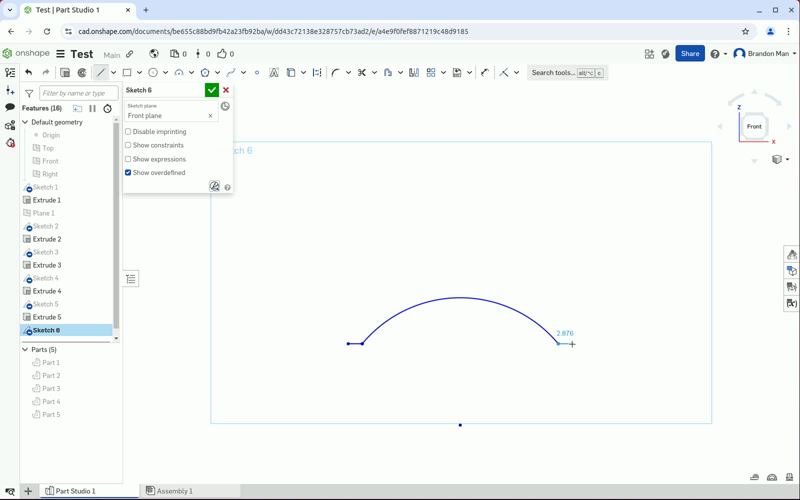
click(572, 343)
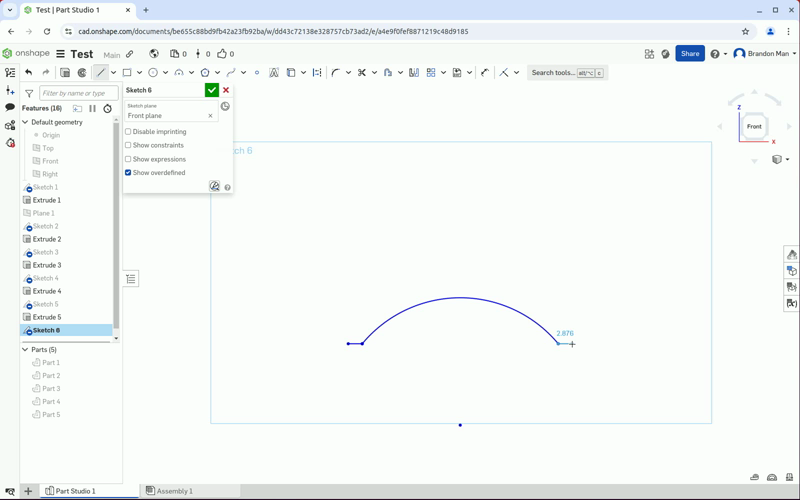
key_up(shift)
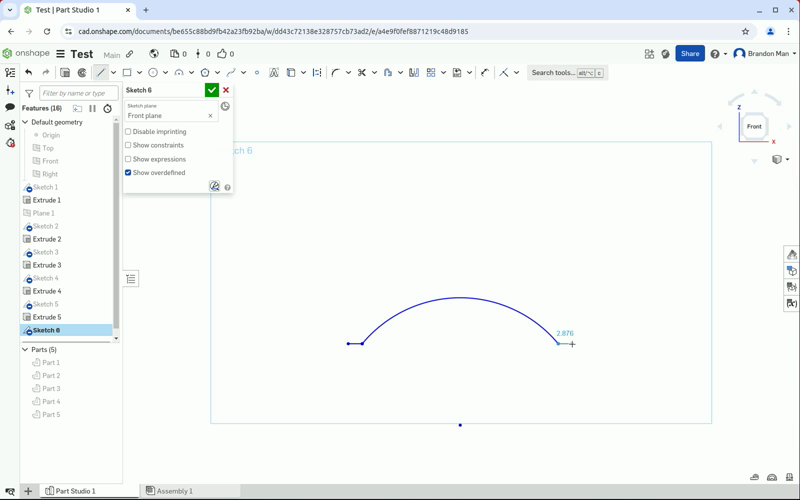
key(esc)
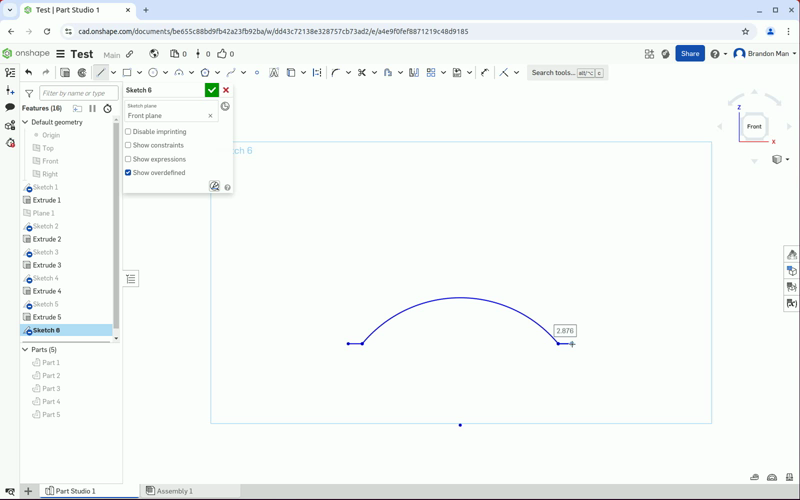
key(a)
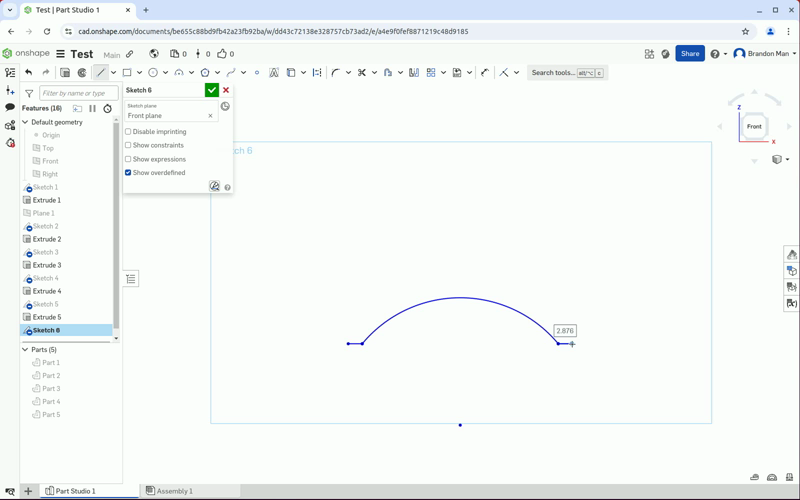
mouse_move(572, 343)
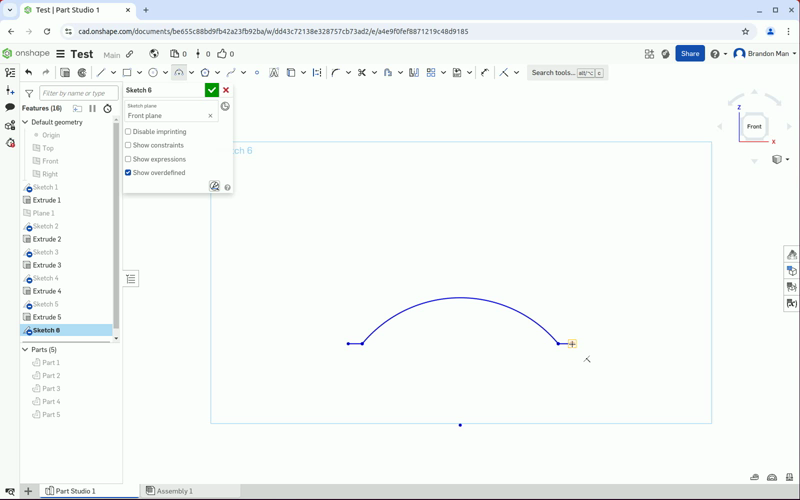
click(572, 343)
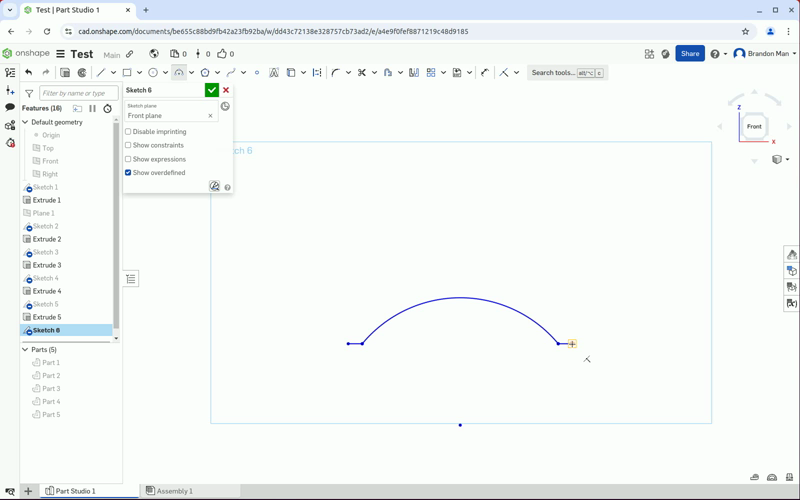
mouse_move(348, 343)
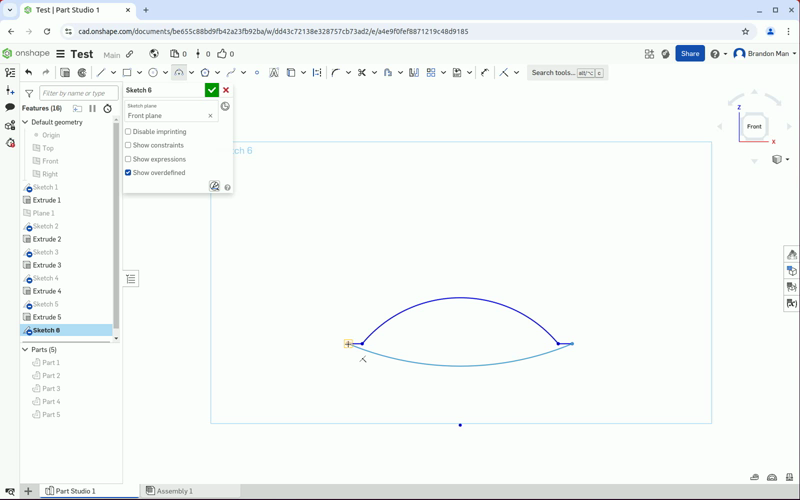
click(348, 343)
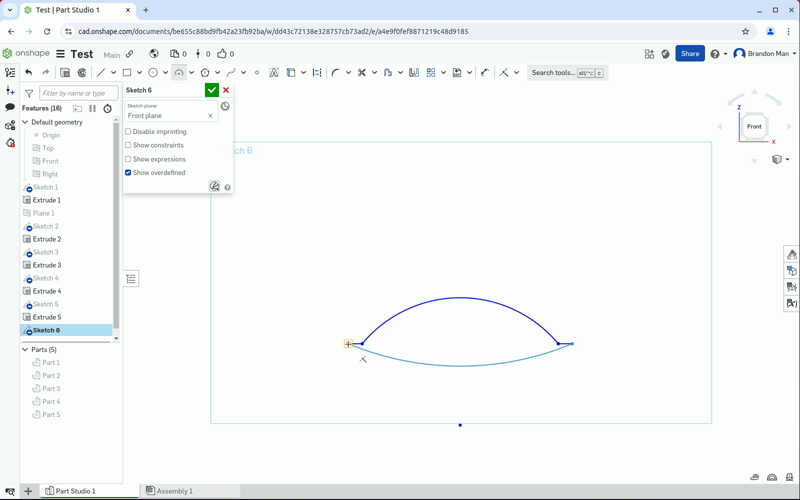
key_down(shift)
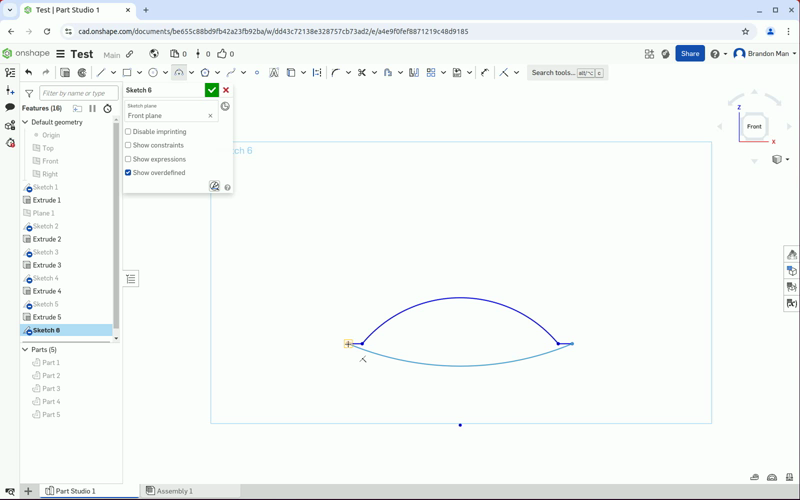
mouse_move(460, 290)
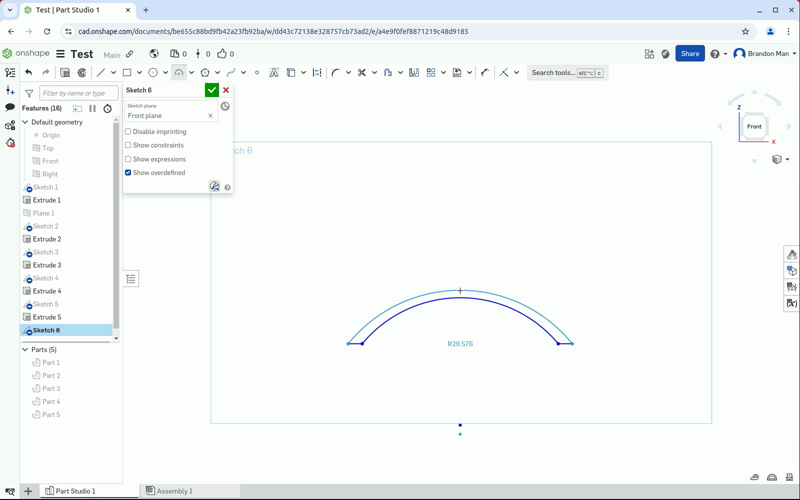
click(460, 290)
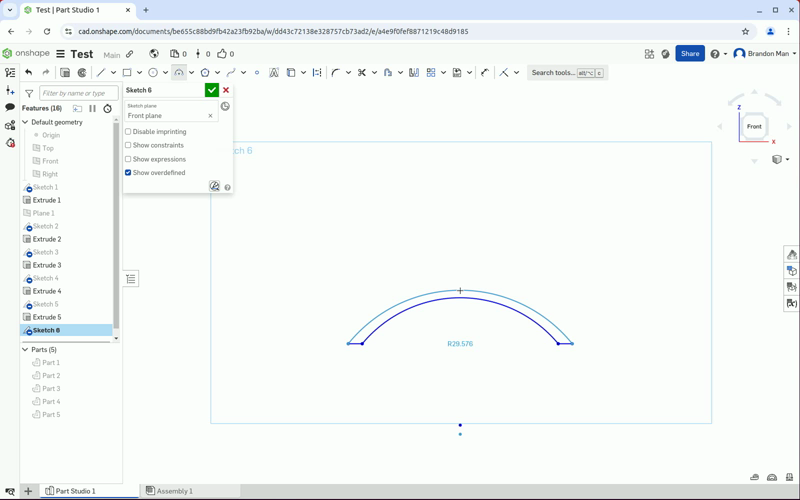
key_up(shift)
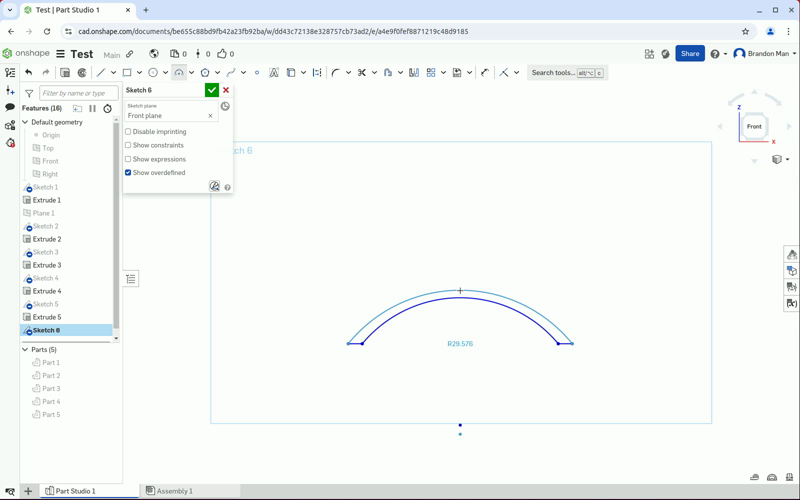
key(esc)
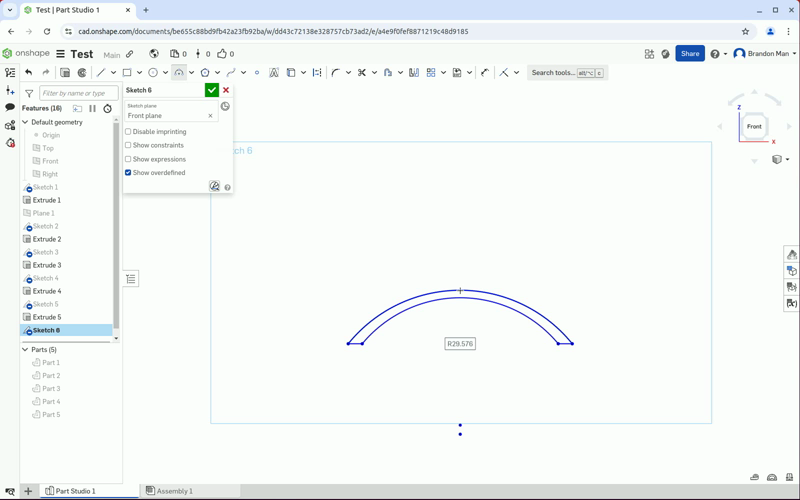
mouse_move(358, 337)
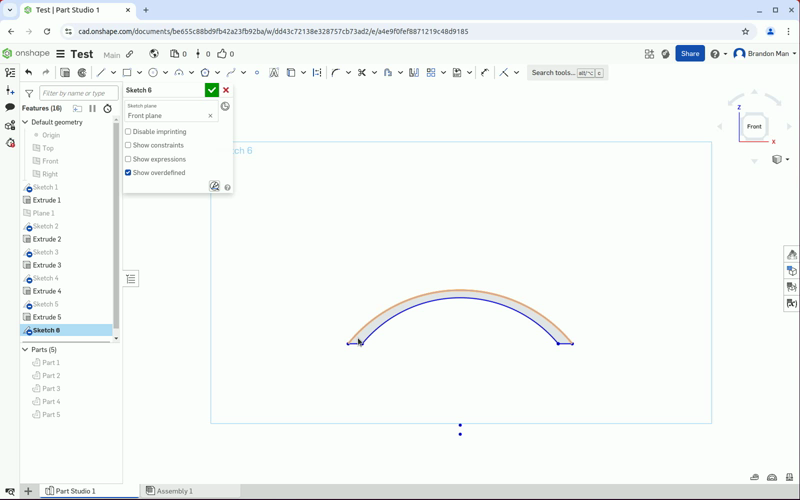
click(358, 337)
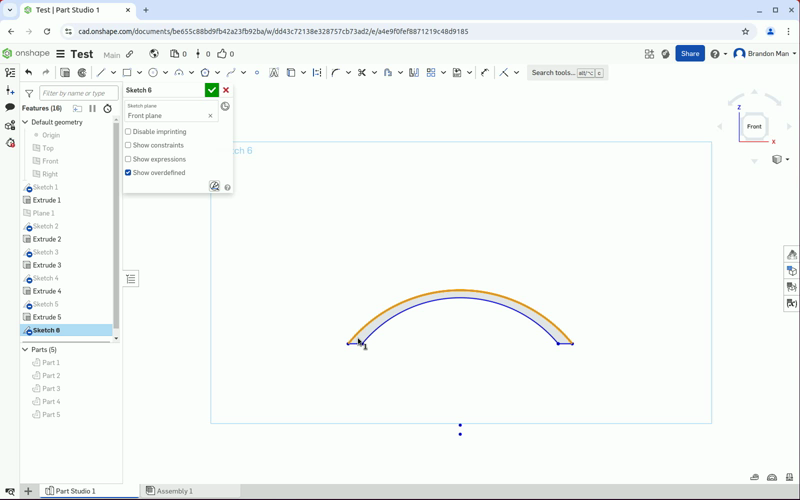
mouse_move(73, 352)
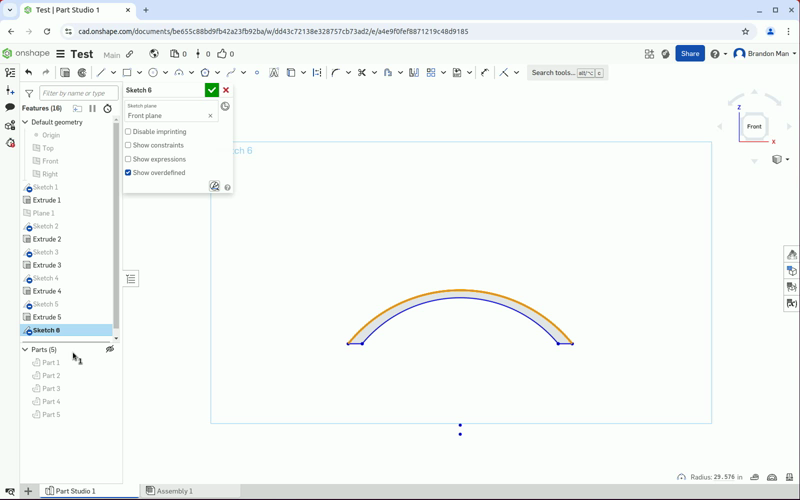
key(shift+y)
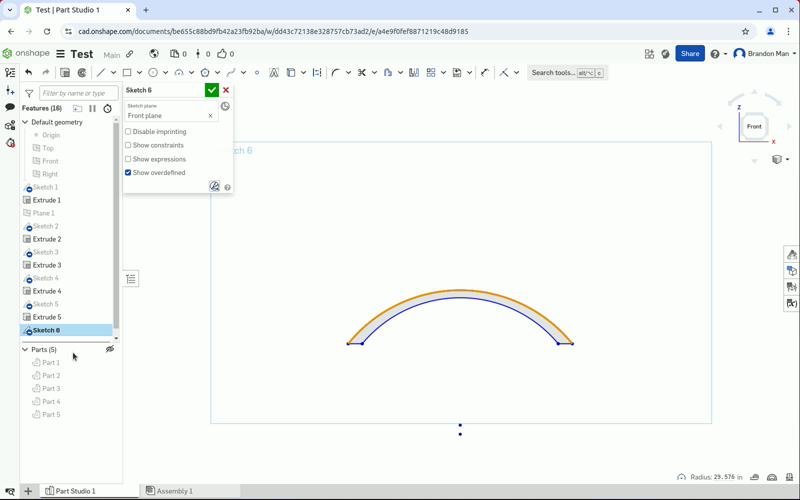
key(shift+e)
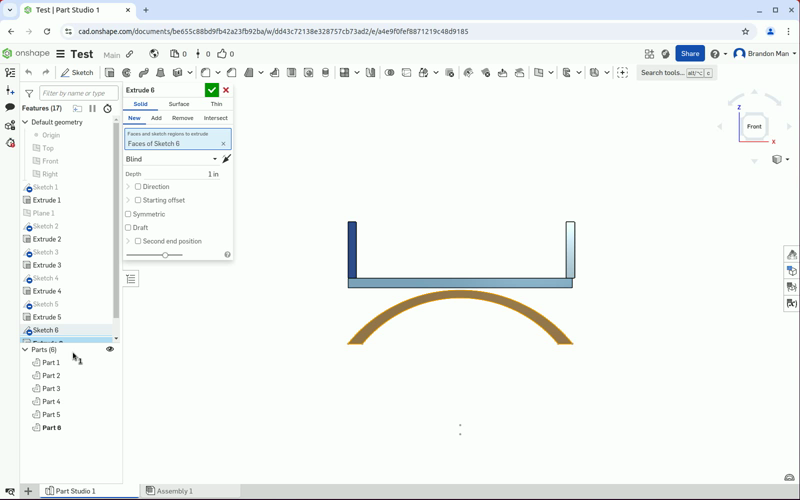
mouse_move(143, 106)
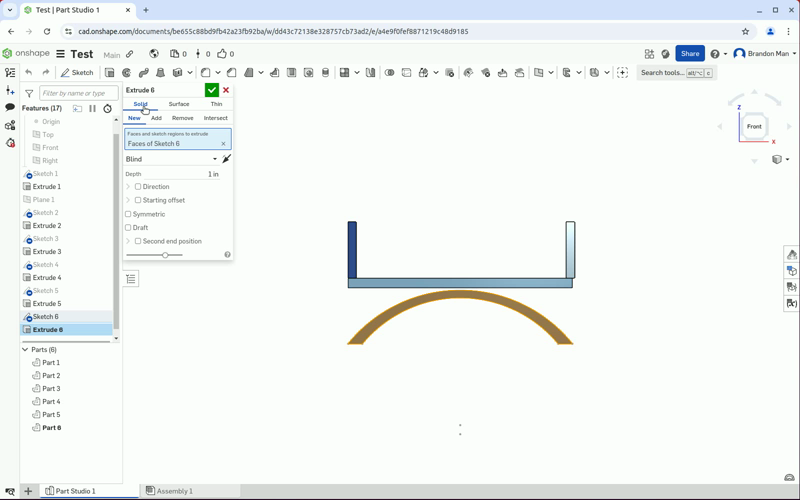
click(143, 106)
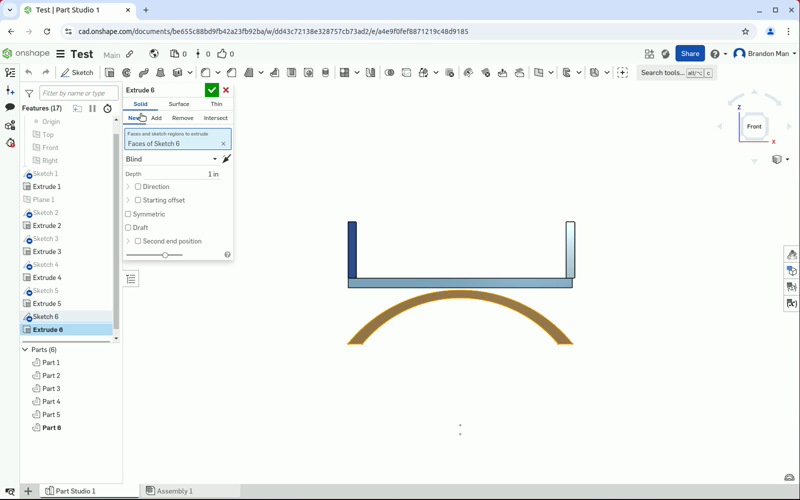
mouse_move(137, 120)
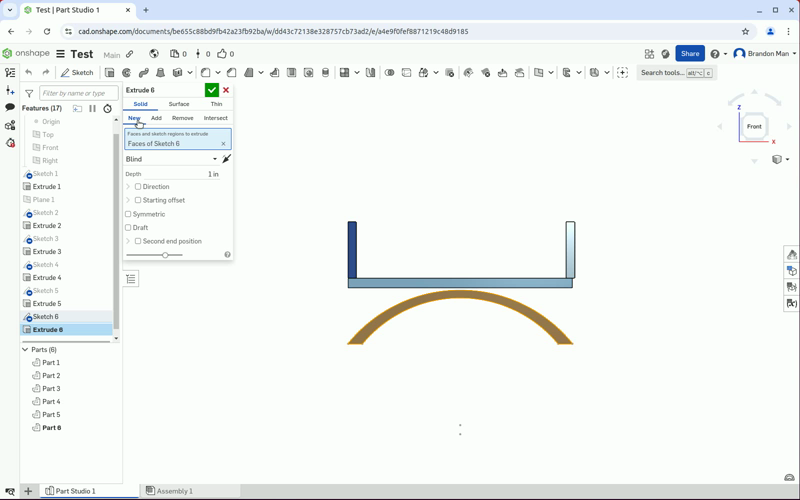
click(137, 120)
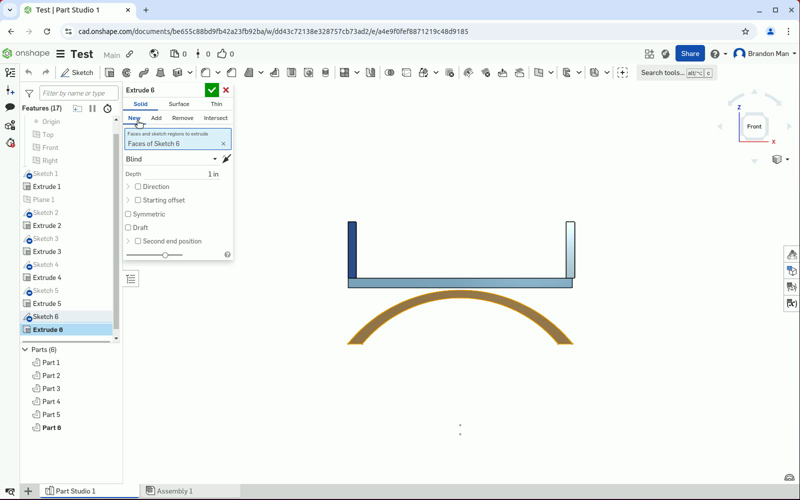
key(tab, 4)
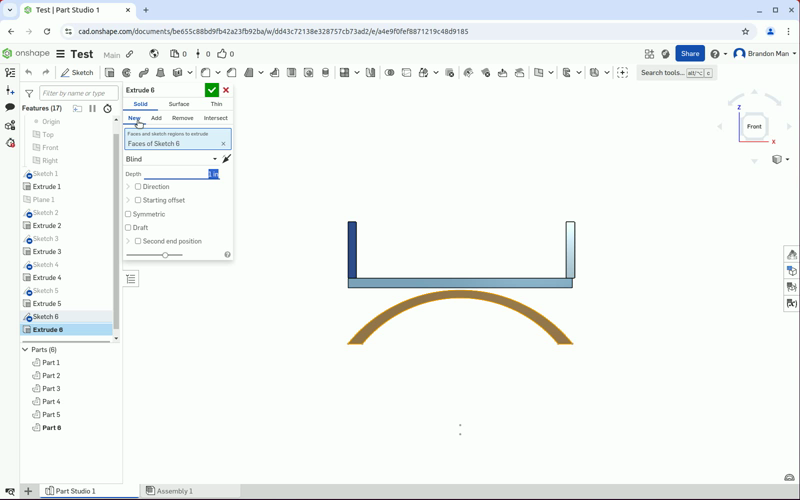
text(11.073)
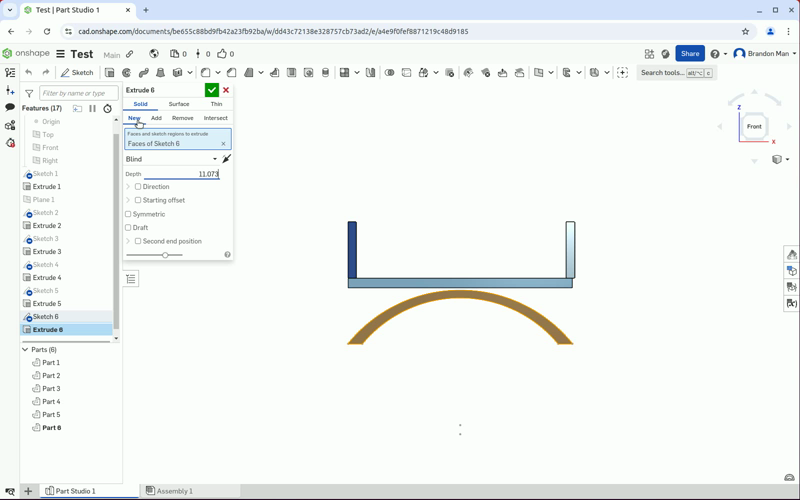
key(enter)
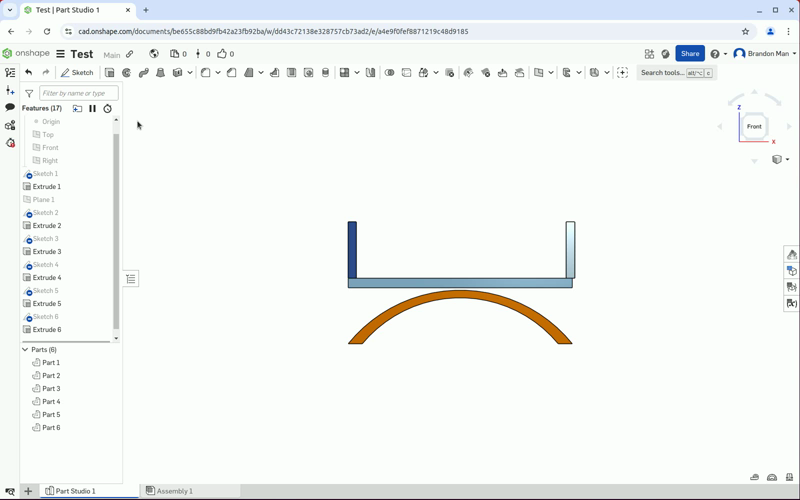
key(shift+h)
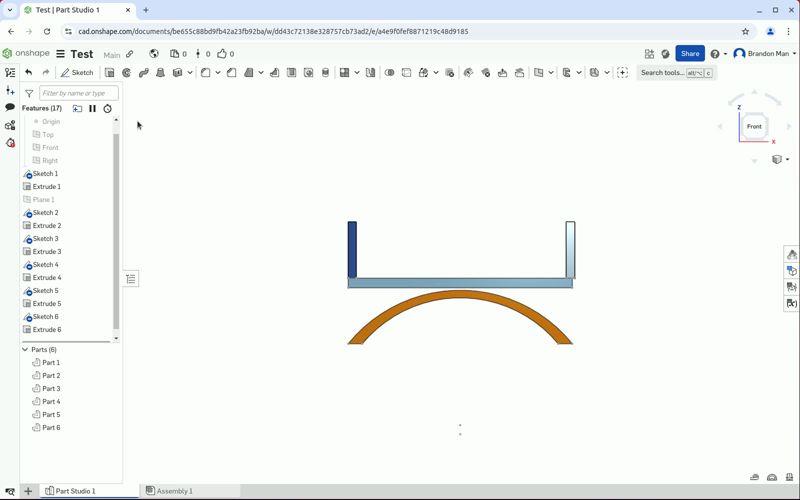
key(shift+h)
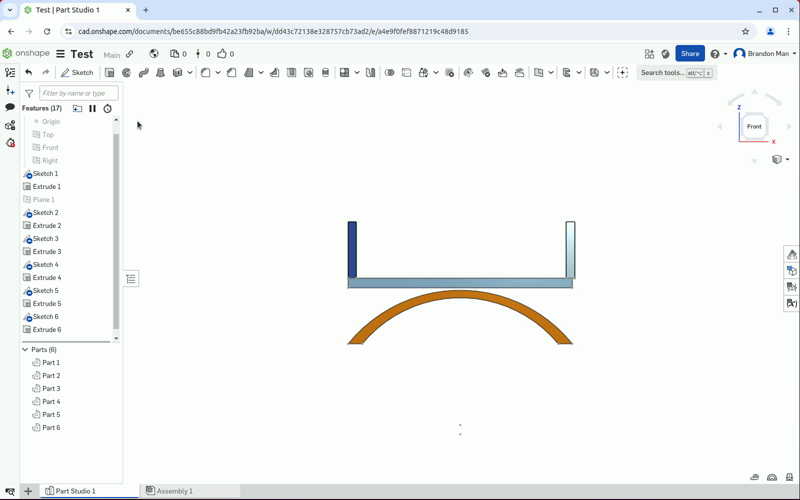
key(shift+7)
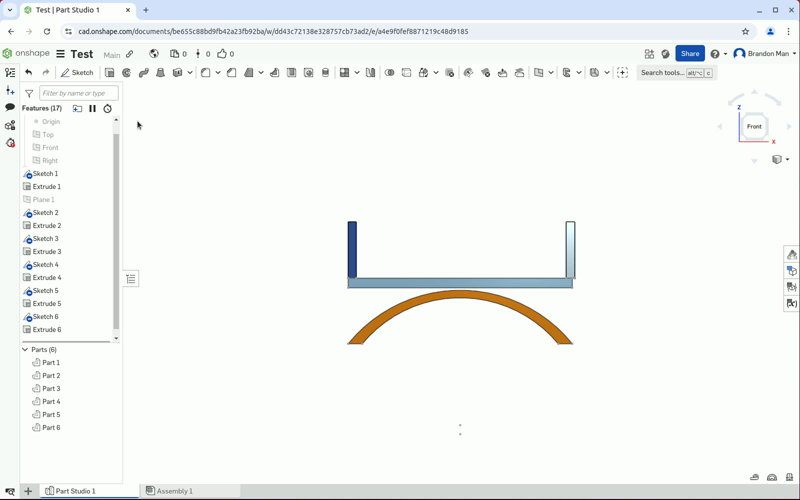
key(left, 2)
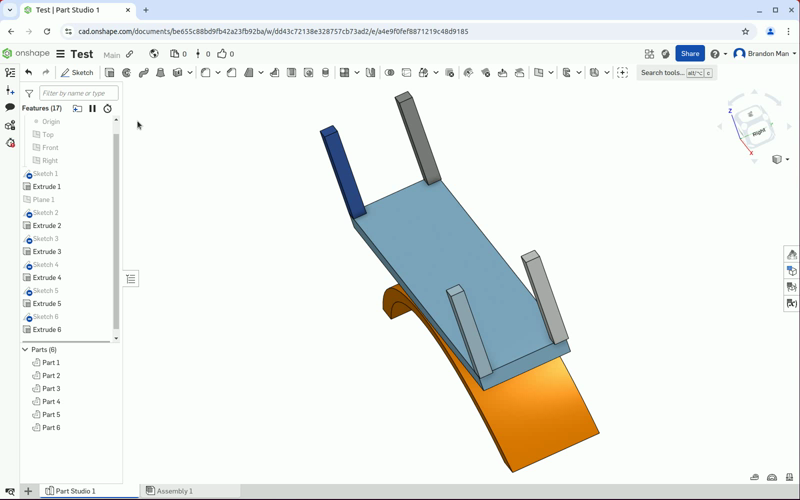
key(down, 2)
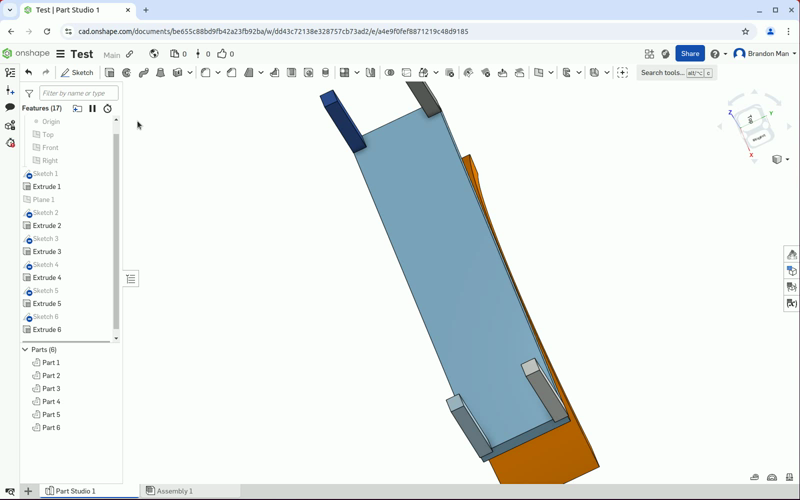
key(up, 2)
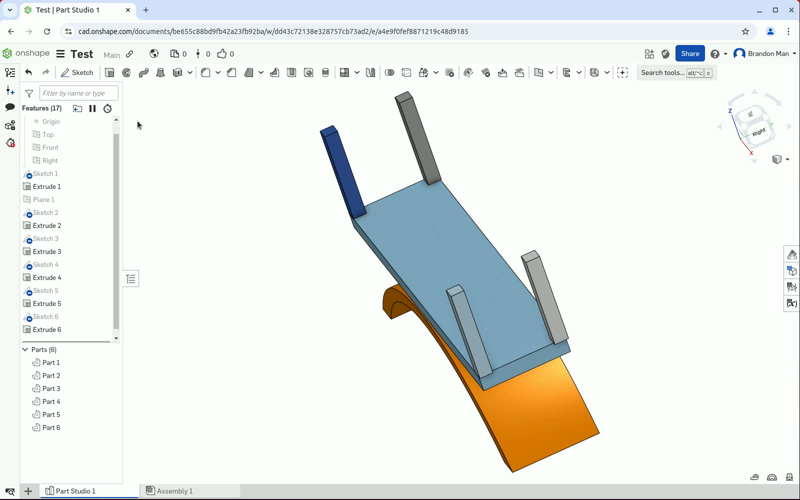
key(right, 2)
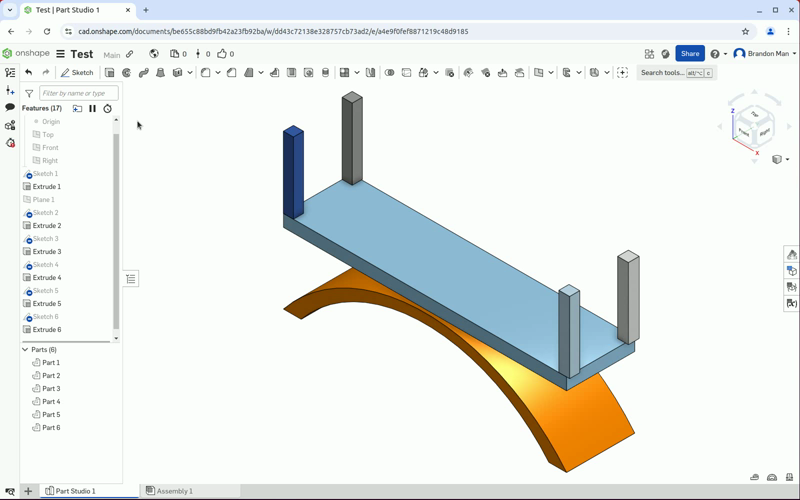
mouse_move(69, 176)
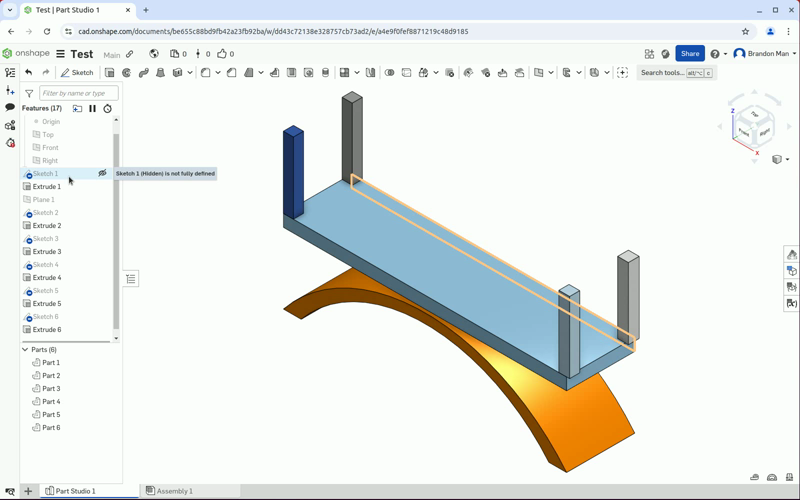
click(69, 176)